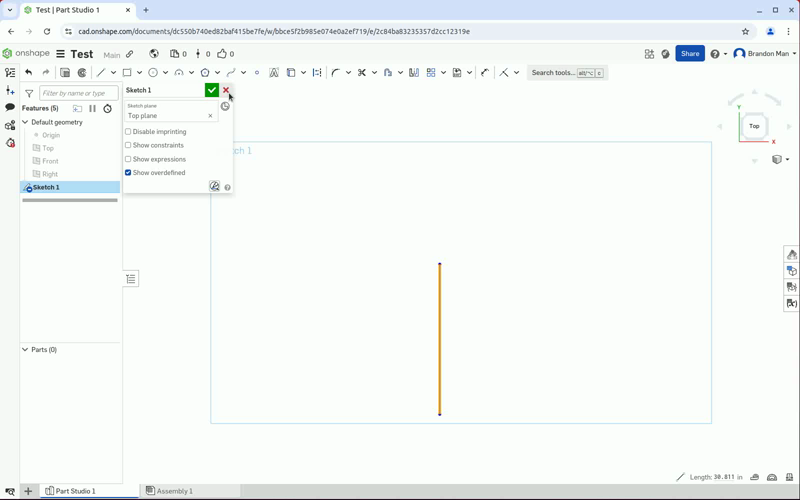
key(shift+h)
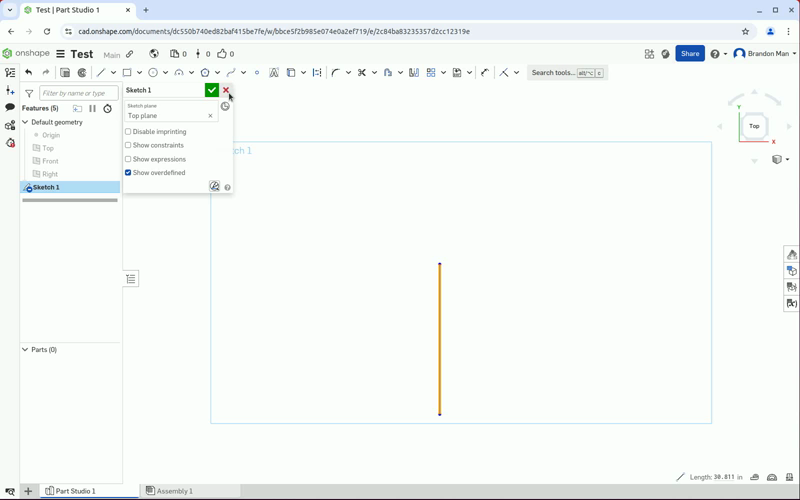
key(shift+s)
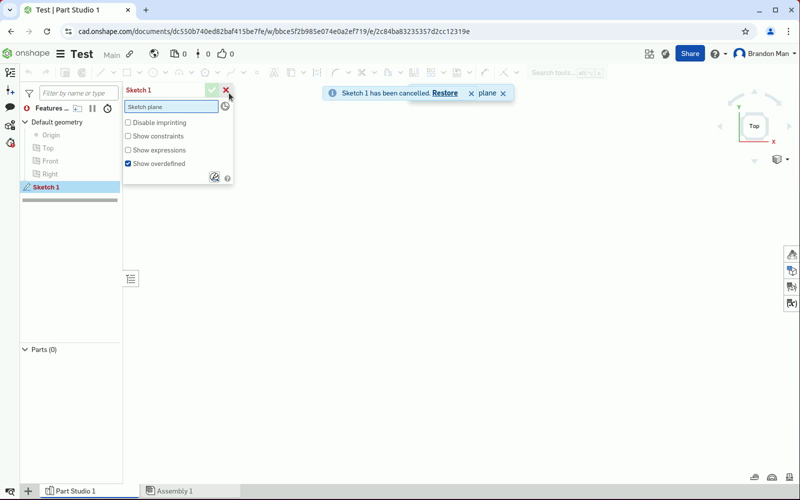
mouse_move(73, 150)
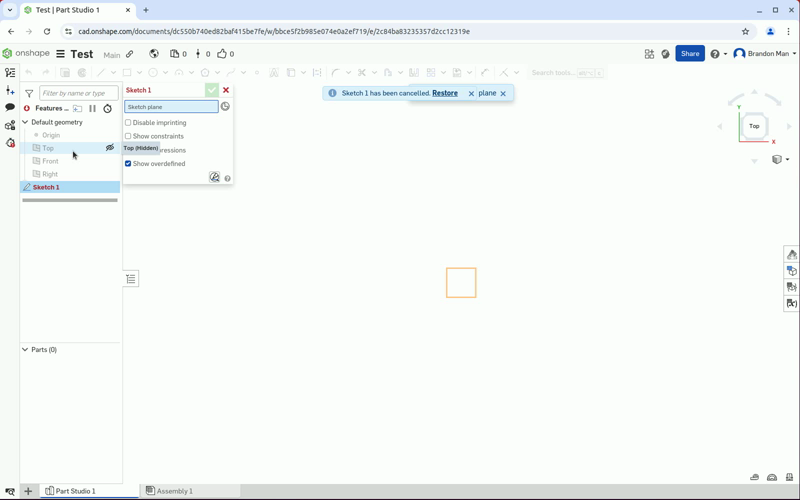
click(73, 150)
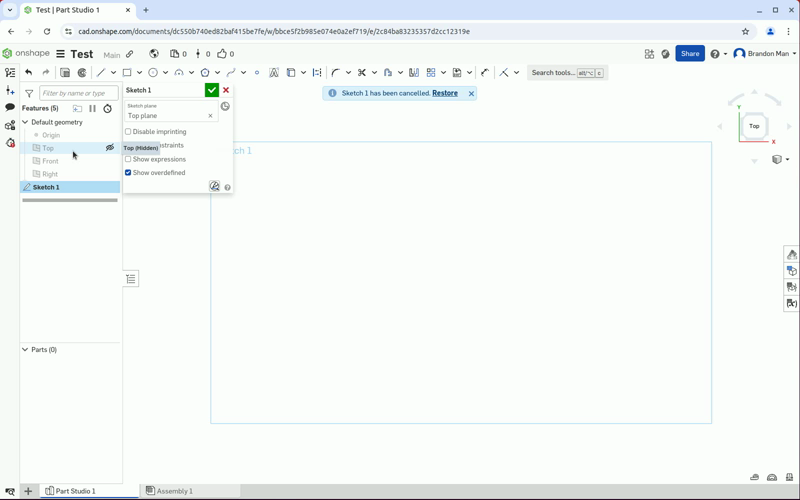
mouse_move(73, 352)
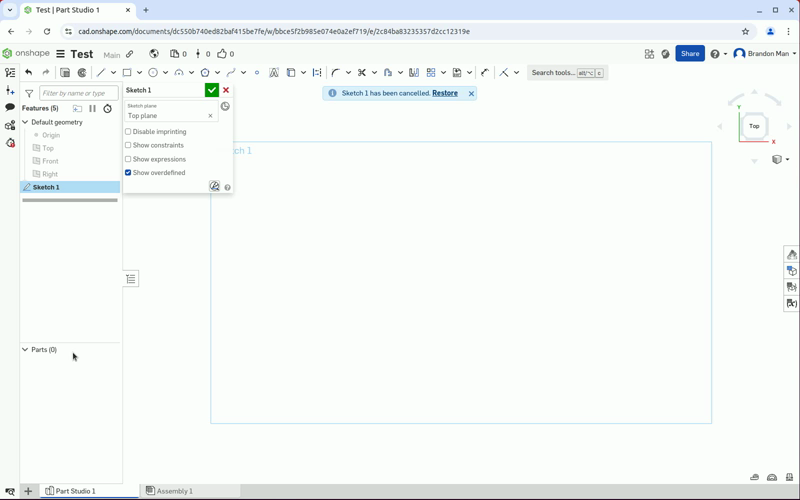
key(y)
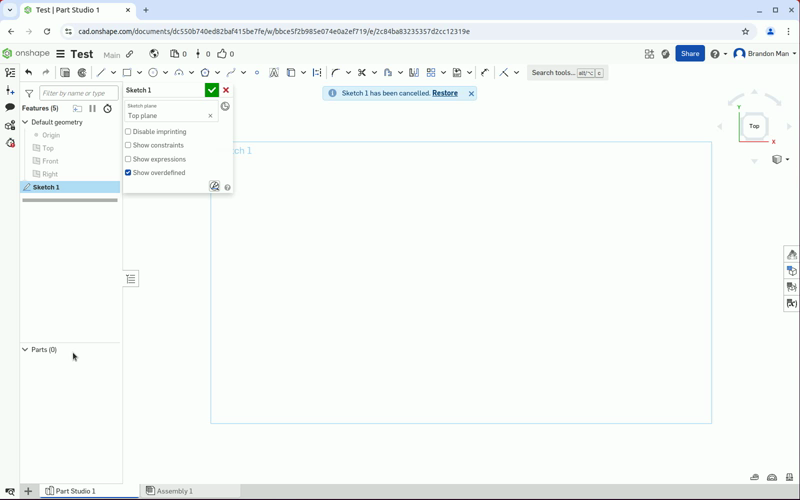
key(l)
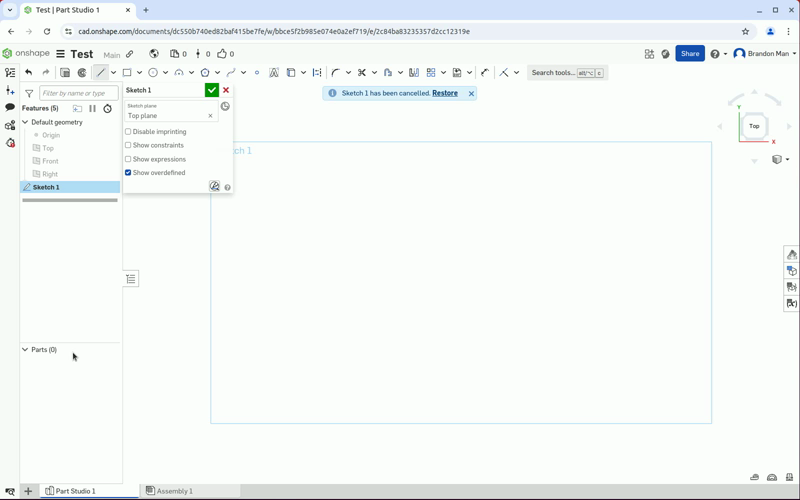
key_down(shift)
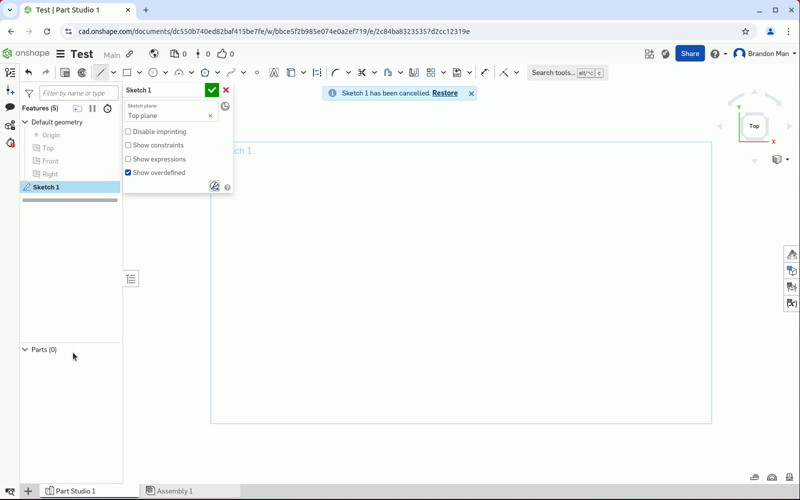
mouse_move(424, 328)
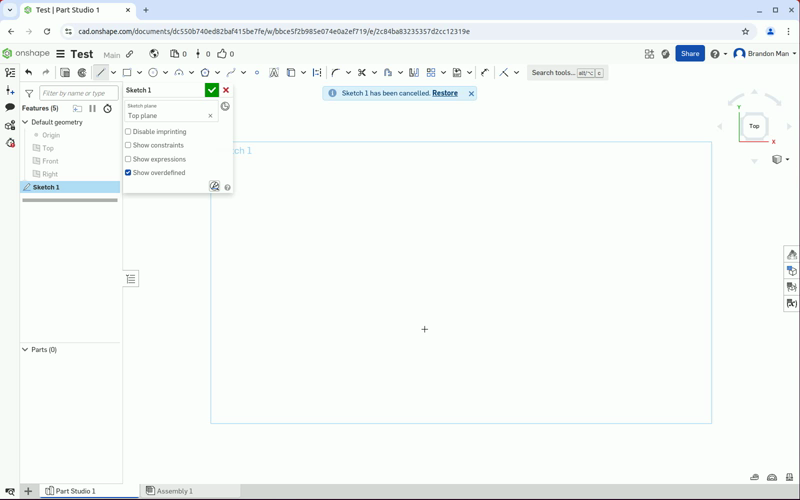
click(424, 328)
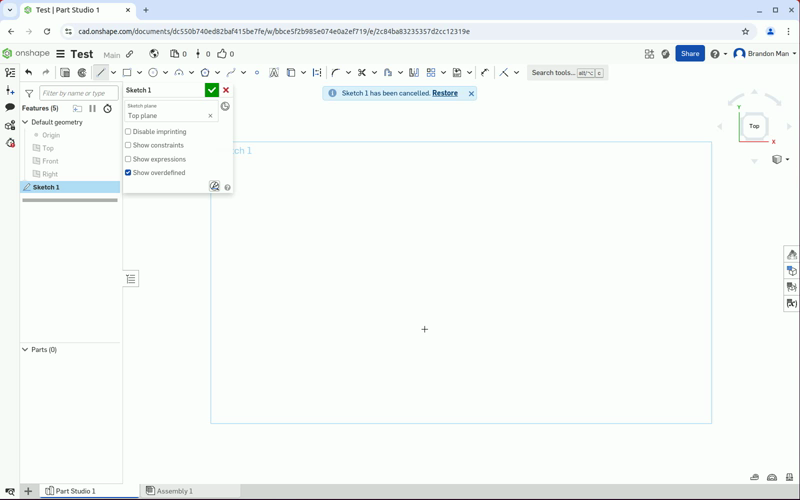
key_up(shift)
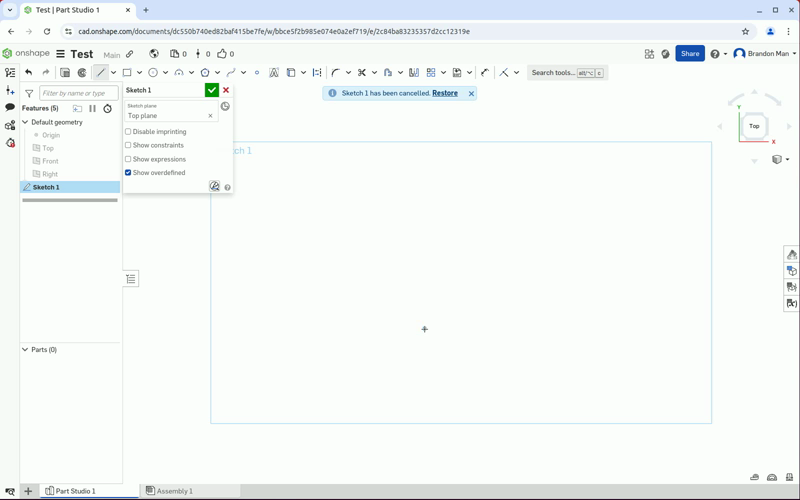
key_down(shift)
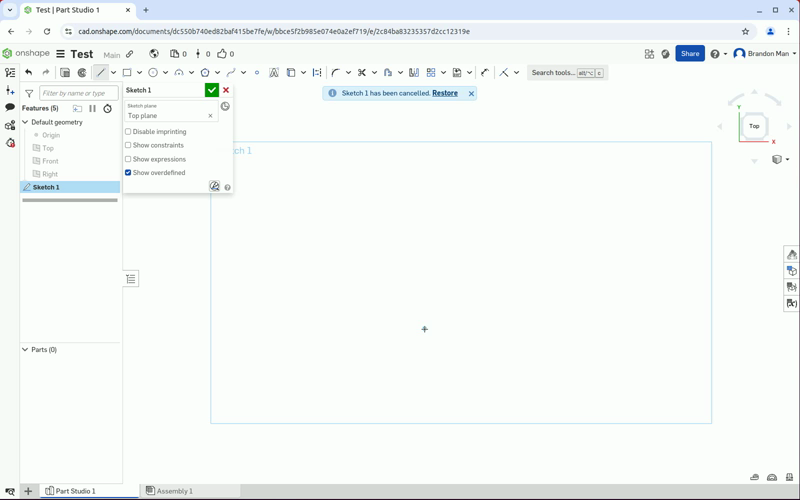
mouse_move(496, 328)
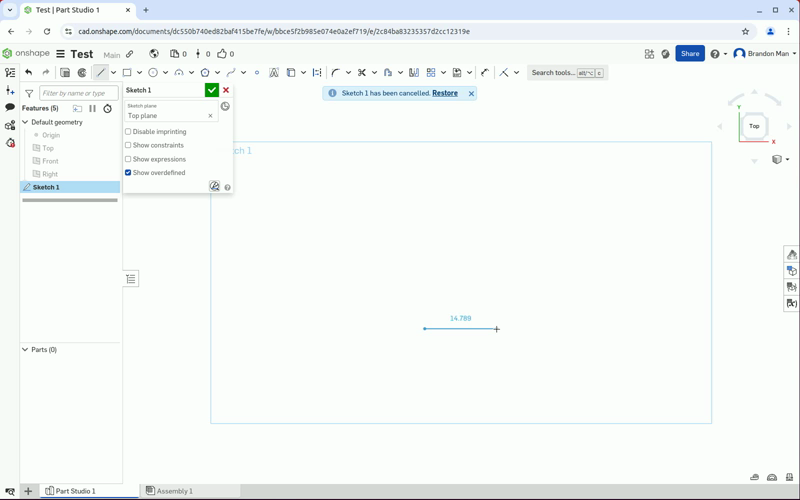
click(496, 328)
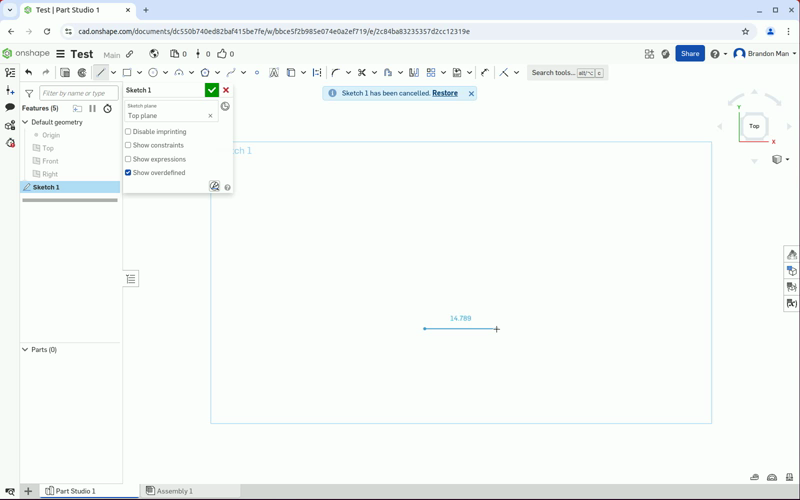
key_up(shift)
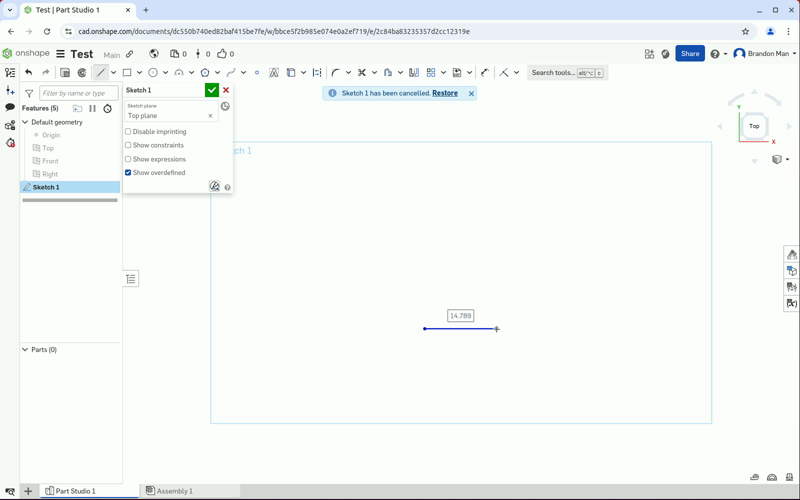
key_down(shift)
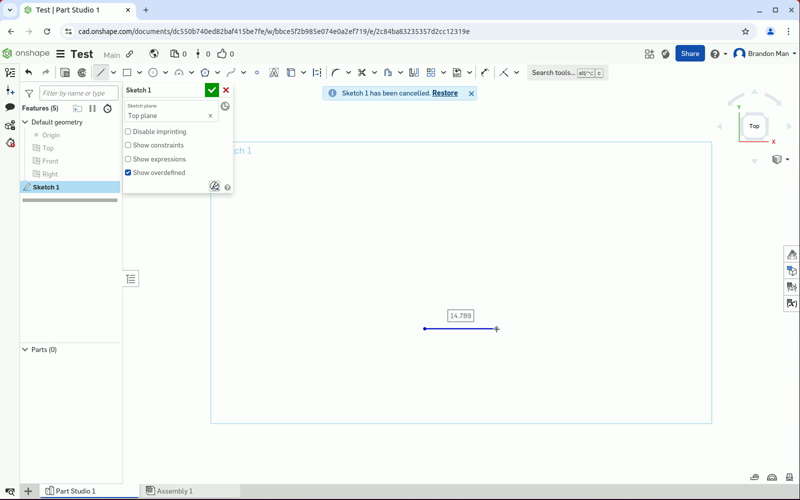
mouse_move(496, 235)
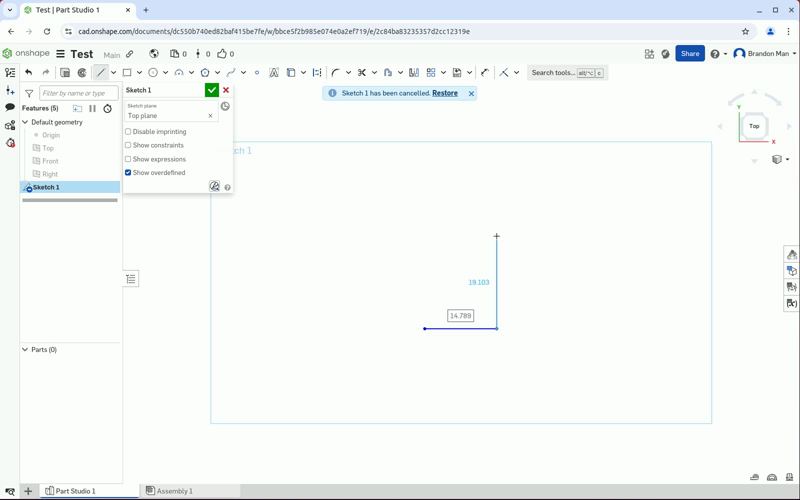
click(496, 235)
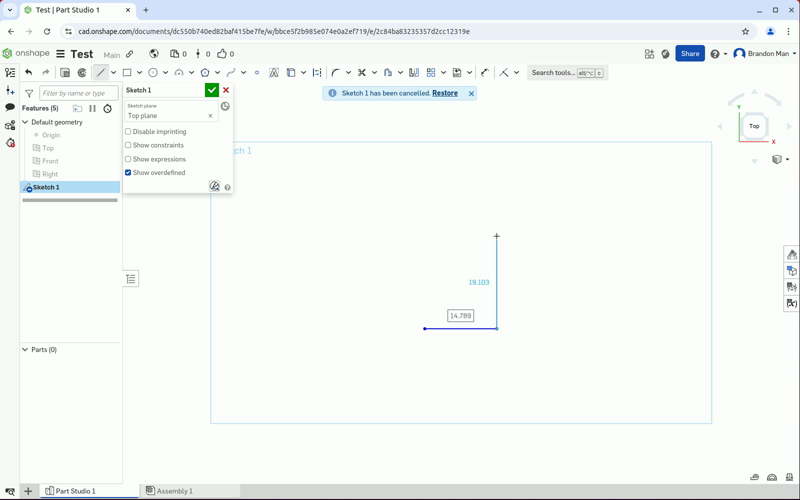
key_up(shift)
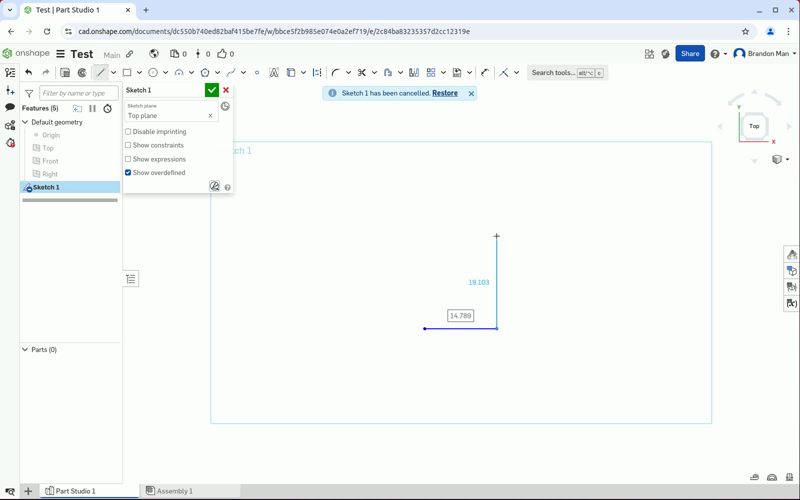
key_down(shift)
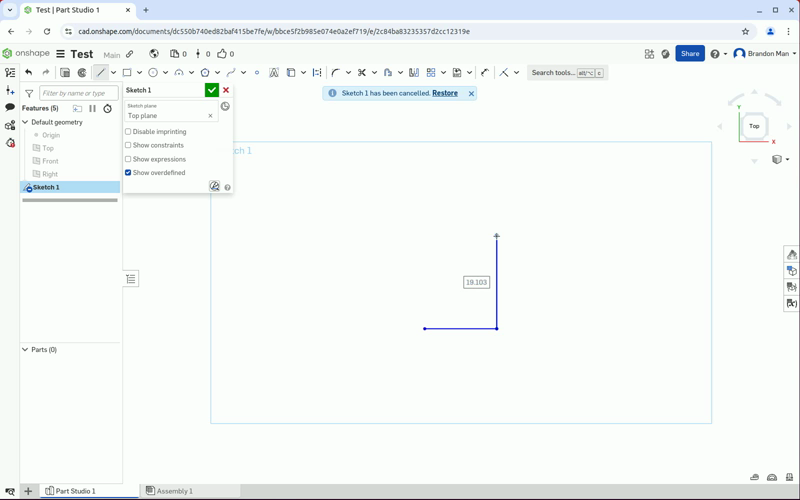
mouse_move(424, 235)
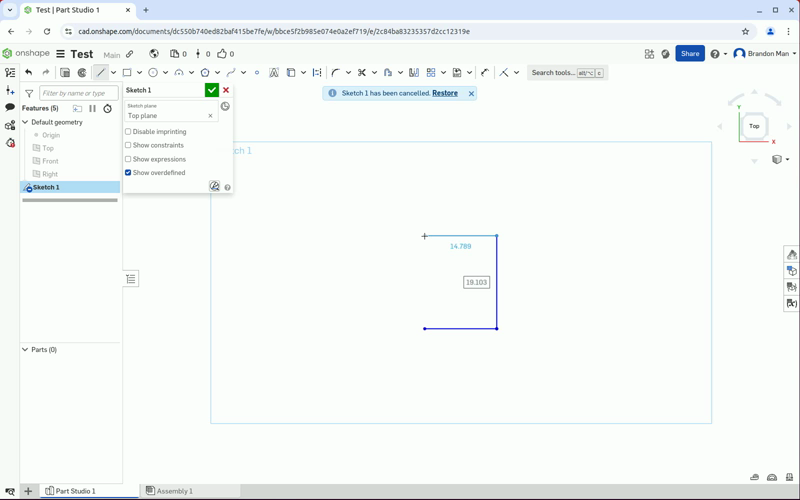
click(424, 235)
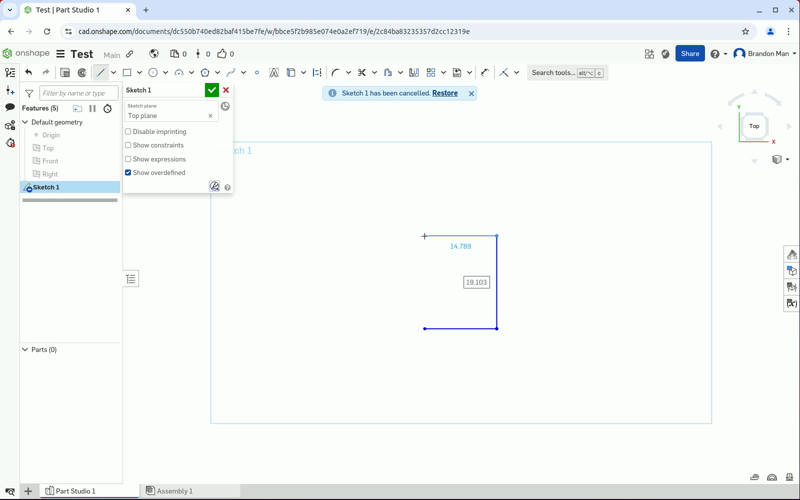
key_up(shift)
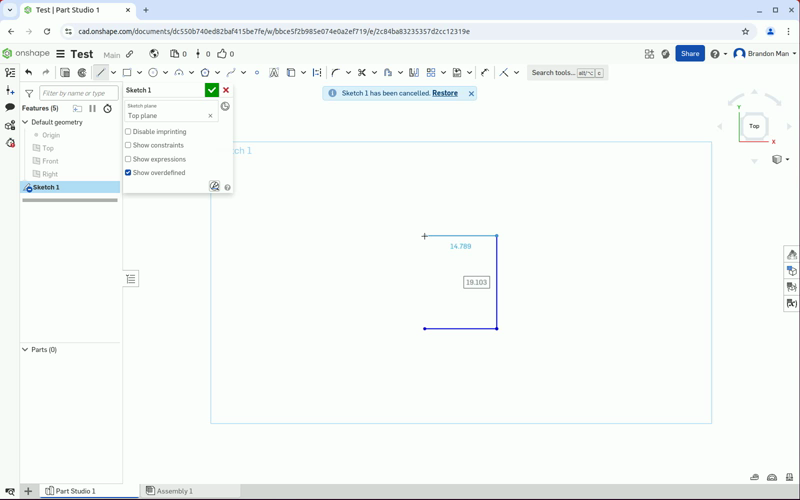
key_down(shift)
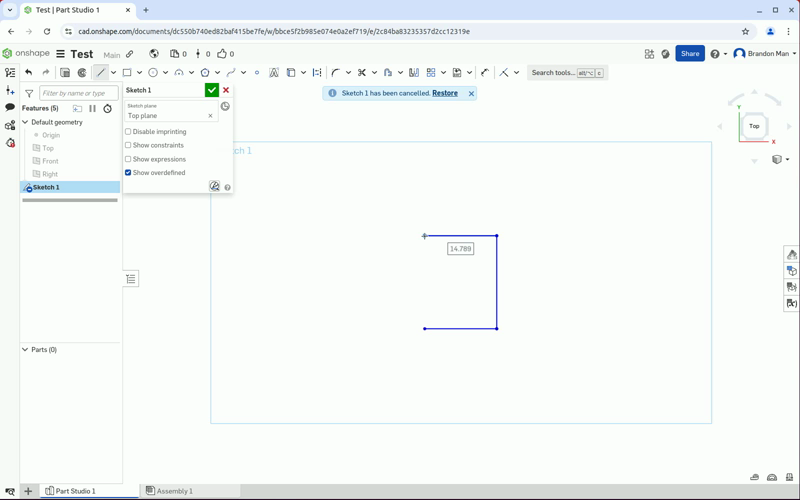
mouse_move(424, 328)
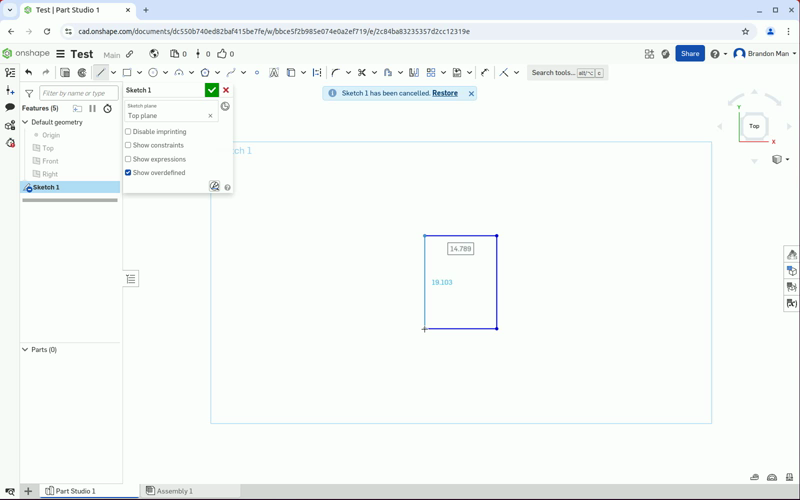
key_up(shift)
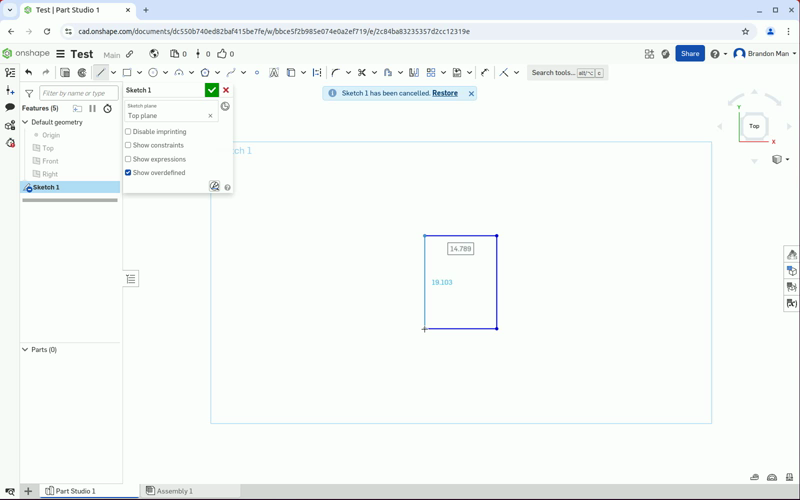
click(424, 328)
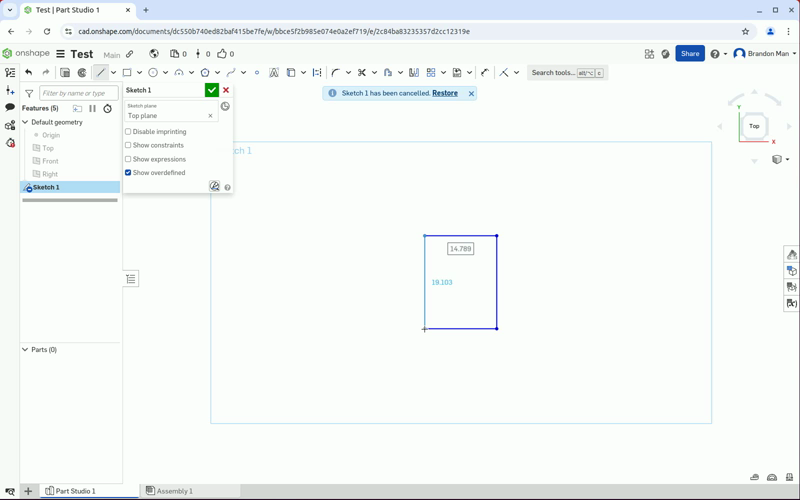
key(esc)
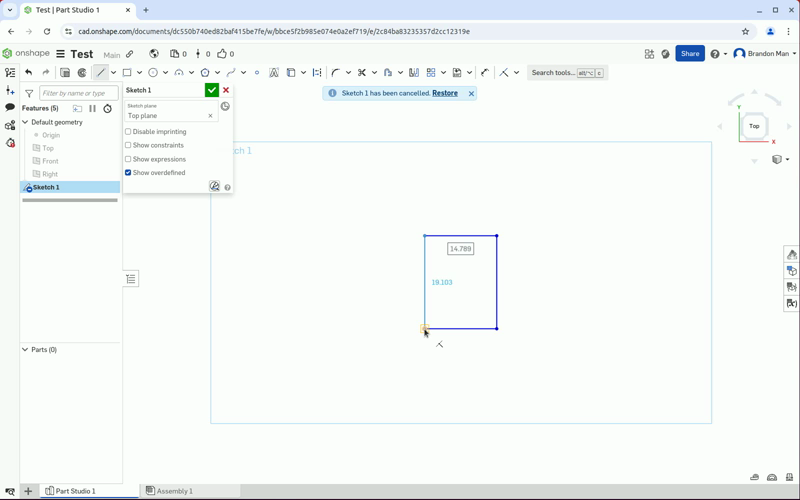
key(l)
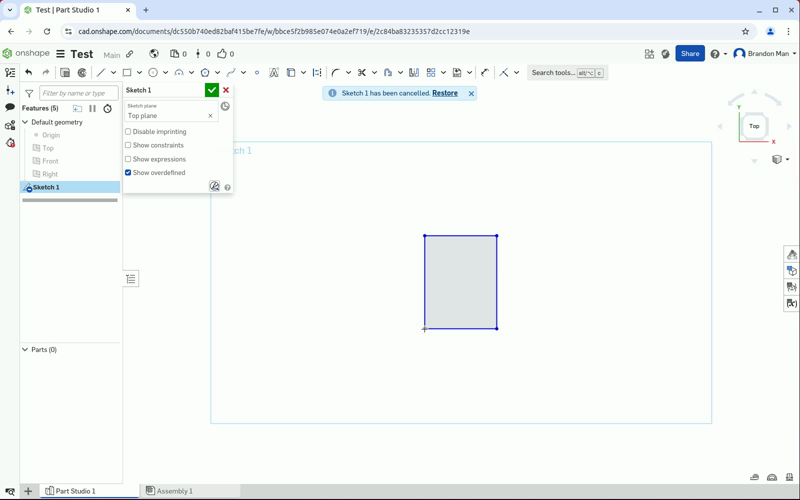
key_down(shift)
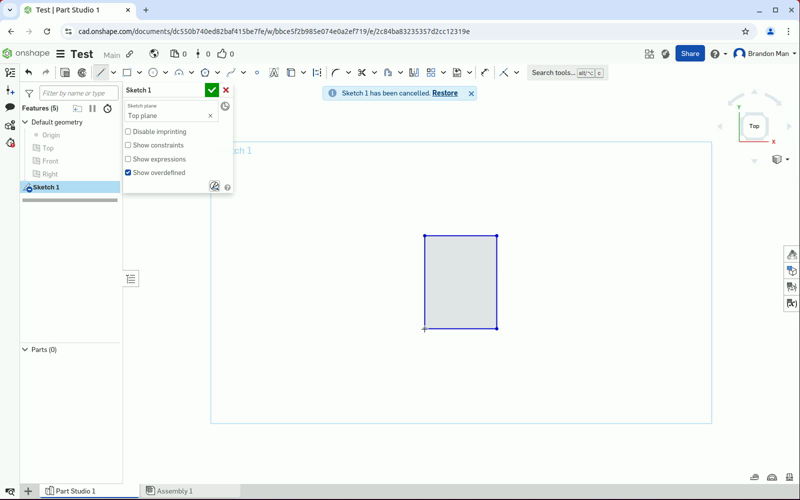
mouse_move(427, 325)
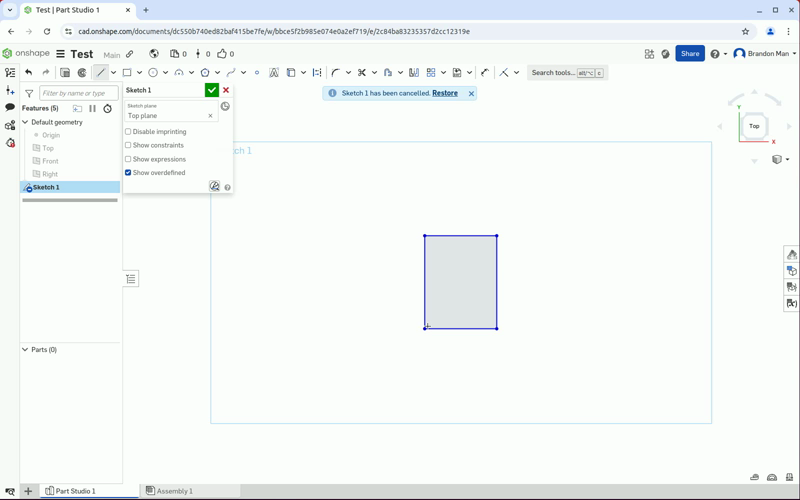
scroll(6)
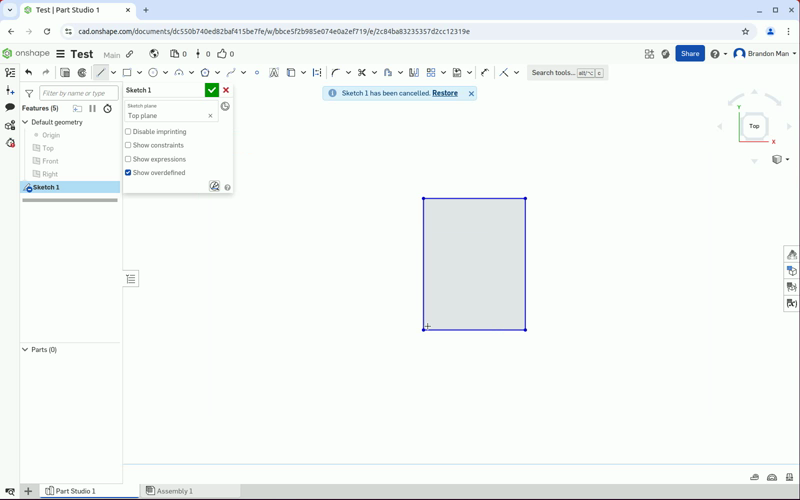
scroll(6)
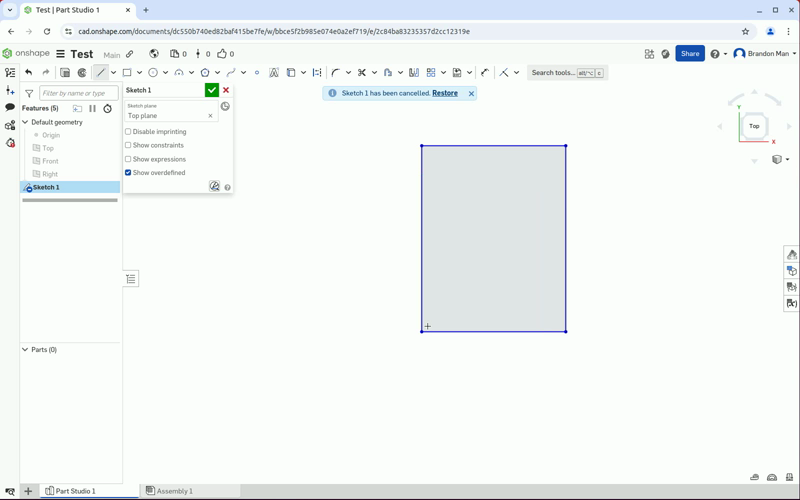
scroll(6)
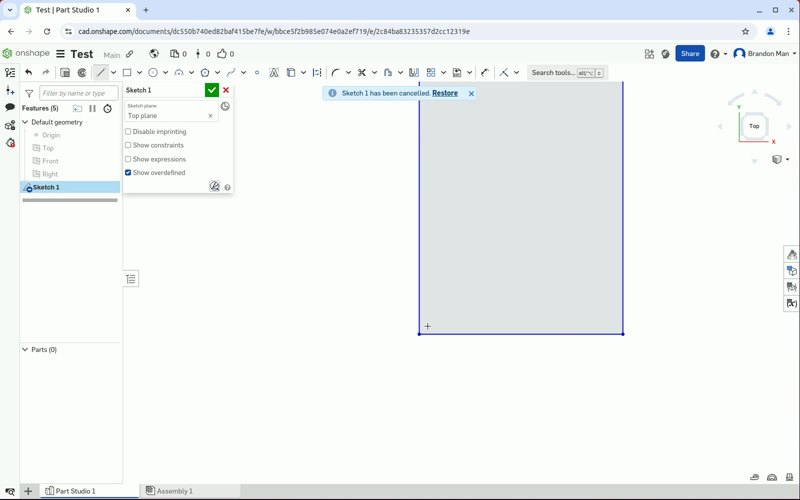
scroll(6)
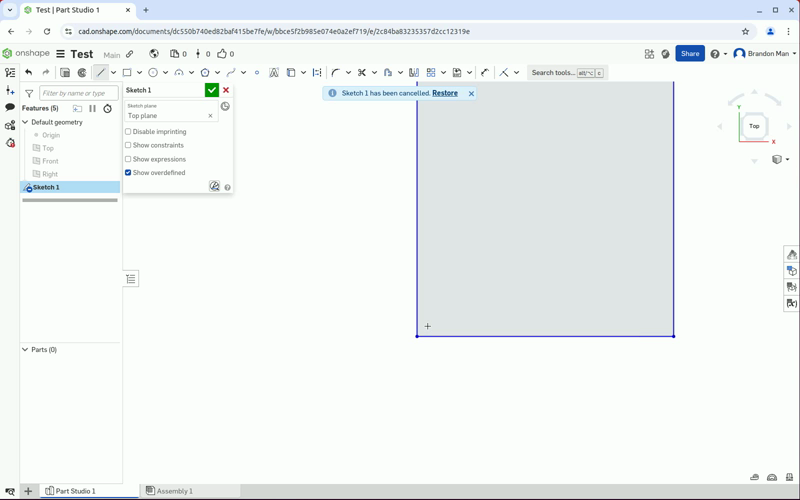
scroll(6)
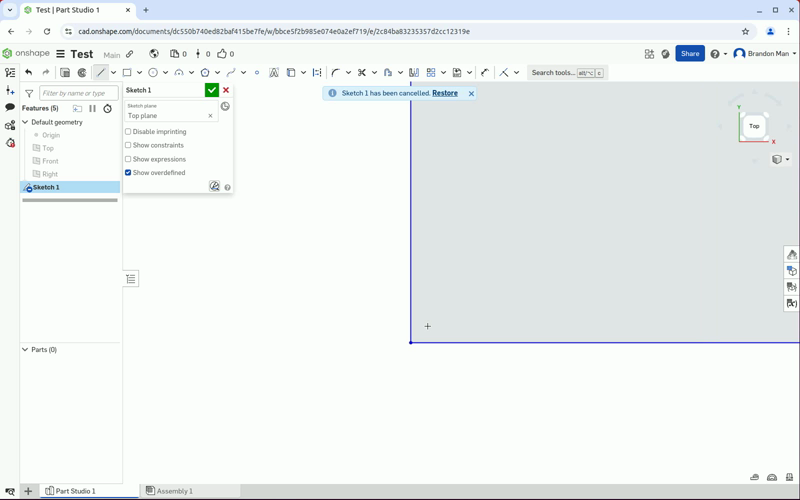
scroll(6)
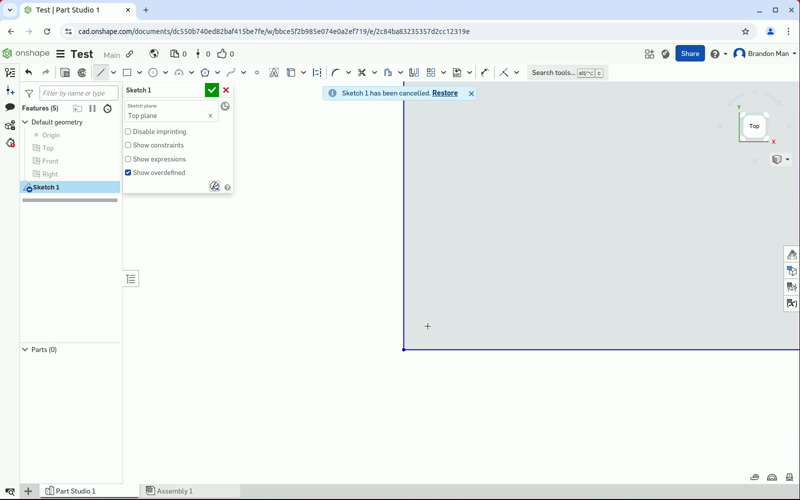
scroll(6)
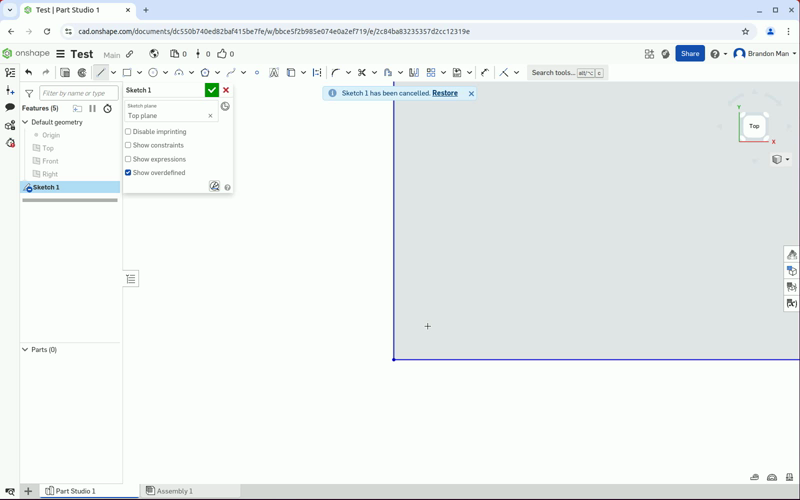
click(427, 325)
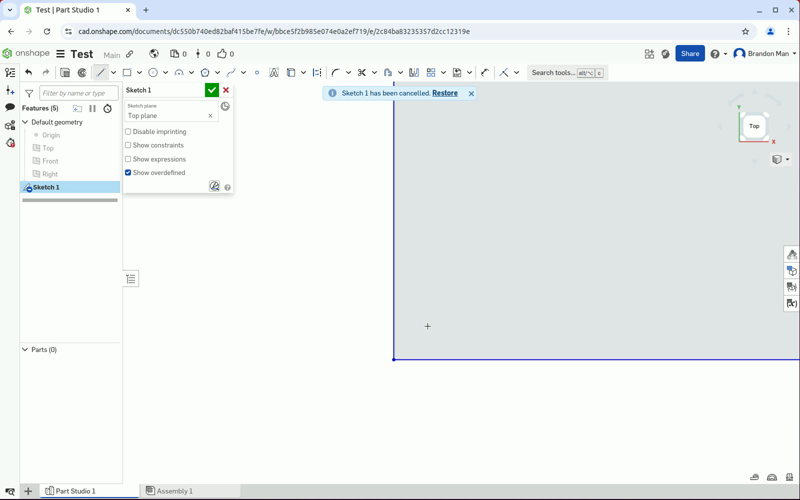
scroll(-6)
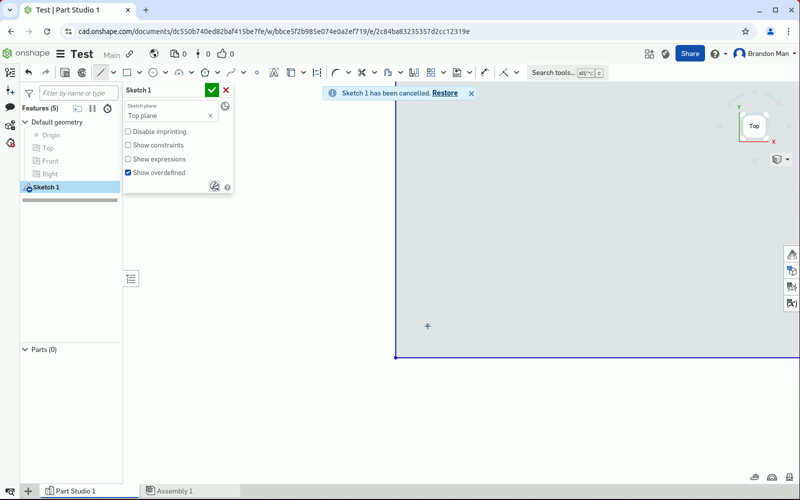
scroll(-6)
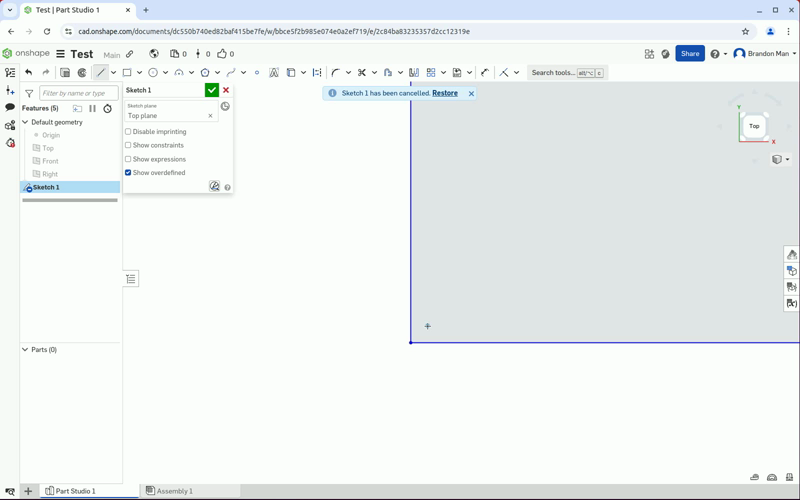
scroll(-6)
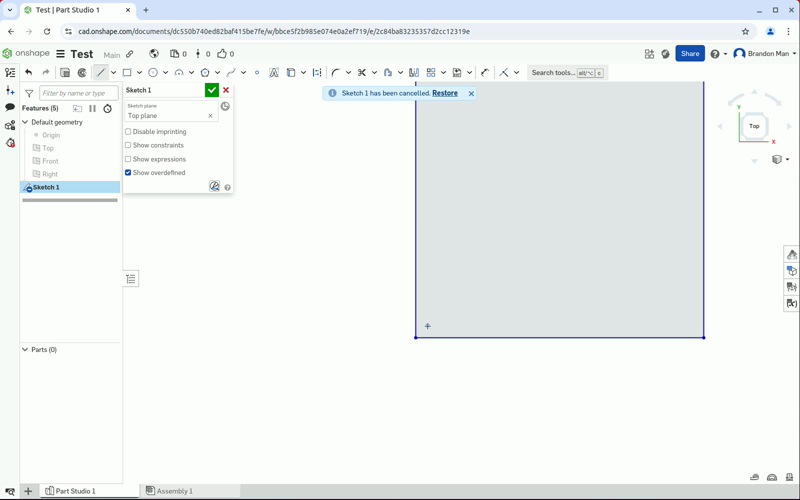
scroll(-6)
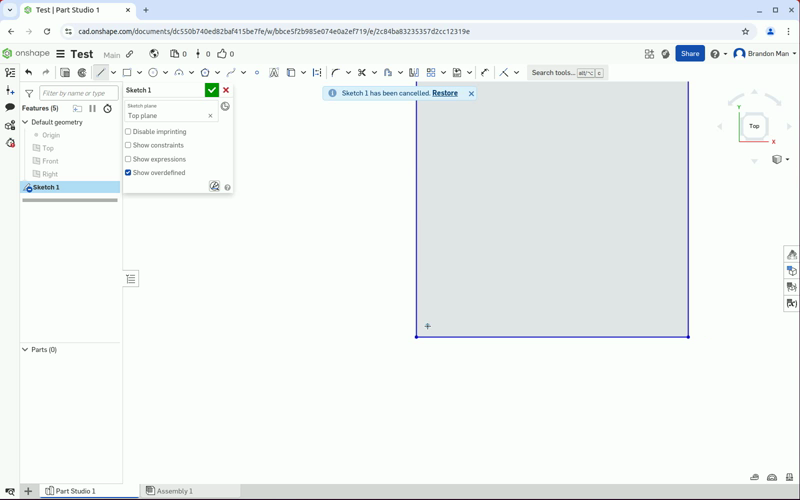
scroll(-6)
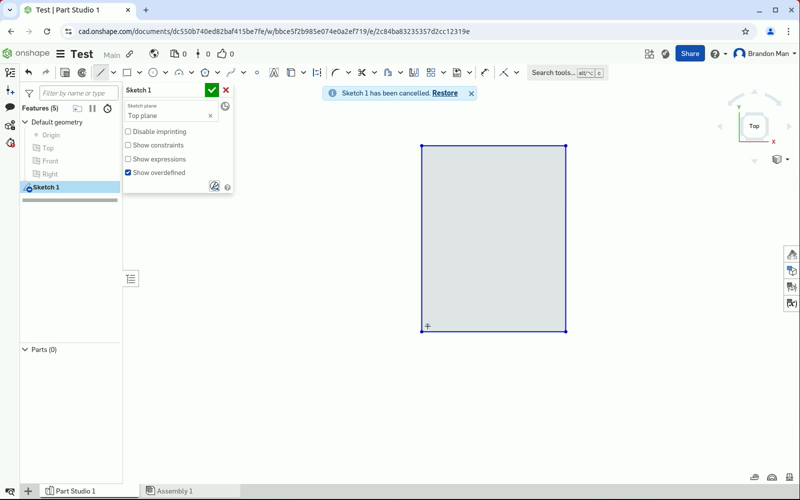
scroll(-6)
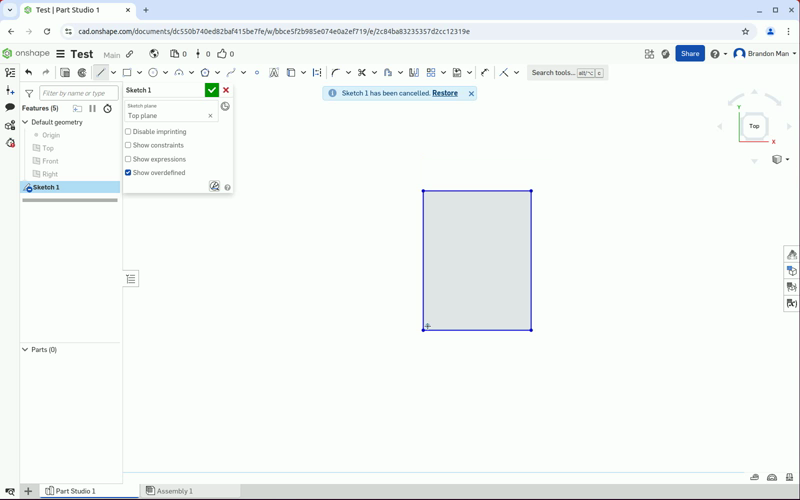
scroll(-6)
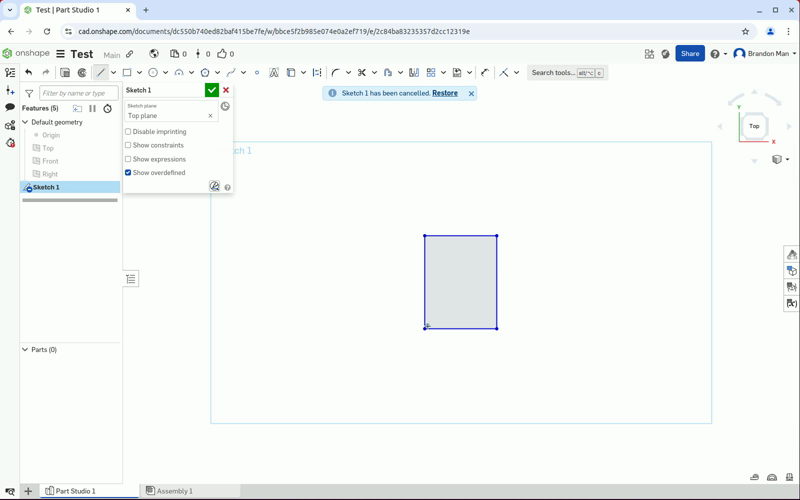
key_up(shift)
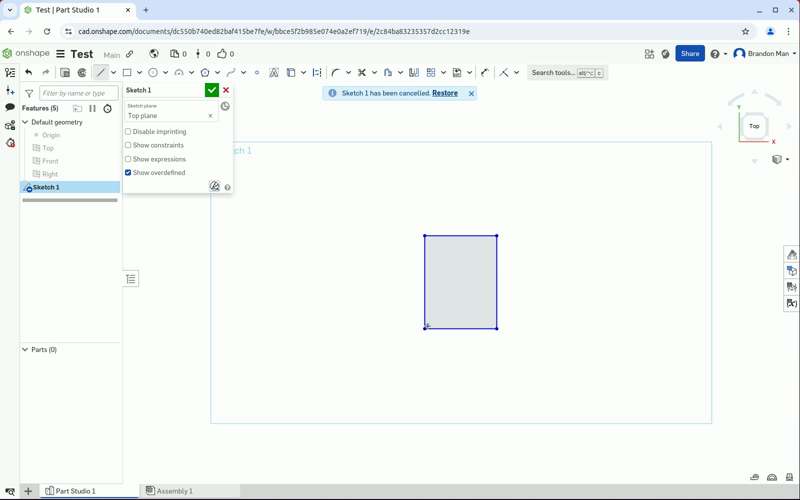
key_down(shift)
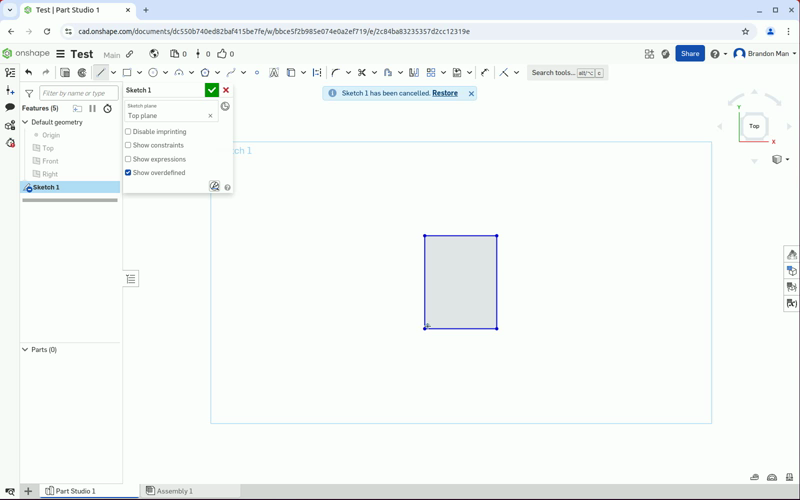
mouse_move(493, 325)
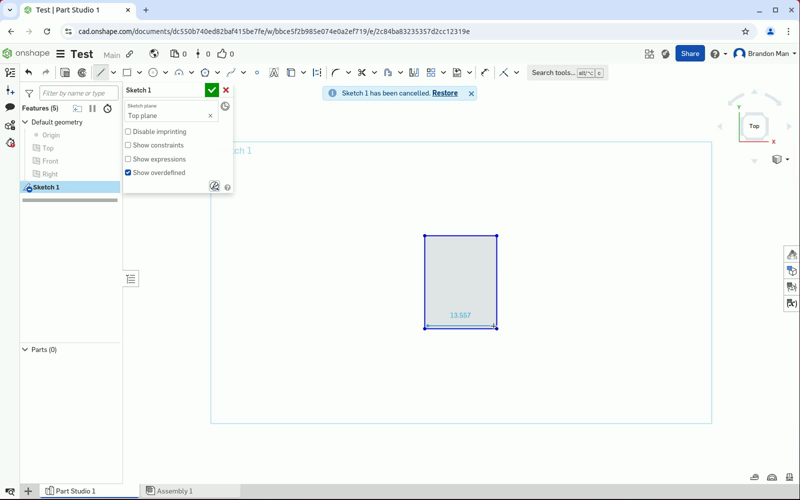
scroll(6)
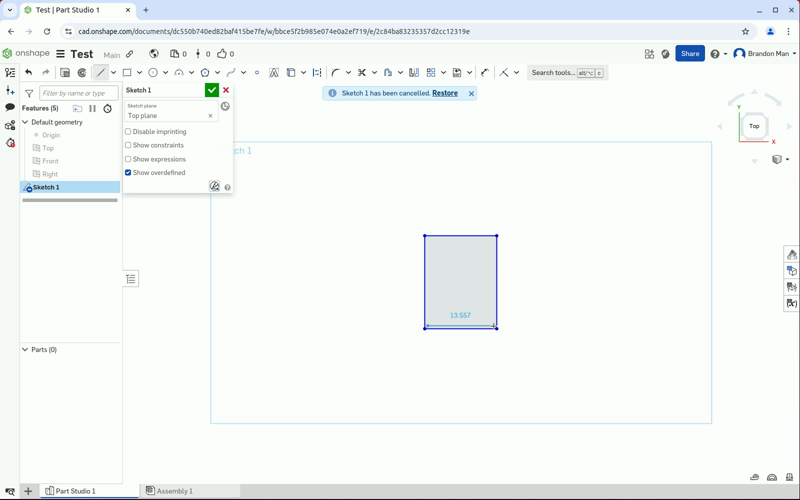
scroll(6)
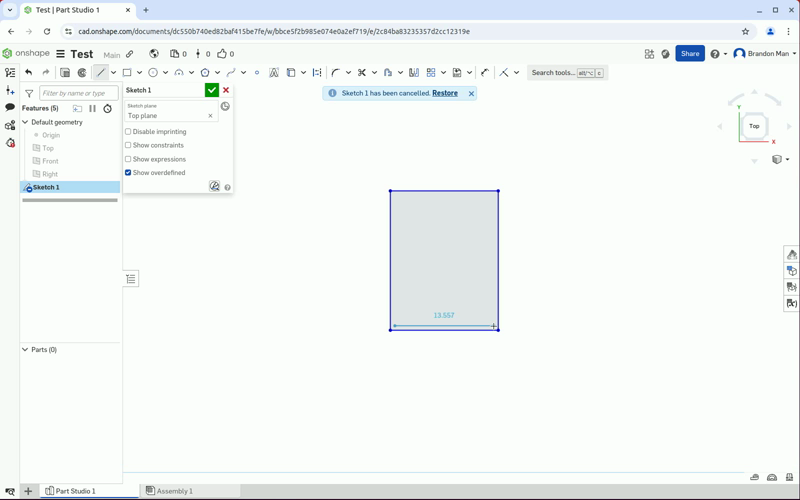
scroll(6)
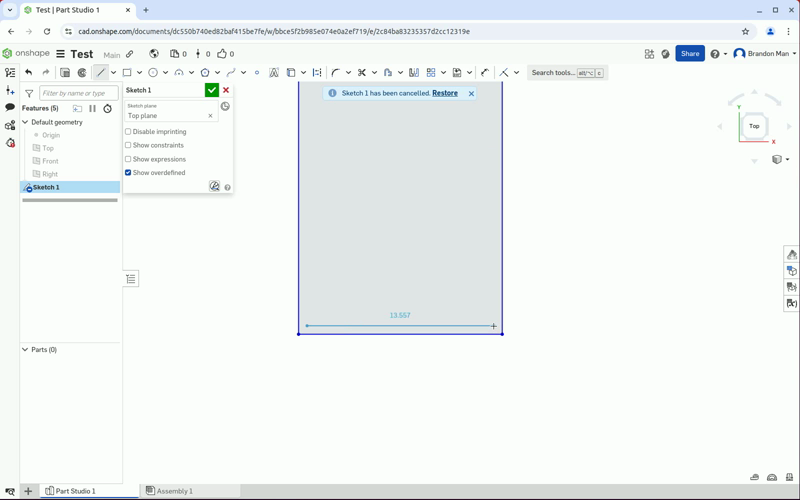
scroll(6)
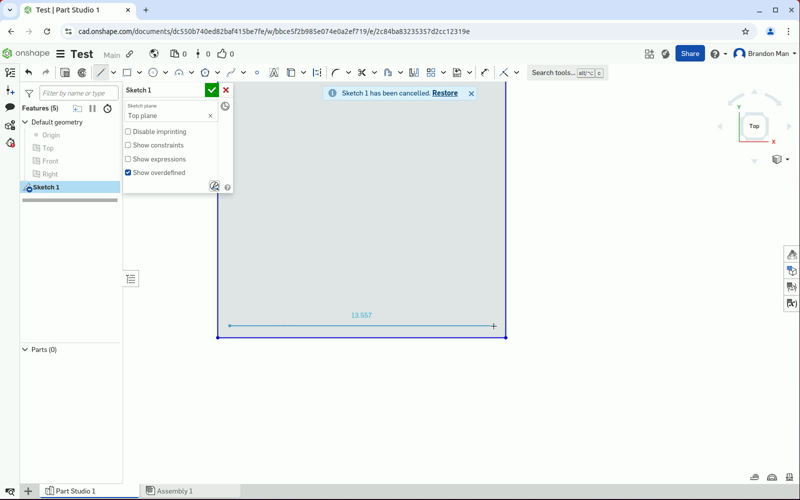
scroll(6)
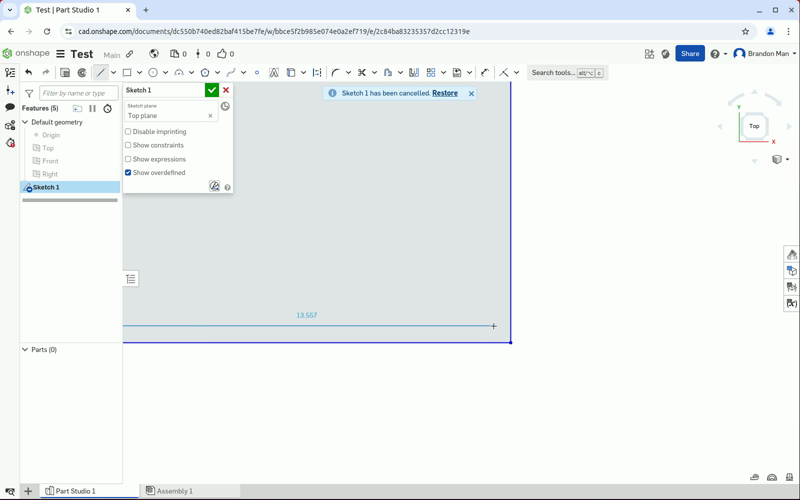
scroll(6)
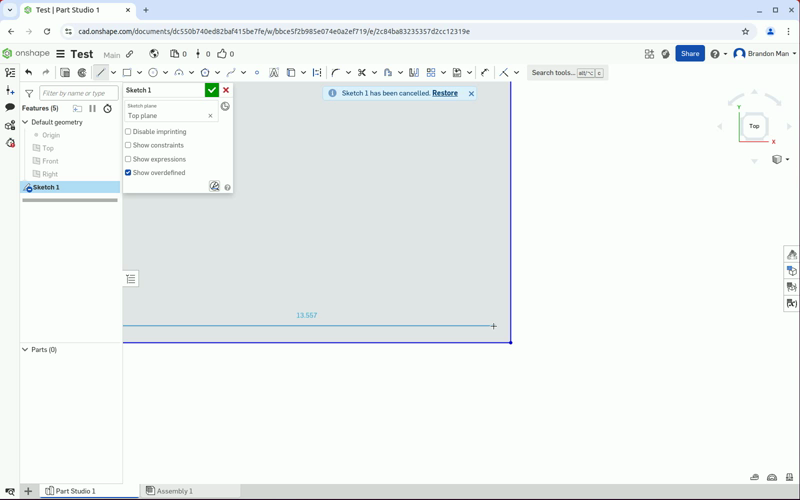
scroll(6)
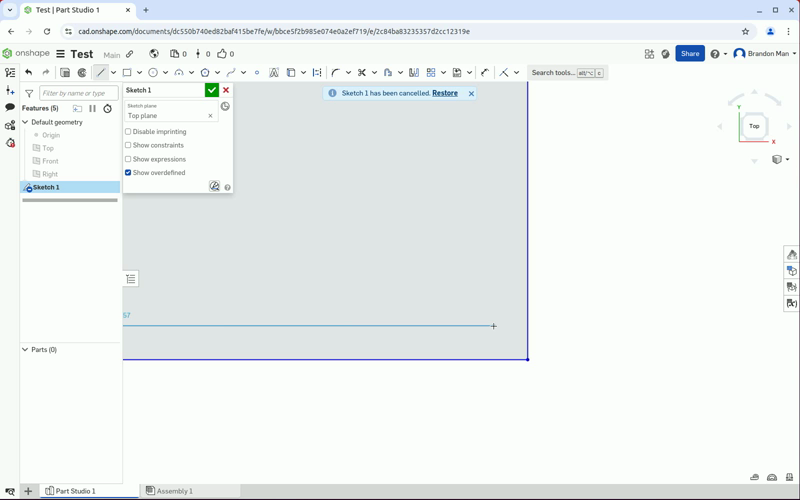
click(493, 325)
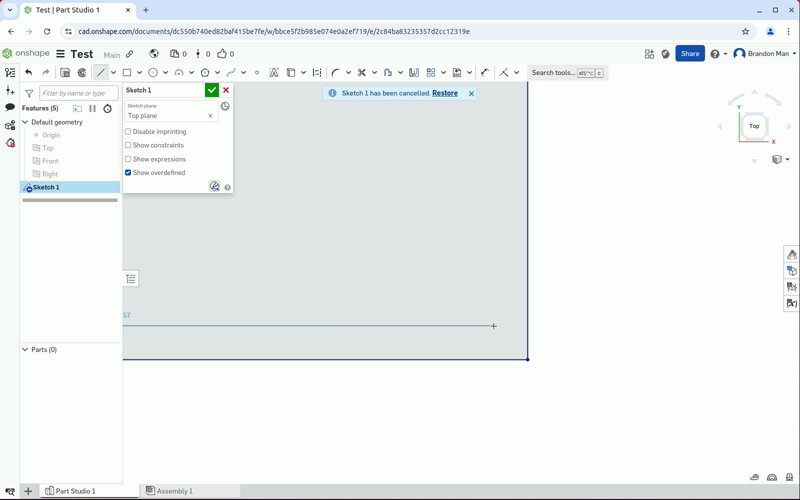
scroll(-6)
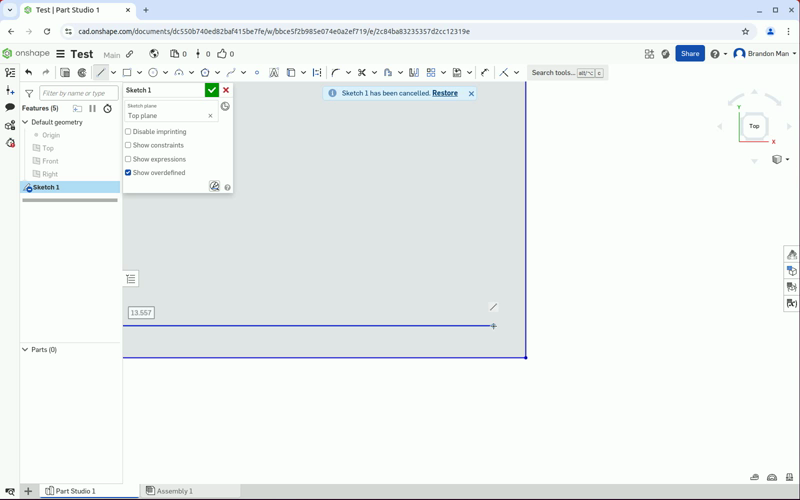
scroll(-6)
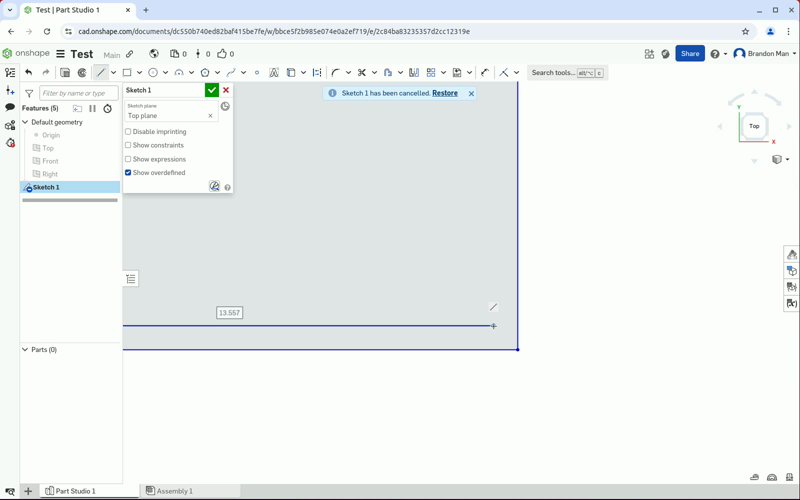
scroll(-6)
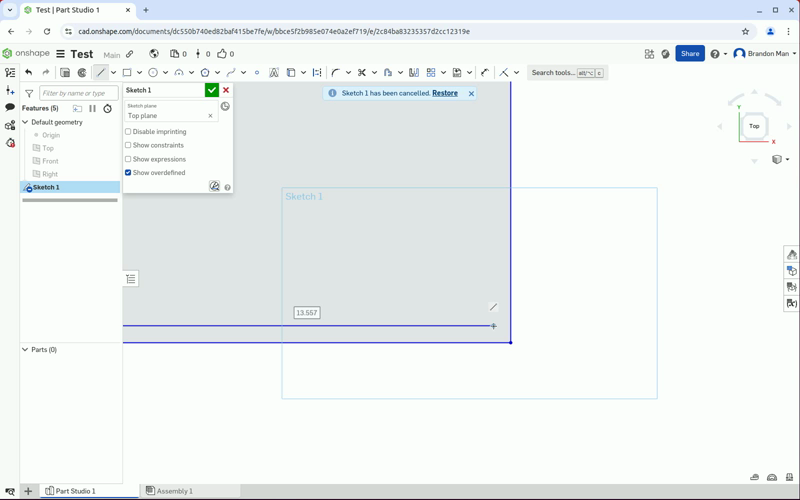
scroll(-6)
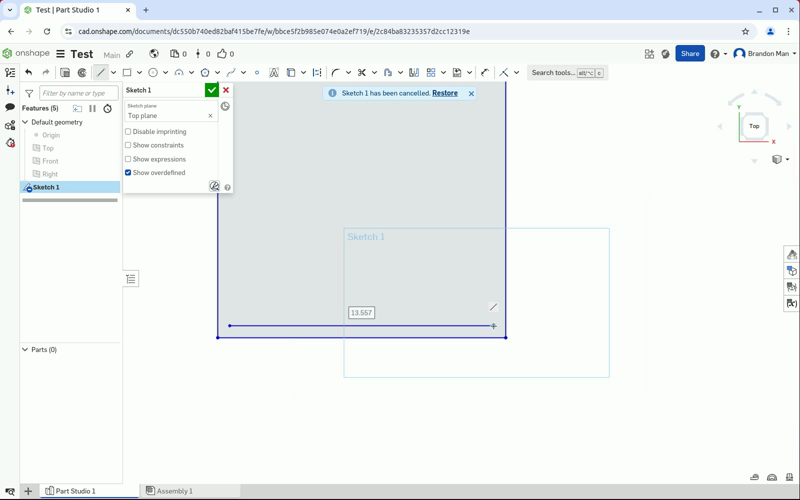
scroll(-6)
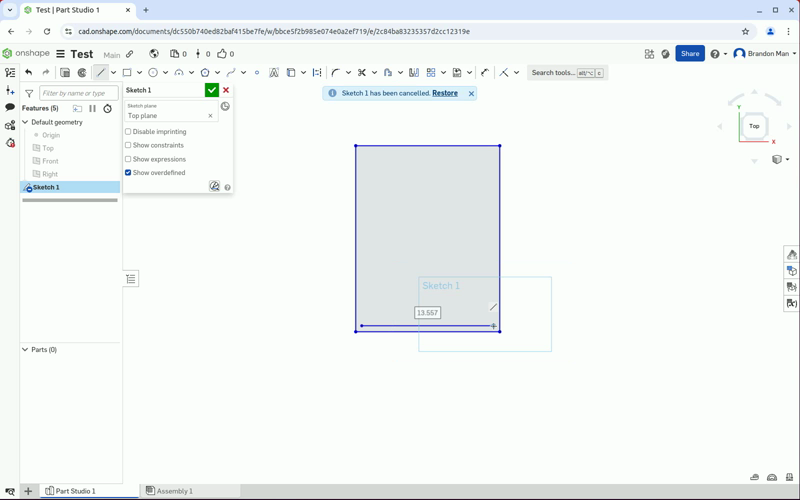
scroll(-6)
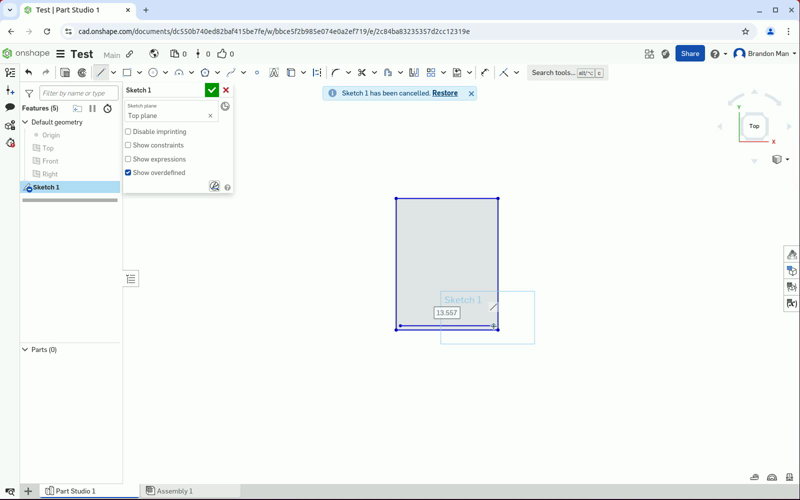
scroll(-6)
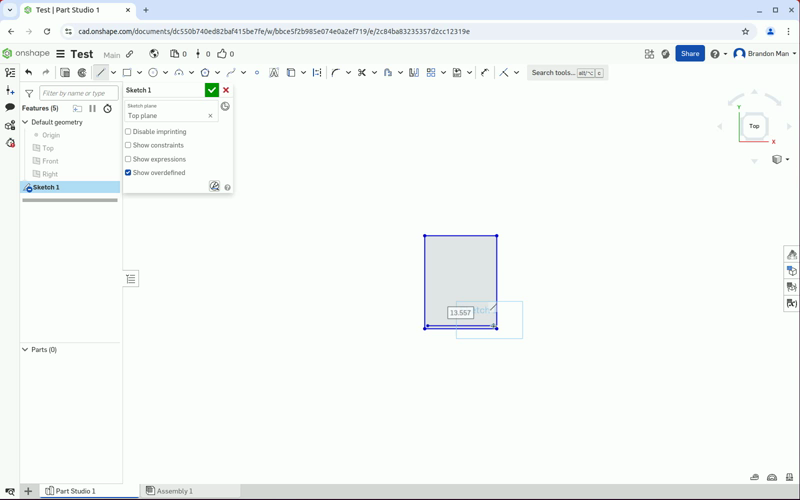
key_up(shift)
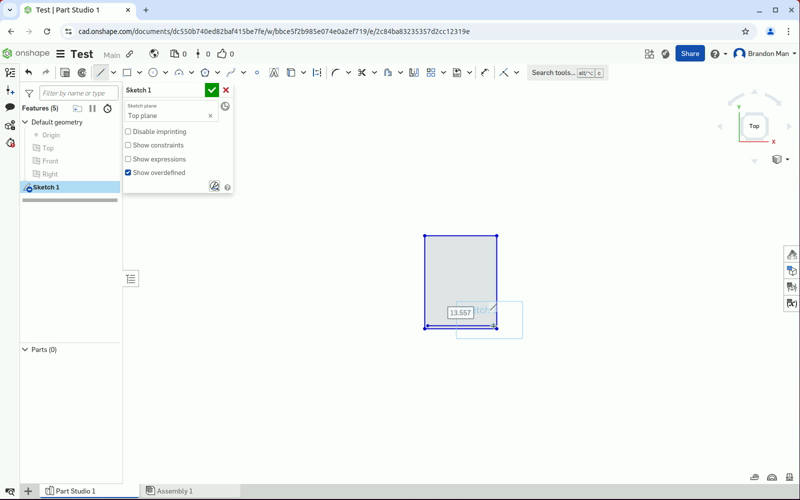
key_down(shift)
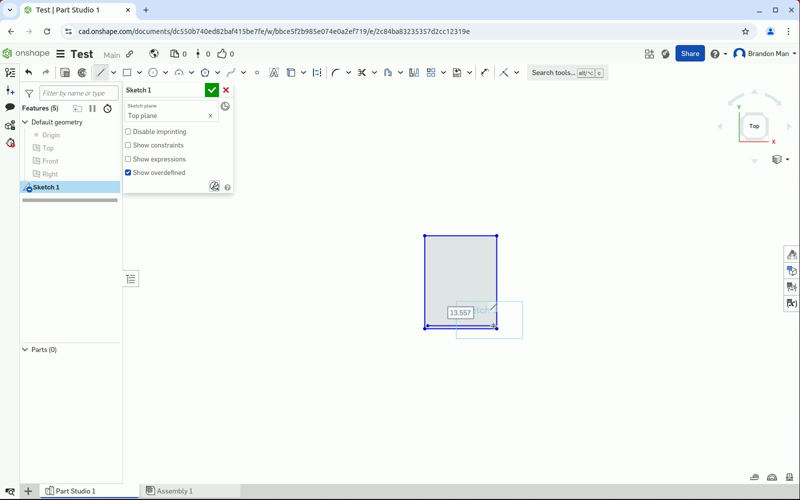
mouse_move(493, 238)
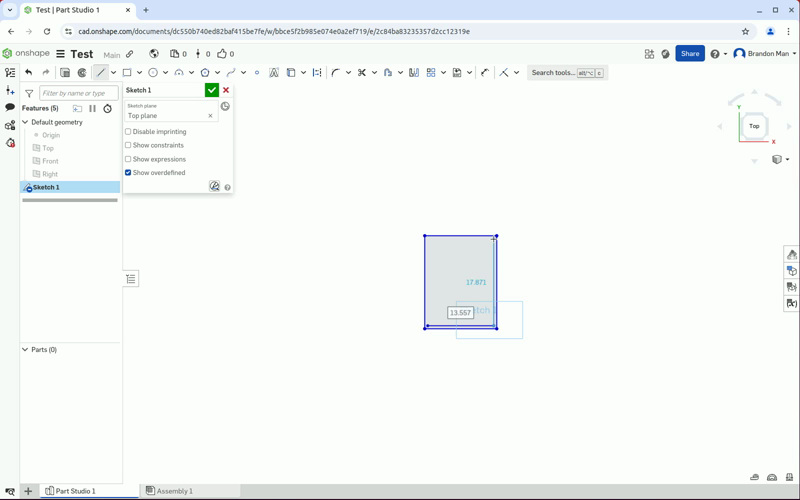
scroll(6)
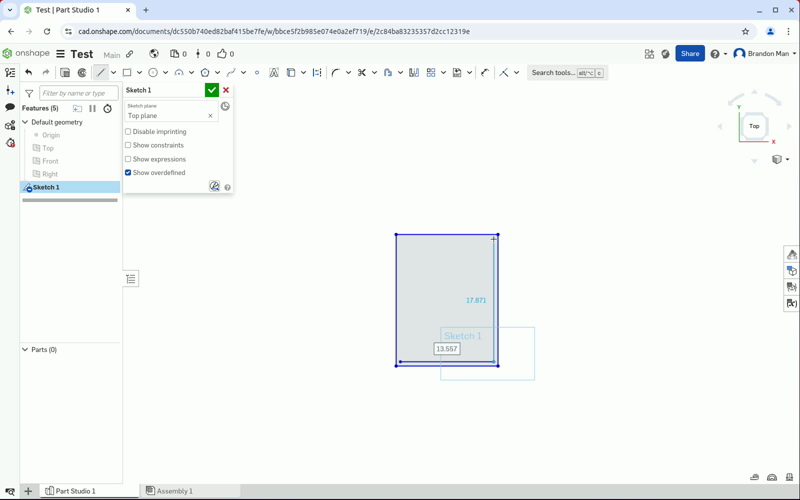
scroll(6)
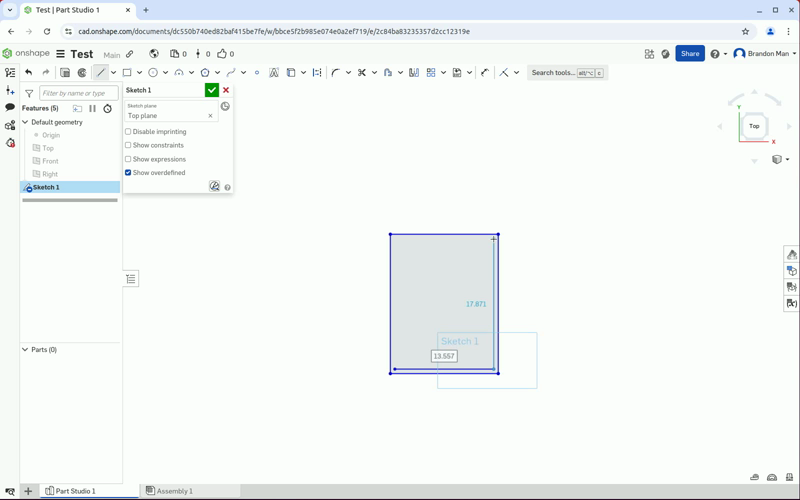
scroll(6)
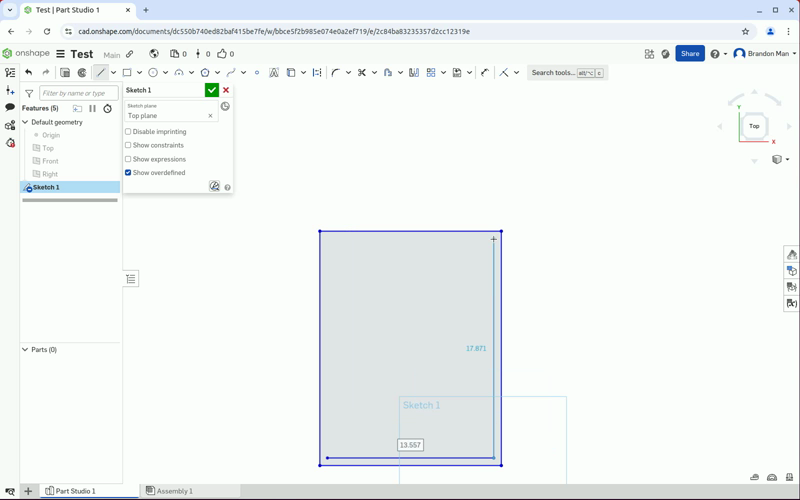
scroll(6)
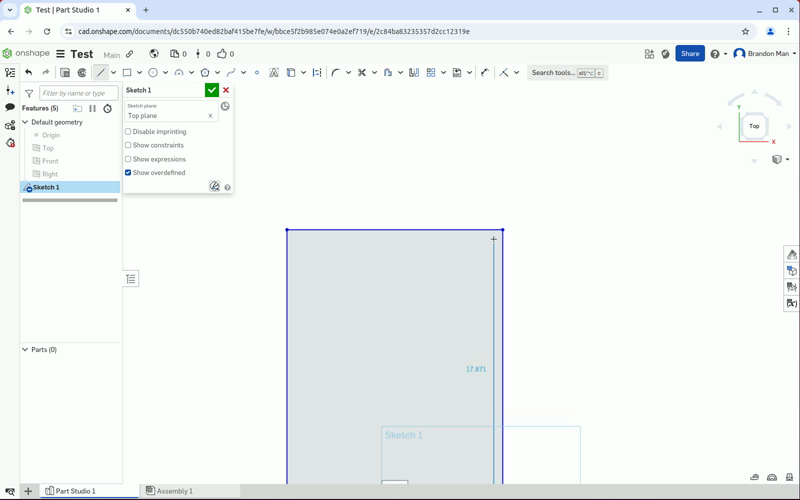
scroll(6)
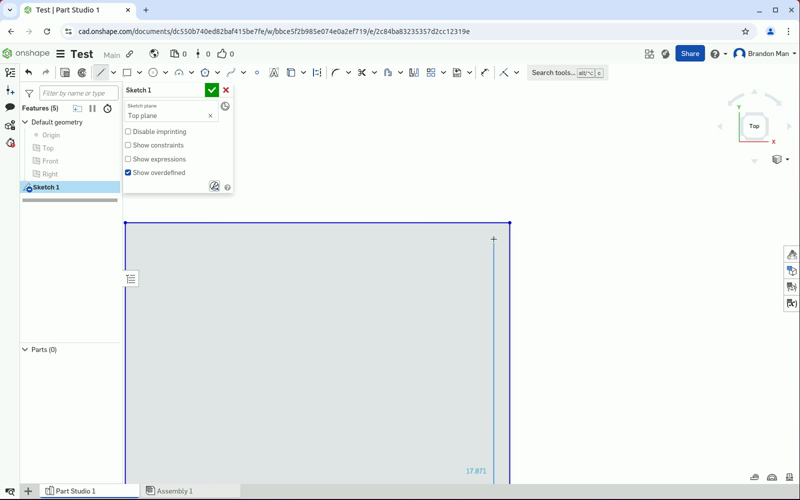
scroll(6)
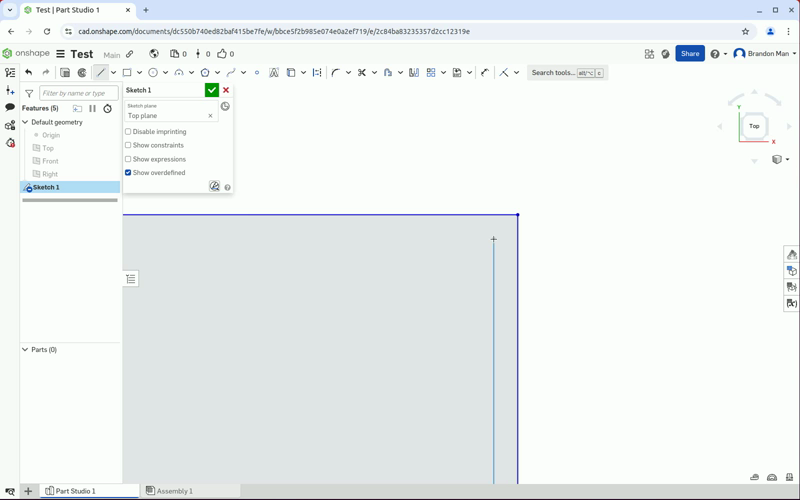
scroll(6)
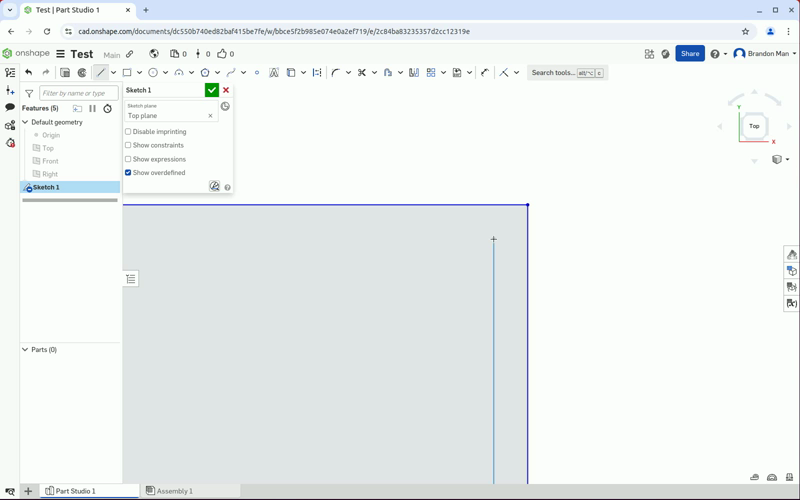
click(493, 238)
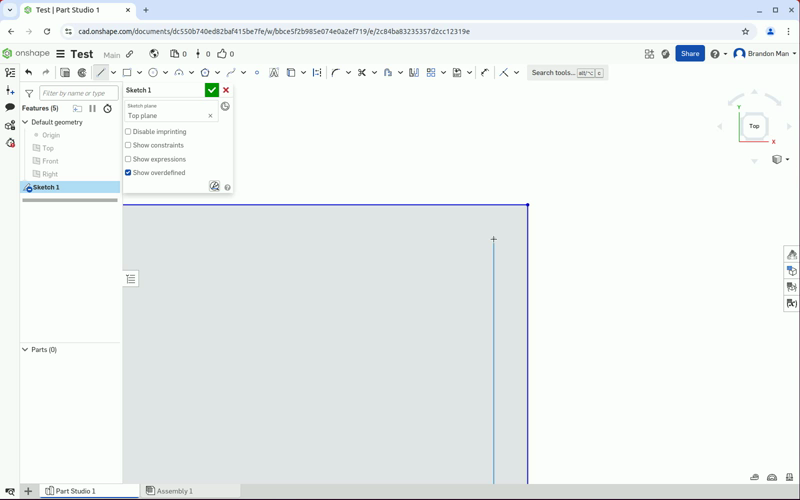
scroll(-6)
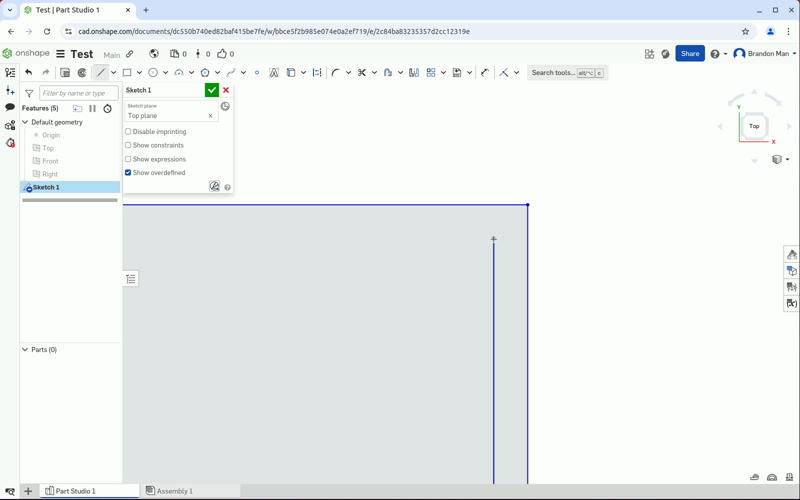
scroll(-6)
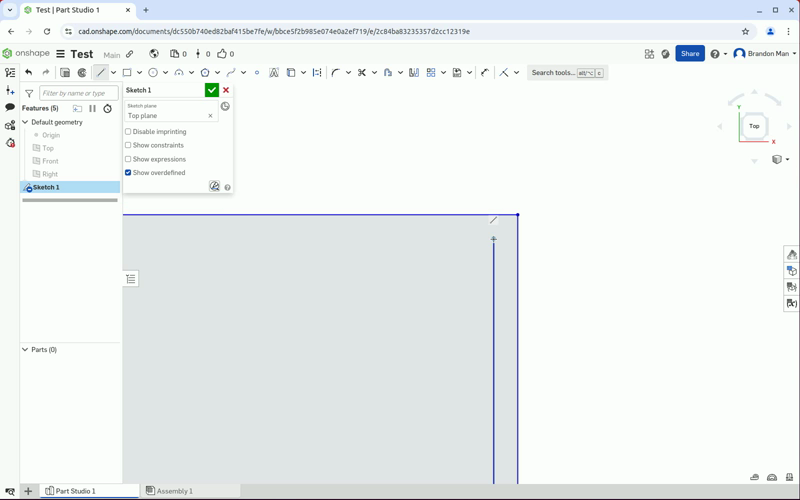
scroll(-6)
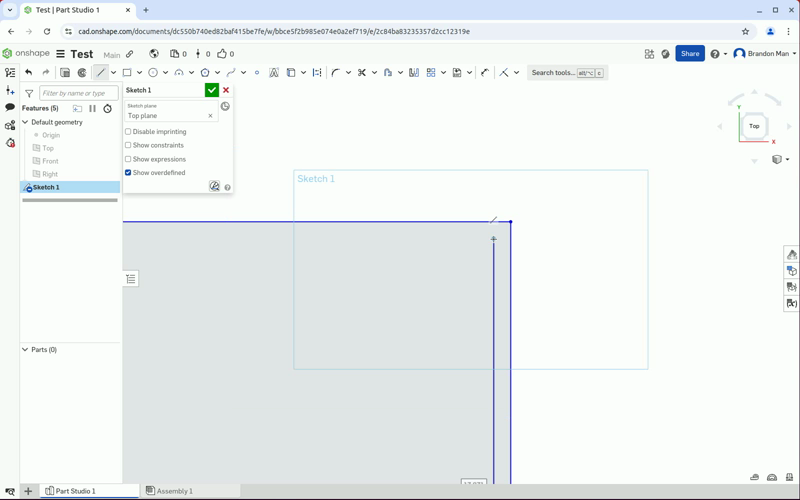
scroll(-6)
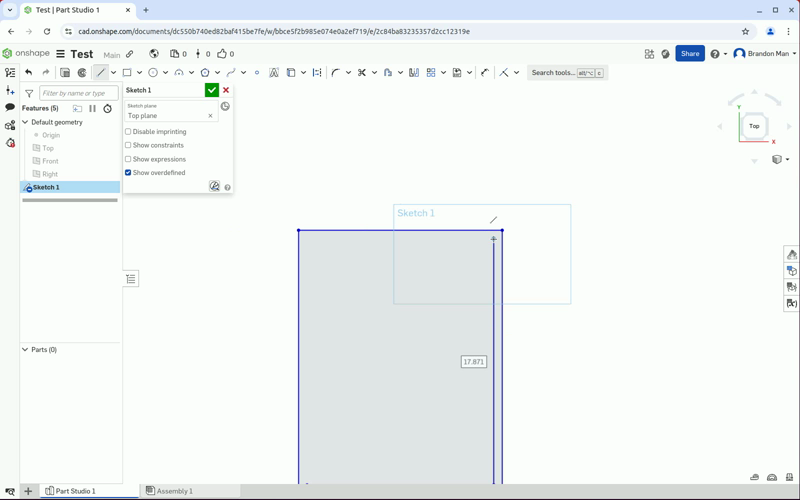
scroll(-6)
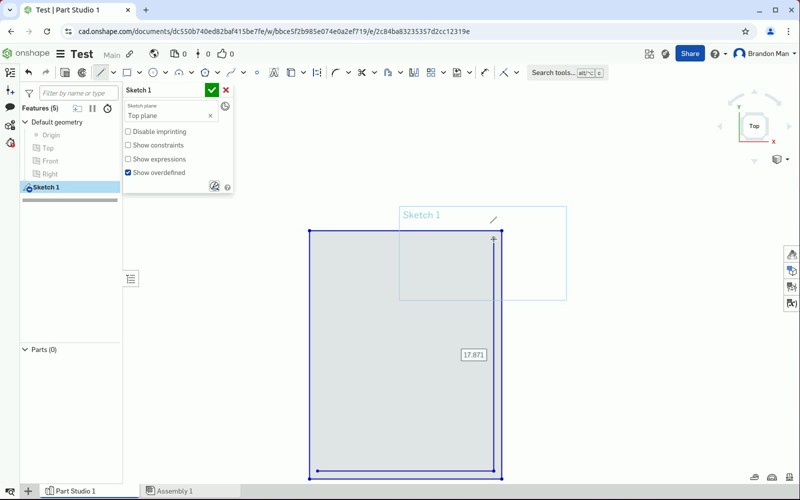
scroll(-6)
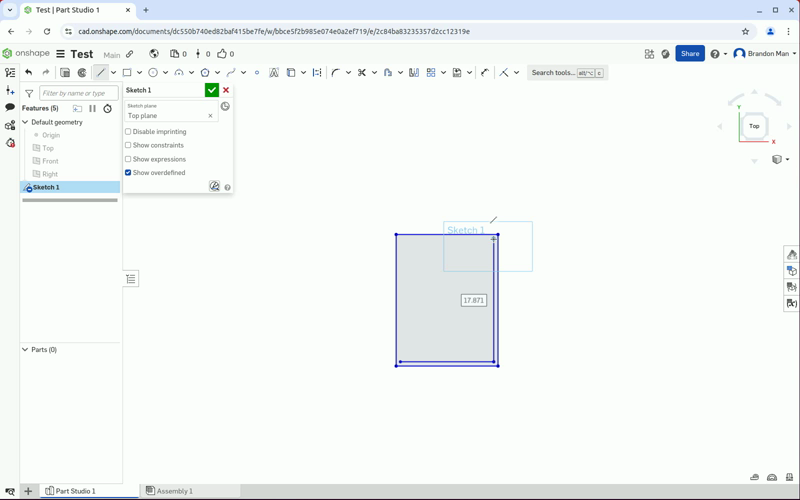
scroll(-6)
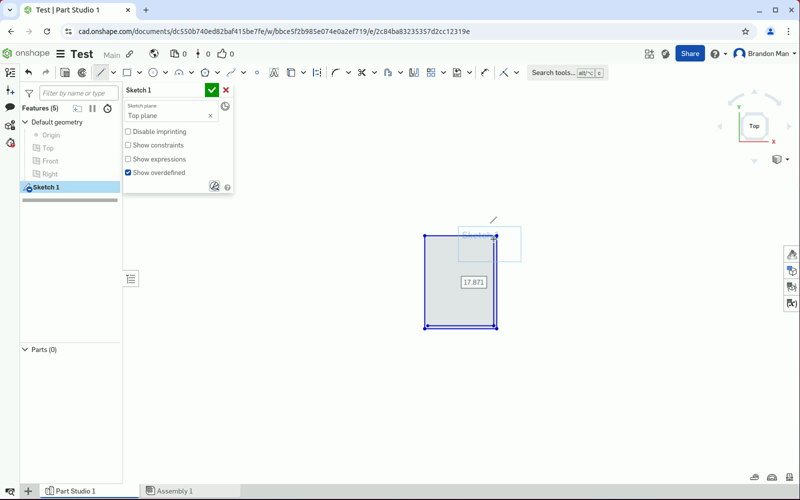
key_up(shift)
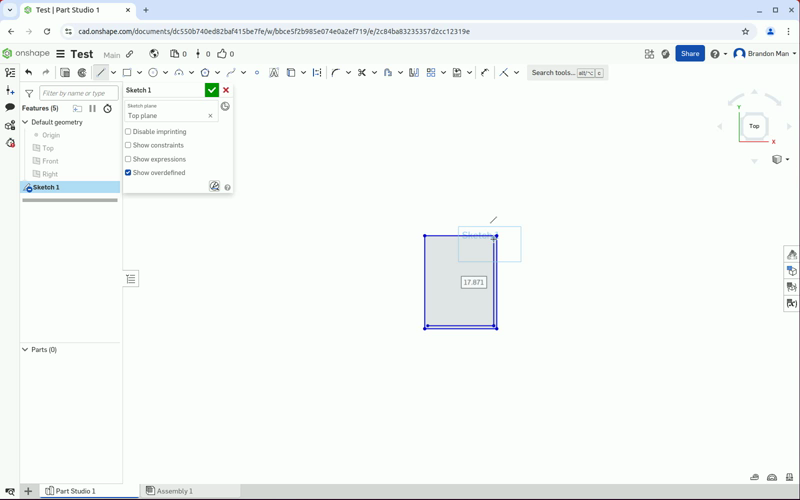
key_down(shift)
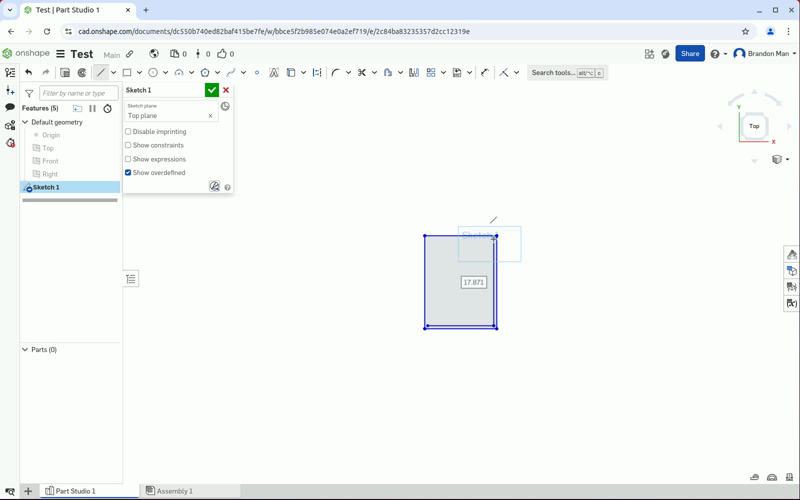
mouse_move(427, 238)
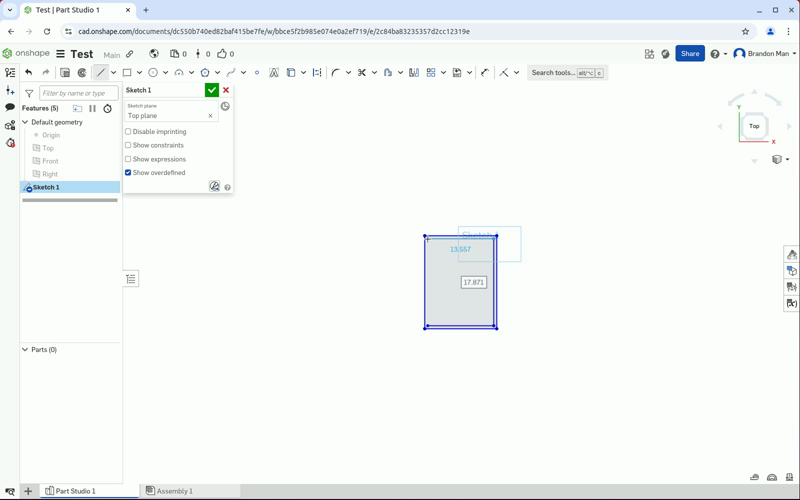
scroll(6)
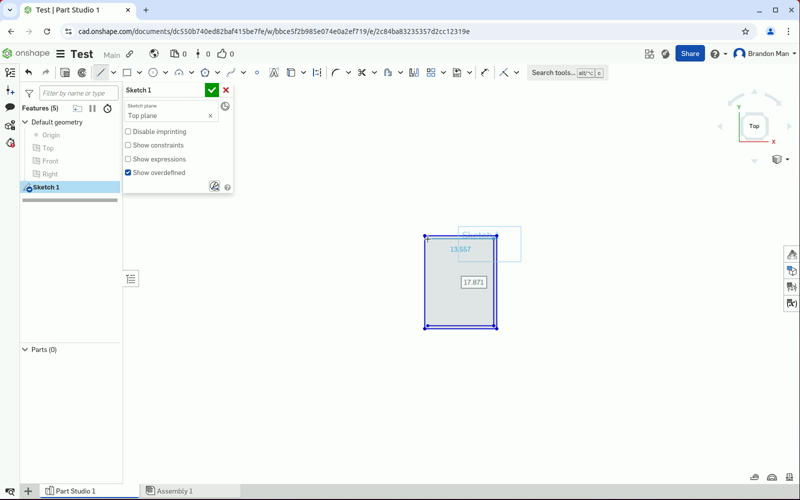
scroll(6)
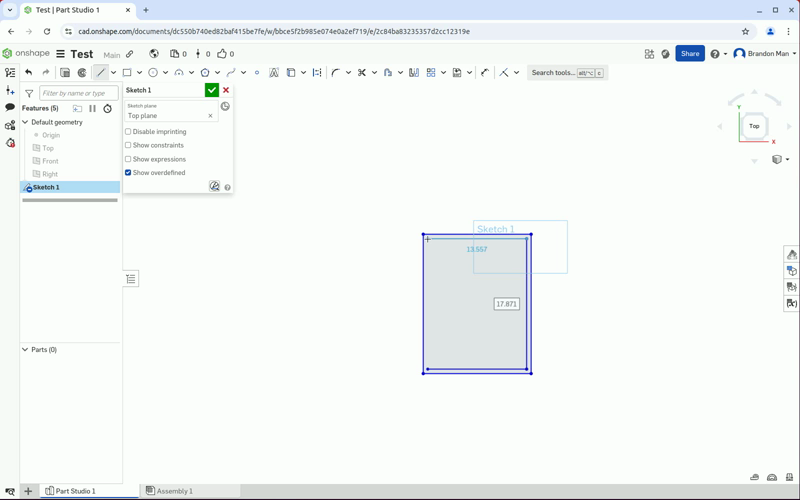
scroll(6)
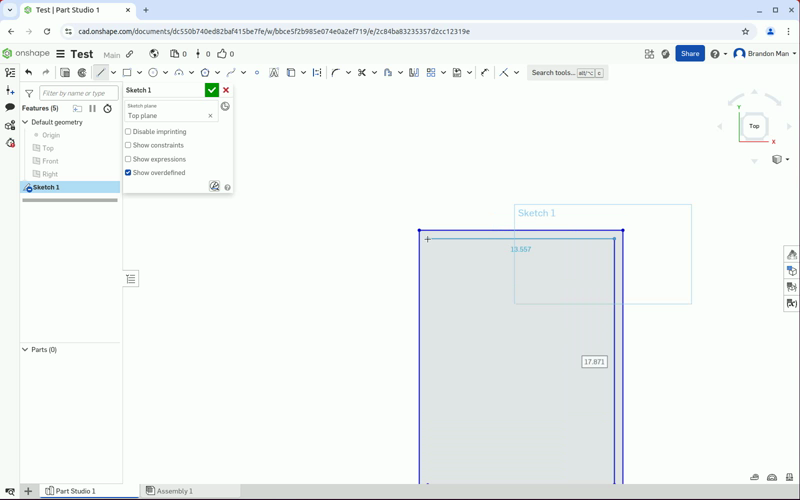
scroll(6)
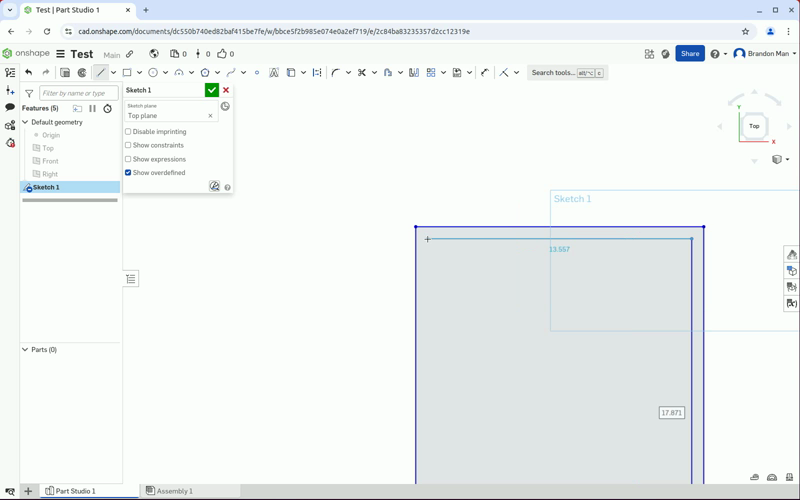
scroll(6)
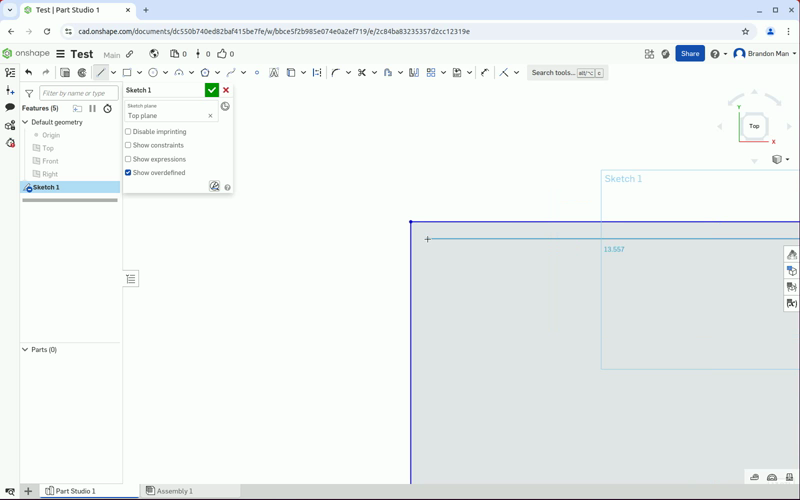
scroll(6)
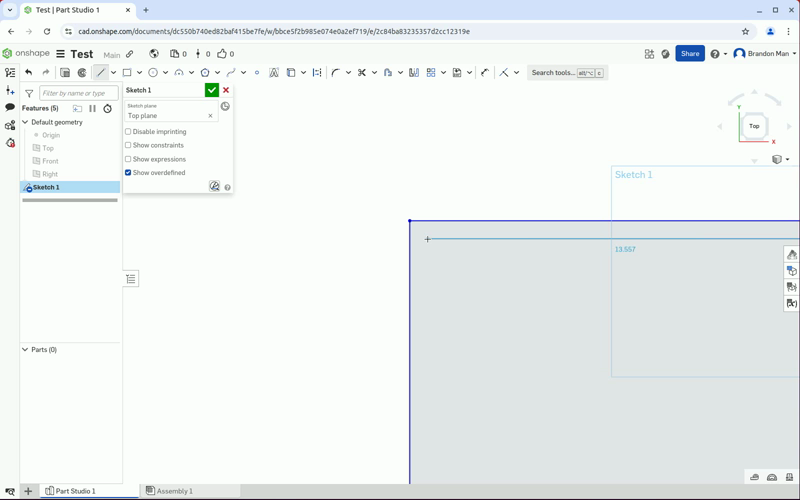
scroll(6)
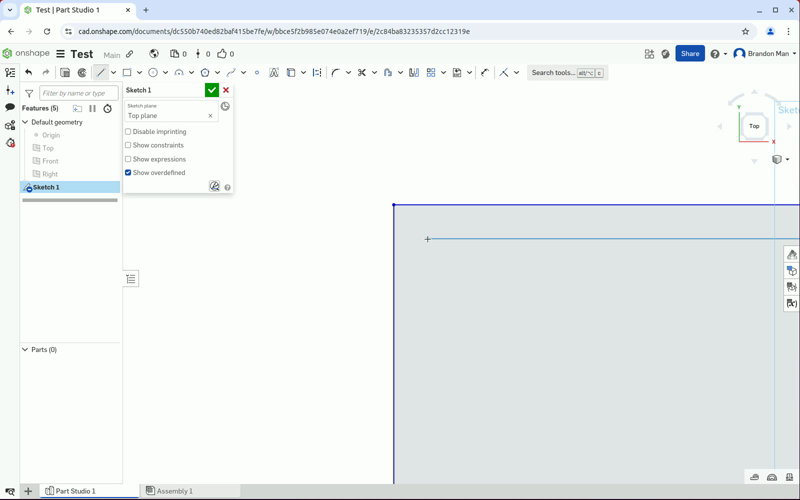
click(427, 238)
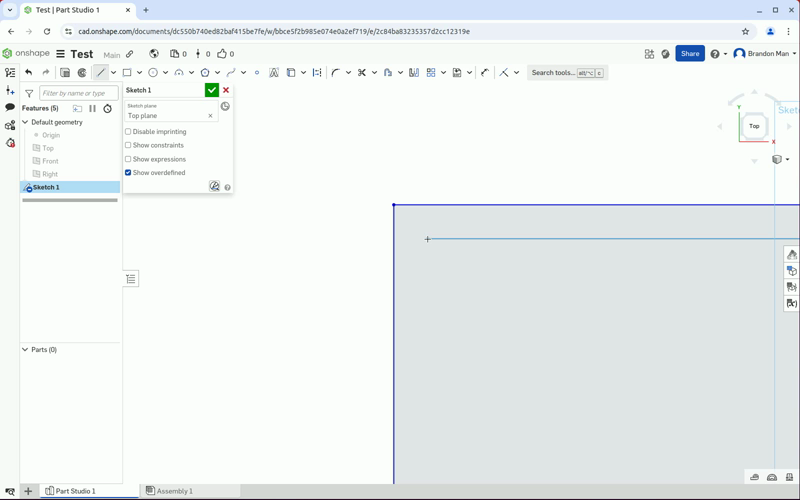
scroll(-6)
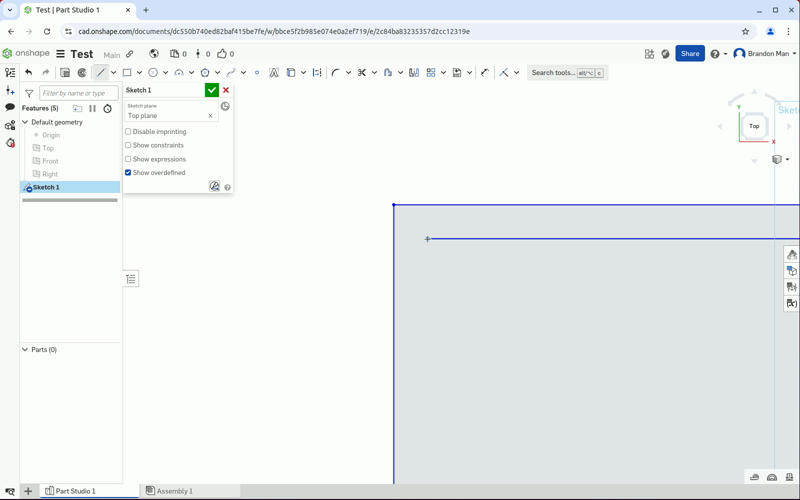
scroll(-6)
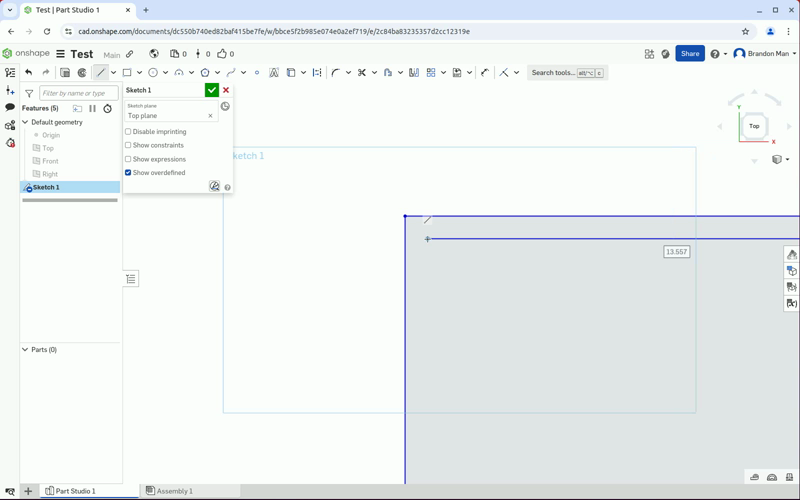
scroll(-6)
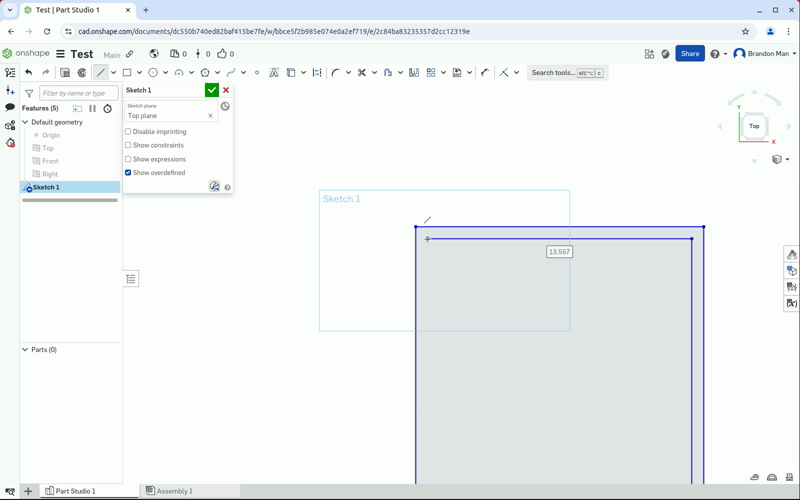
scroll(-6)
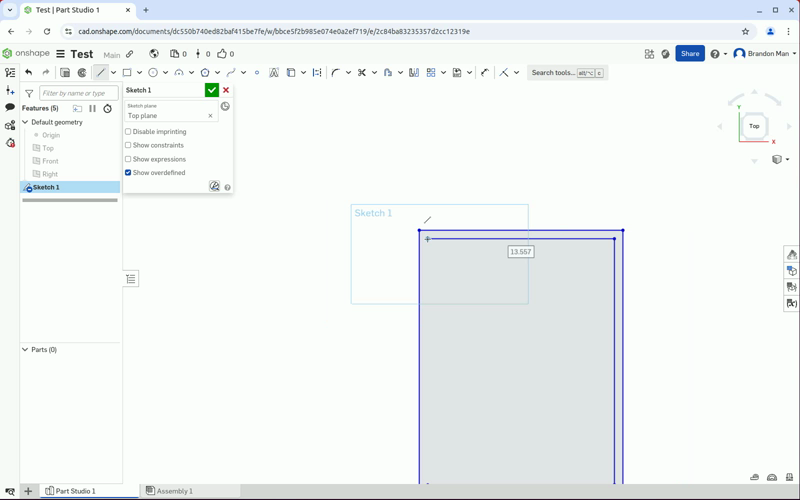
scroll(-6)
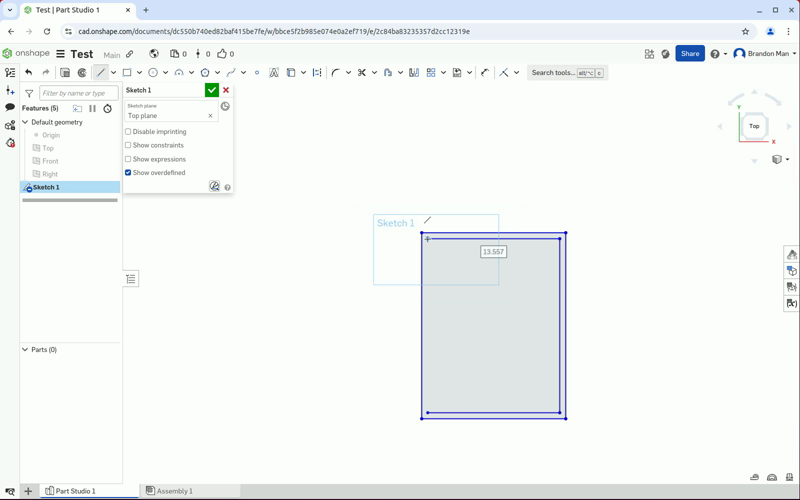
scroll(-6)
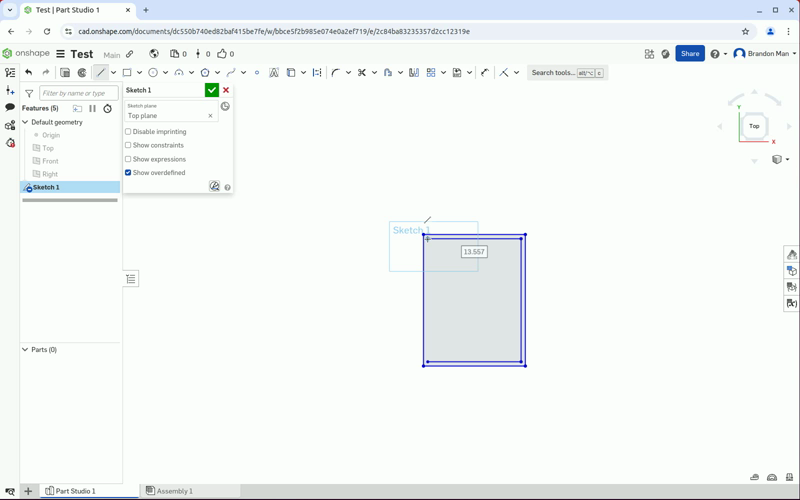
scroll(-6)
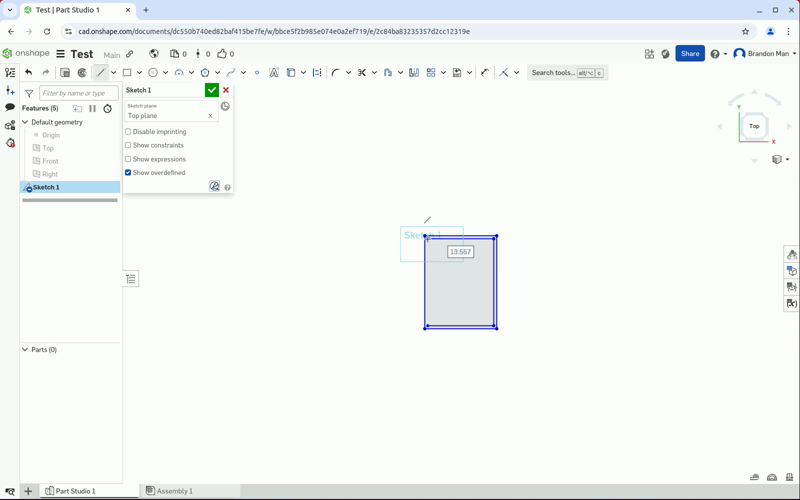
key_up(shift)
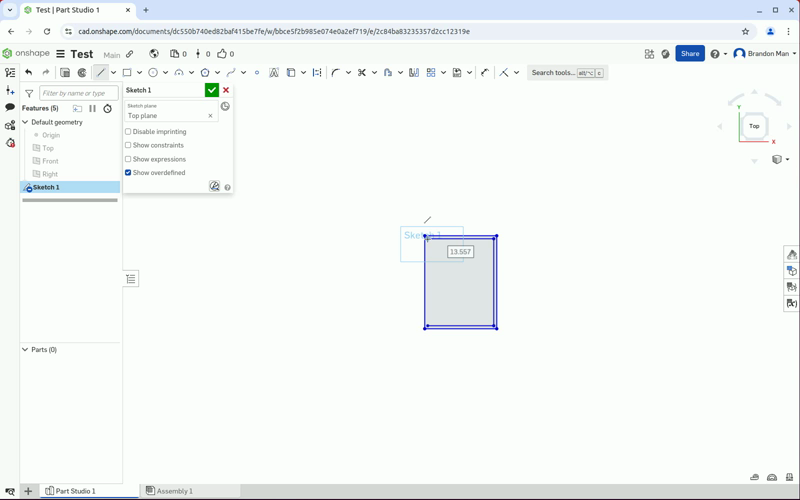
key_down(shift)
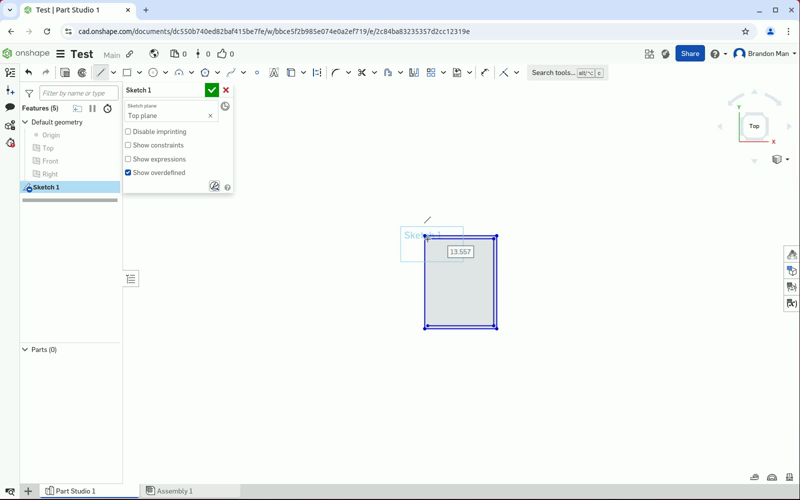
mouse_move(427, 325)
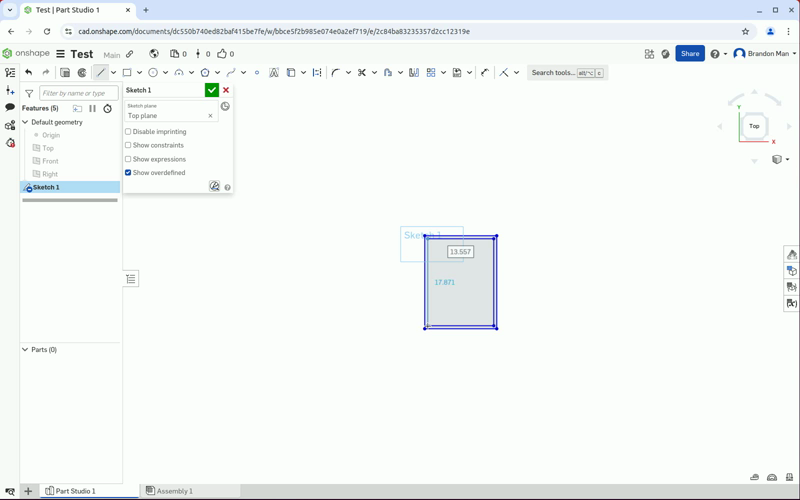
scroll(6)
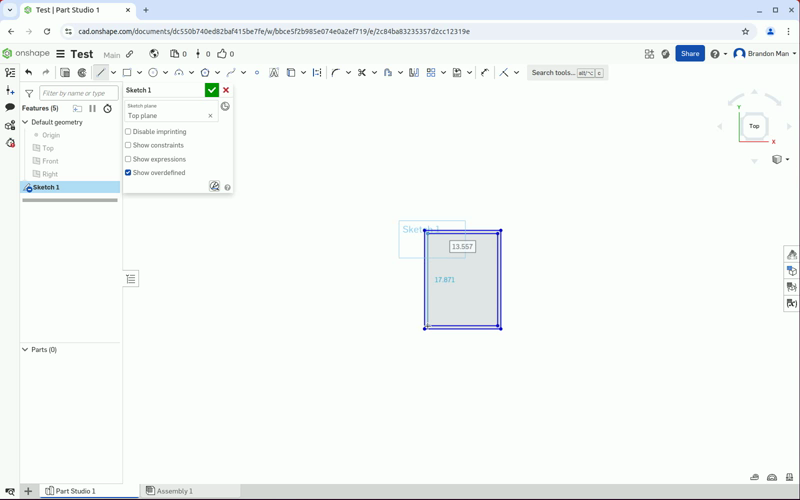
scroll(6)
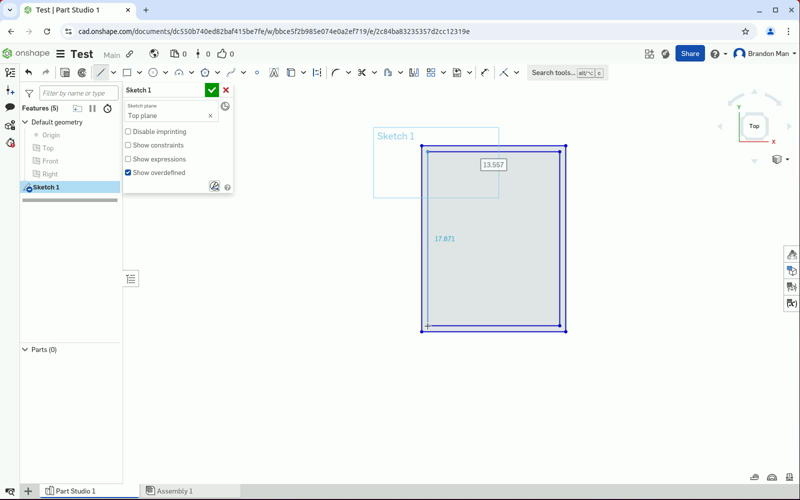
scroll(6)
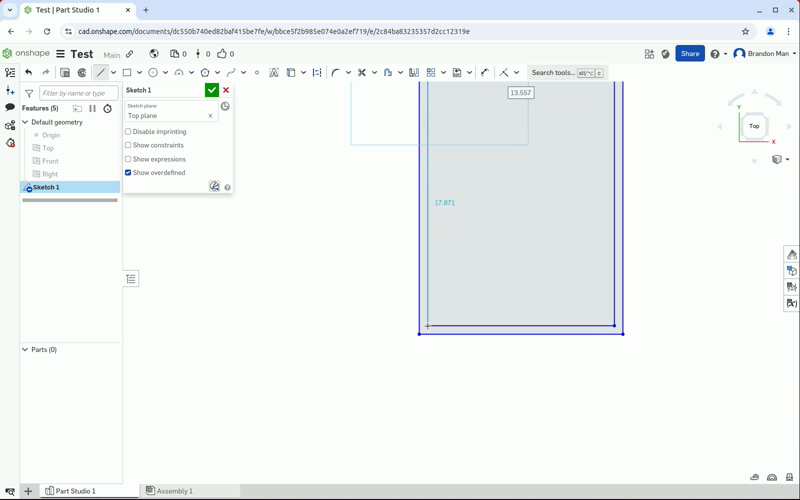
scroll(6)
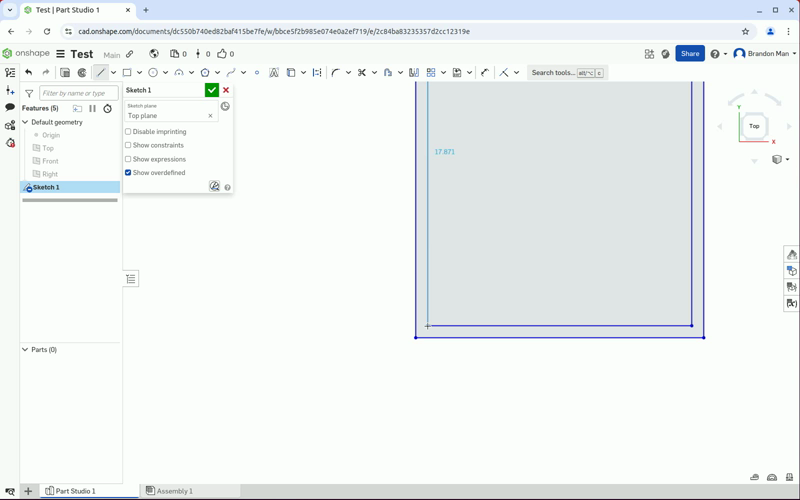
scroll(6)
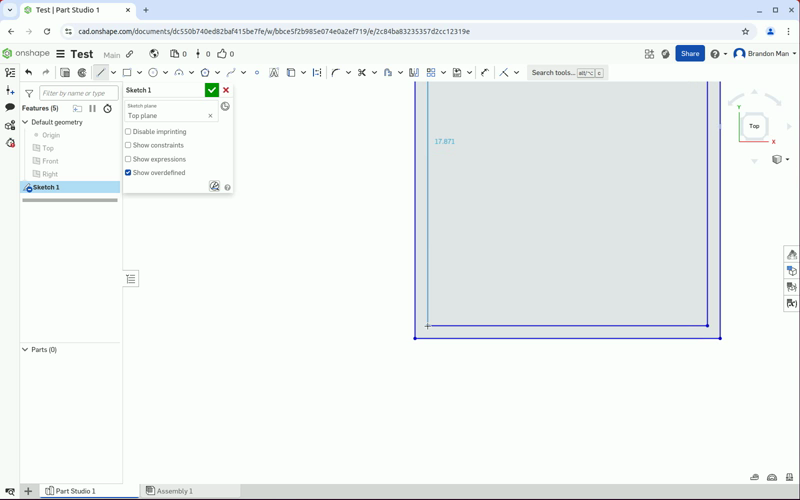
scroll(6)
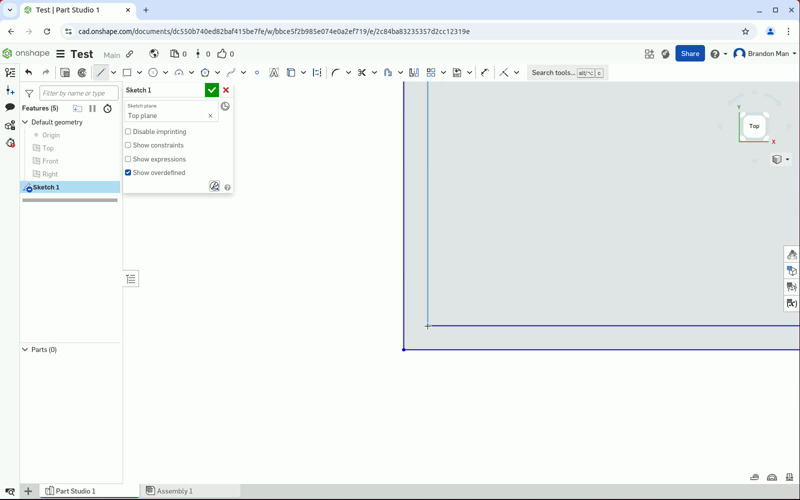
scroll(6)
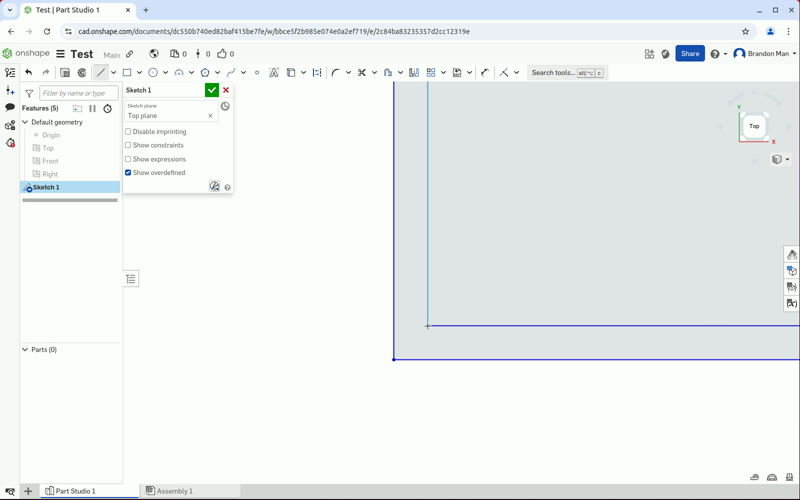
key_up(shift)
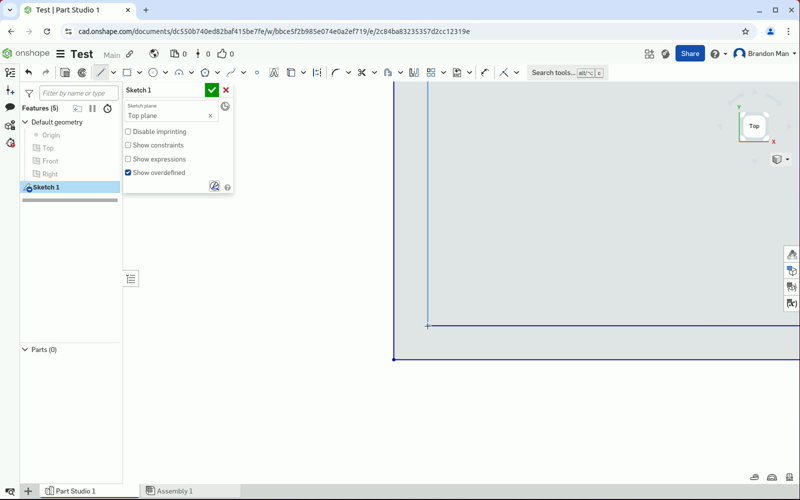
click(427, 325)
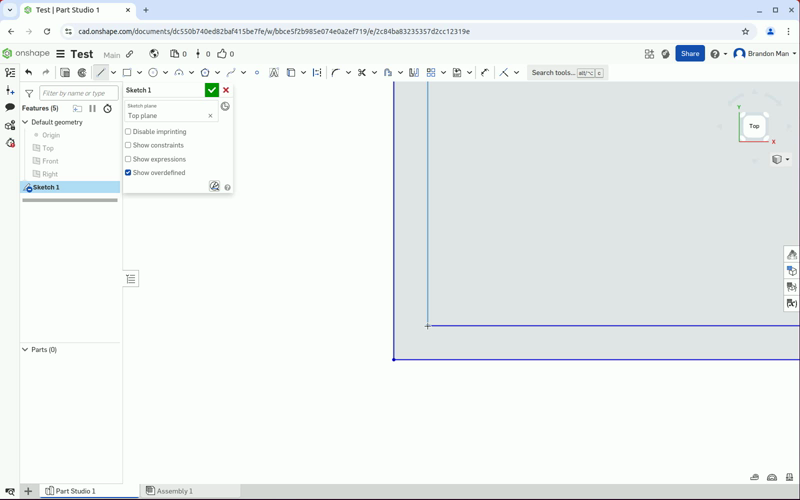
scroll(-6)
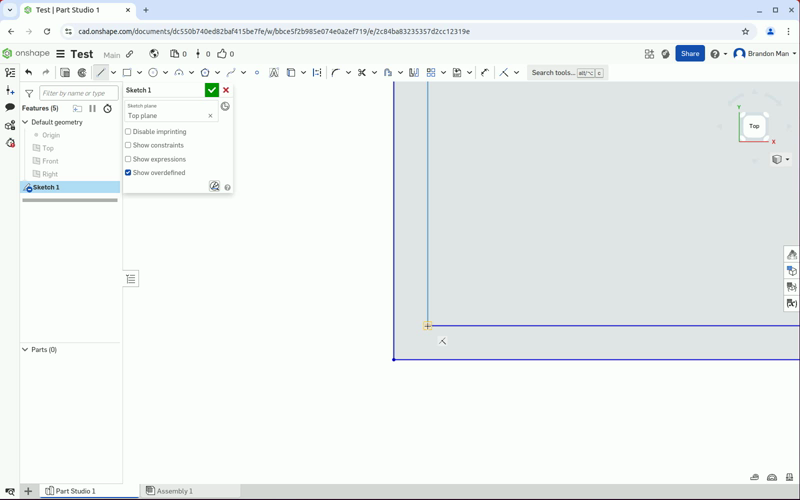
scroll(-6)
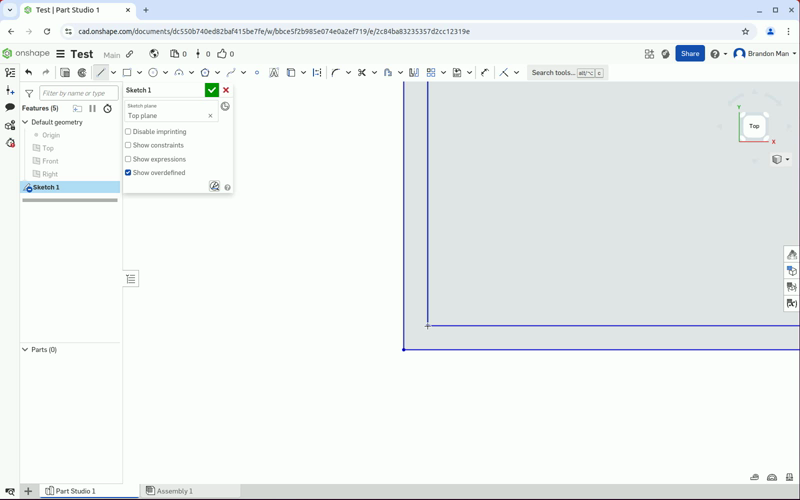
scroll(-6)
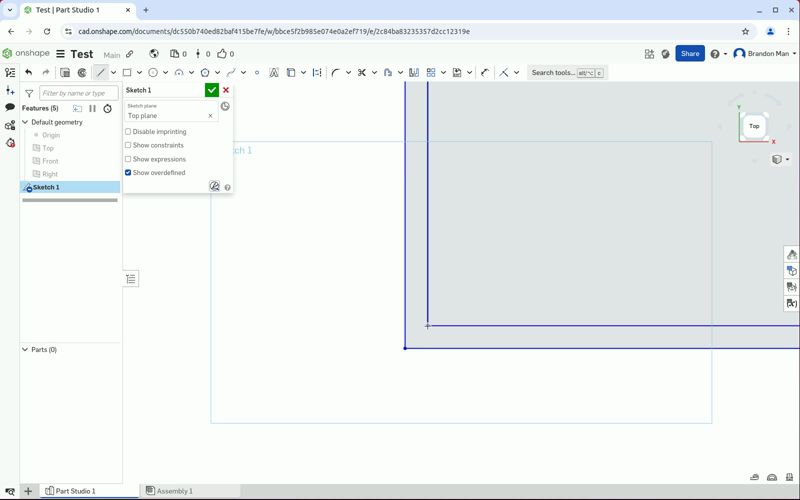
scroll(-6)
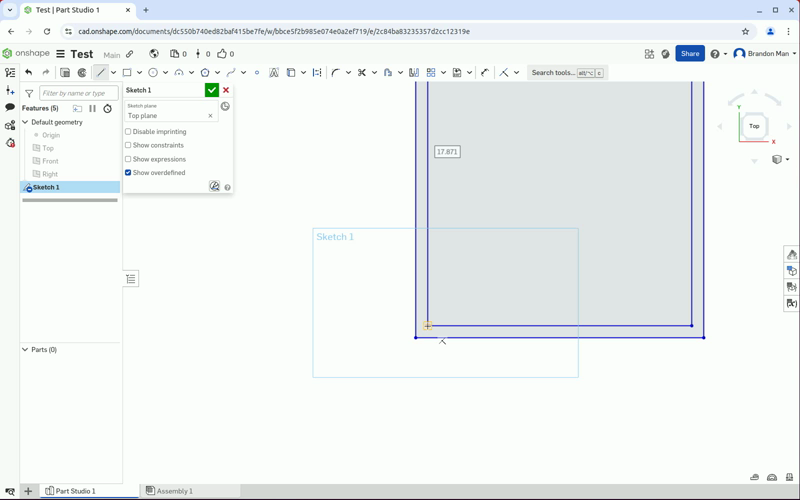
scroll(-6)
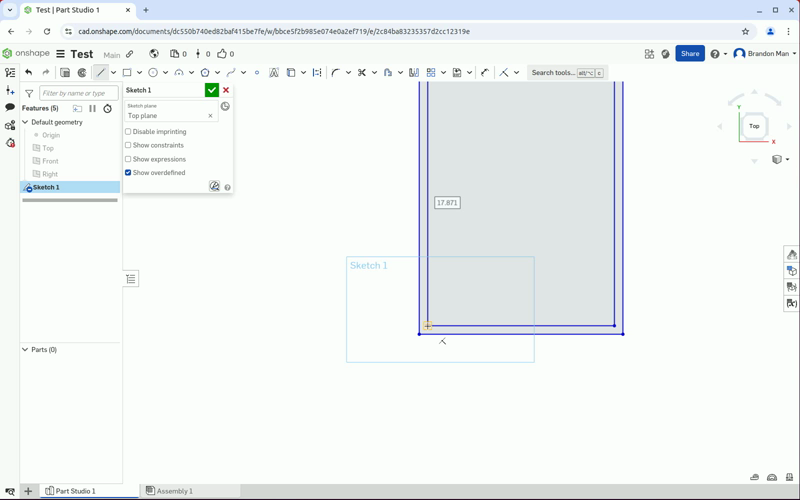
scroll(-6)
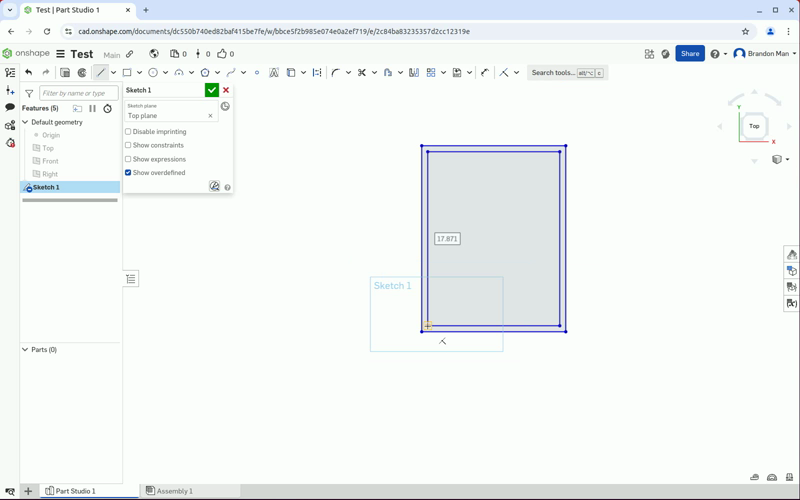
scroll(-6)
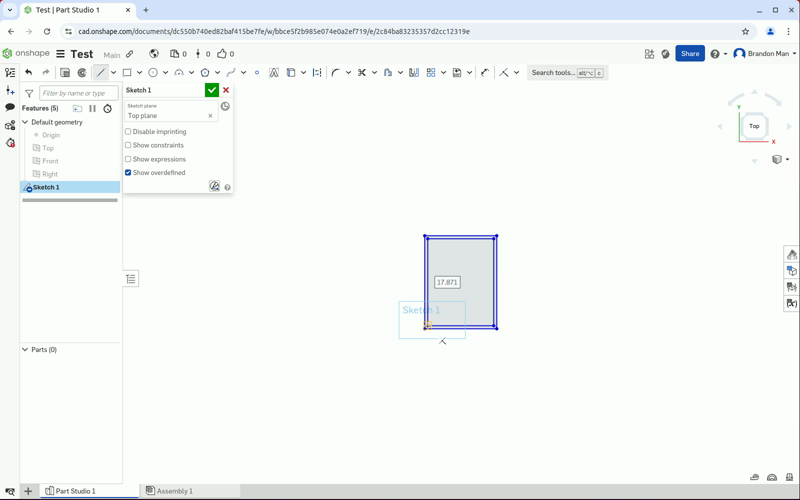
key(esc)
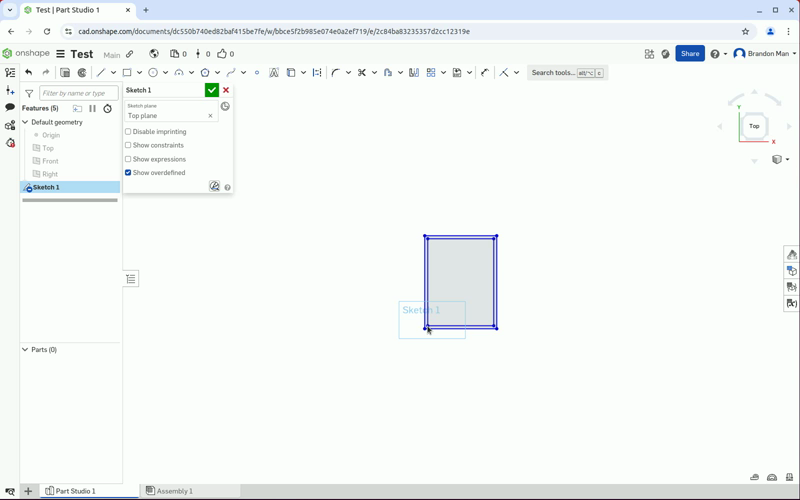
mouse_move(485, 236)
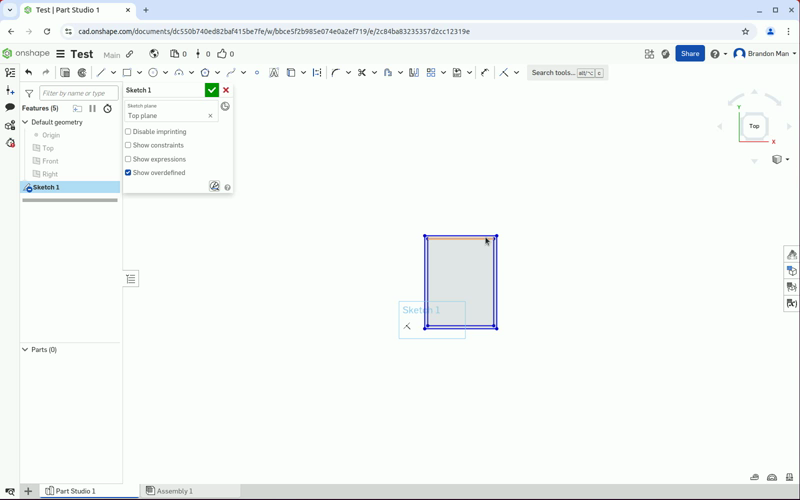
scroll(6)
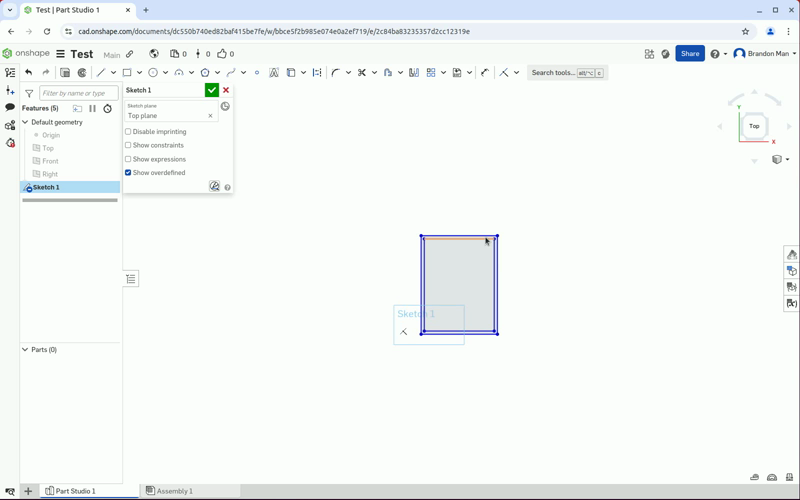
scroll(6)
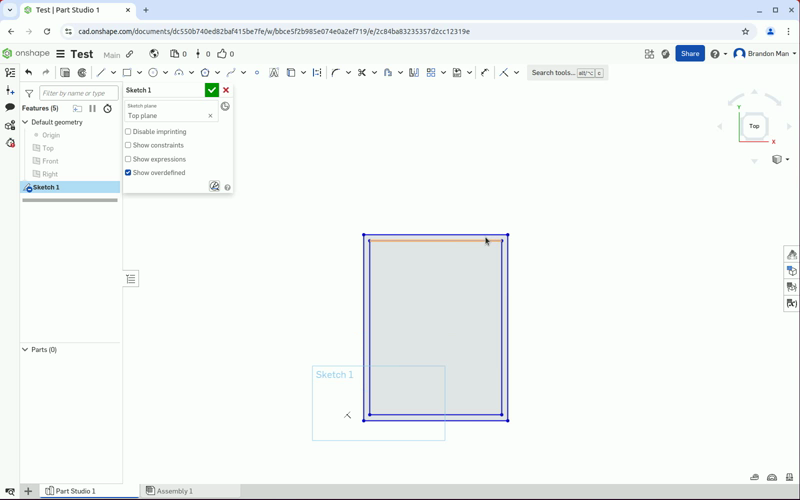
scroll(6)
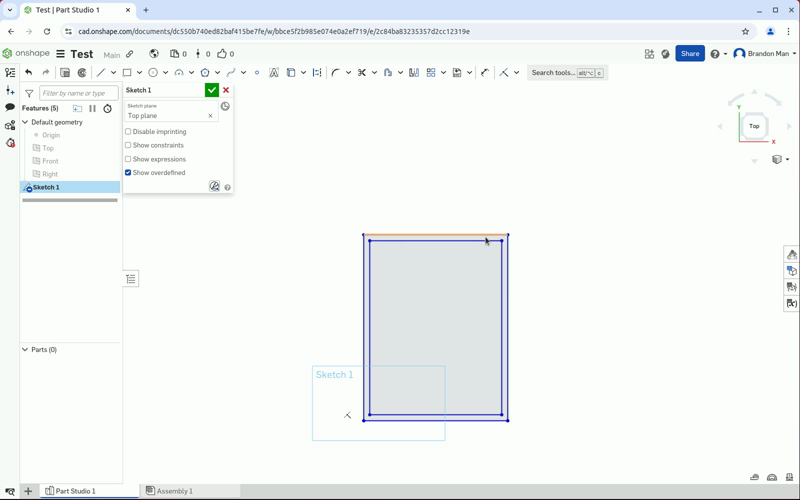
scroll(6)
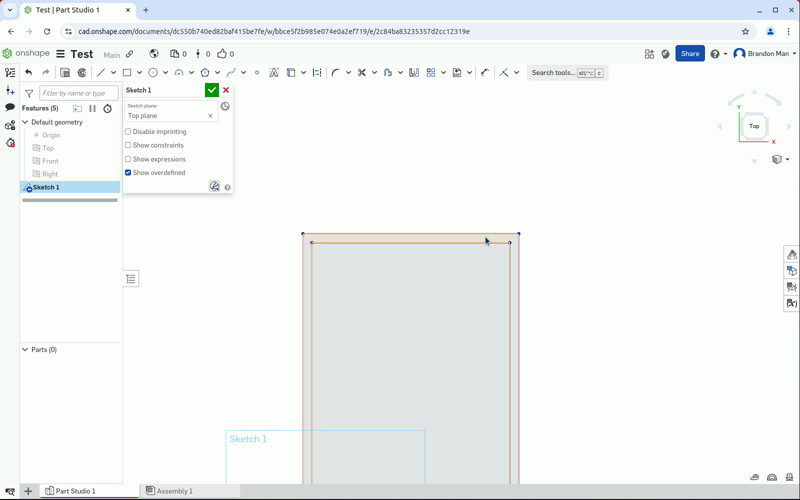
scroll(6)
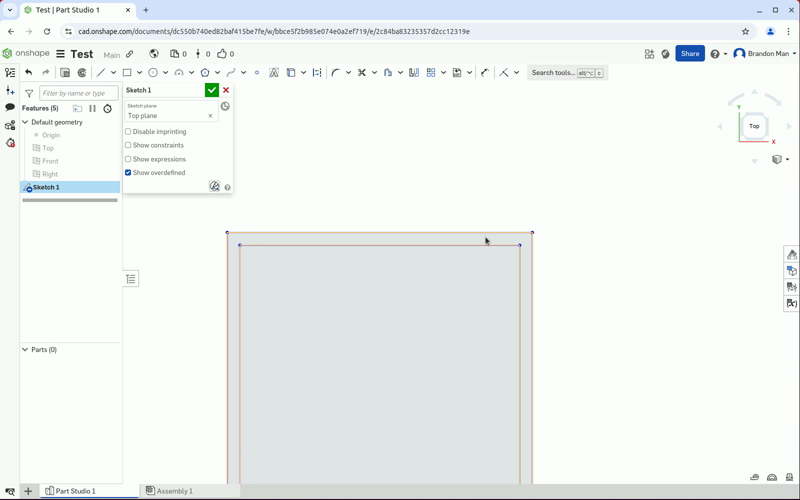
scroll(6)
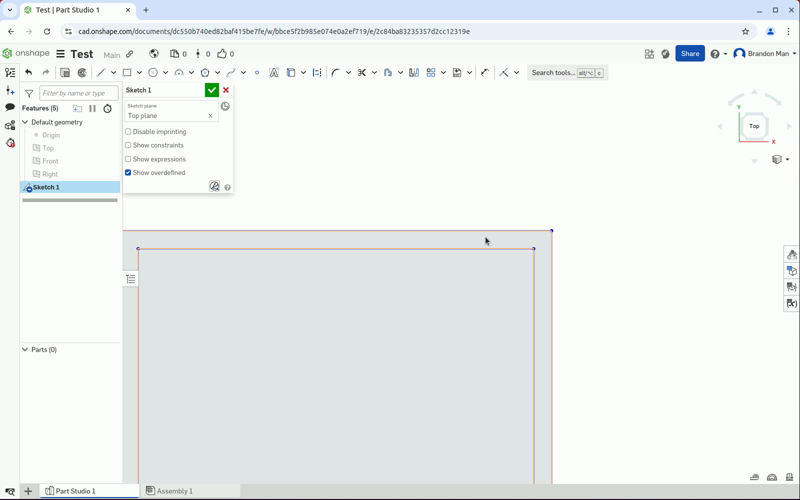
scroll(6)
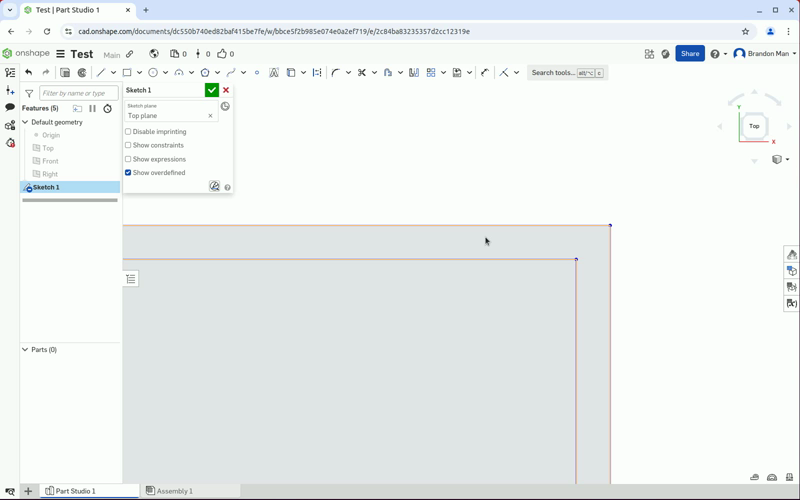
click(485, 236)
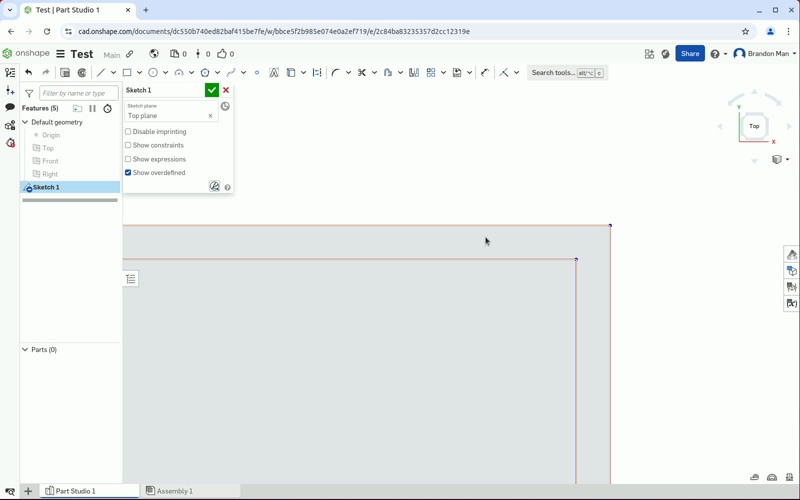
scroll(-6)
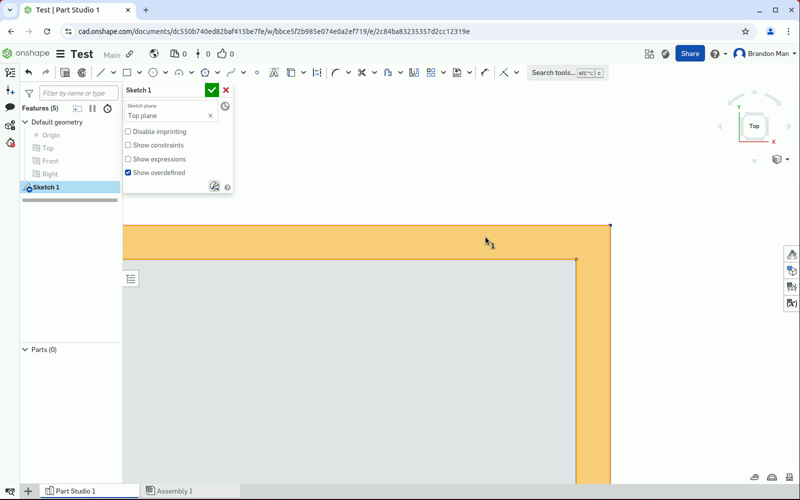
scroll(-6)
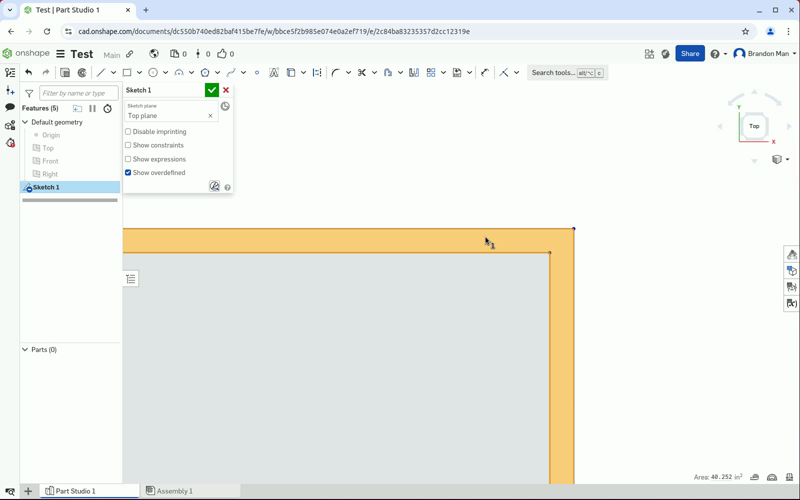
scroll(-6)
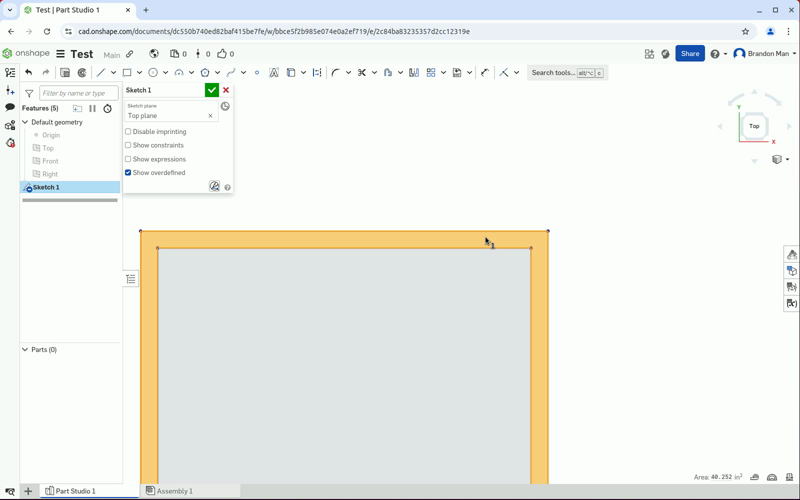
scroll(-6)
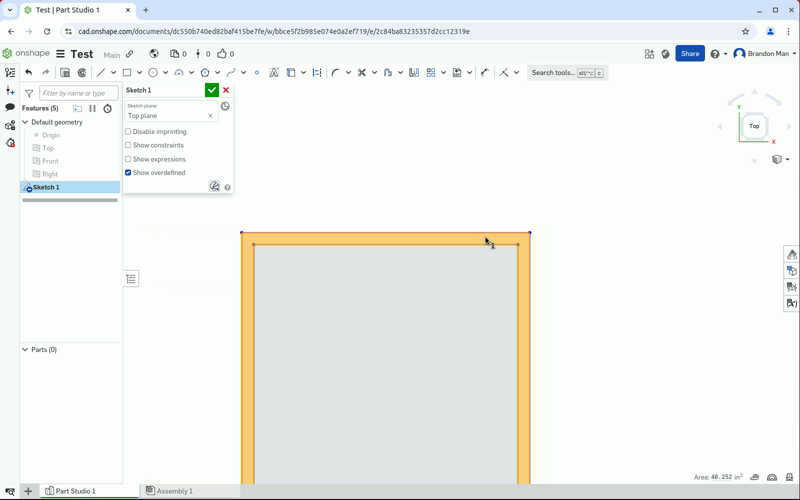
scroll(-6)
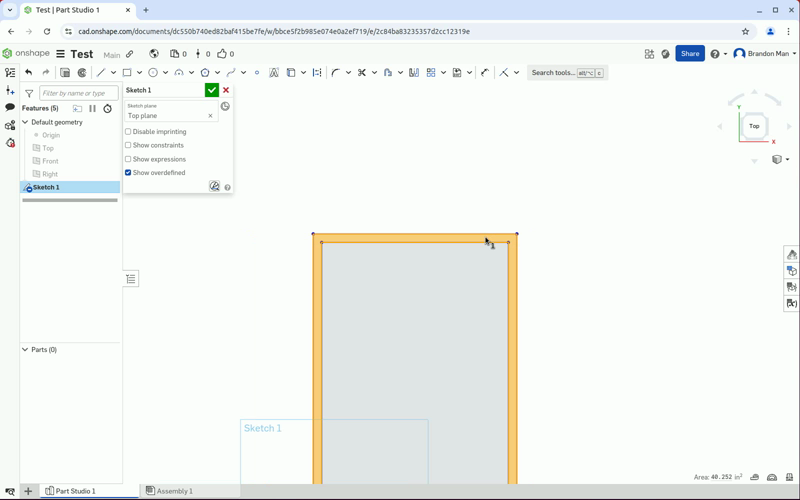
scroll(-6)
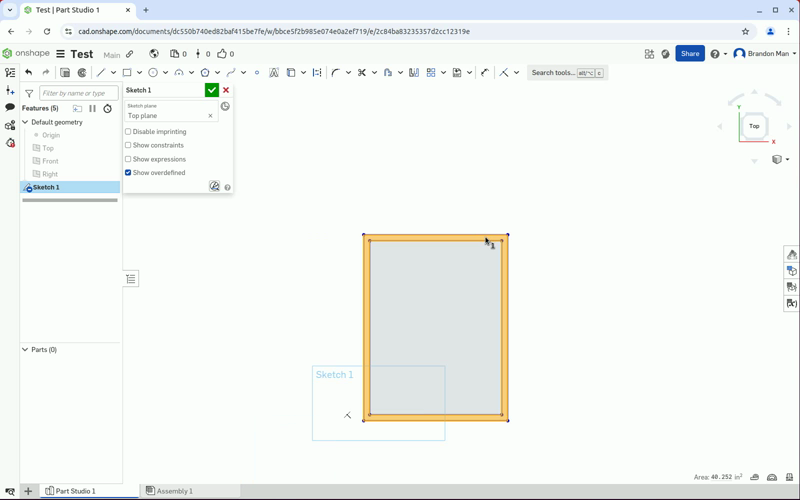
scroll(-6)
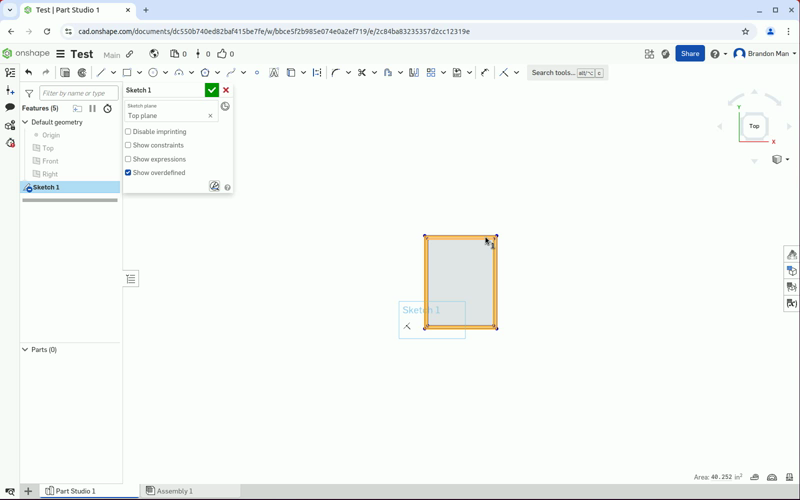
mouse_move(73, 352)
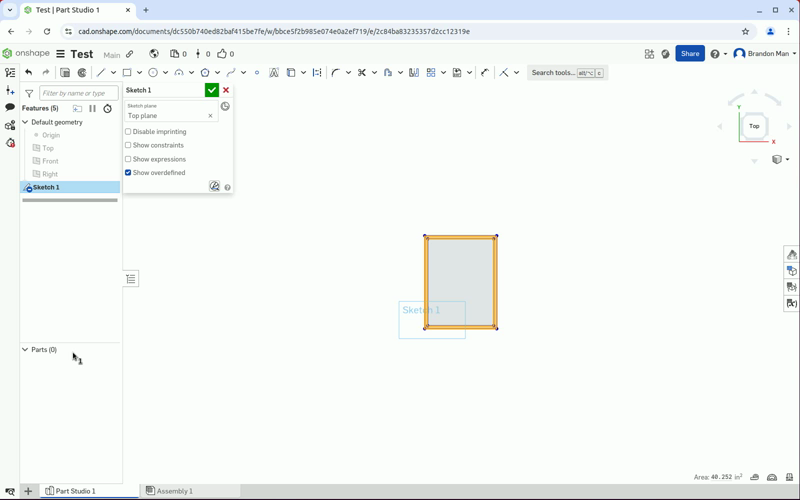
key(shift+y)
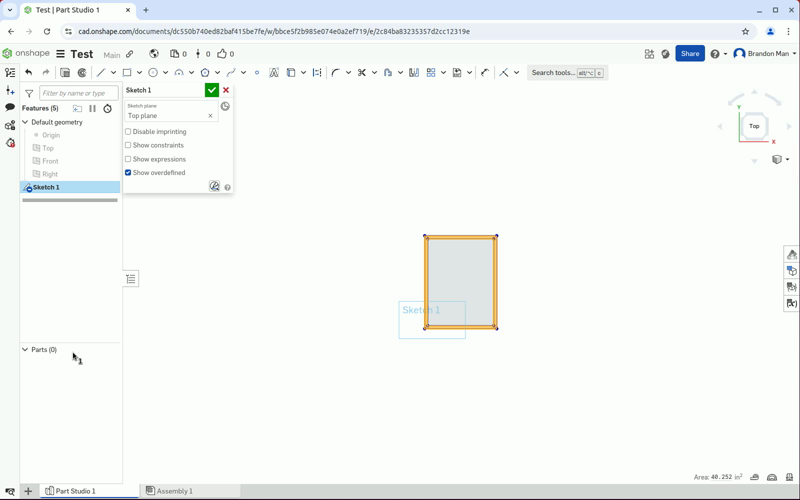
key(shift+e)
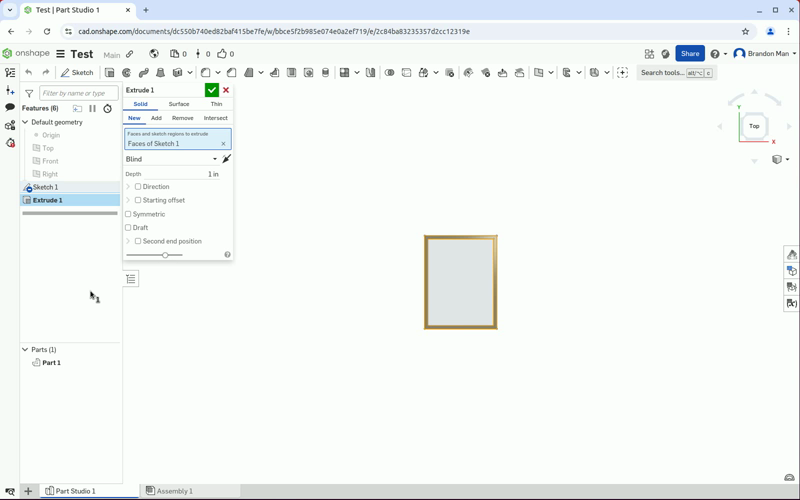
mouse_move(143, 106)
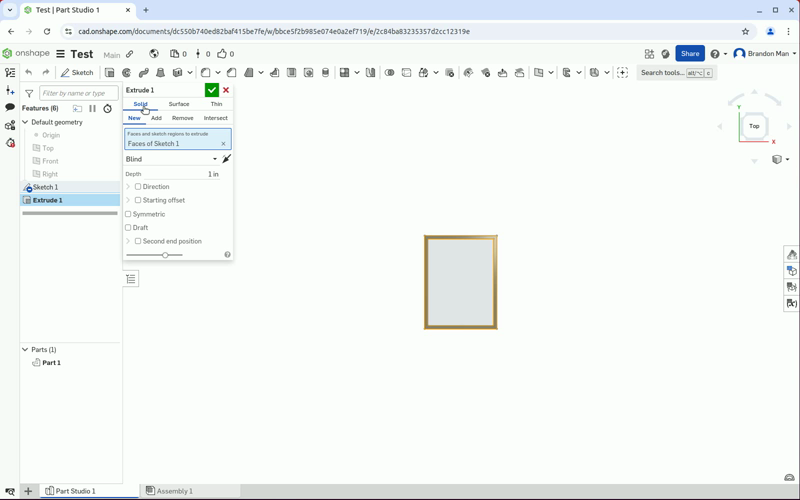
click(143, 106)
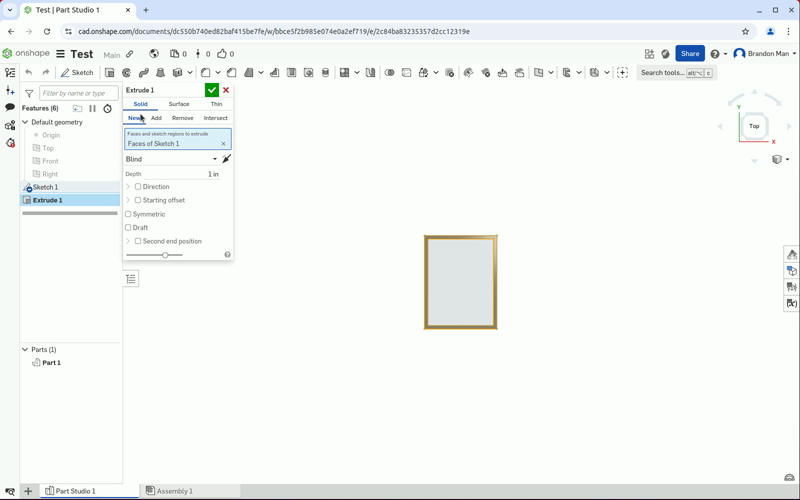
mouse_move(137, 120)
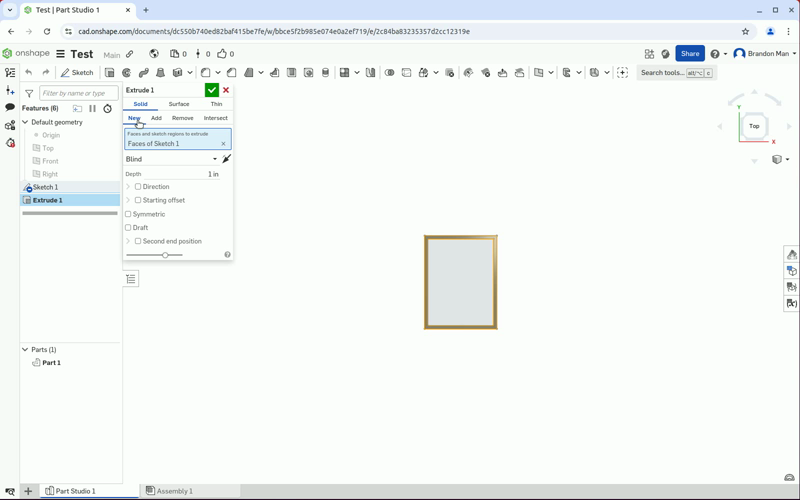
click(137, 120)
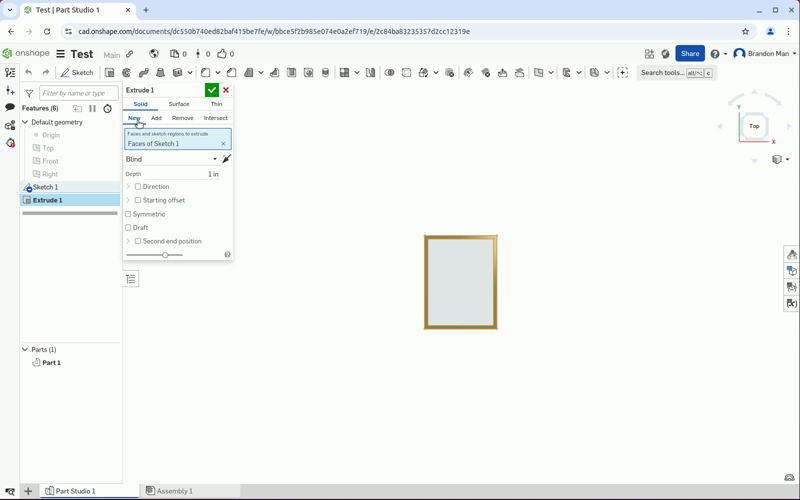
key(tab, 4)
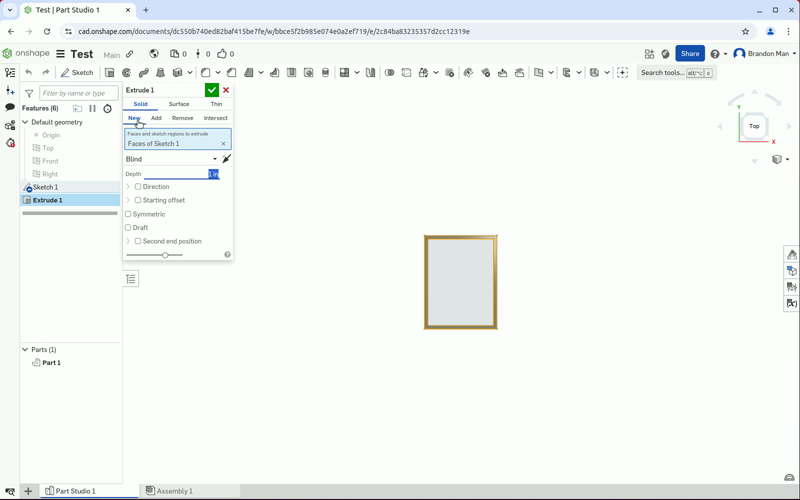
text(23.108)
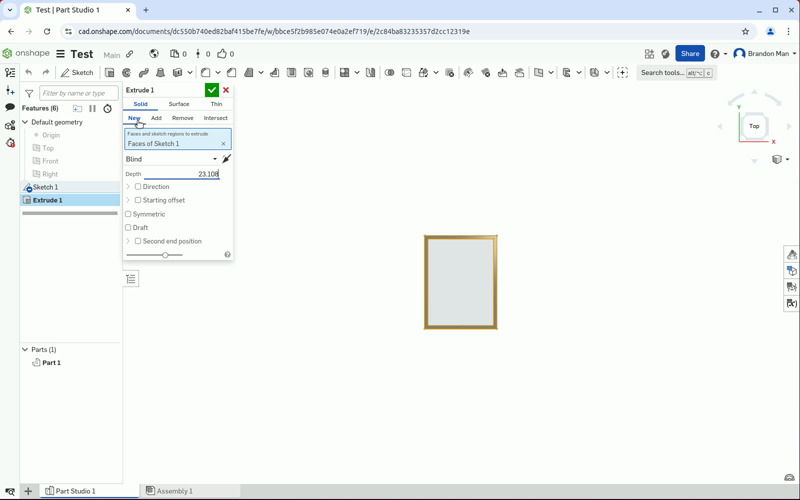
key(enter)
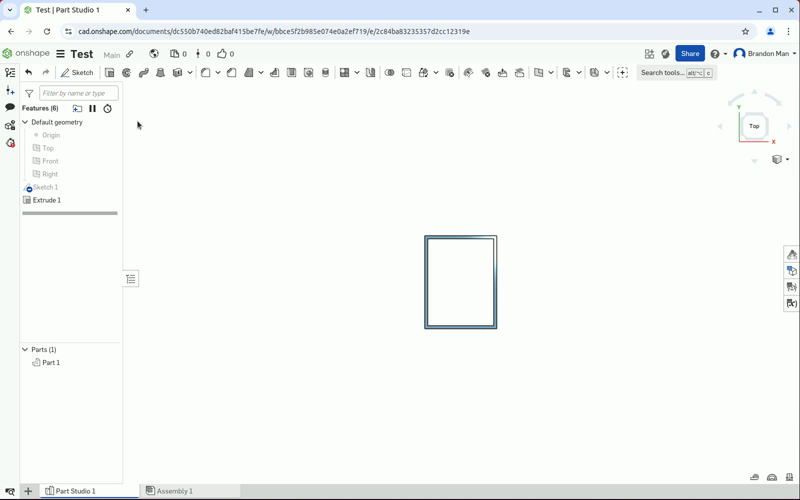
key(shift+h)
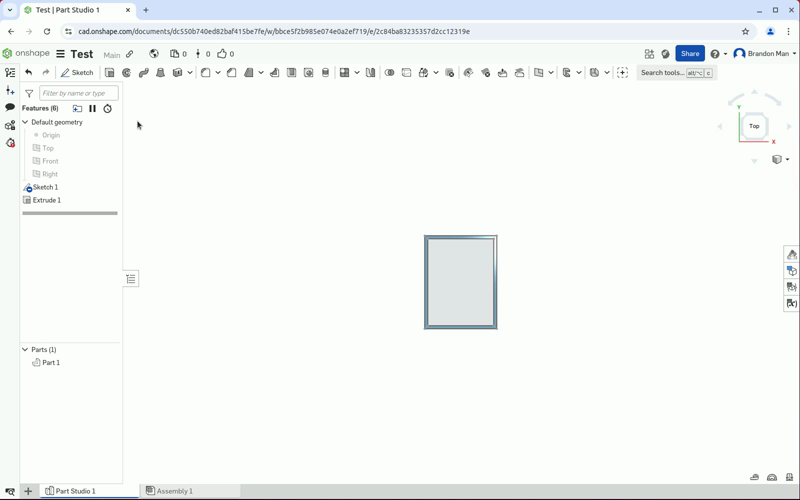
key(shift+h)
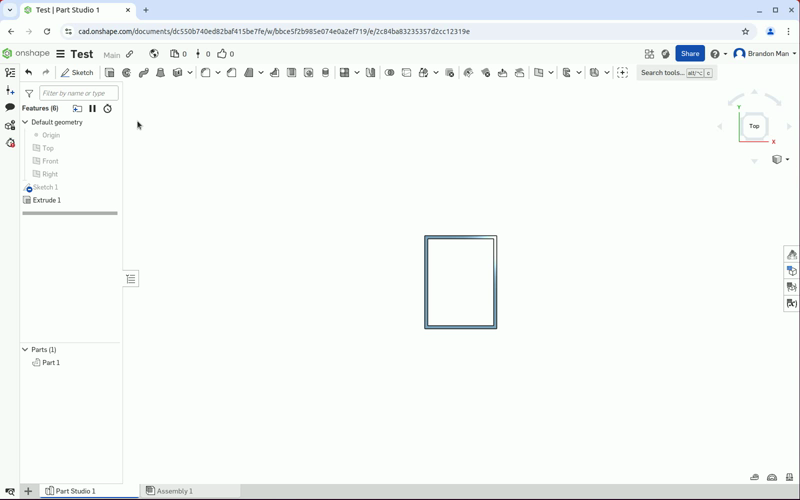
mouse_move(73, 189)
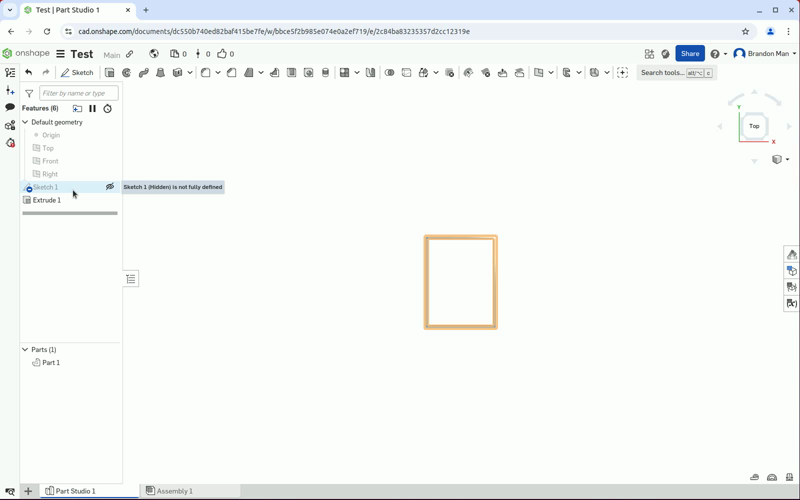
click(73, 189)
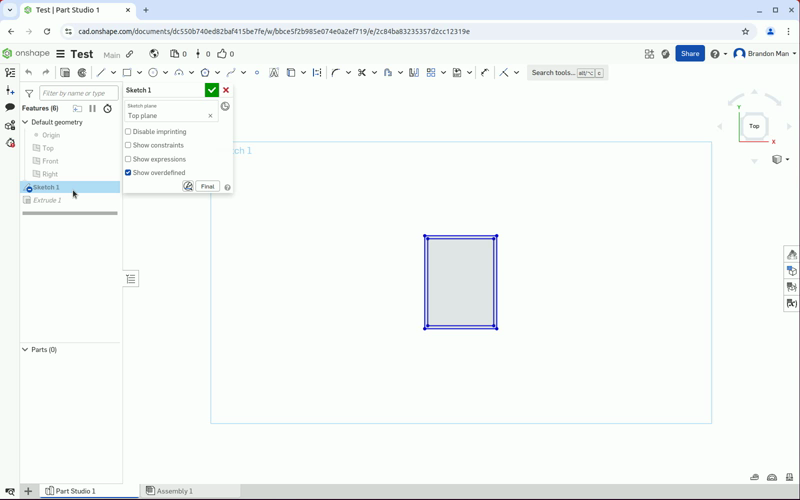
mouse_move(229, 92)
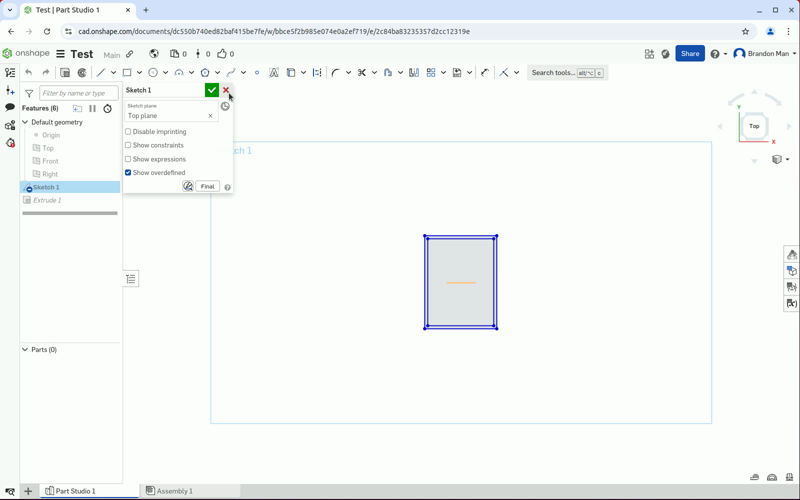
click(229, 92)
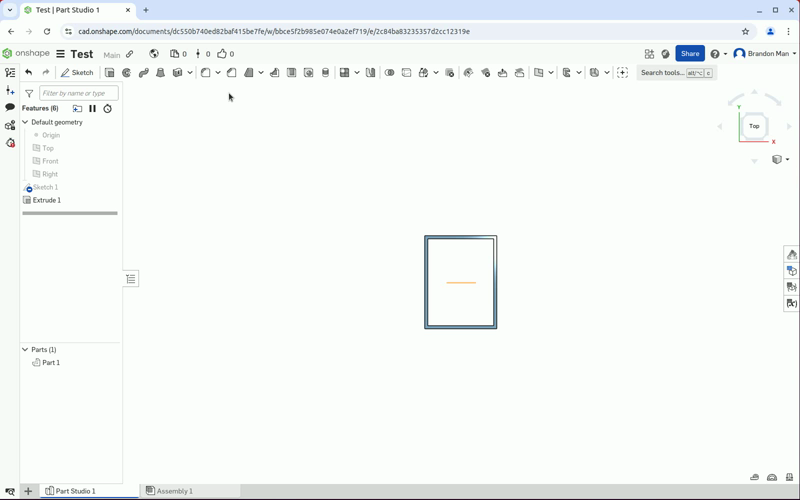
mouse_move(73, 352)
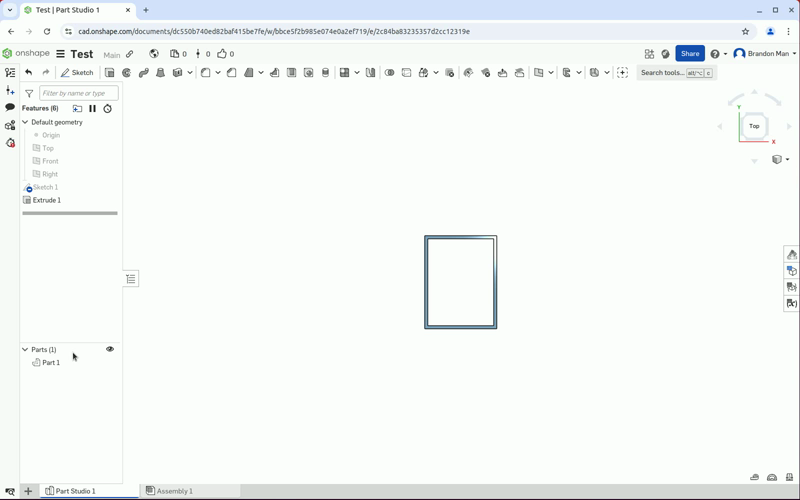
key(y)
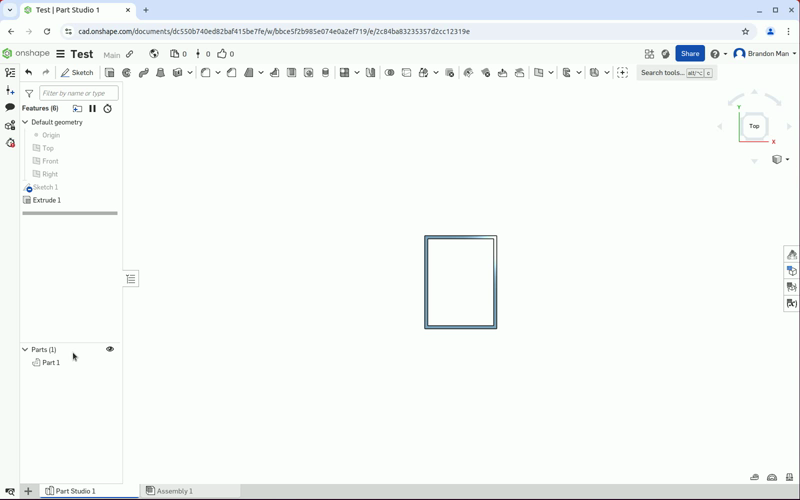
key(shift+p)
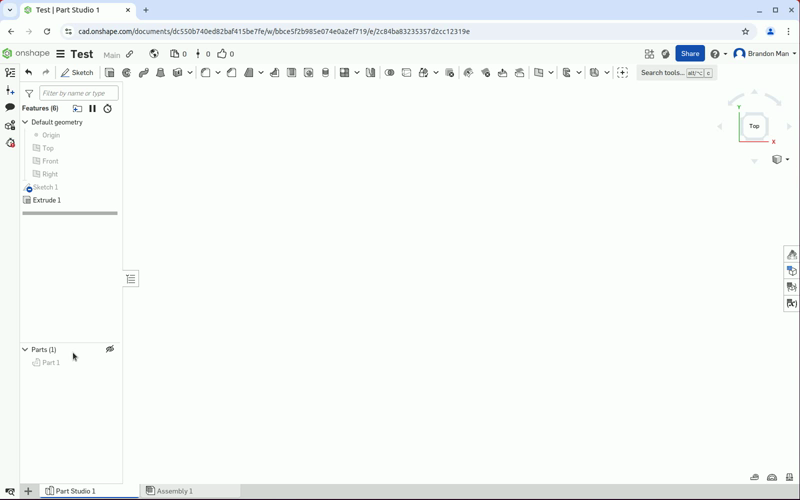
key(space)
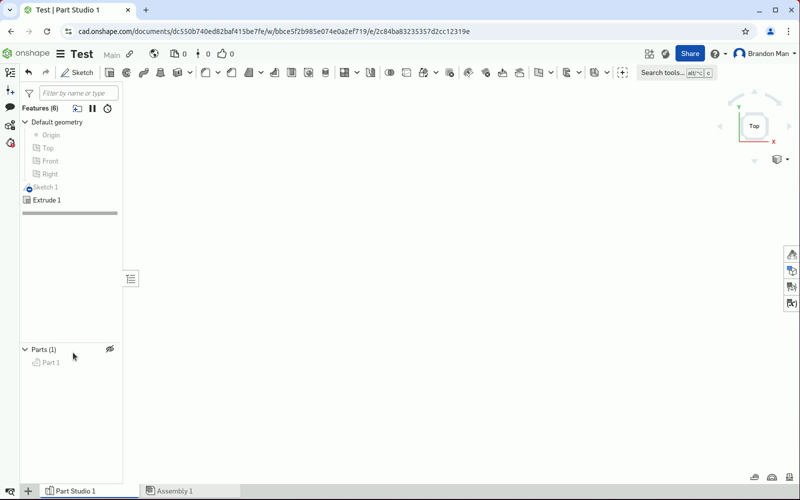
key_down(shift)
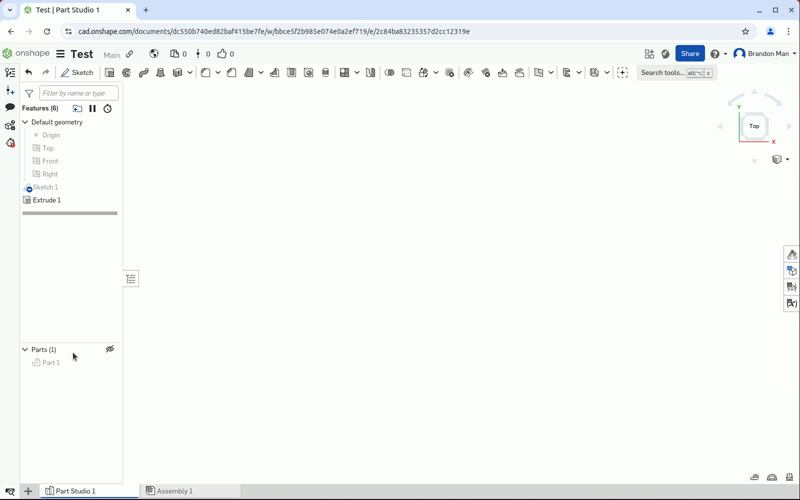
key(up)
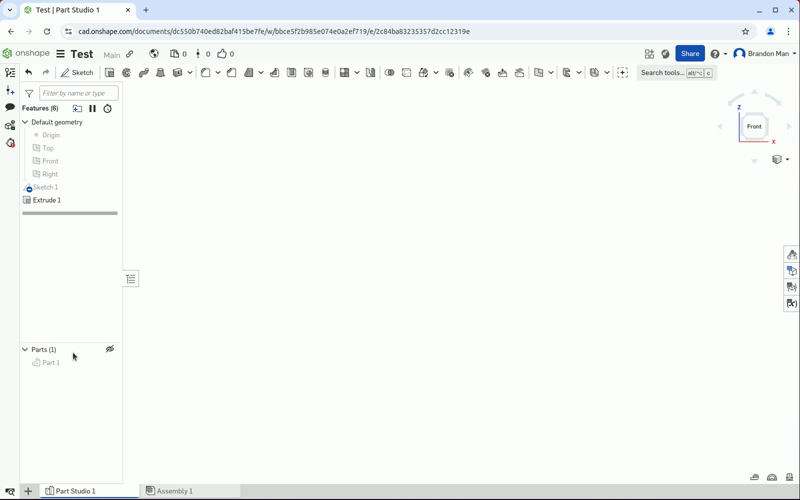
key_up(shift)
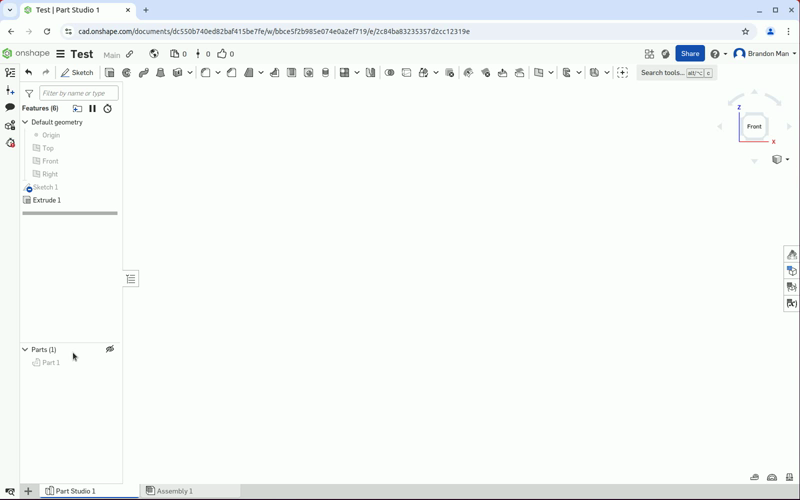
mouse_move(73, 352)
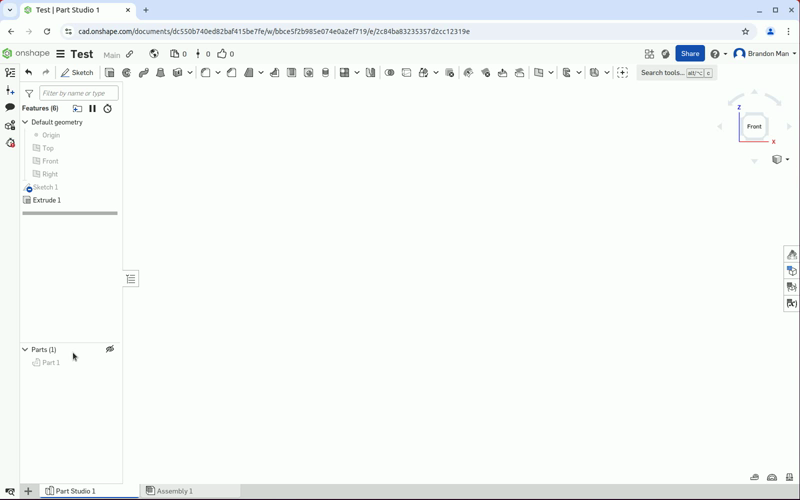
key(shift+y)
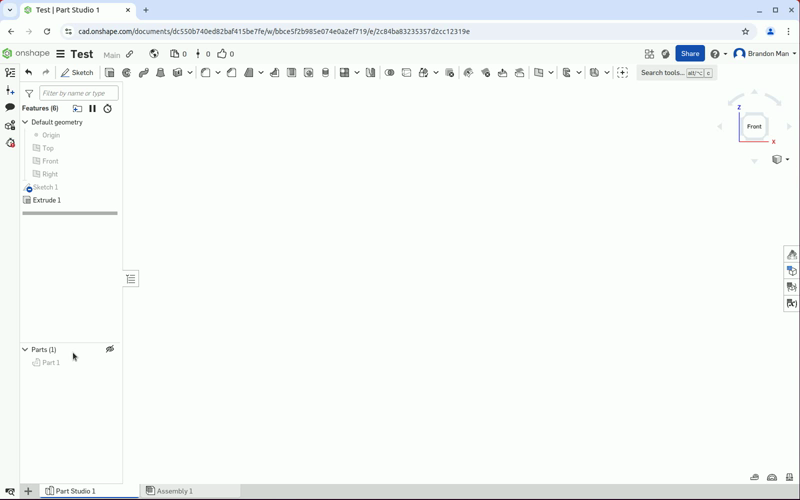
key(shift+s)
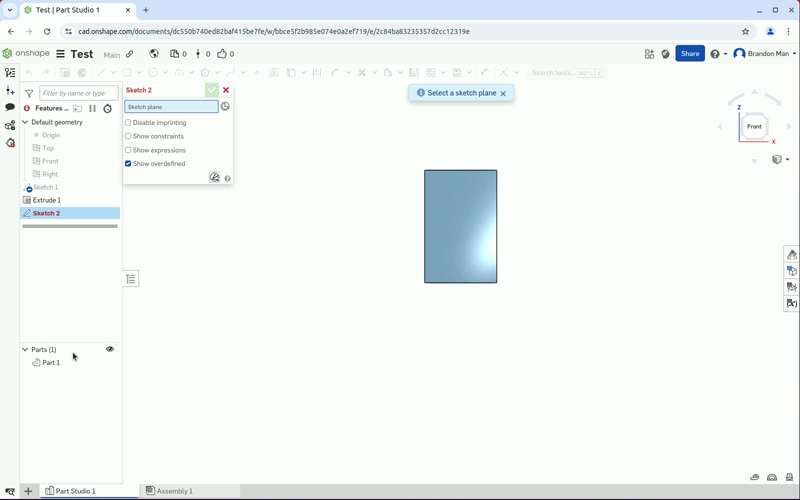
mouse_move(73, 163)
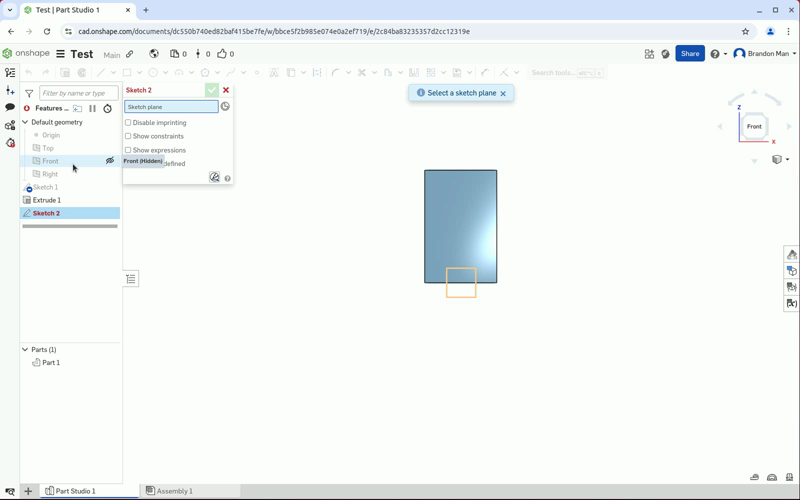
click(73, 163)
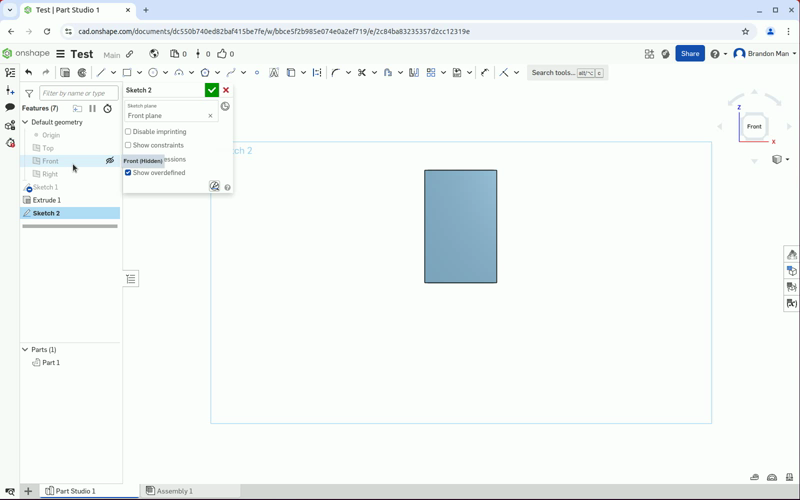
mouse_move(73, 352)
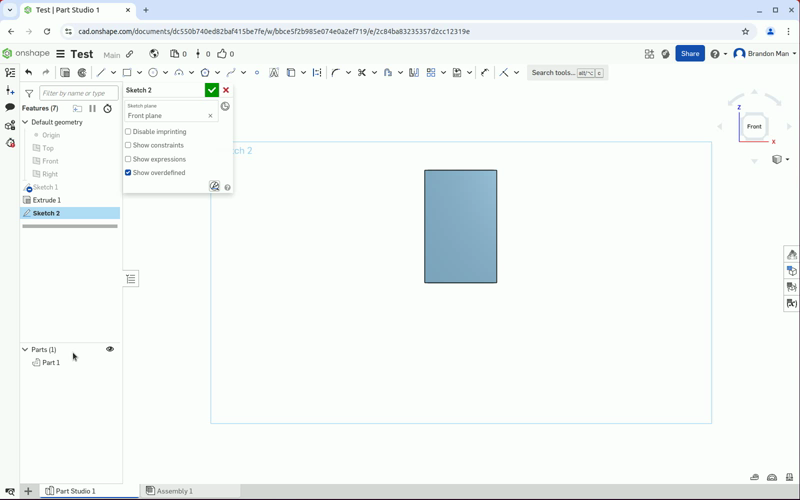
key(y)
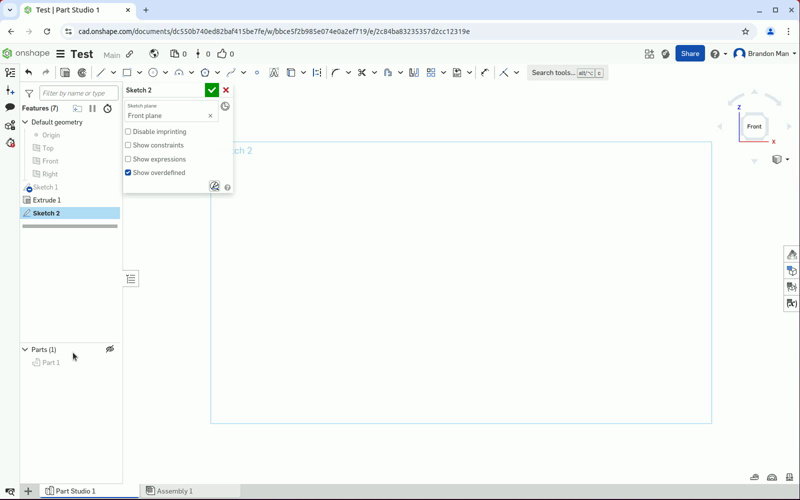
key(c)
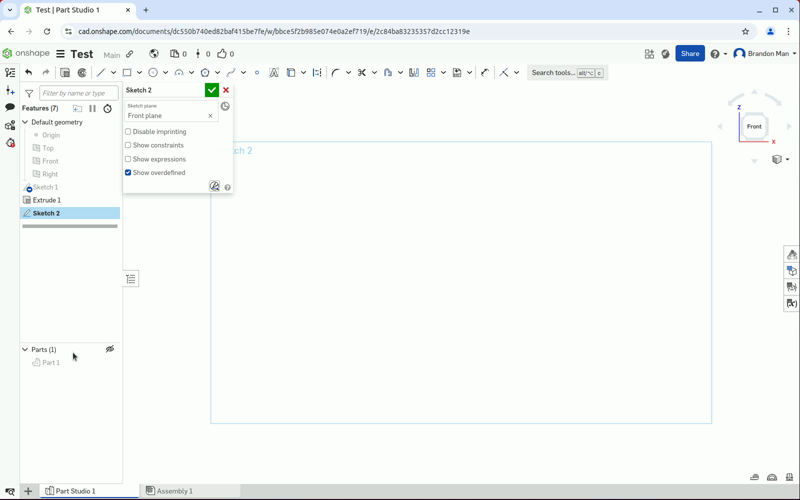
key_down(shift)
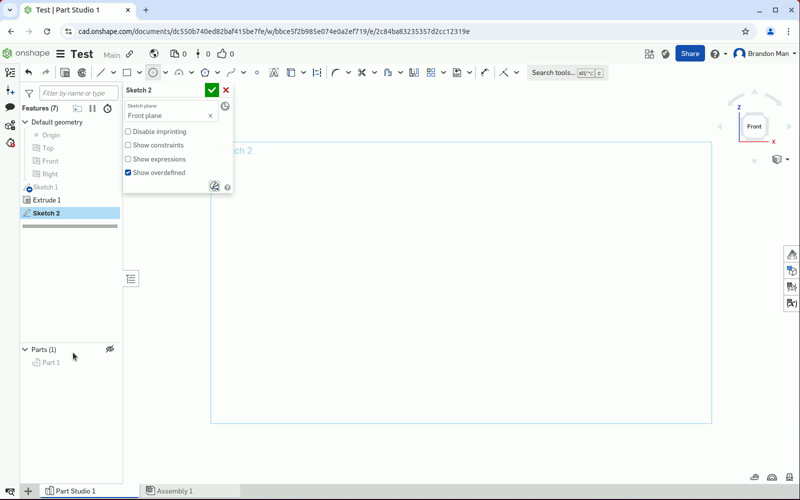
mouse_move(461, 250)
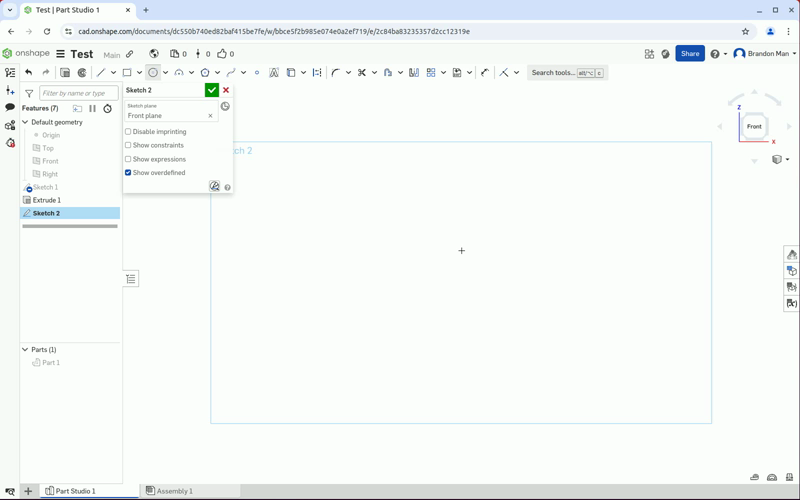
click(461, 250)
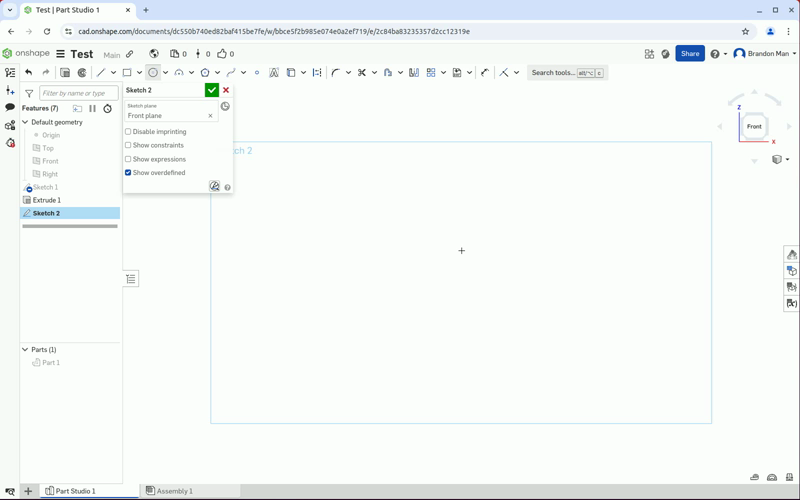
key_up(shift)
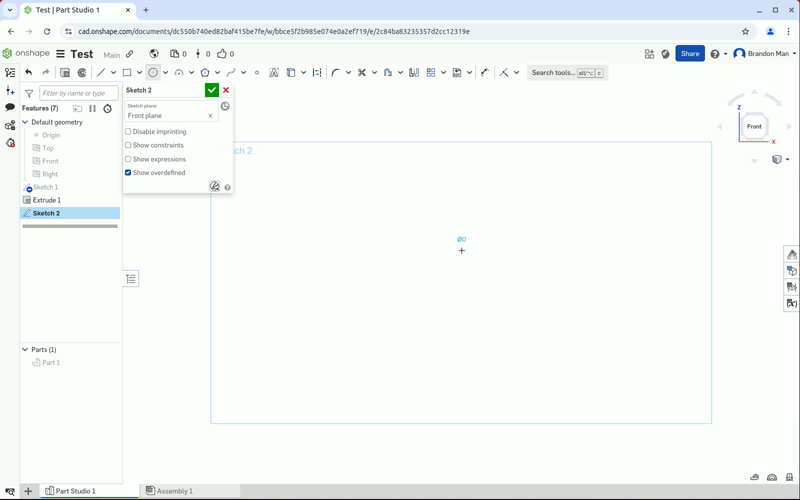
mouse_move(467, 250)
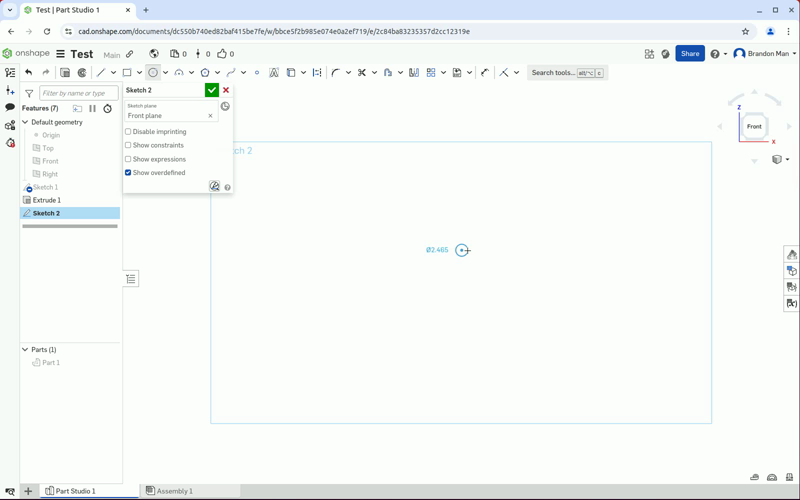
click(467, 250)
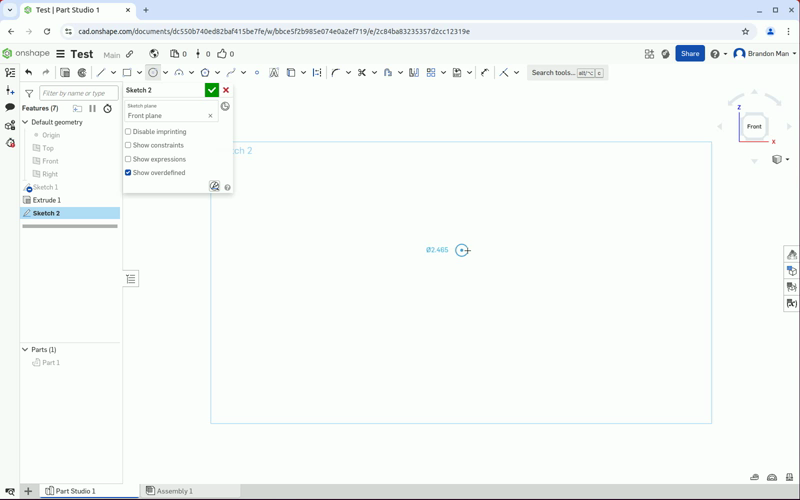
key(esc)
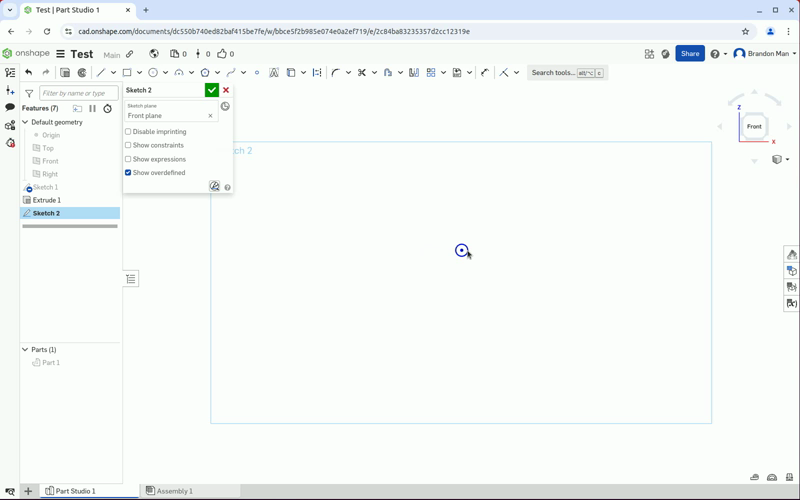
mouse_move(459, 253)
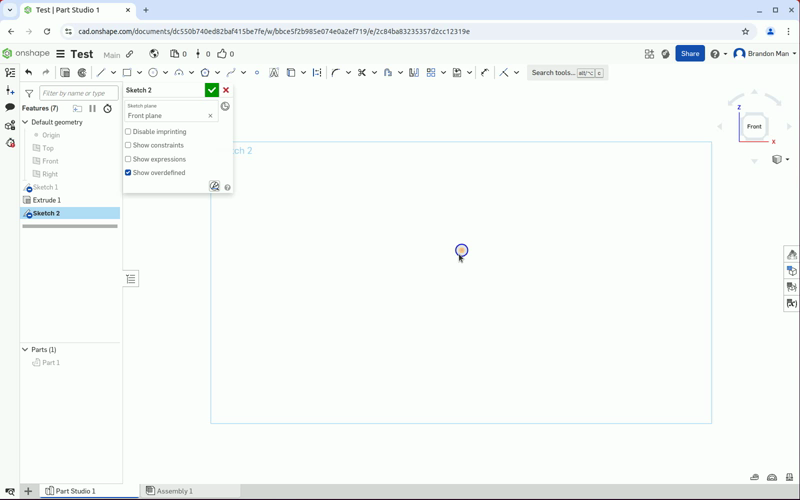
scroll(6)
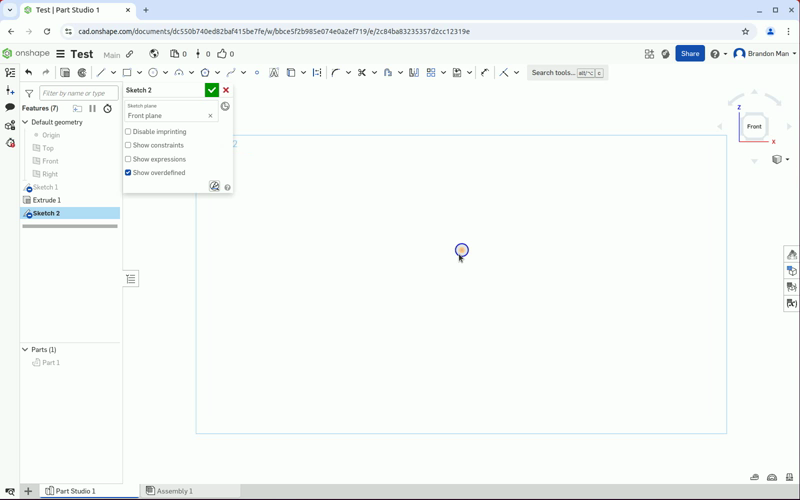
scroll(6)
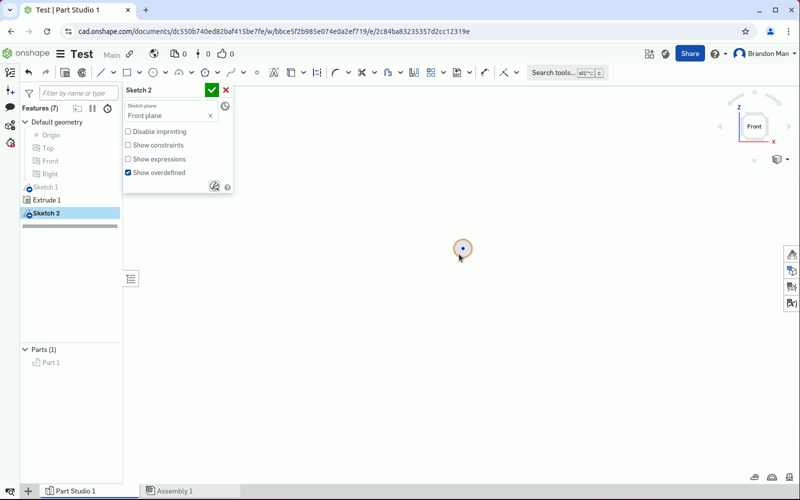
scroll(6)
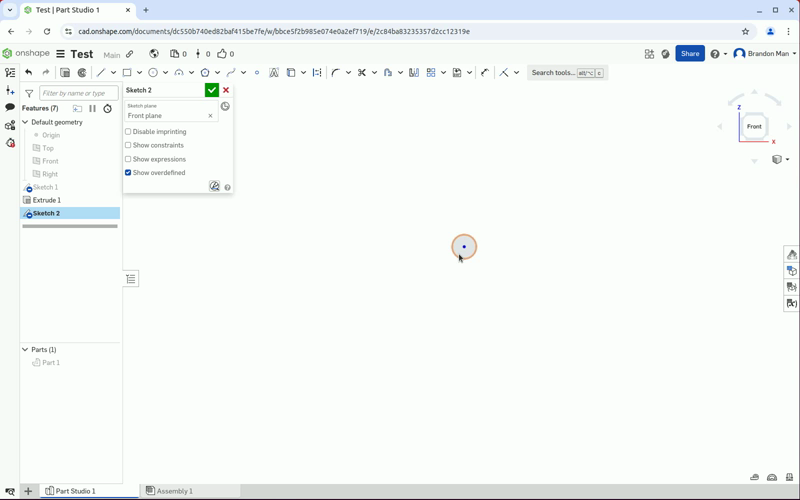
scroll(6)
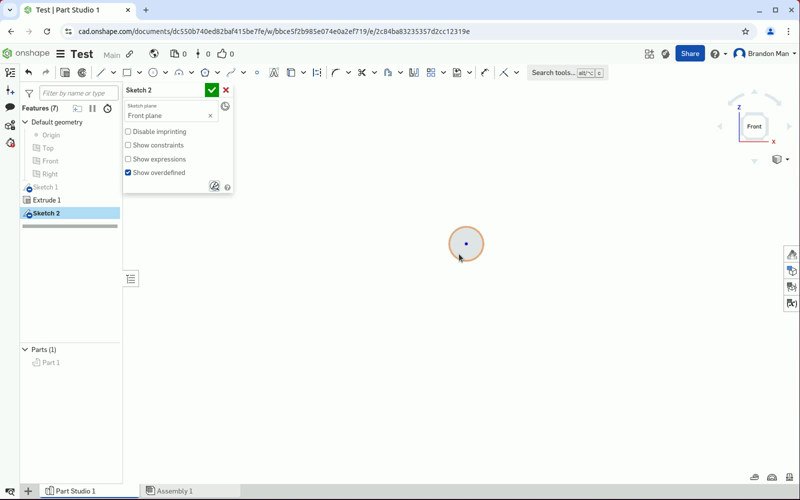
scroll(6)
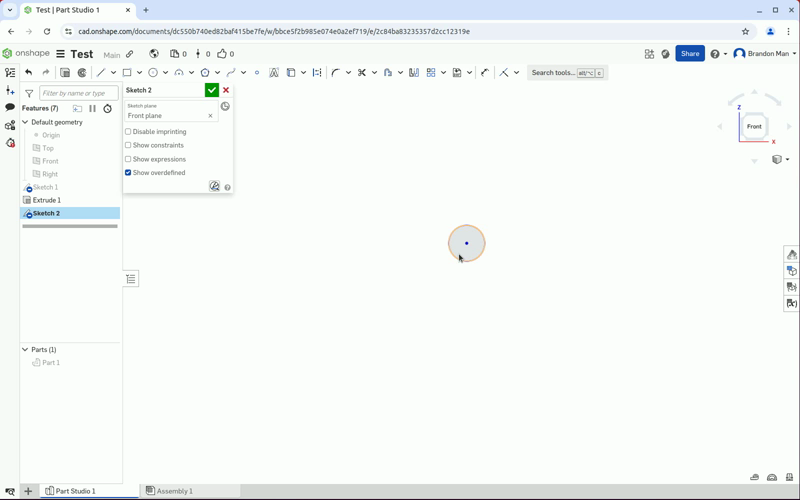
scroll(6)
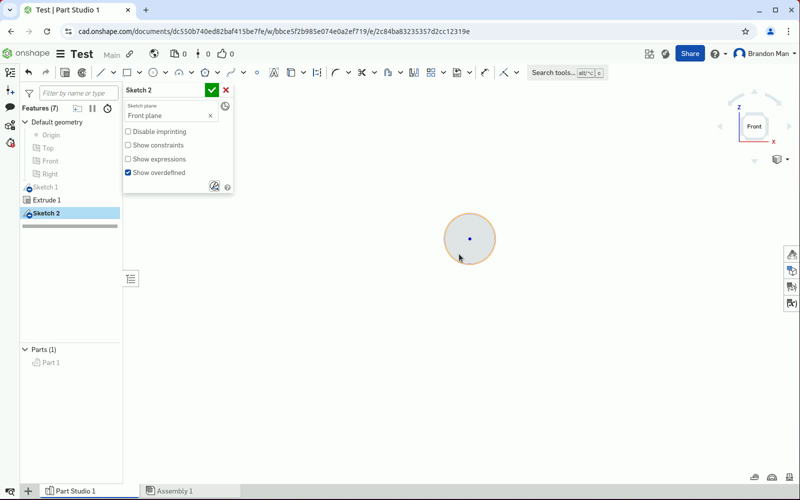
scroll(6)
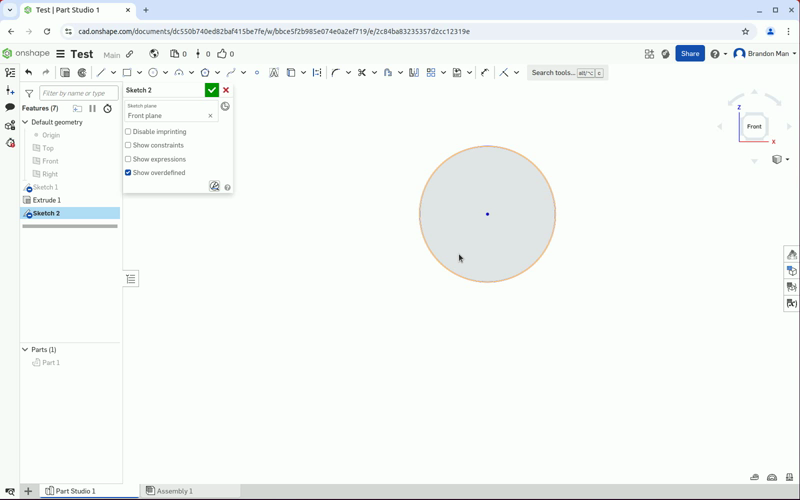
click(459, 253)
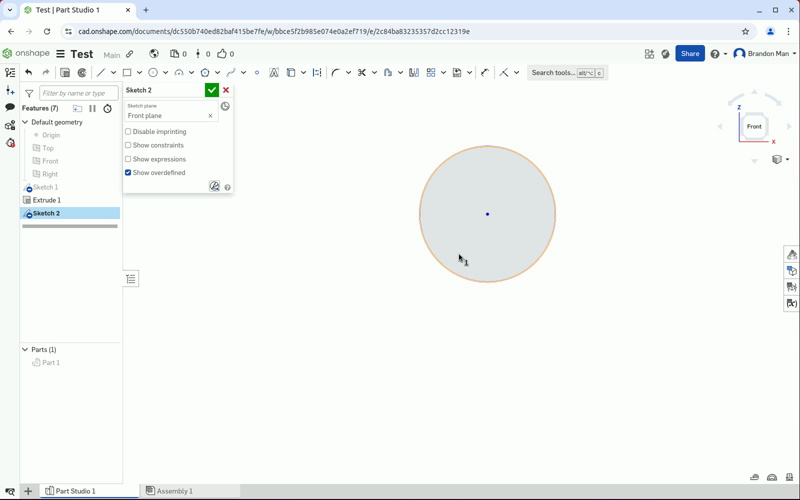
scroll(-6)
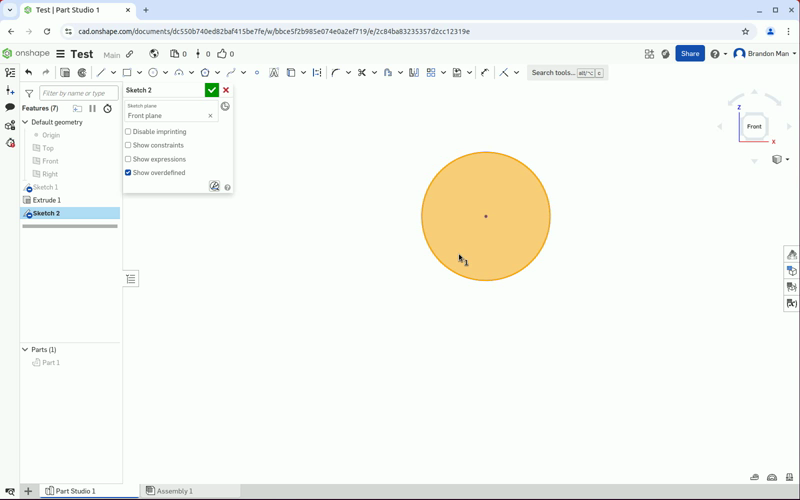
scroll(-6)
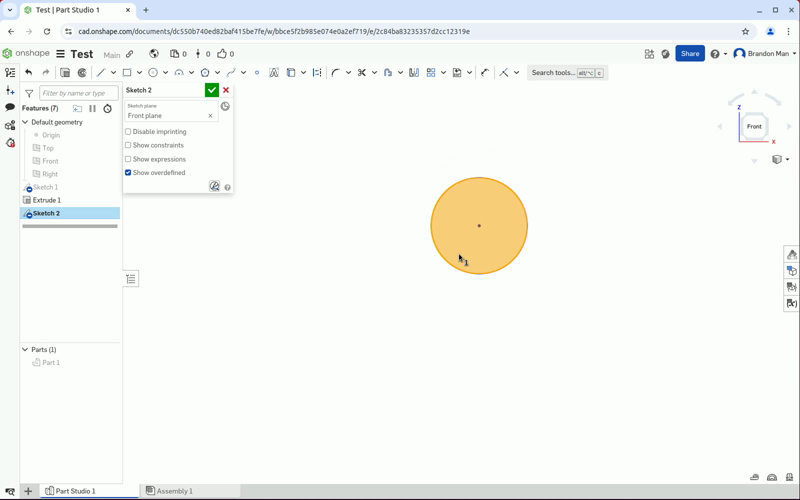
scroll(-6)
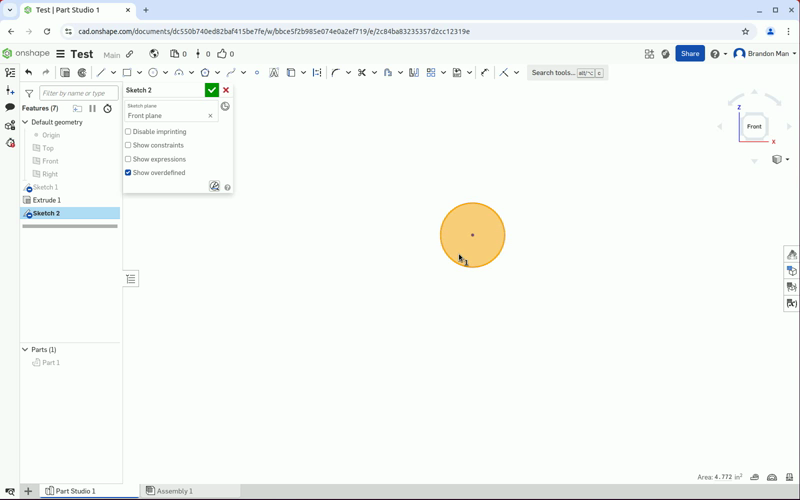
scroll(-6)
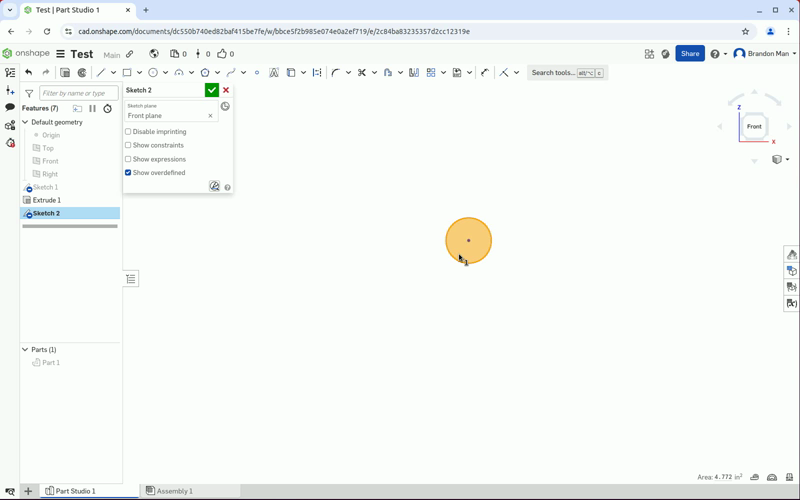
scroll(-6)
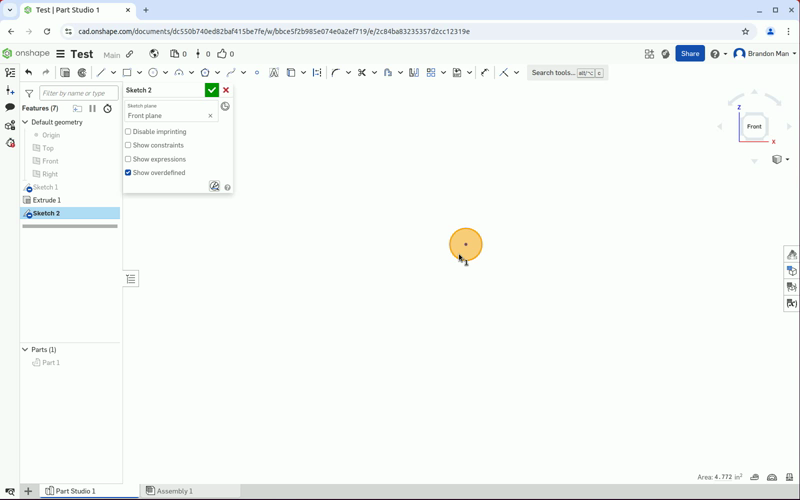
scroll(-6)
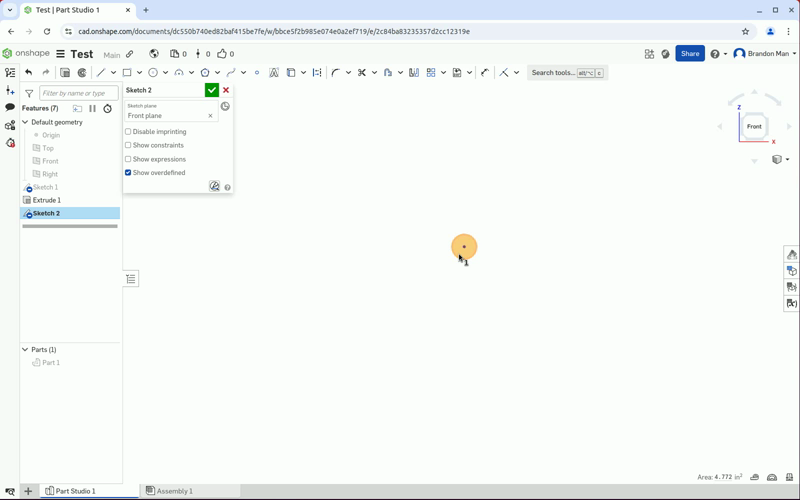
scroll(-6)
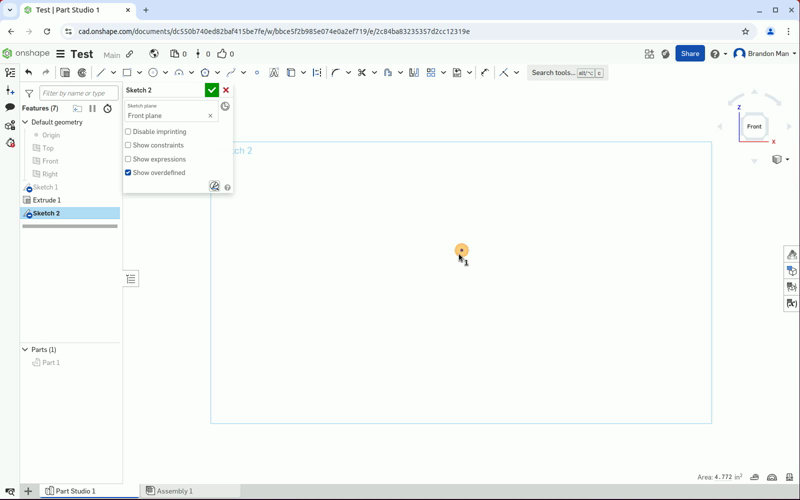
mouse_move(73, 352)
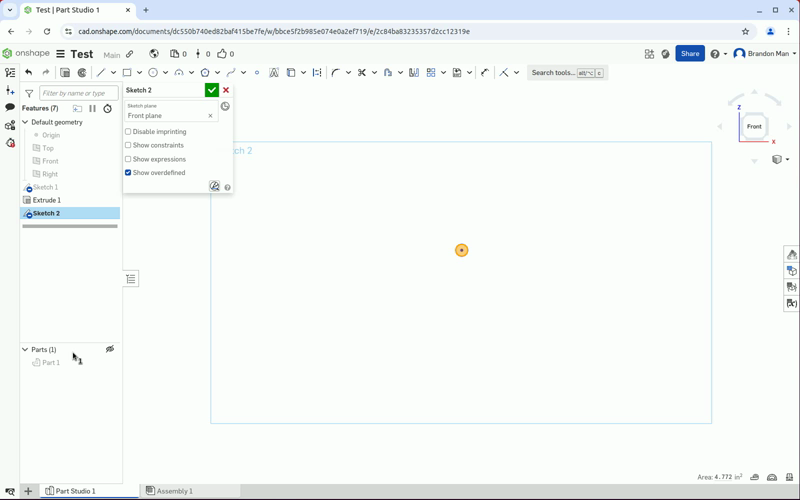
key(shift+y)
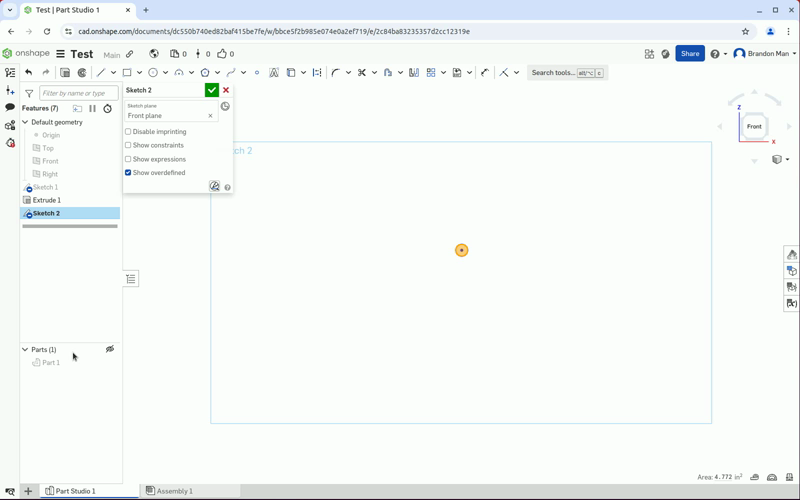
key(shift+e)
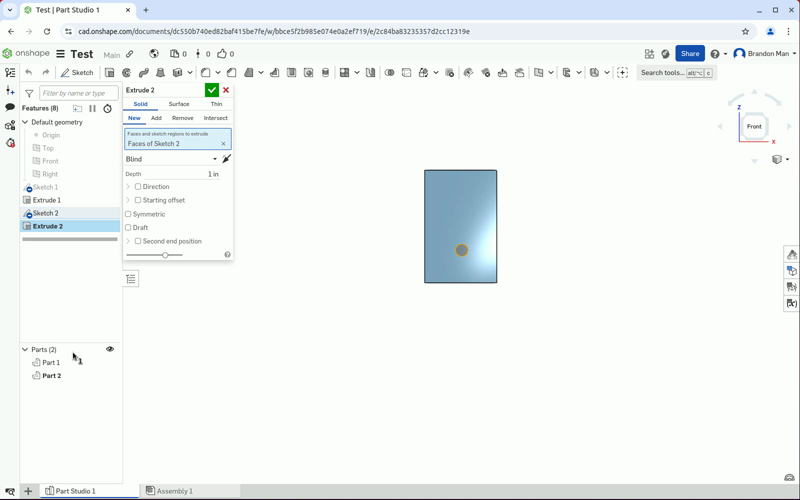
mouse_move(143, 106)
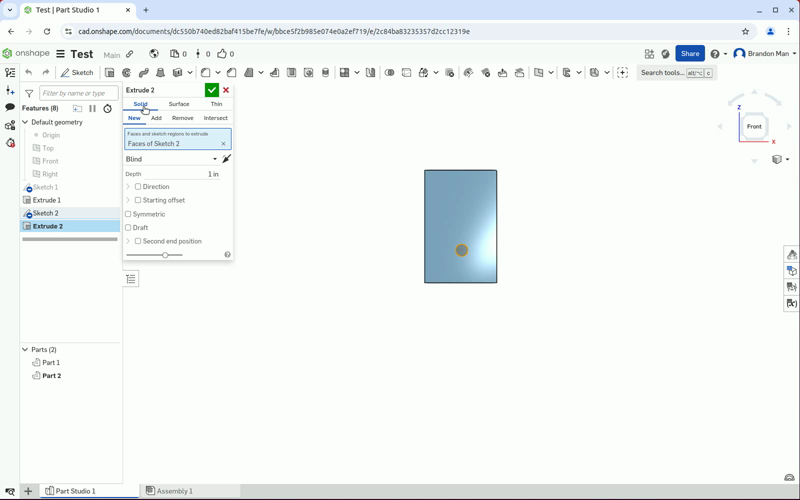
click(143, 106)
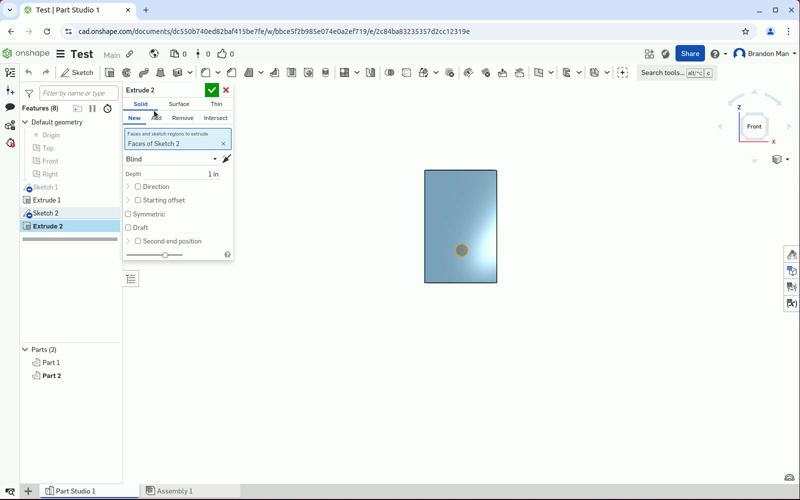
mouse_move(186, 120)
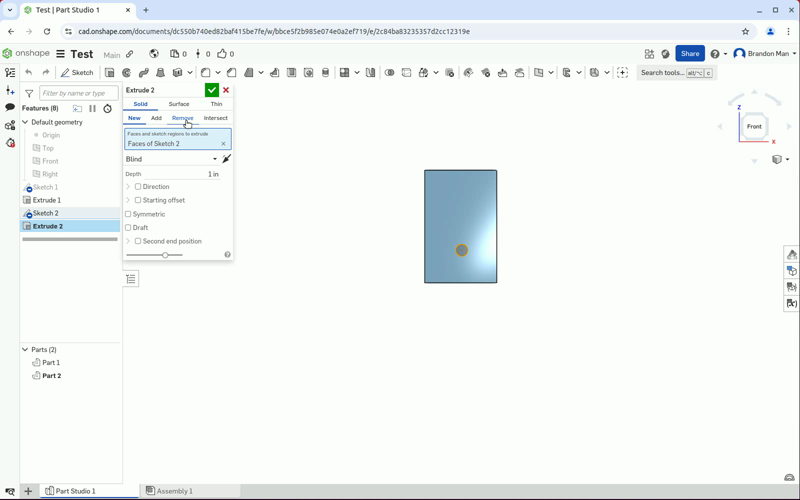
click(186, 120)
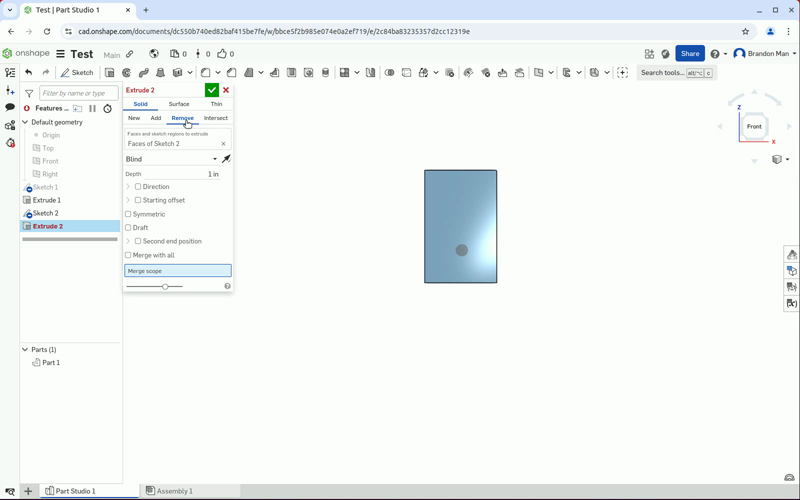
key(tab, 4)
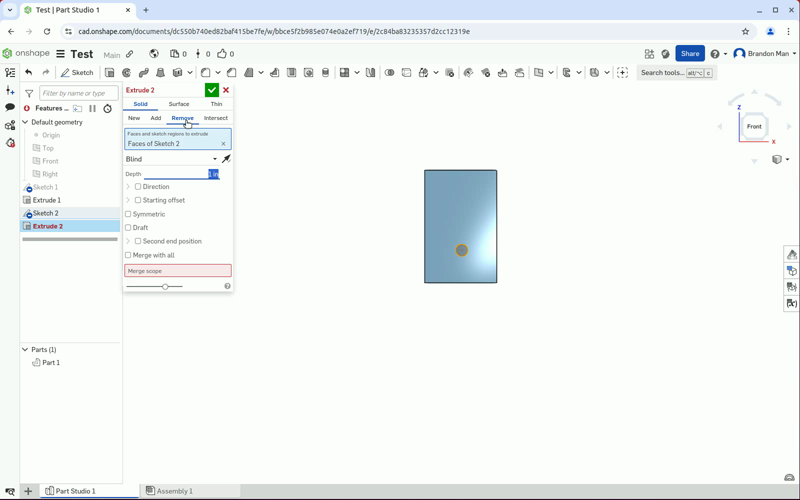
text(-20.942)
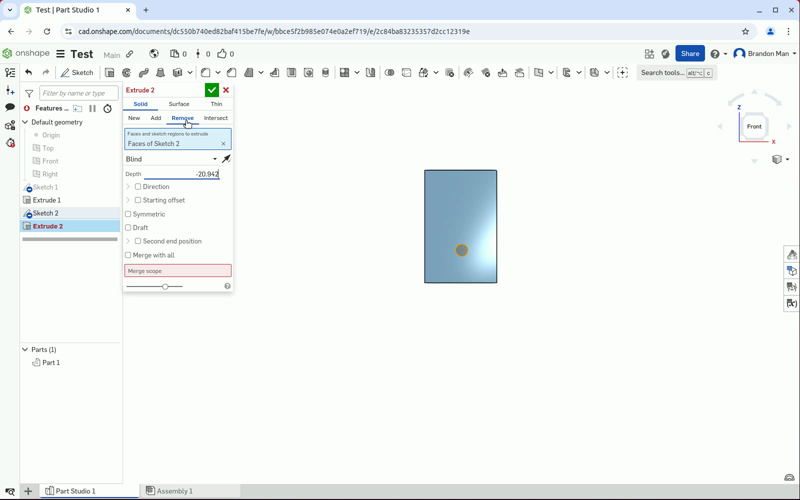
key(tab, 6)
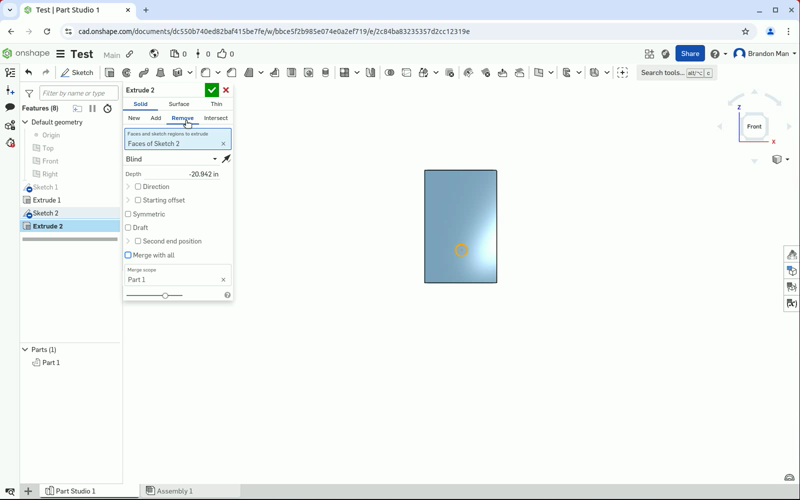
key(space)
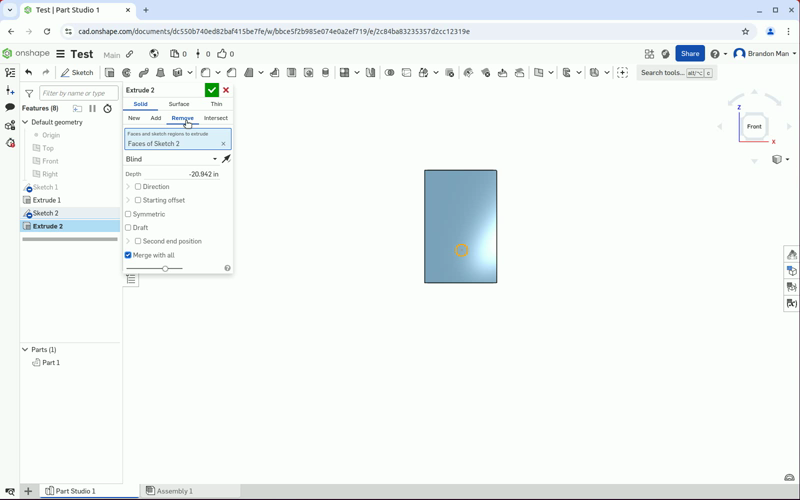
key(enter)
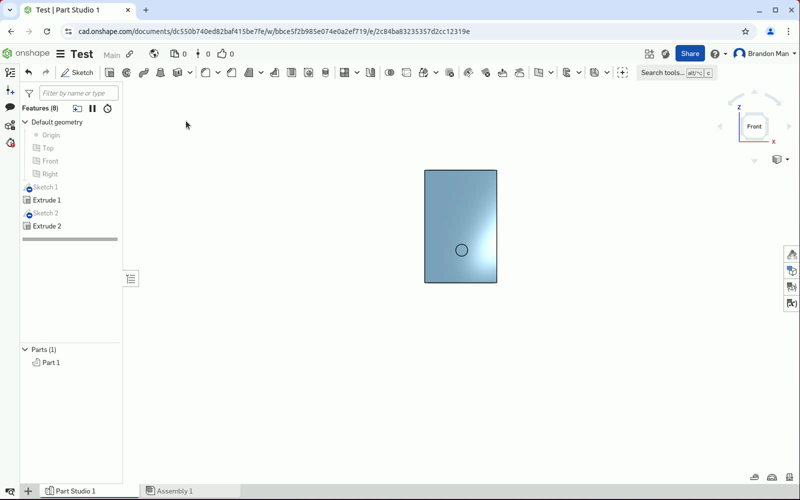
key(shift+h)
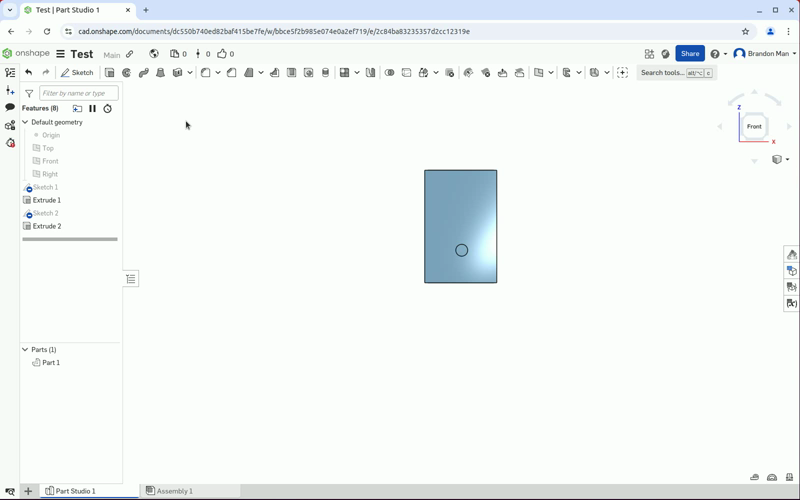
key(shift+h)
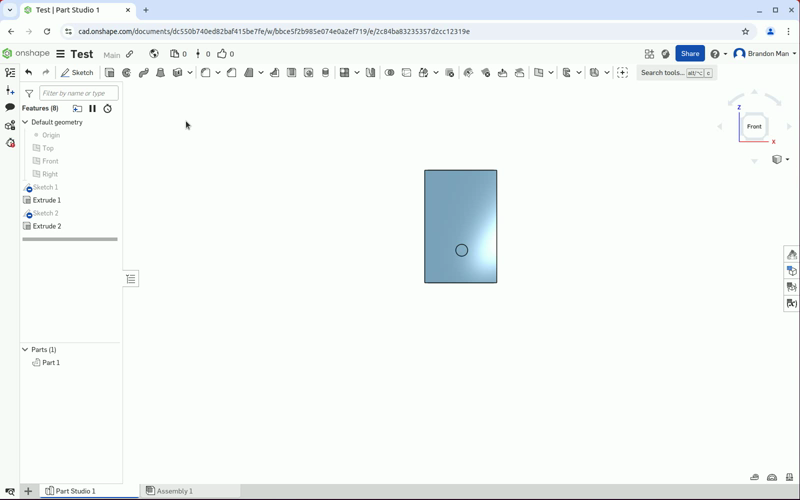
mouse_move(73, 189)
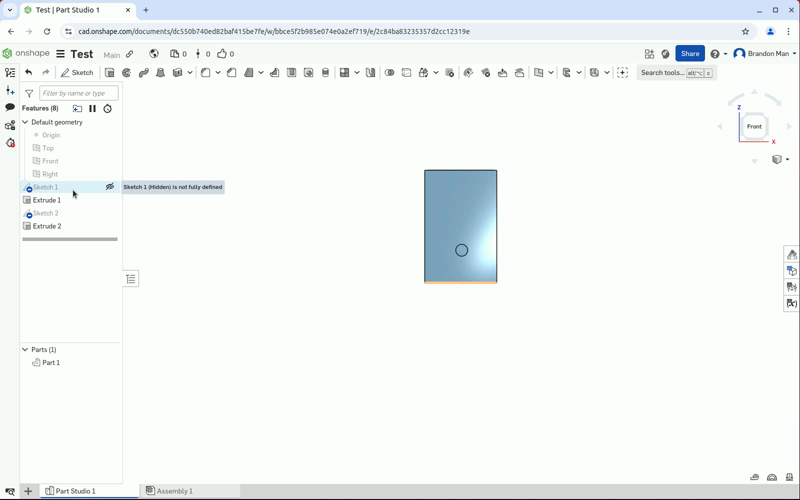
click(73, 189)
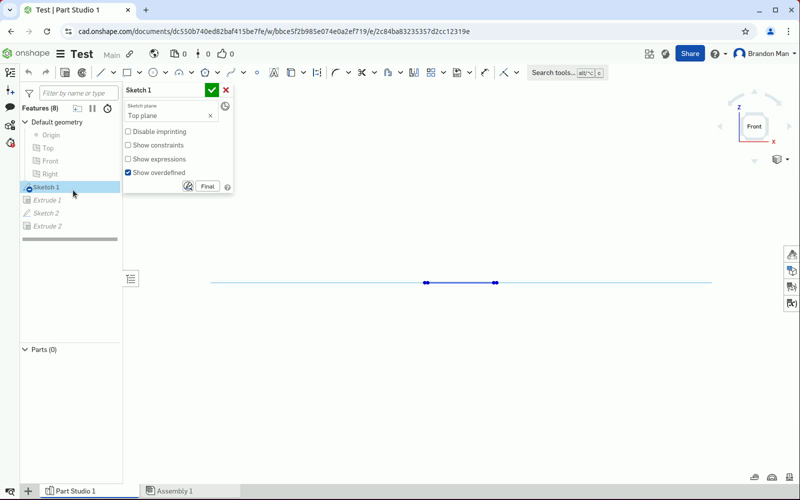
mouse_move(229, 92)
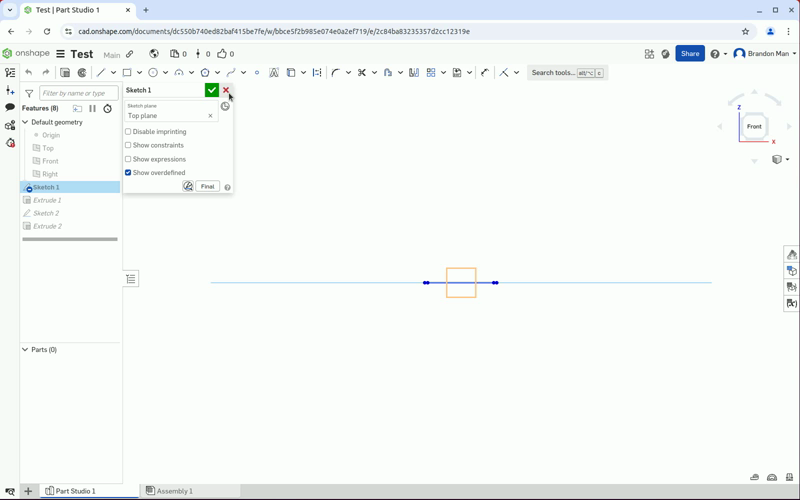
click(229, 92)
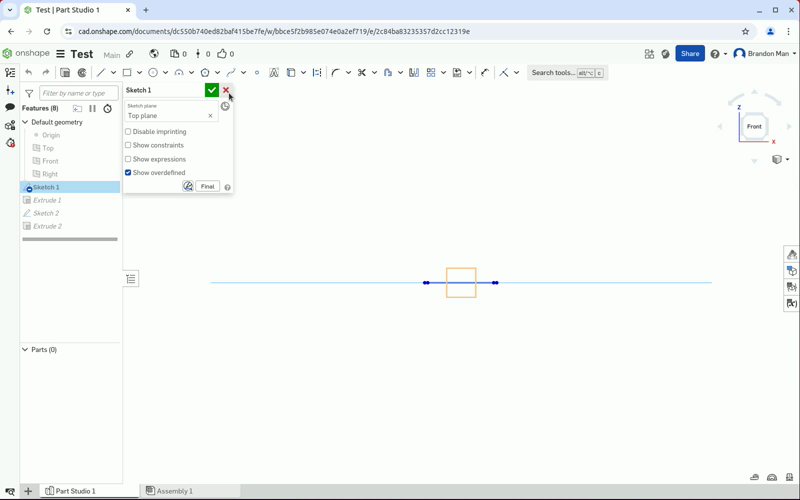
key(shift+s)
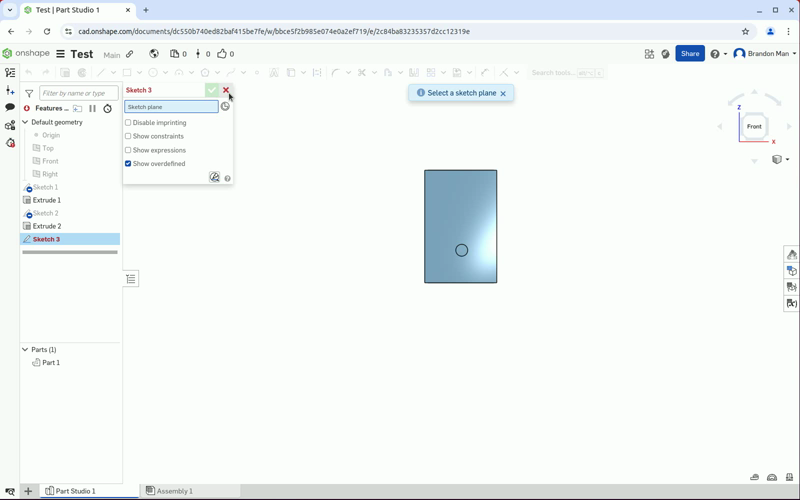
mouse_move(73, 163)
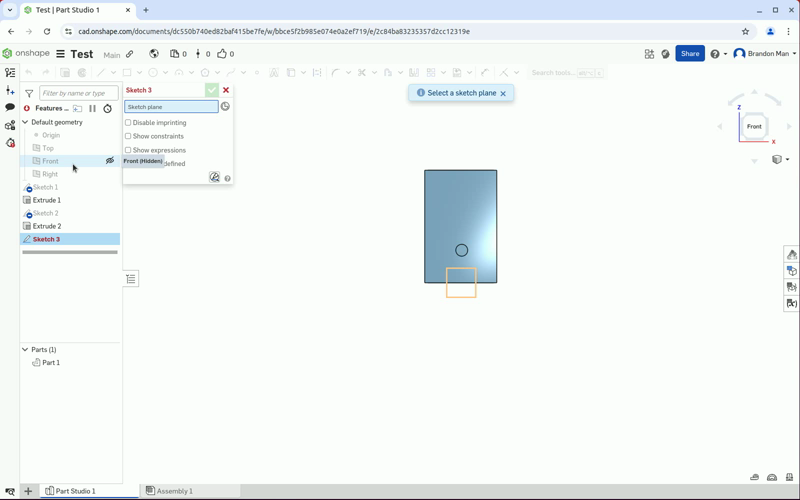
click(73, 163)
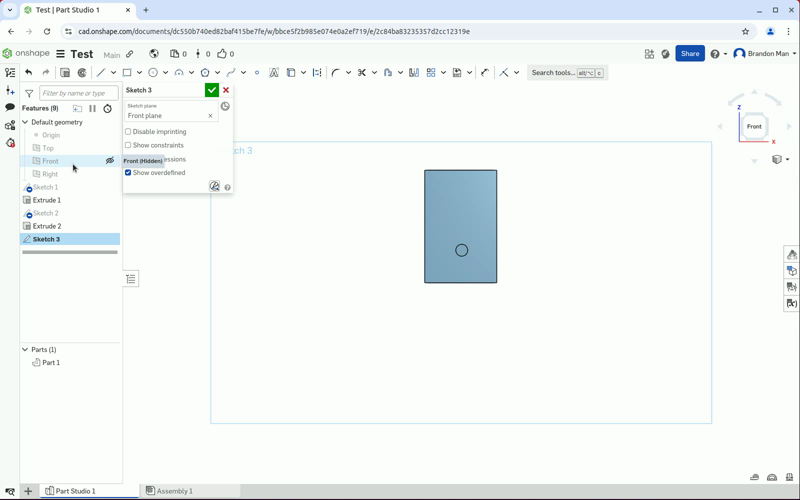
mouse_move(73, 352)
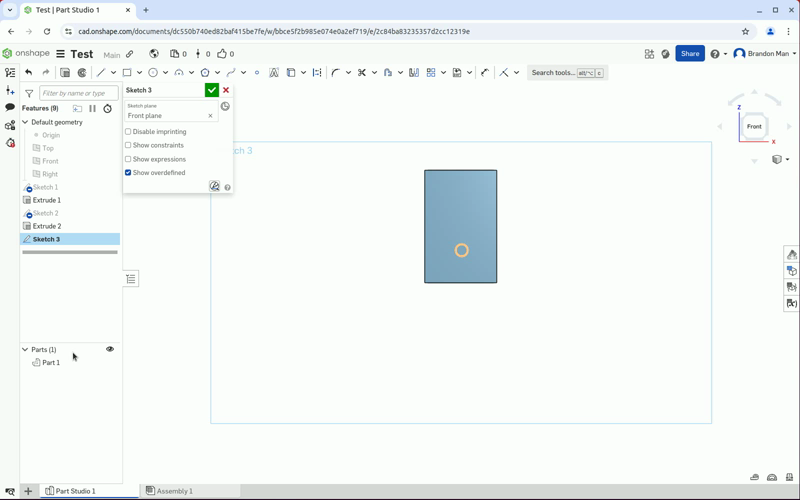
key(y)
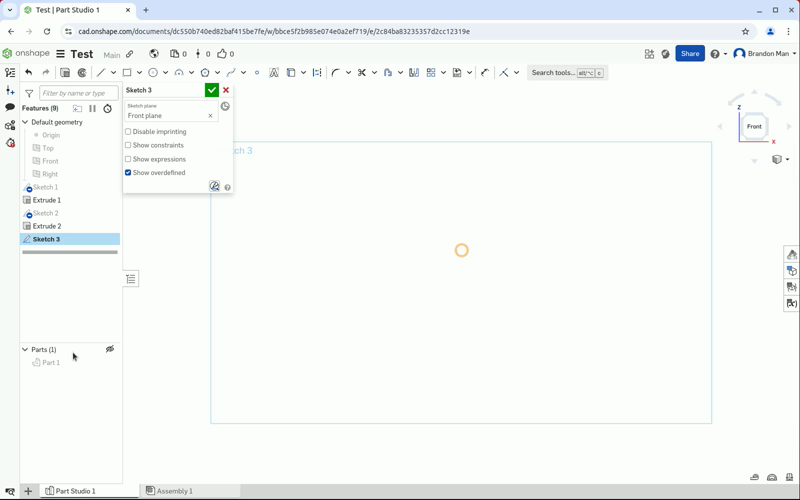
key(c)
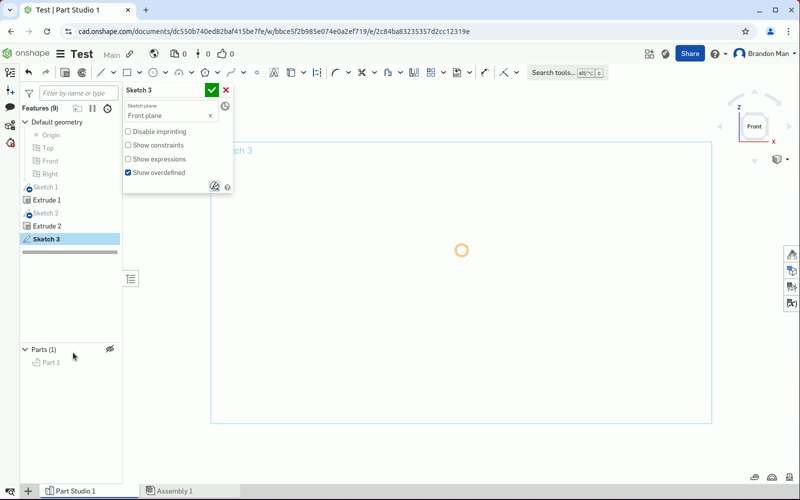
key_down(shift)
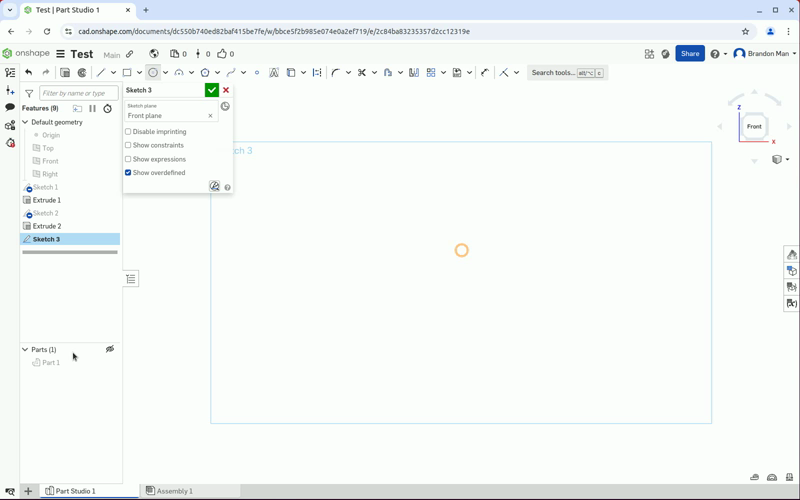
mouse_move(461, 217)
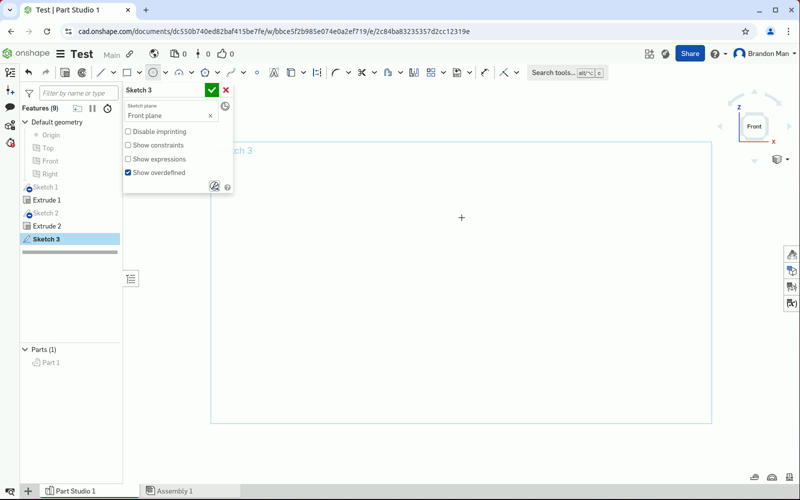
click(461, 217)
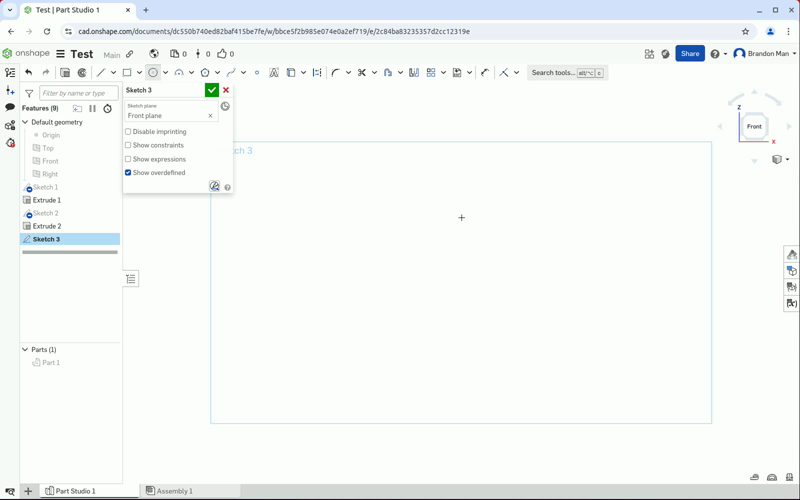
key_up(shift)
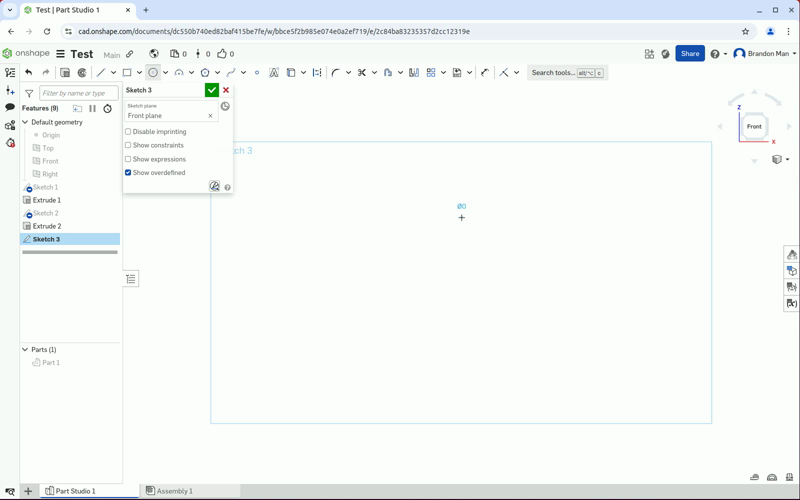
mouse_move(478, 217)
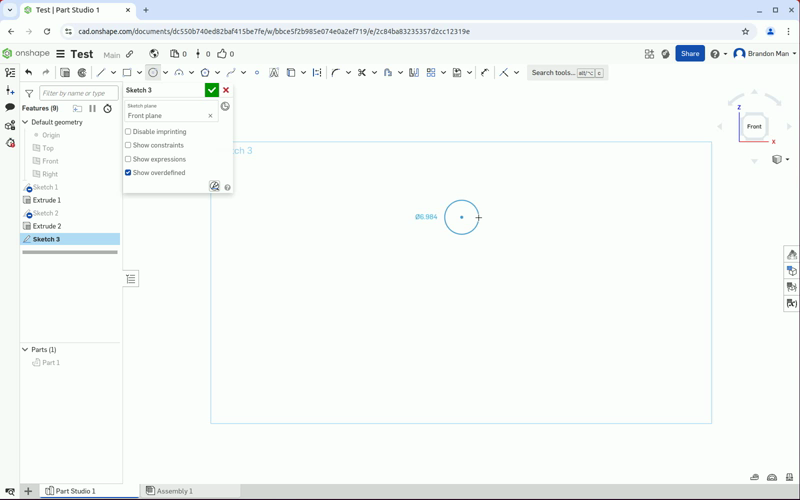
click(478, 217)
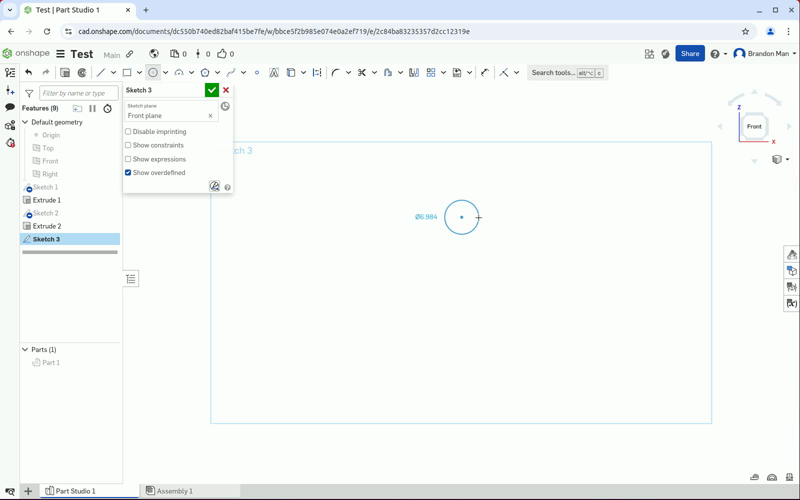
key(esc)
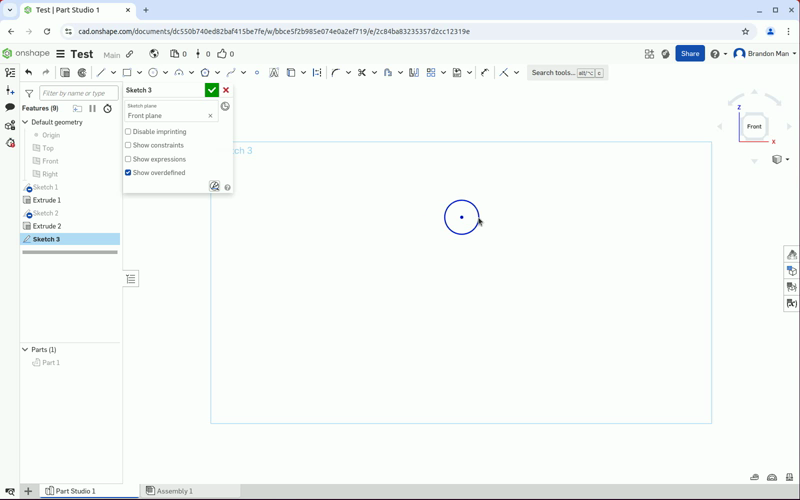
mouse_move(471, 217)
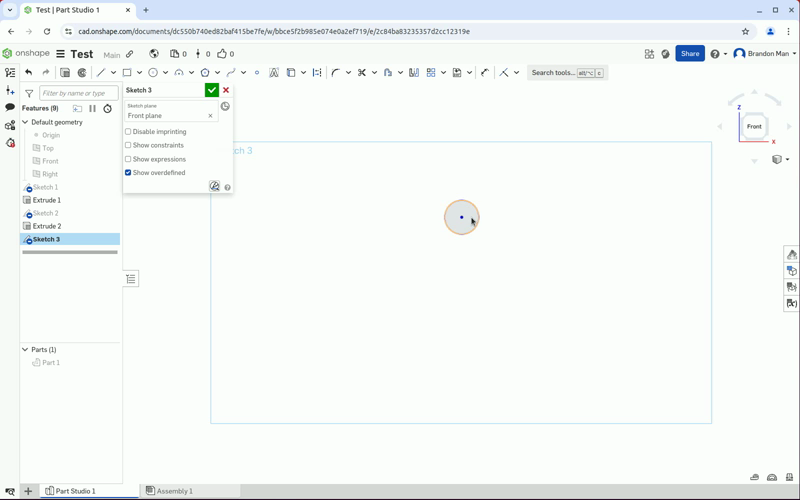
scroll(6)
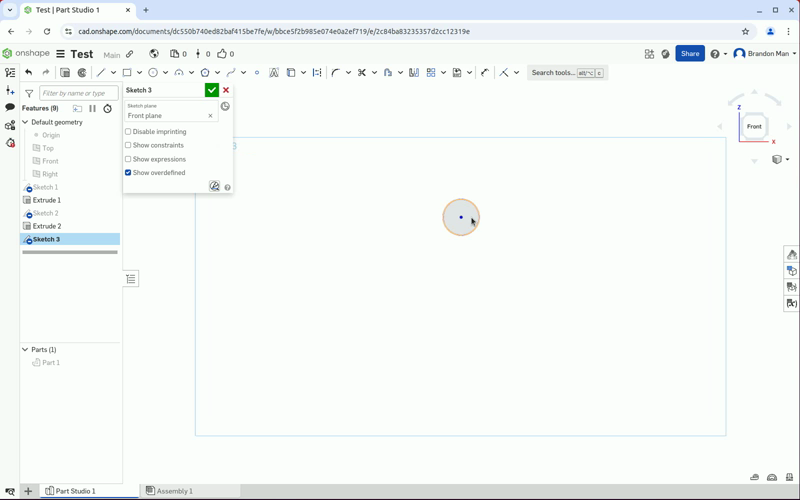
scroll(6)
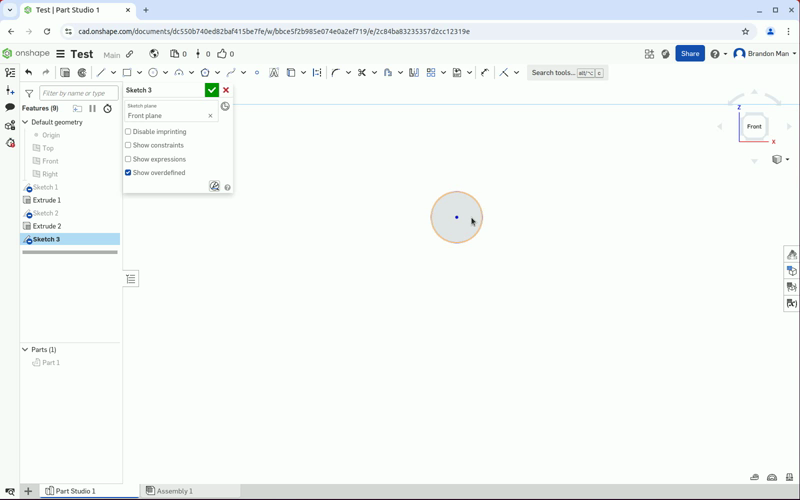
scroll(6)
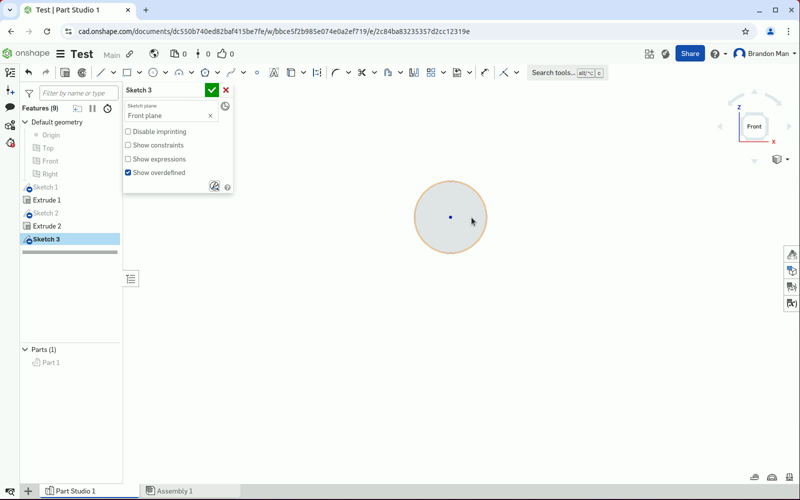
scroll(6)
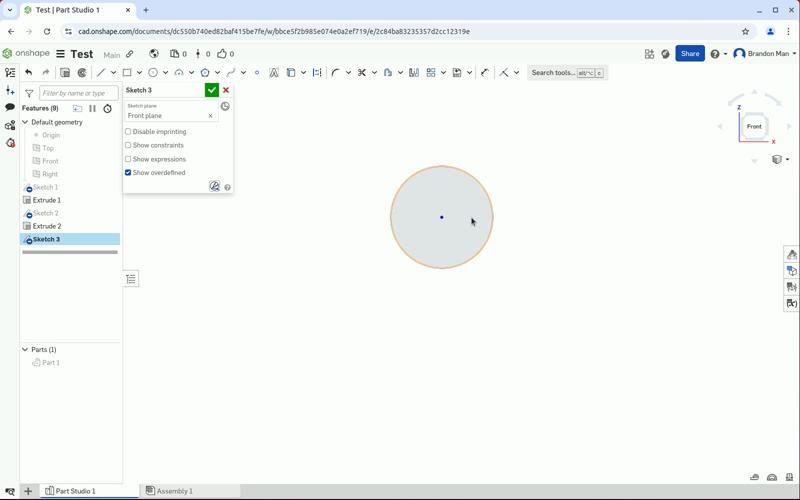
scroll(6)
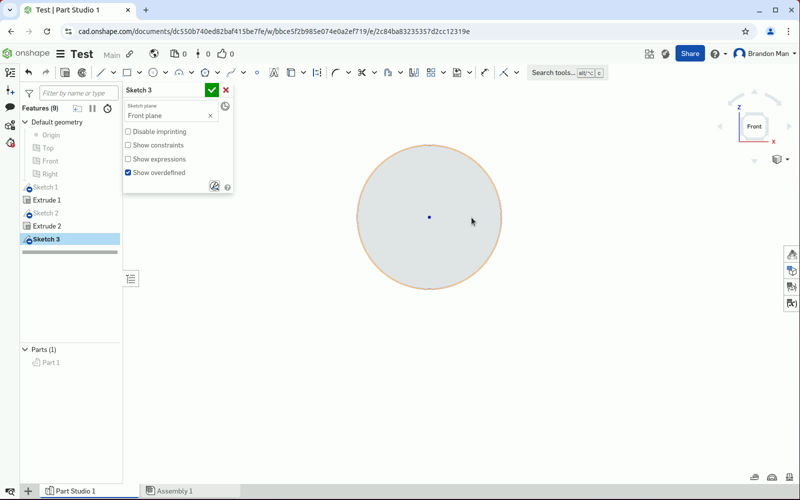
scroll(6)
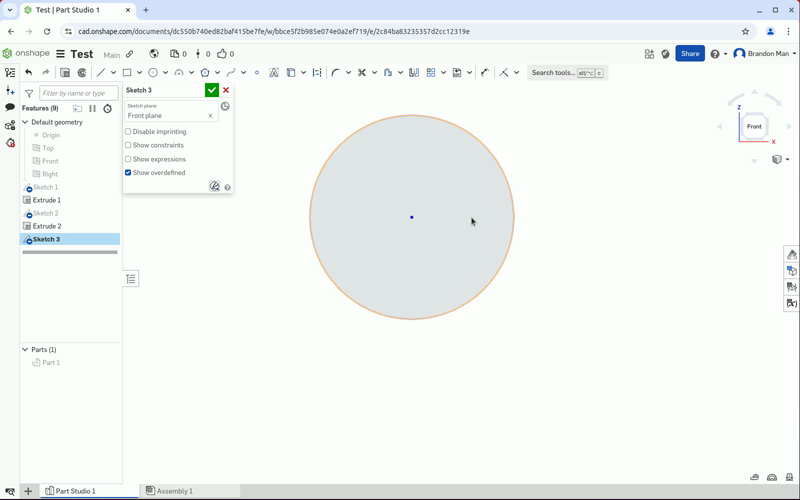
scroll(6)
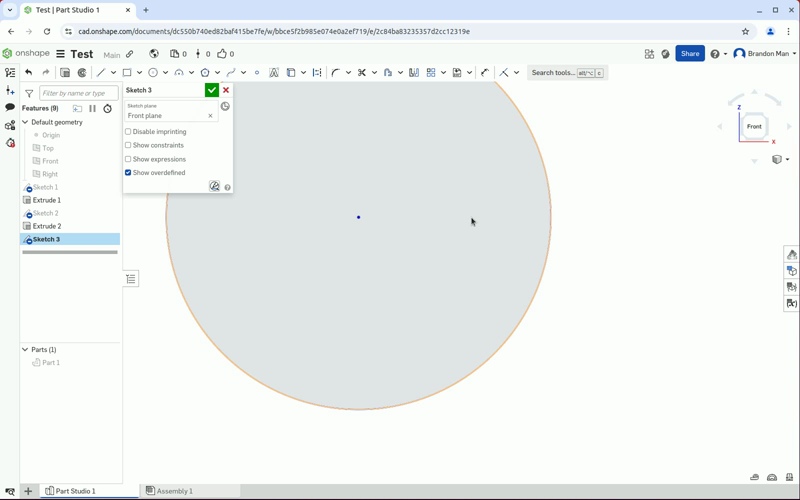
click(471, 217)
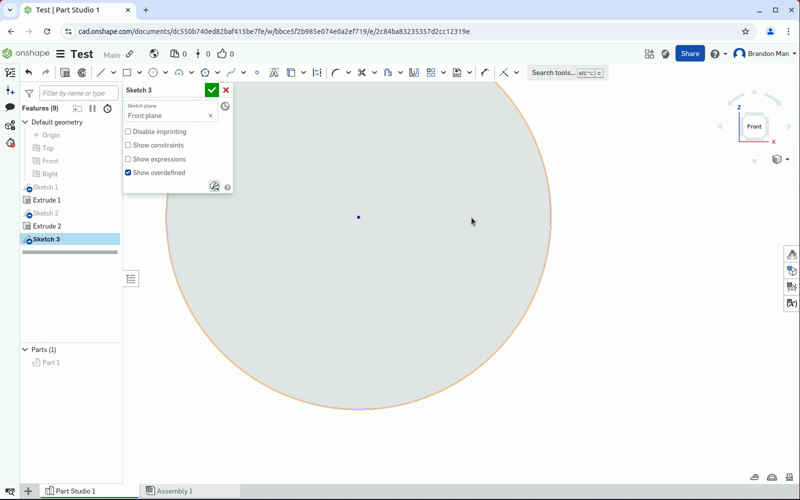
scroll(-6)
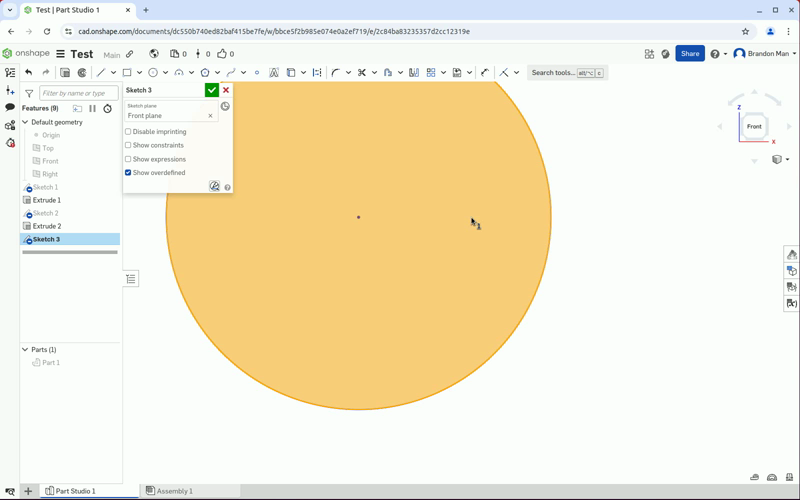
scroll(-6)
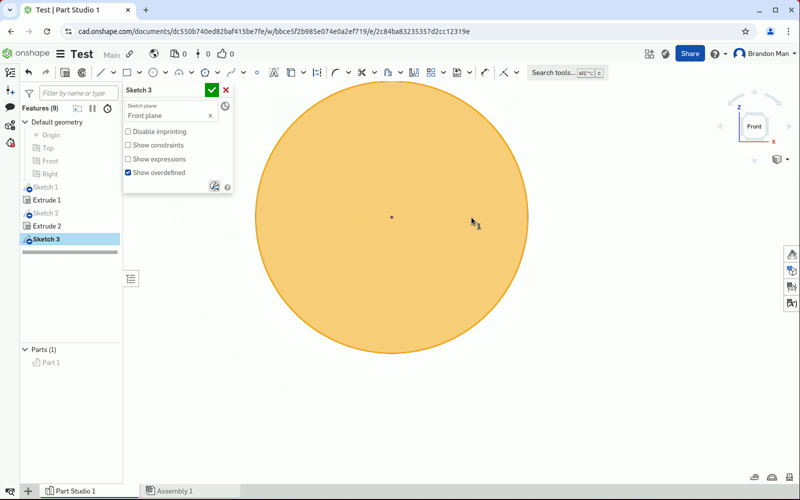
scroll(-6)
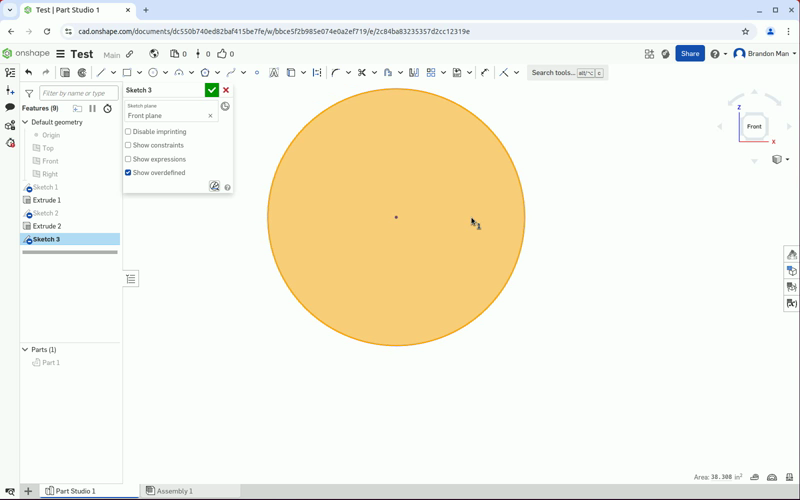
scroll(-6)
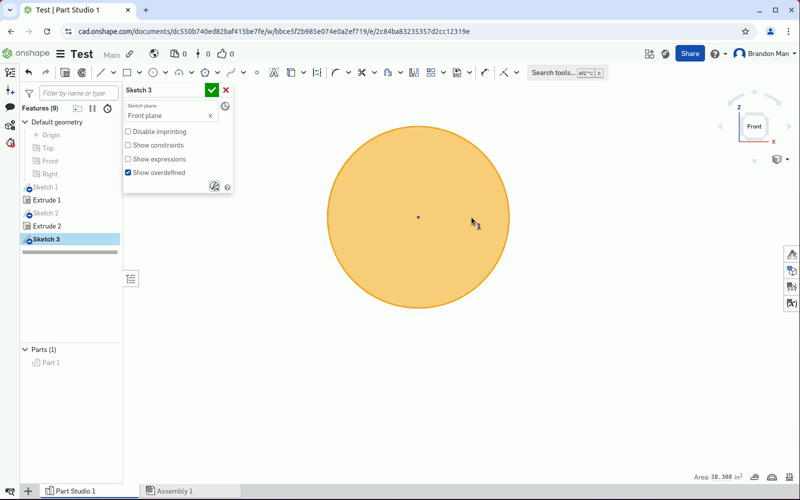
scroll(-6)
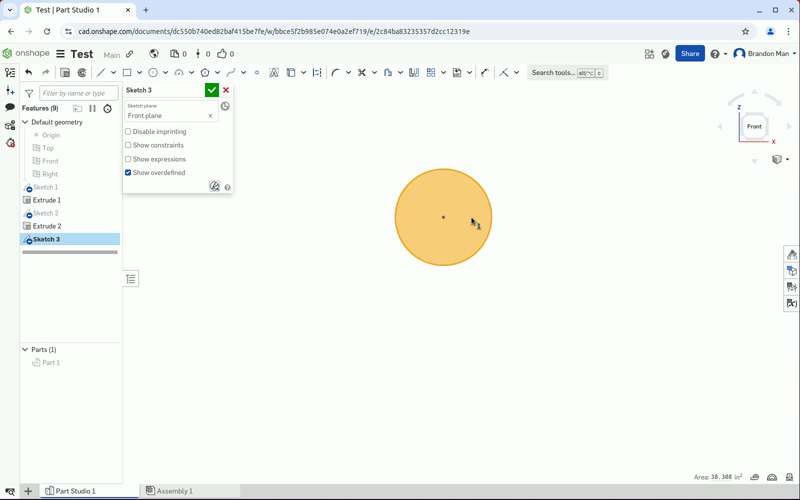
scroll(-6)
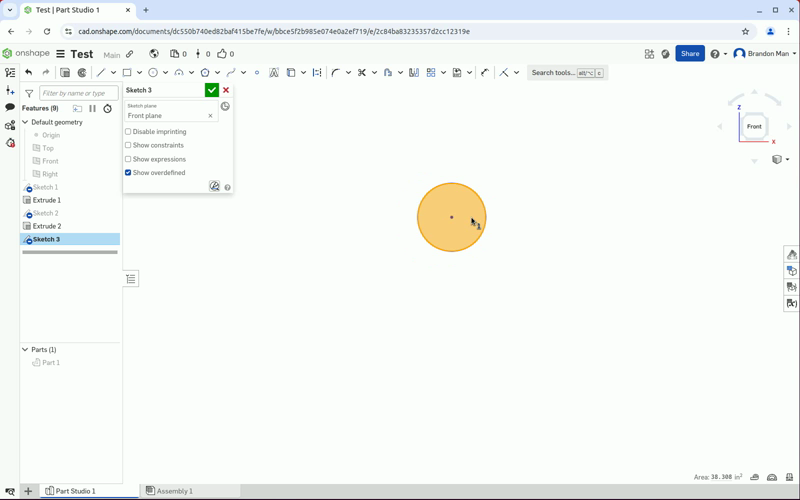
scroll(-6)
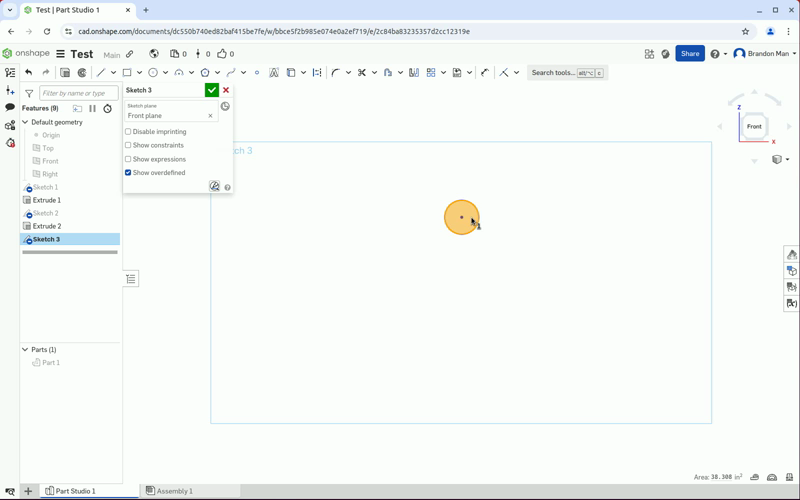
mouse_move(73, 352)
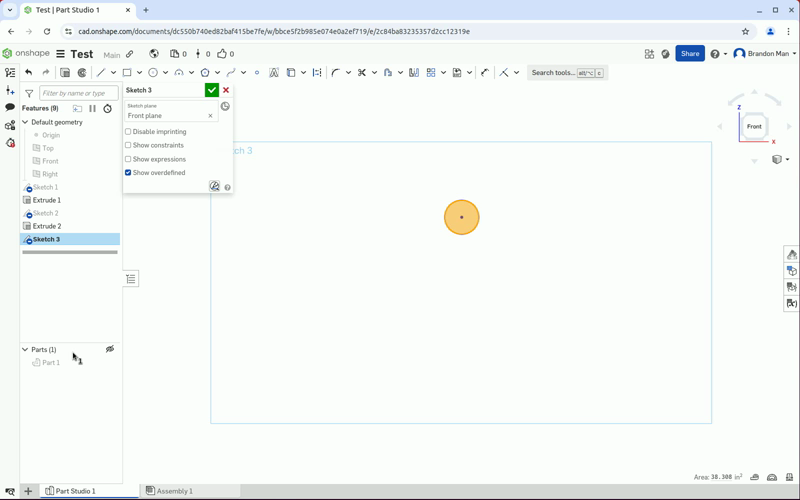
key(shift+y)
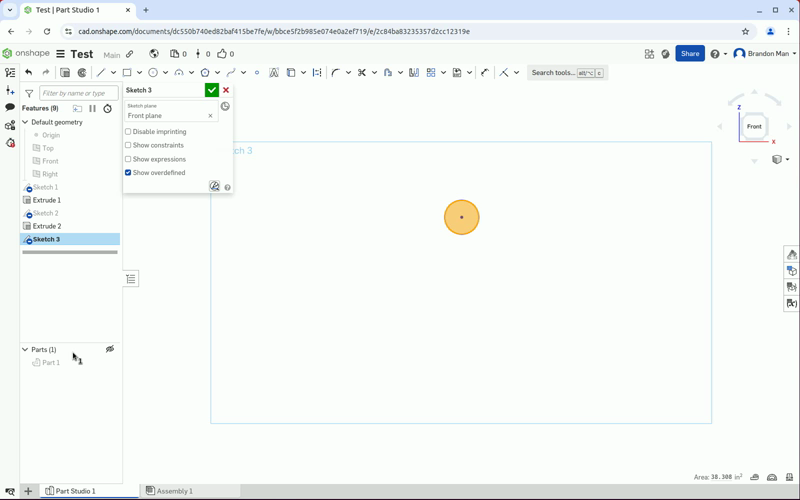
key(shift+e)
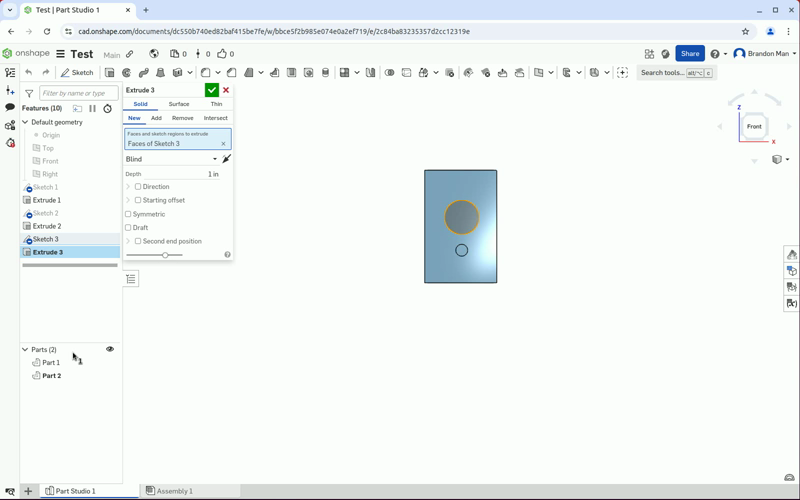
mouse_move(143, 106)
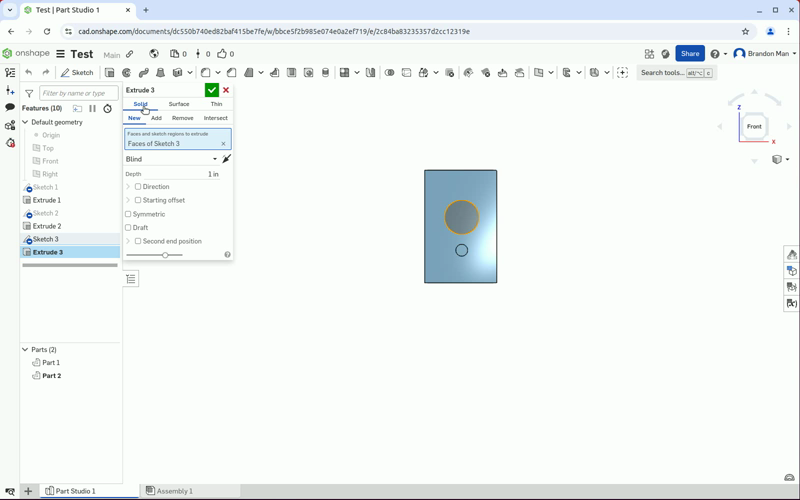
click(143, 106)
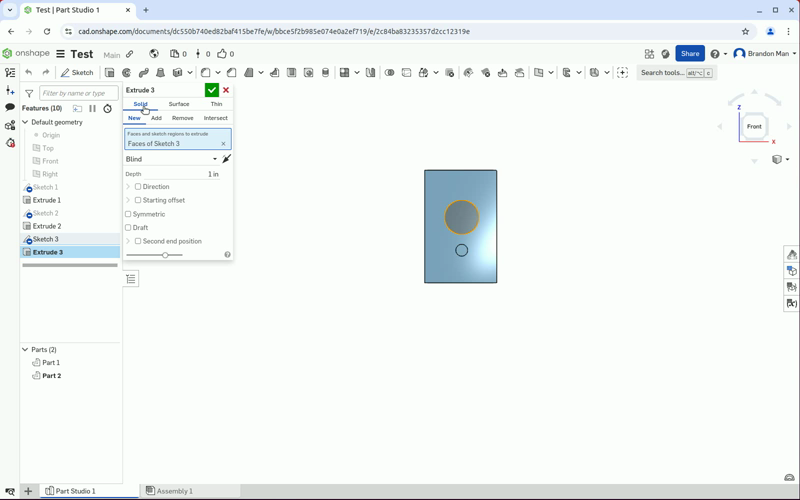
mouse_move(186, 120)
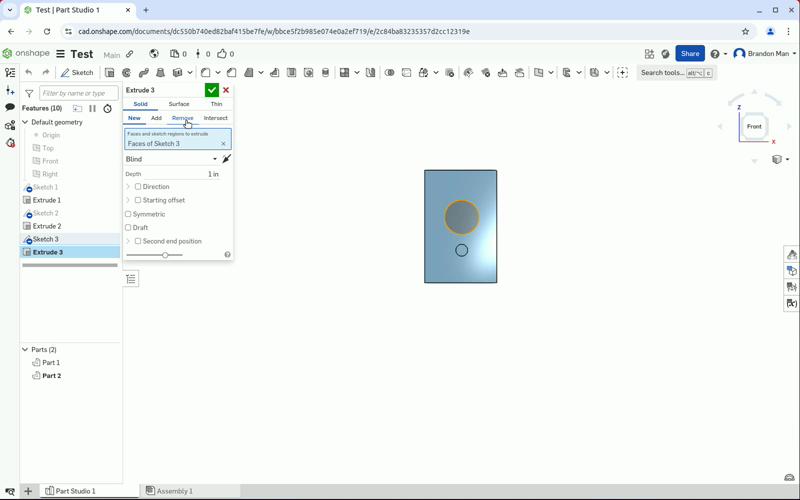
click(186, 120)
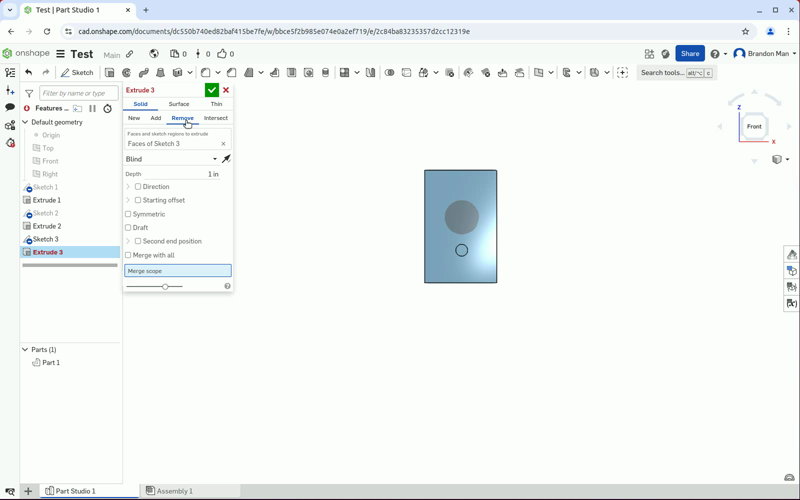
key(tab, 4)
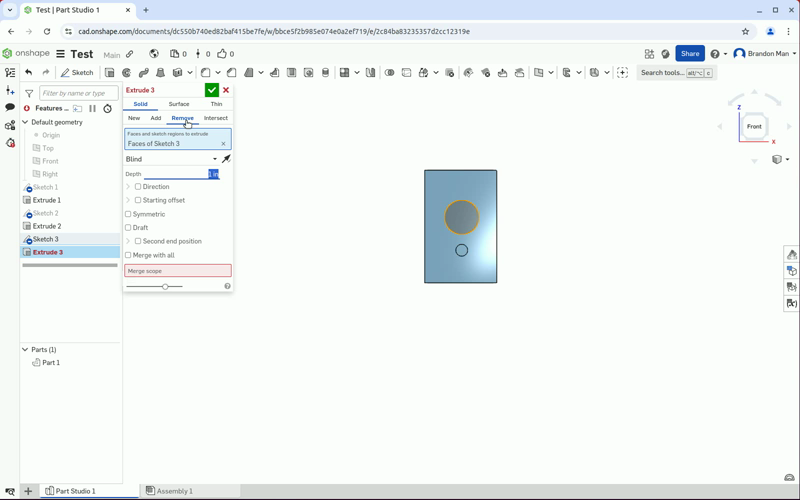
text(-20.942)
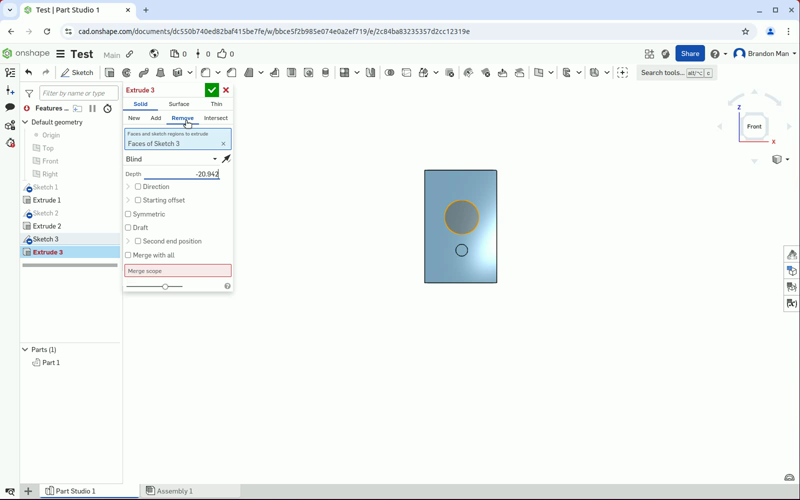
key(tab, 6)
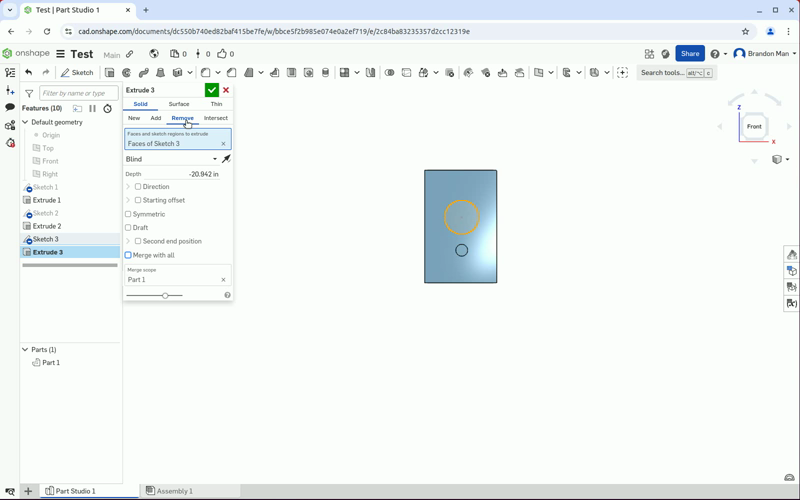
key(space)
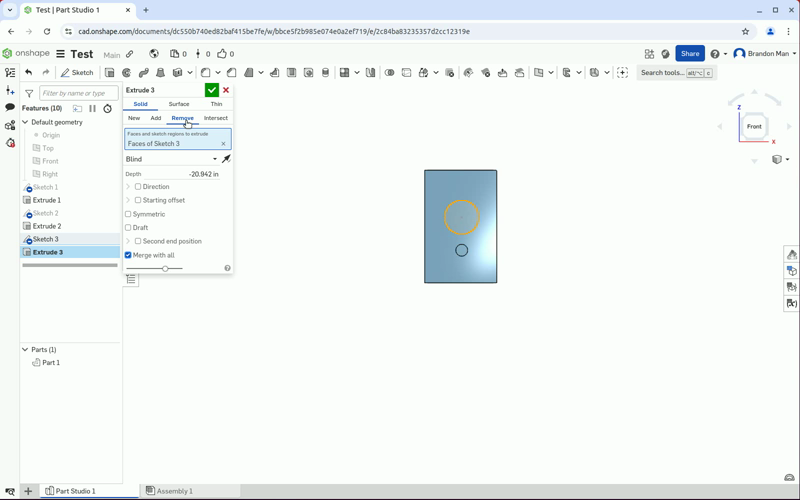
key(enter)
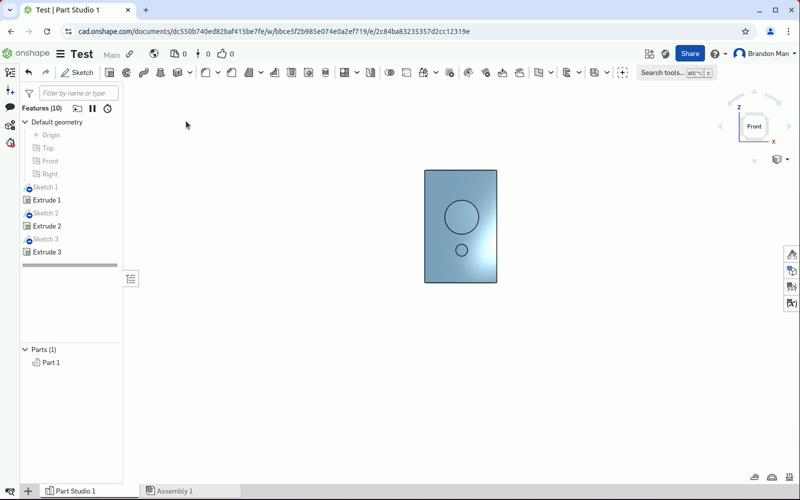
key(shift+h)
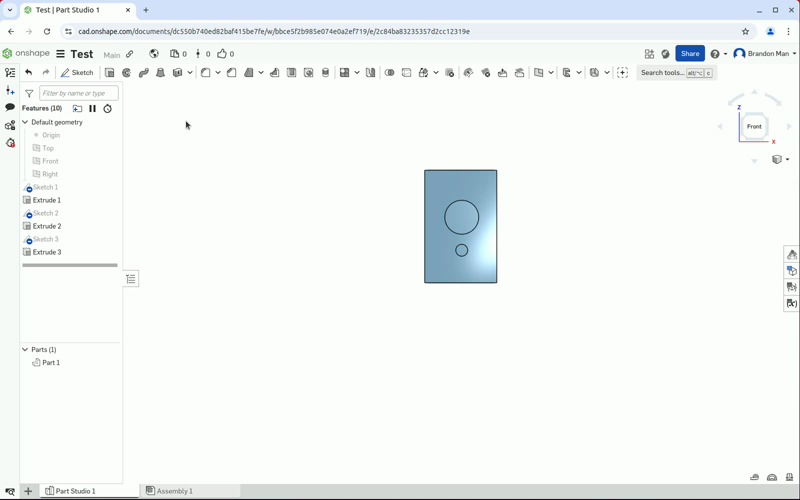
key(shift+h)
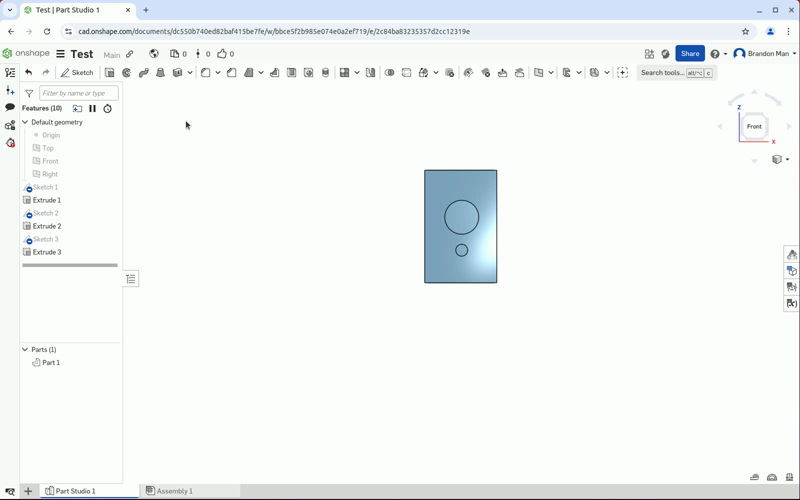
mouse_move(73, 189)
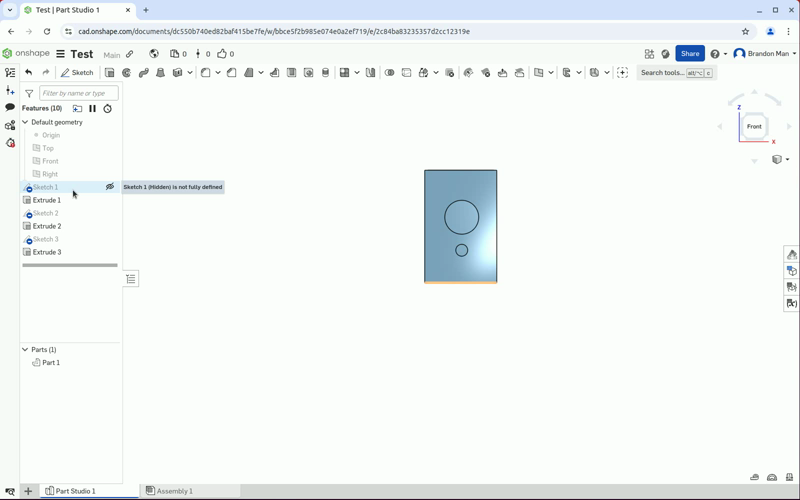
click(73, 189)
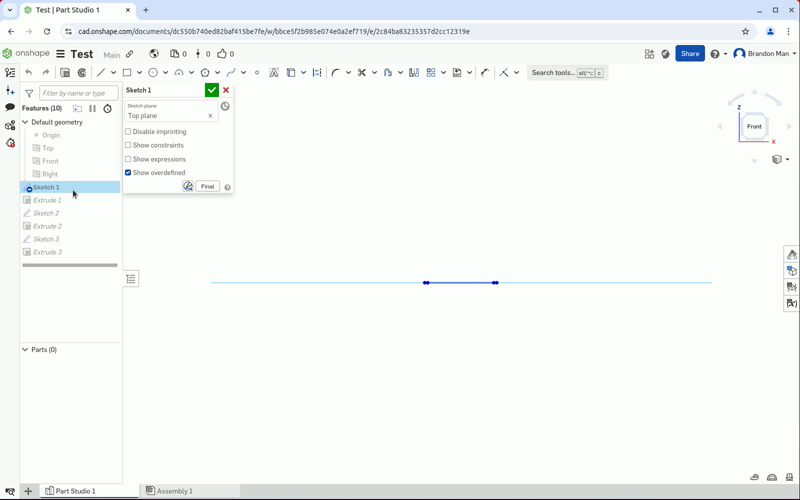
mouse_move(229, 92)
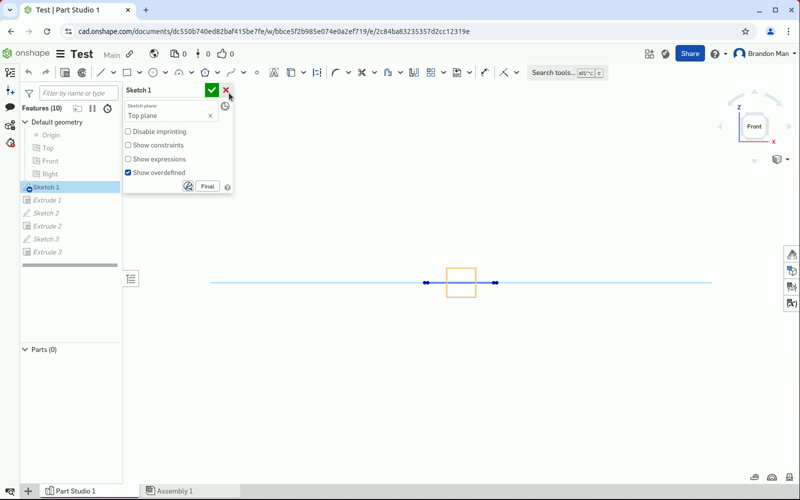
click(229, 92)
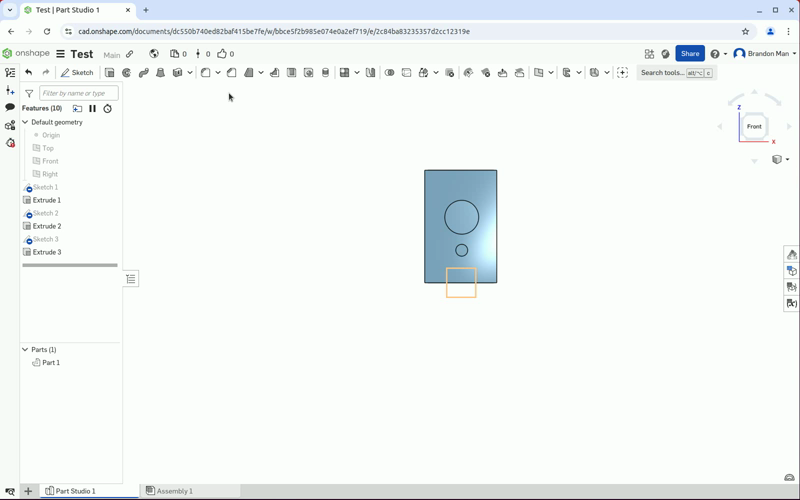
mouse_move(73, 352)
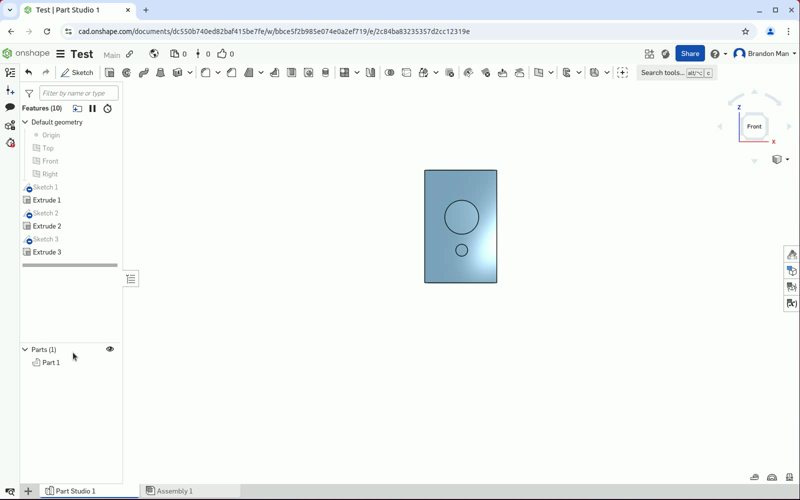
key(y)
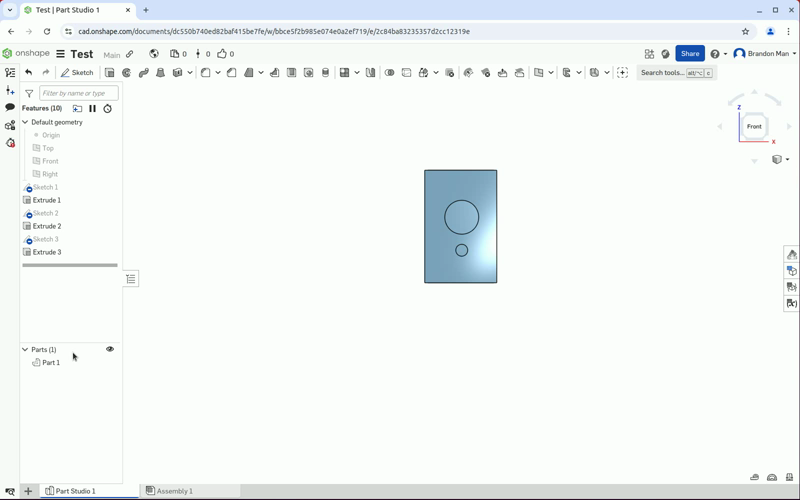
key(shift+p)
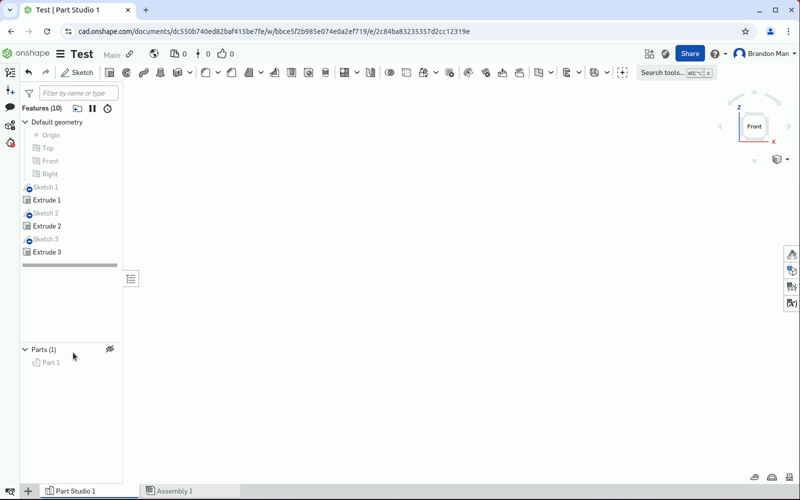
key(space)
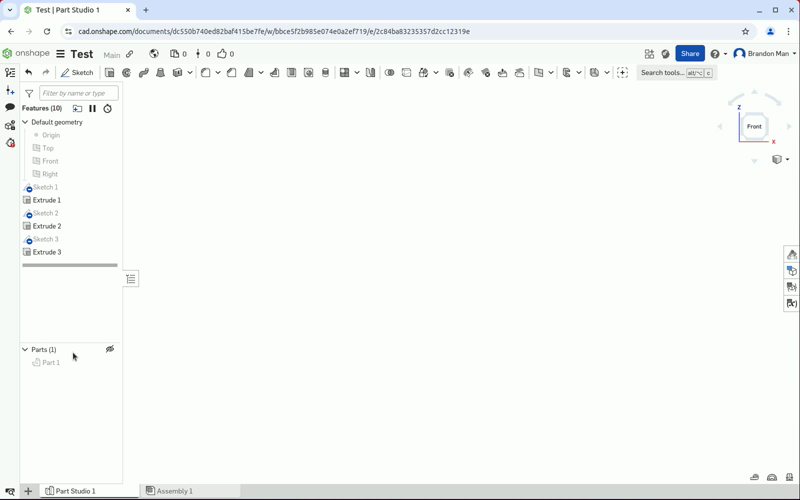
key_down(shift)
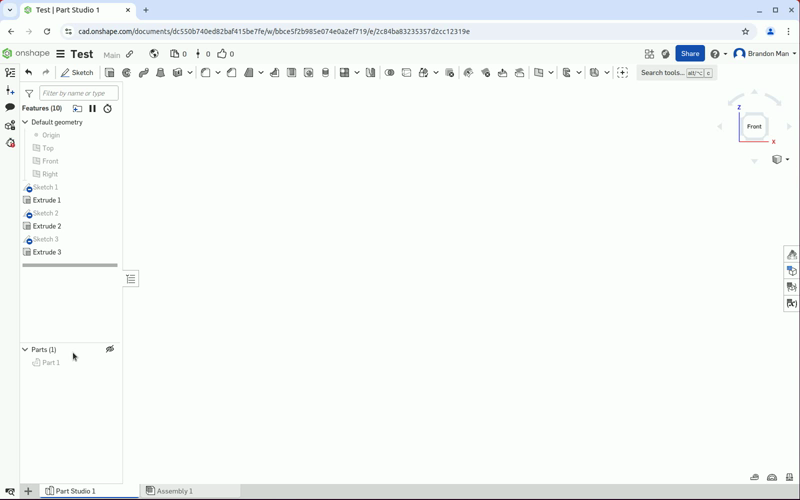
key(left)
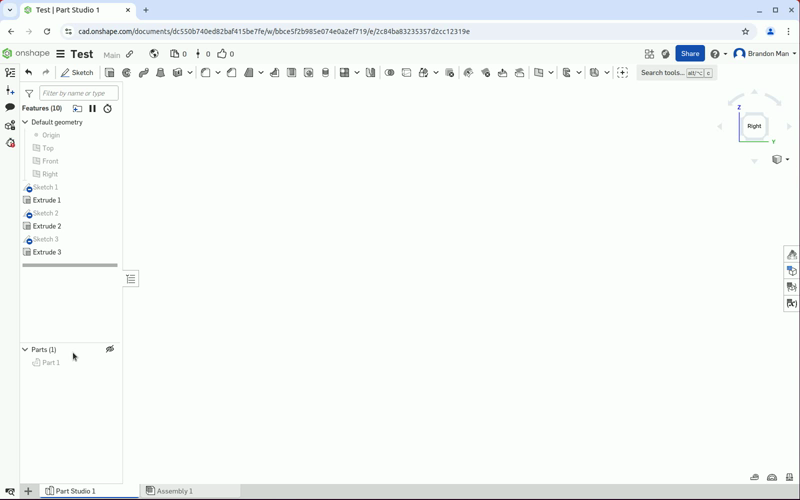
key_up(shift)
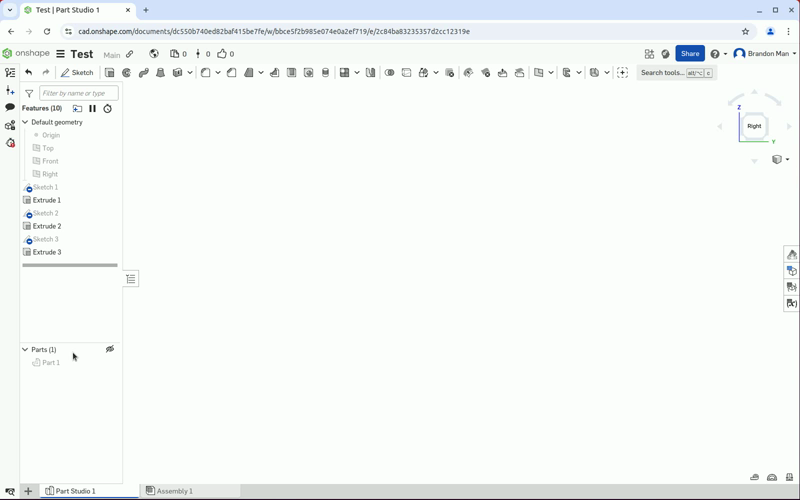
mouse_move(73, 352)
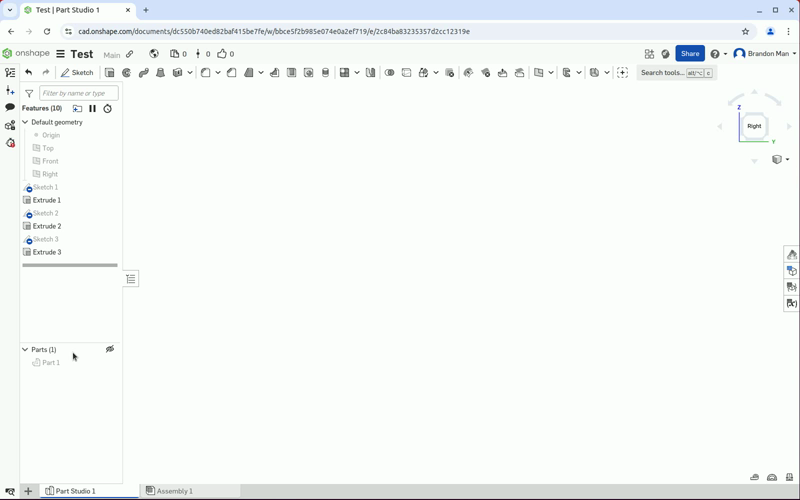
key(shift+y)
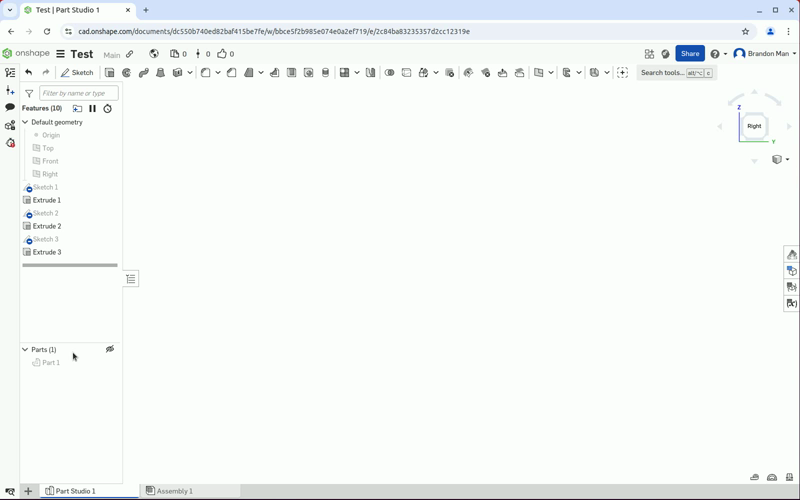
key(shift+s)
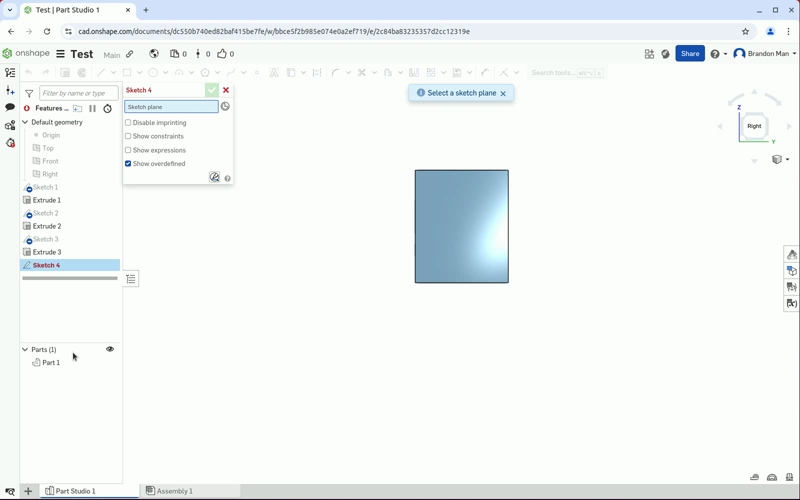
mouse_move(73, 176)
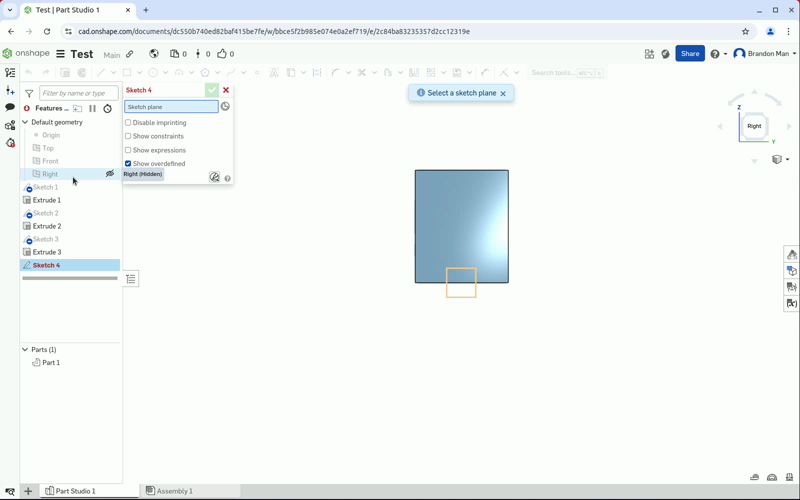
click(73, 176)
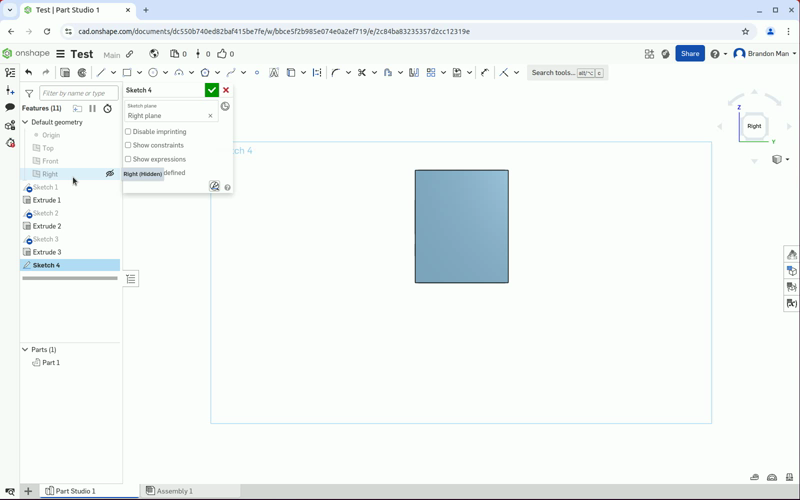
mouse_move(73, 352)
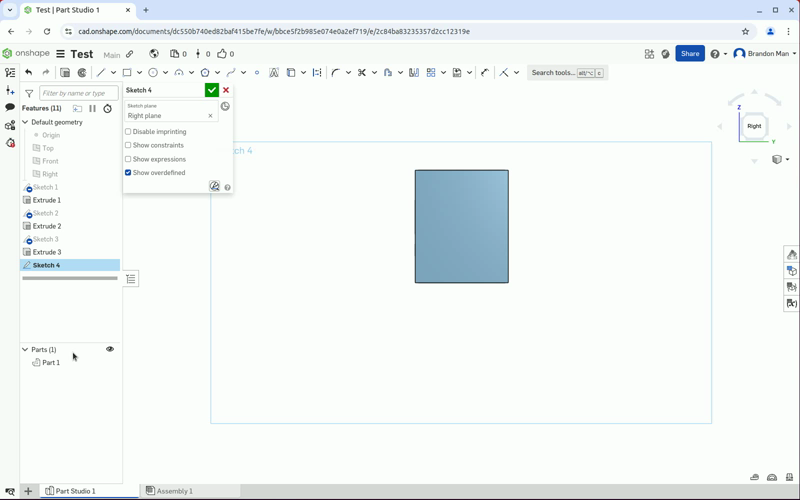
key(y)
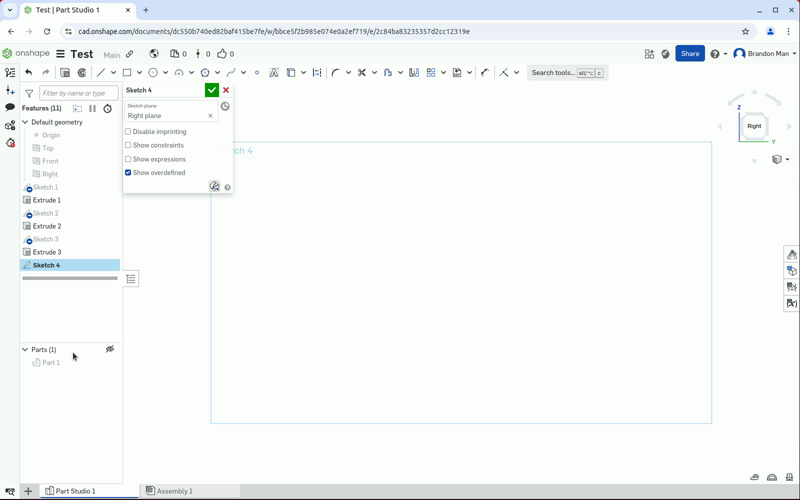
key(c)
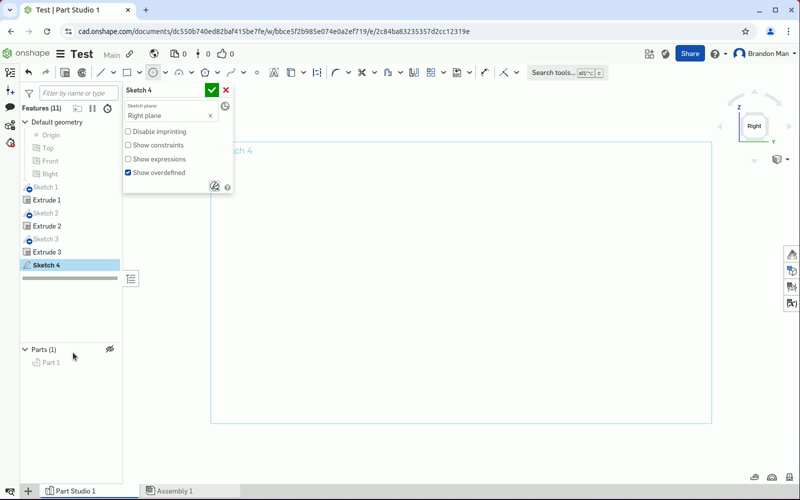
key_down(shift)
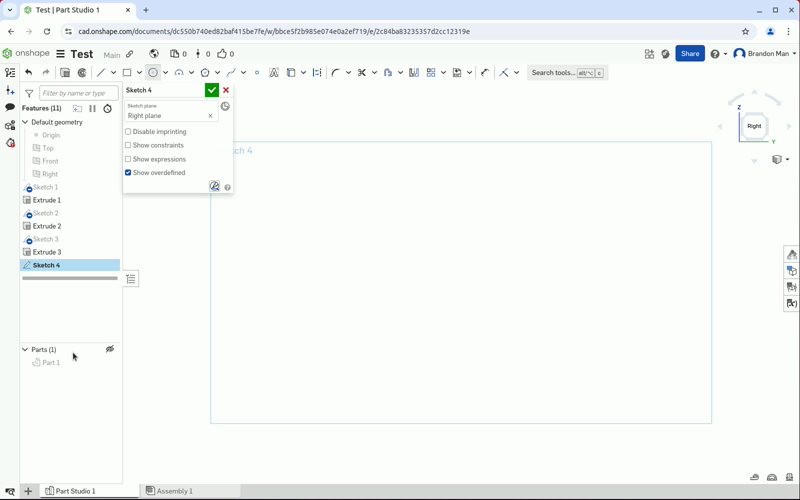
mouse_move(461, 241)
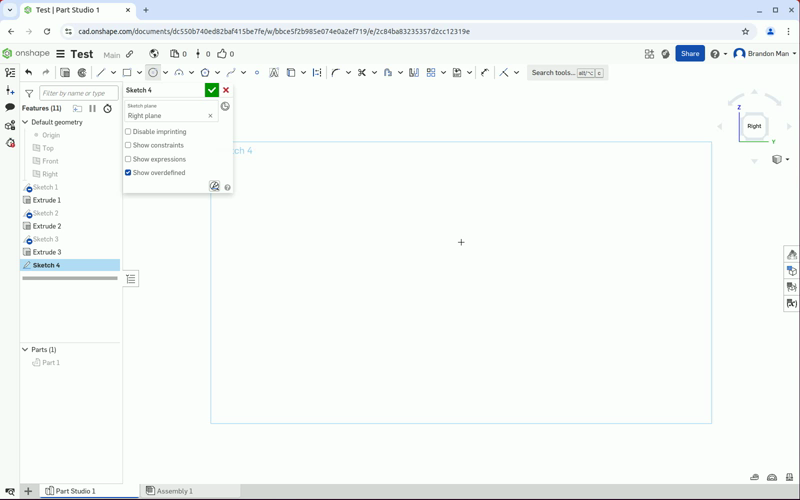
click(461, 241)
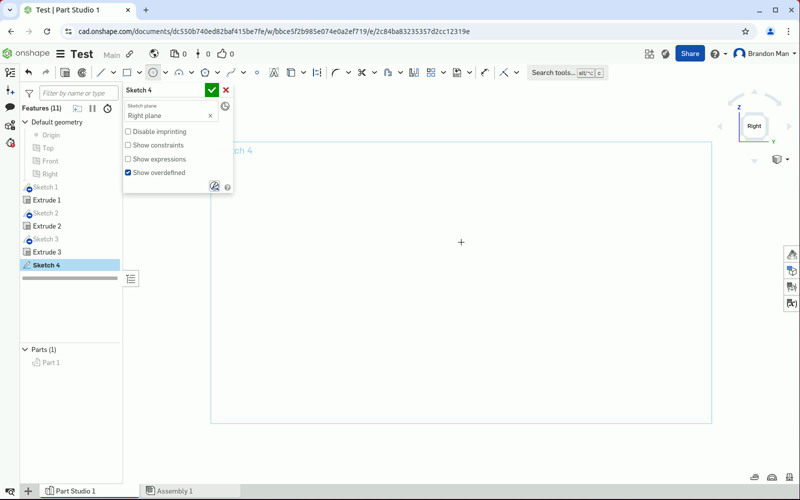
key_up(shift)
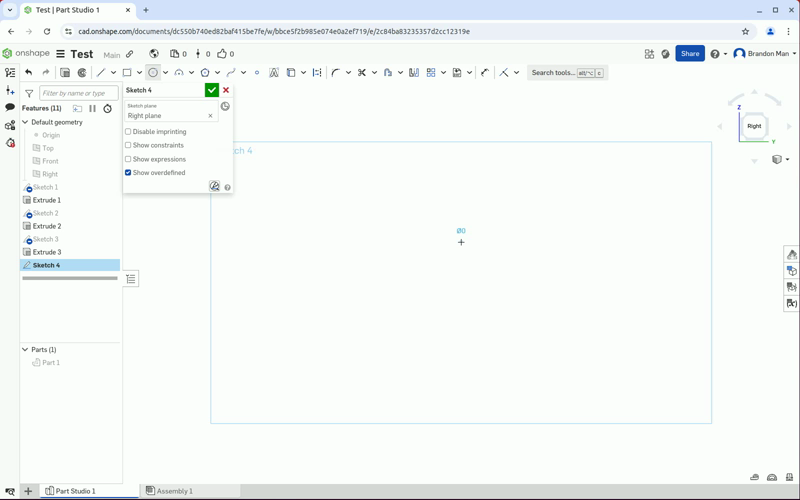
mouse_move(468, 241)
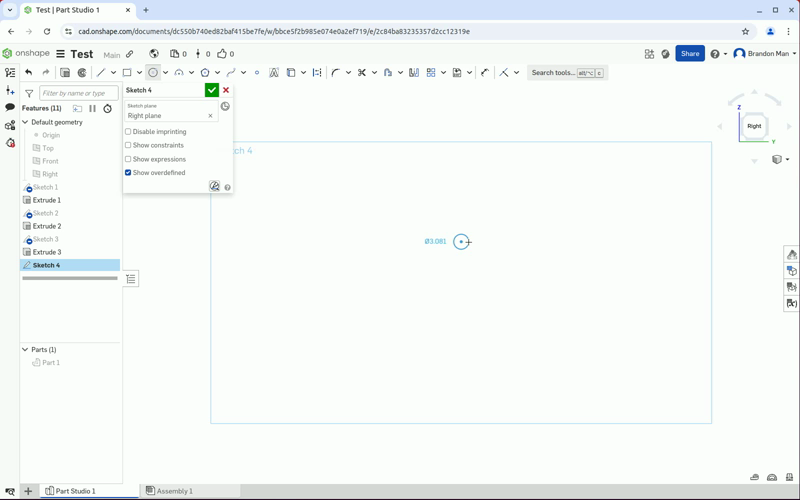
click(468, 241)
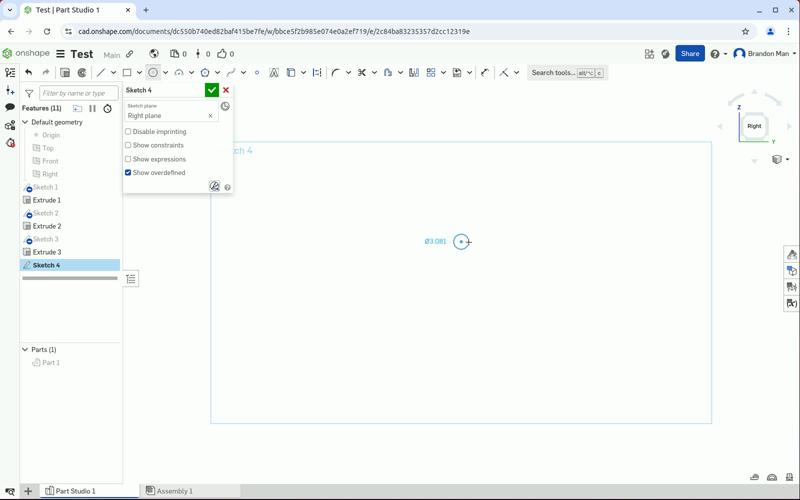
key(esc)
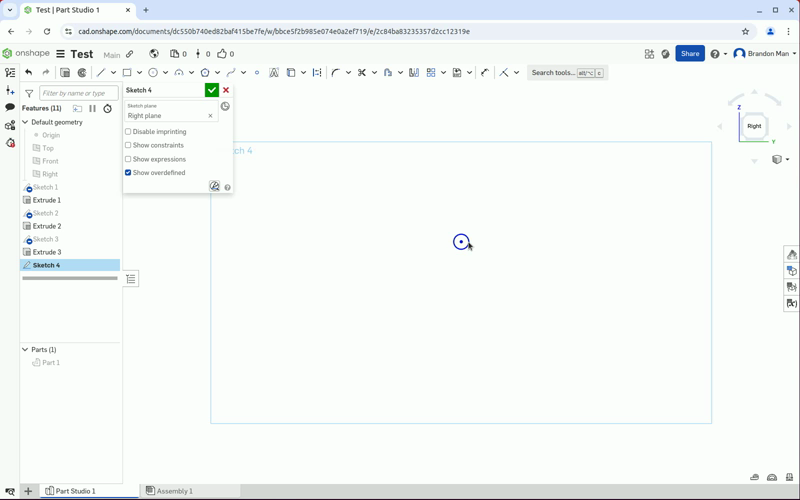
mouse_move(460, 238)
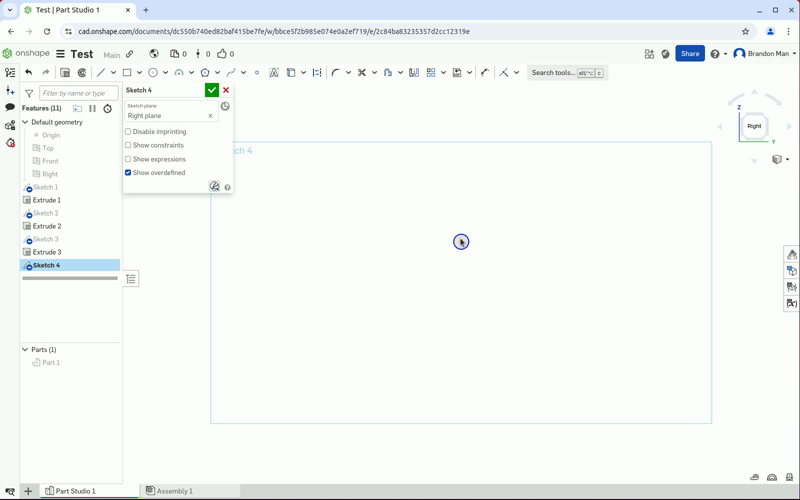
scroll(6)
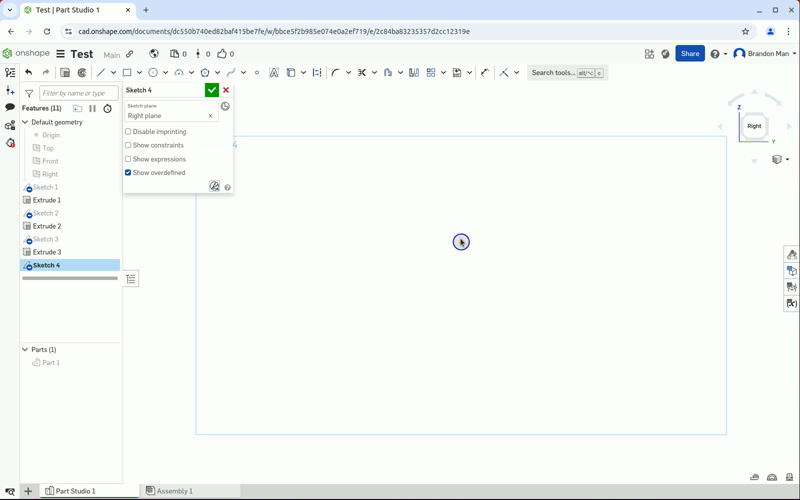
scroll(6)
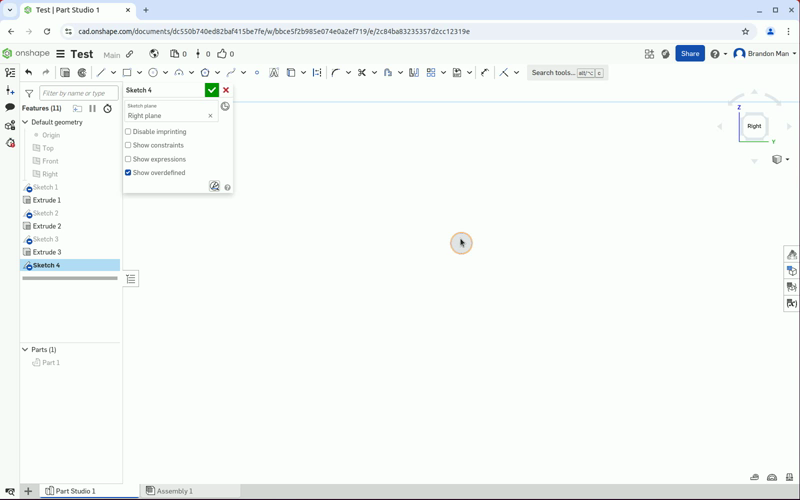
scroll(6)
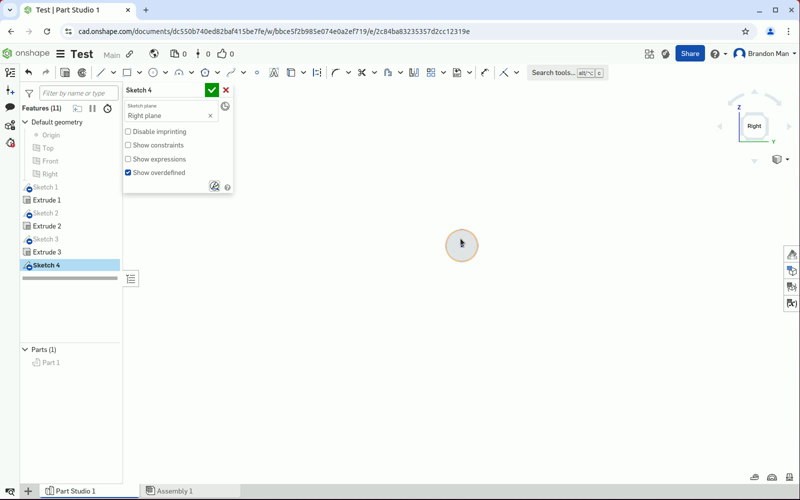
scroll(6)
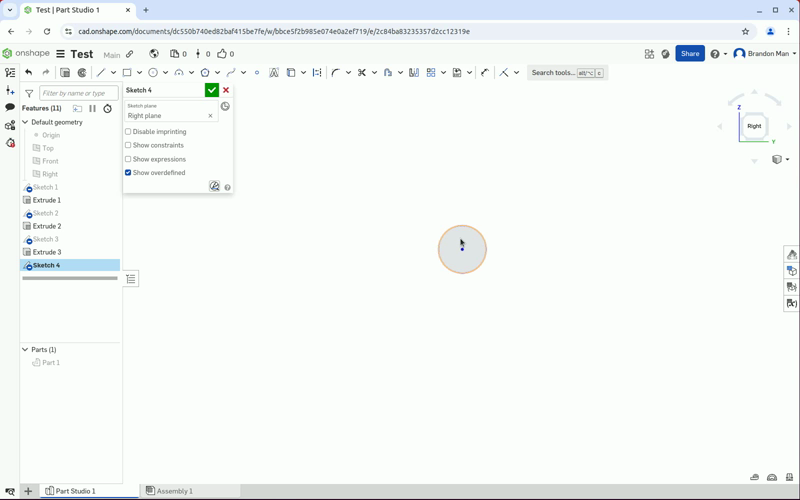
scroll(6)
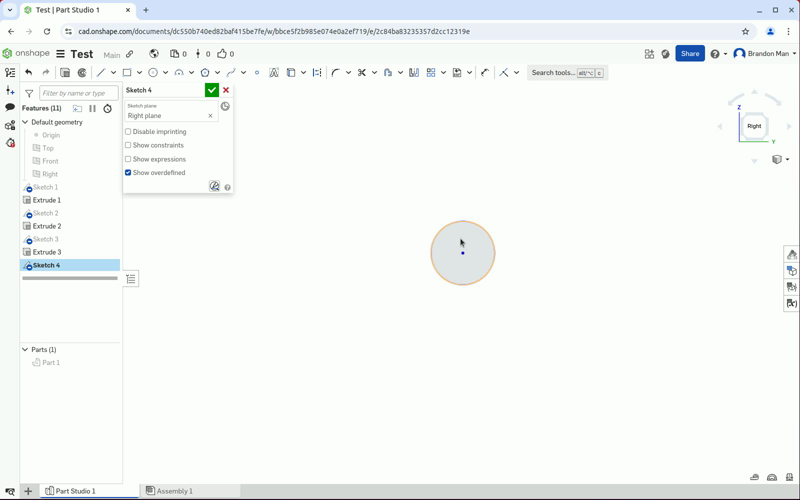
scroll(6)
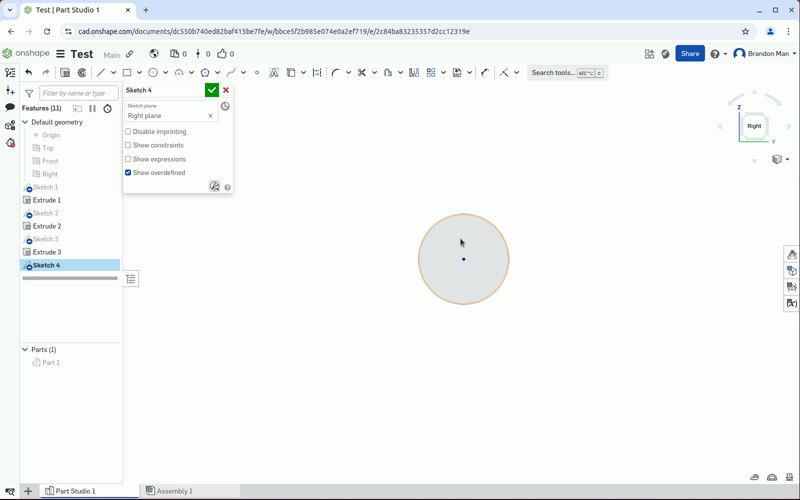
scroll(6)
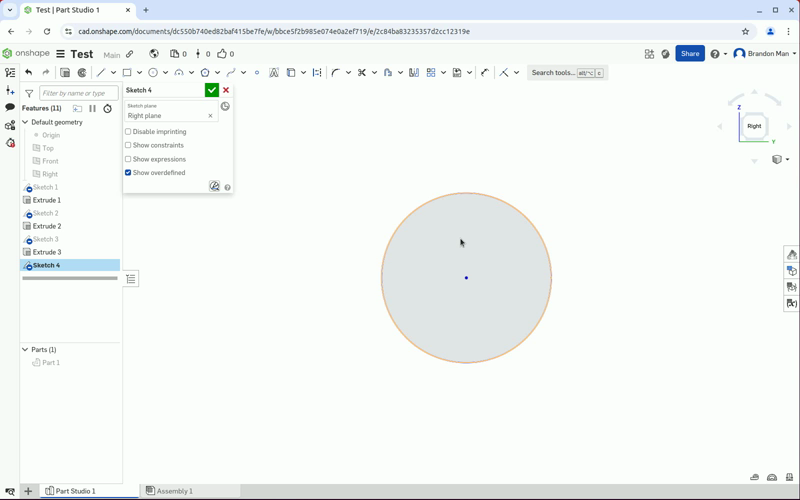
click(460, 238)
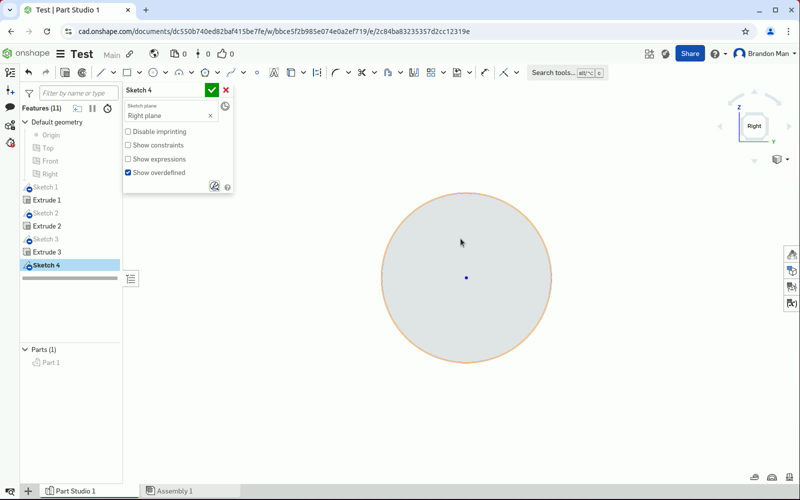
scroll(-6)
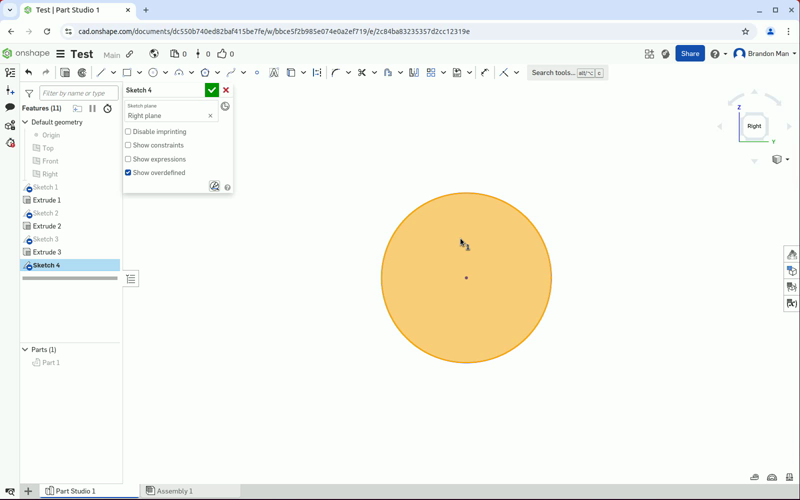
scroll(-6)
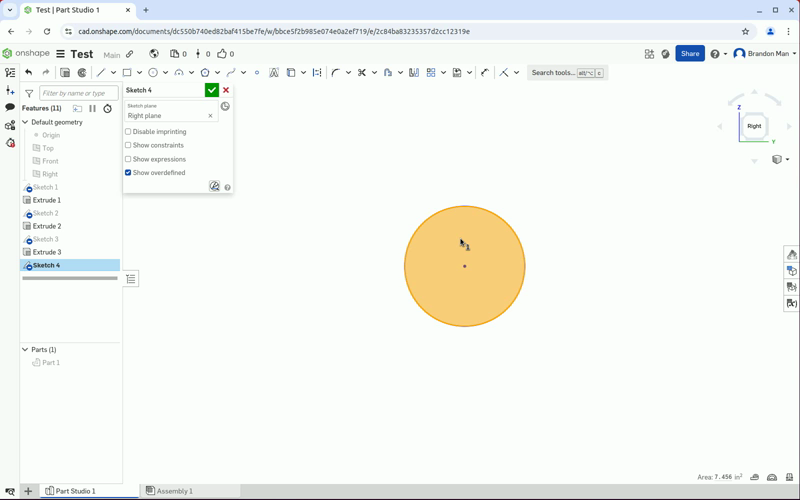
scroll(-6)
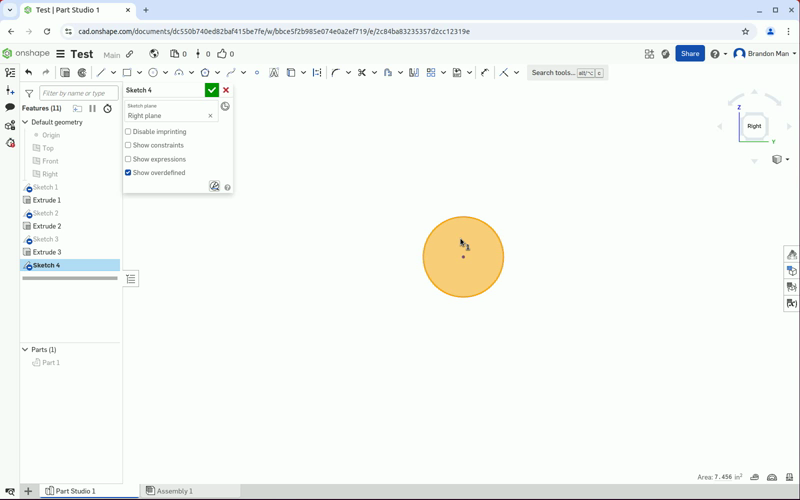
scroll(-6)
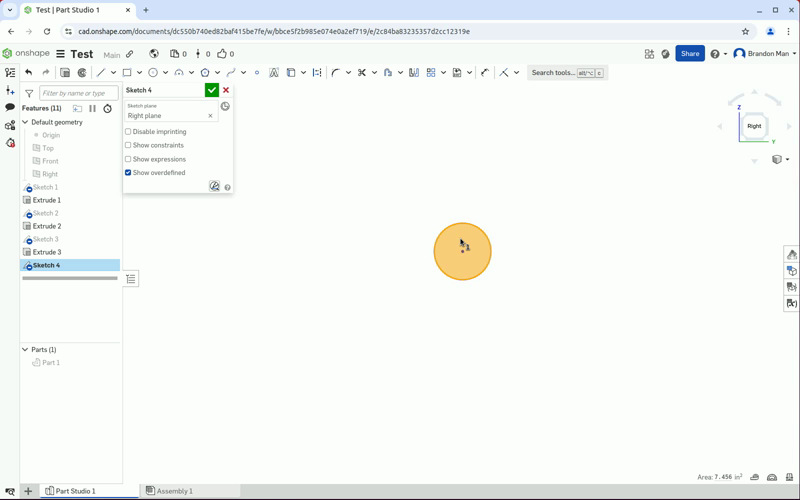
scroll(-6)
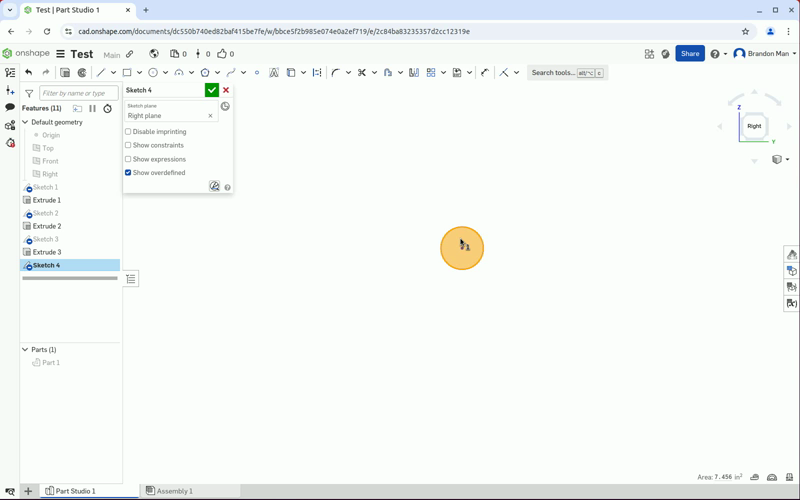
scroll(-6)
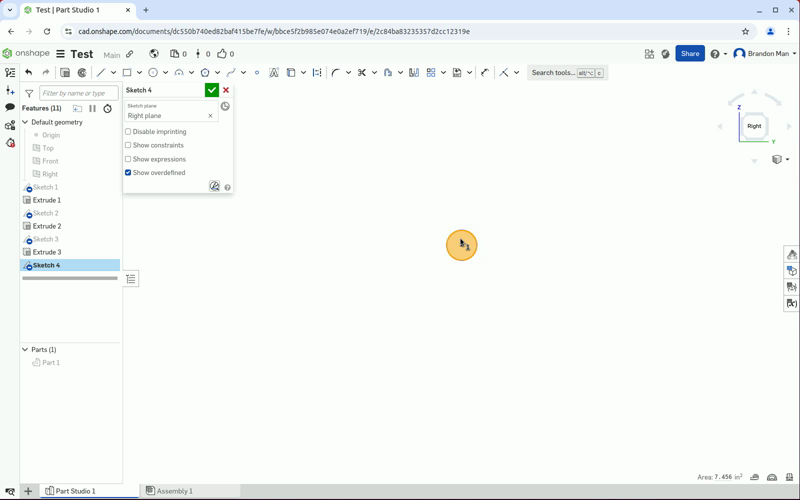
scroll(-6)
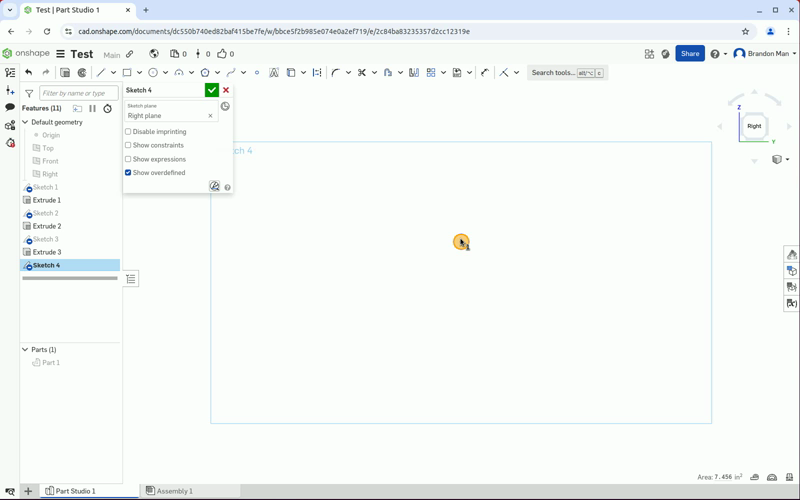
mouse_move(73, 352)
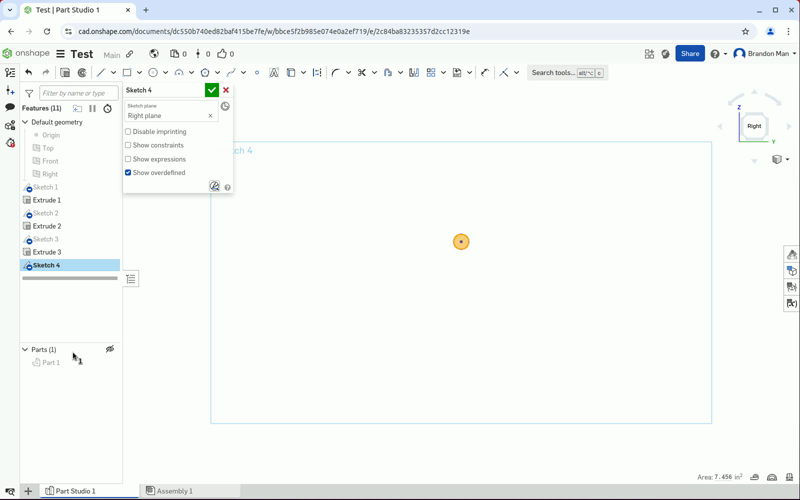
key(shift+y)
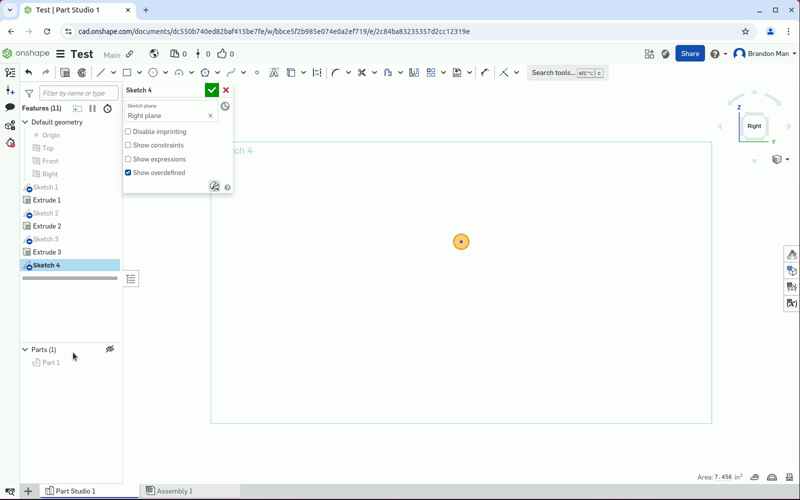
key(shift+e)
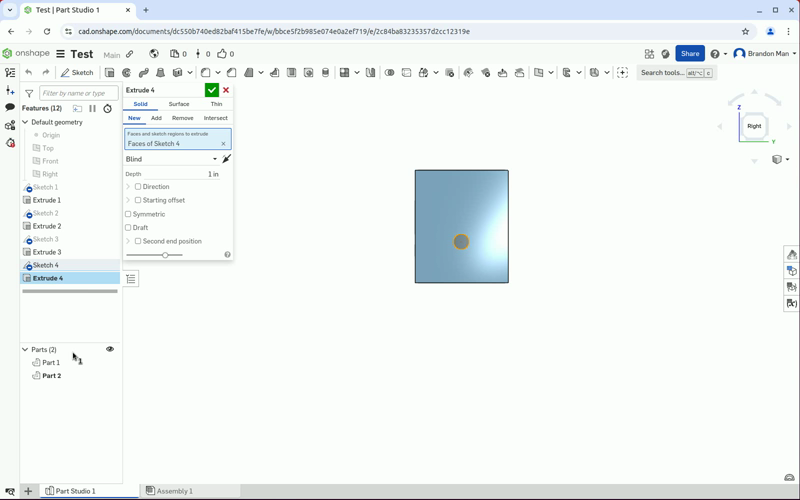
mouse_move(143, 106)
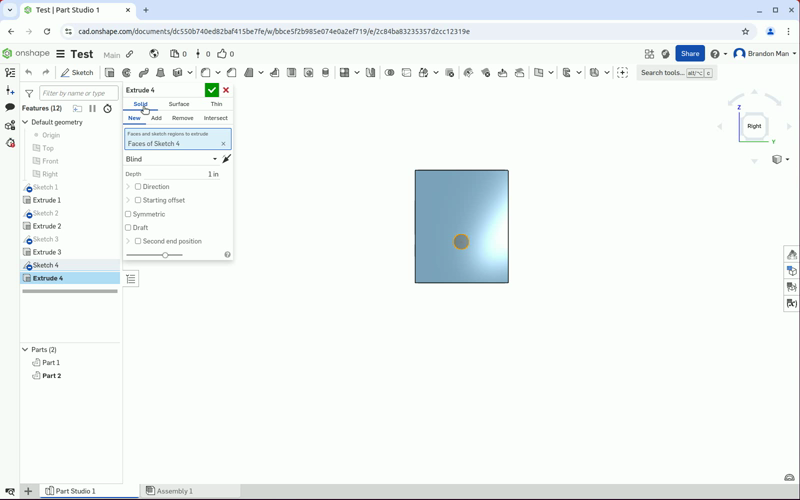
click(143, 106)
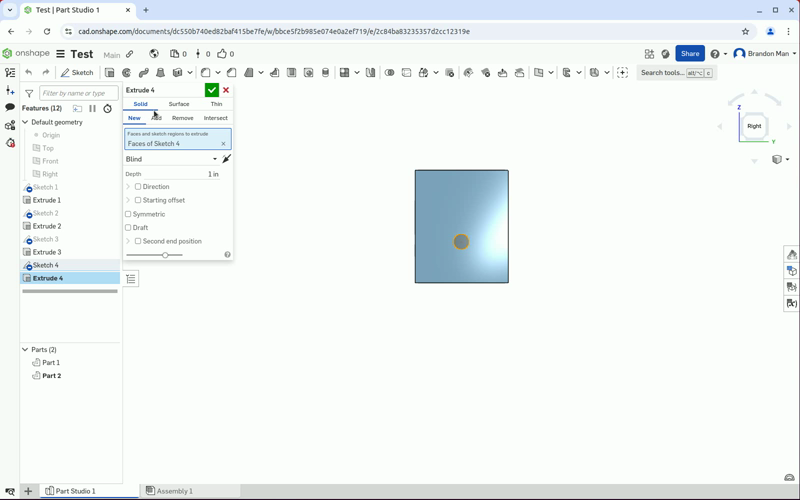
mouse_move(186, 120)
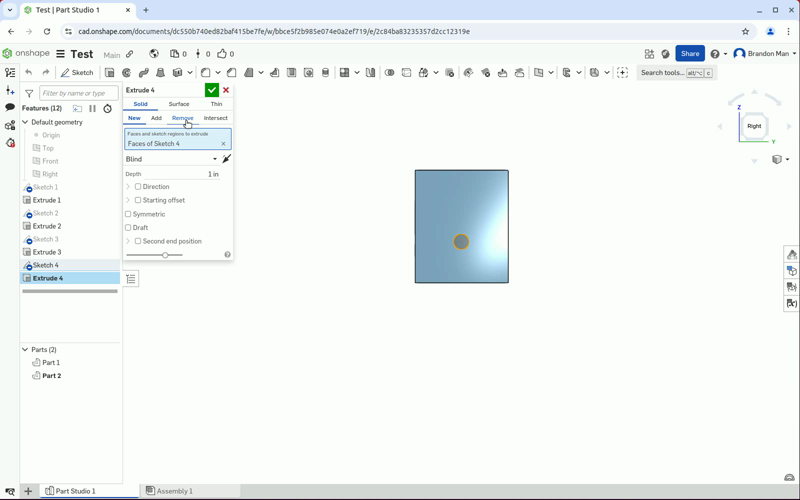
click(186, 120)
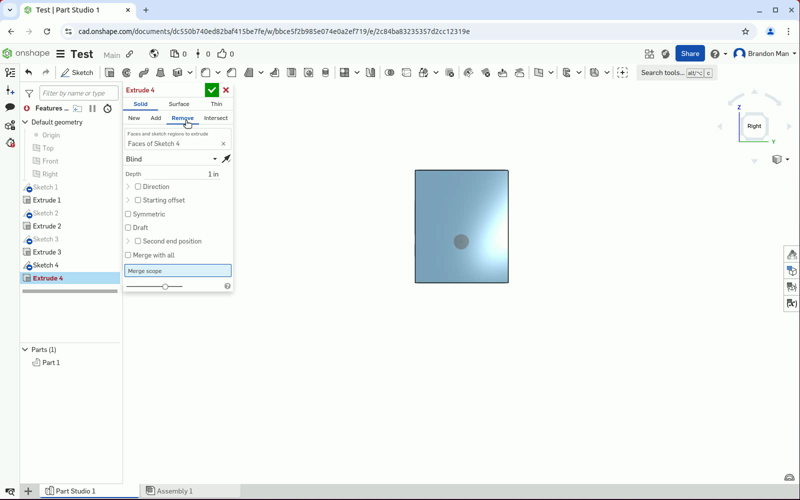
key(tab, 4)
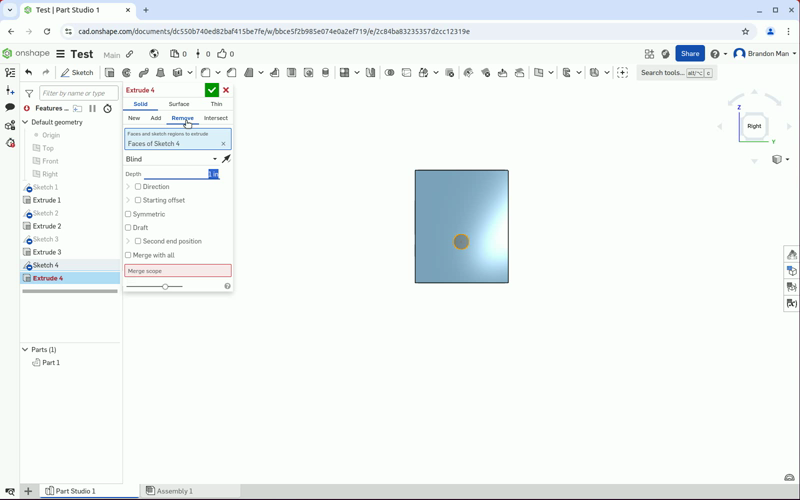
text(-20.942)
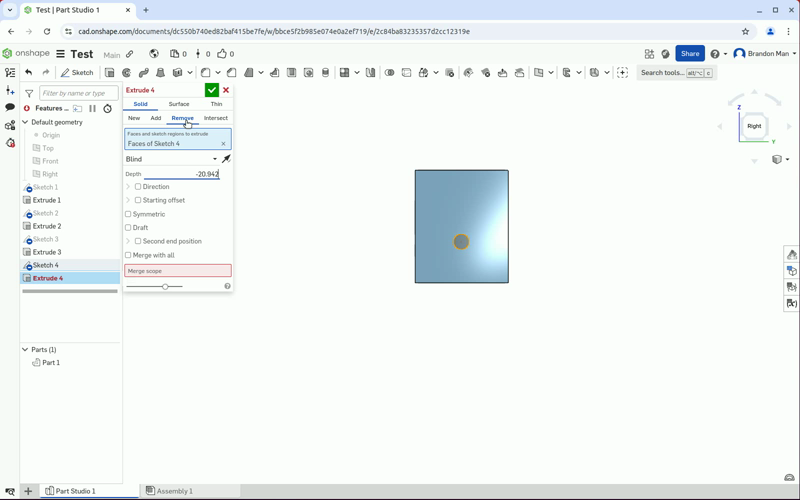
key(tab, 6)
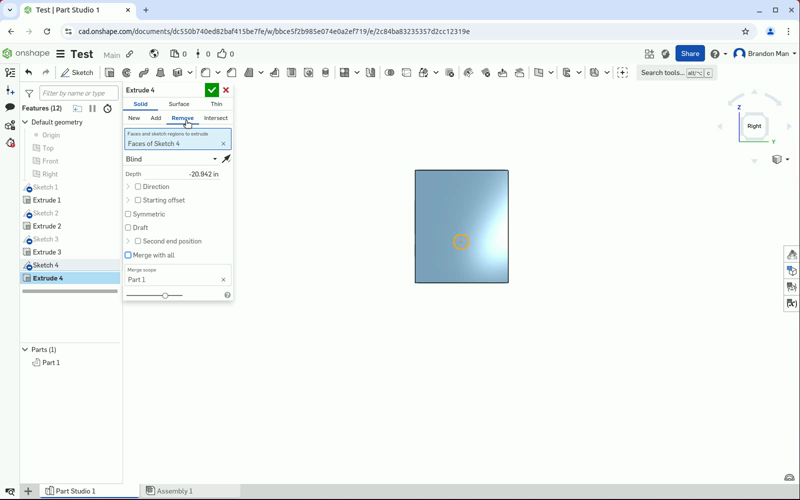
key(space)
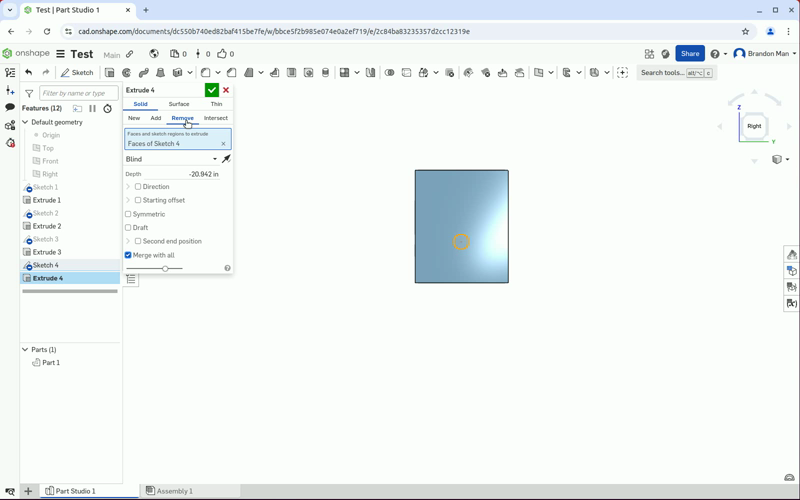
key(enter)
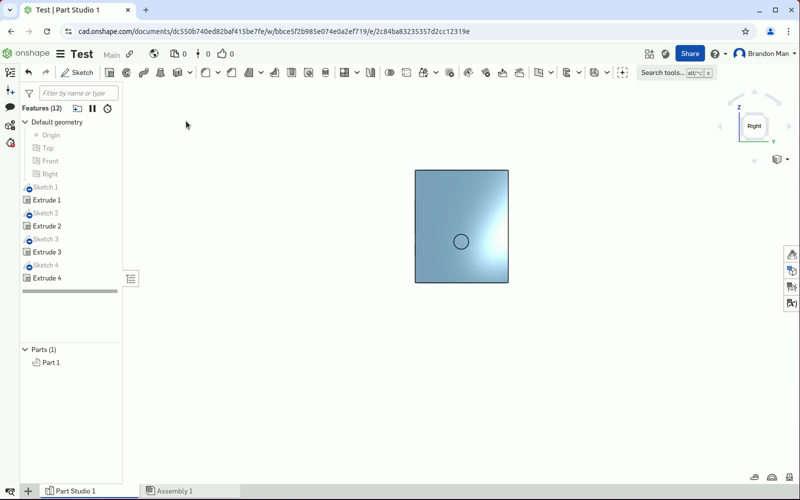
key(shift+h)
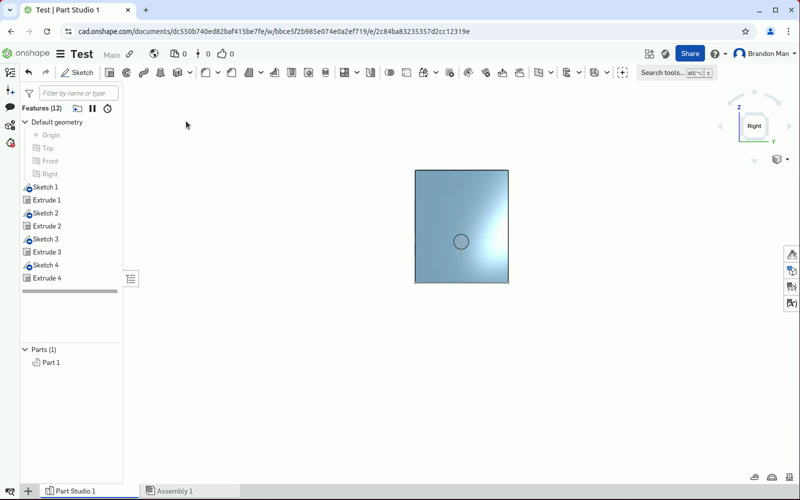
key(shift+h)
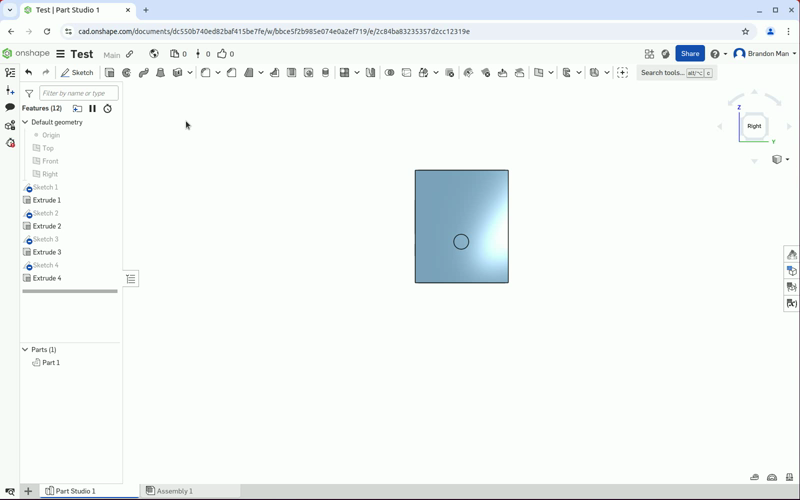
mouse_move(73, 189)
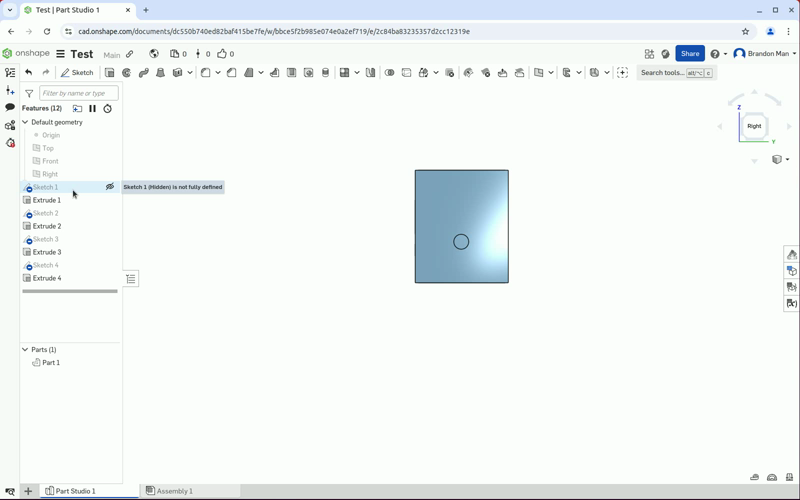
click(73, 189)
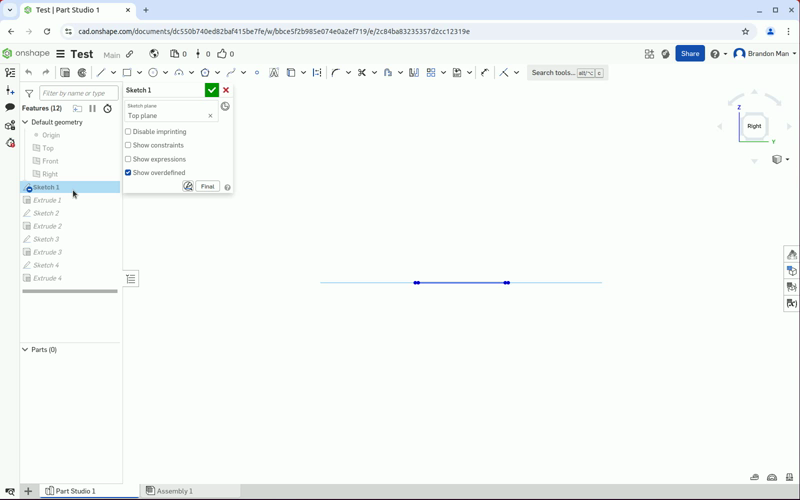
mouse_move(229, 92)
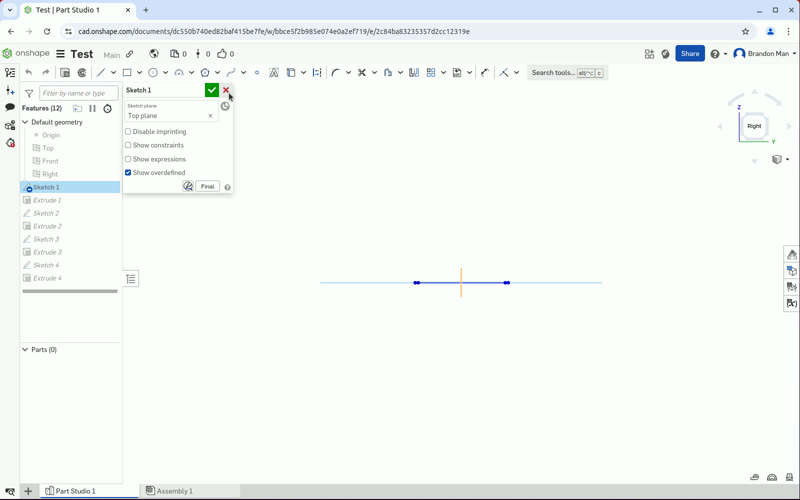
click(229, 92)
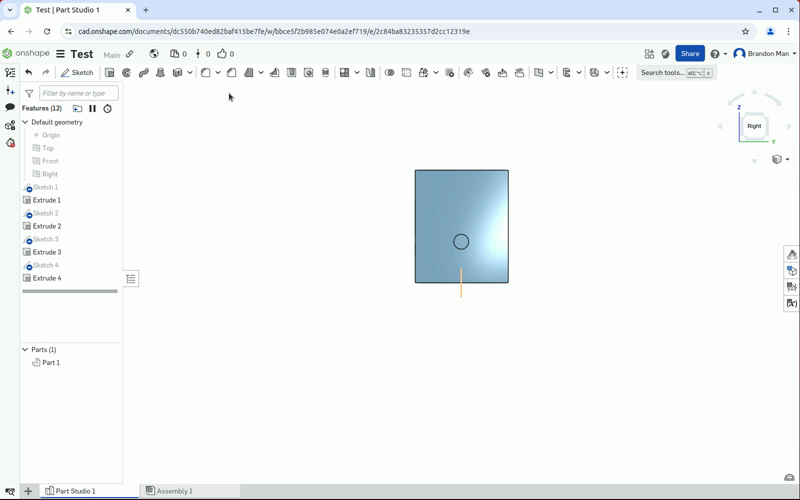
mouse_move(73, 352)
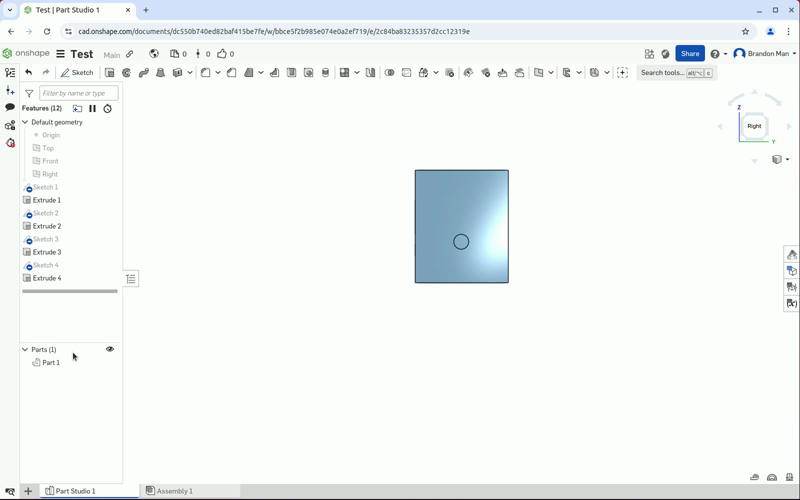
key(y)
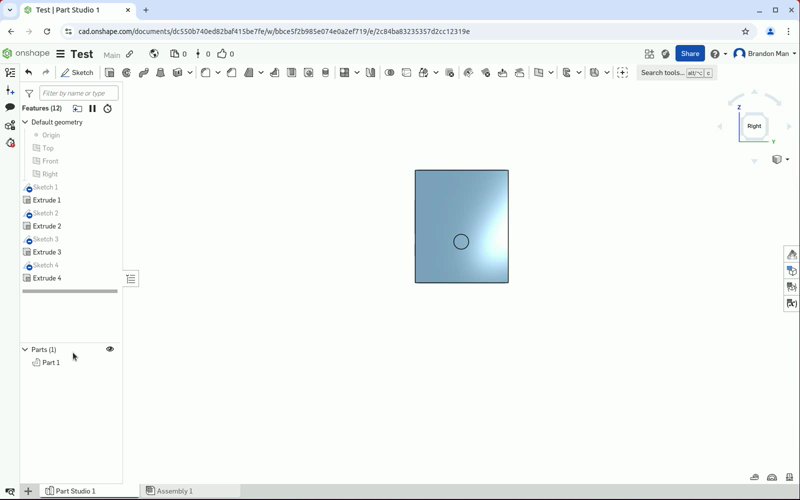
key(shift+p)
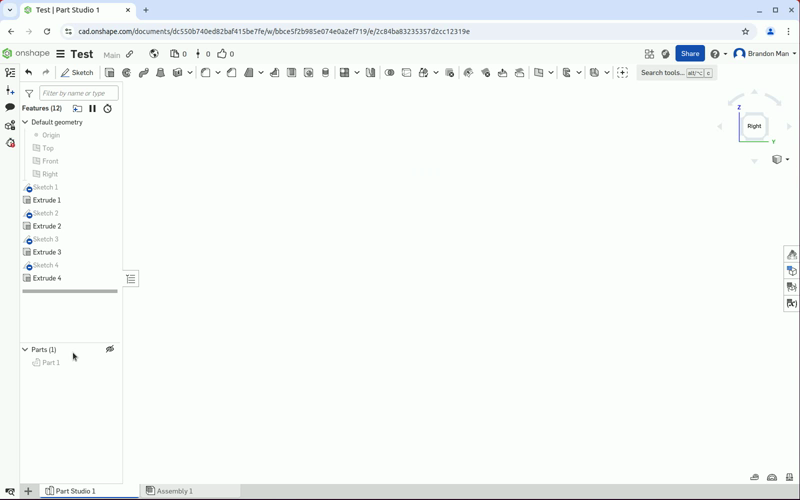
key(space)
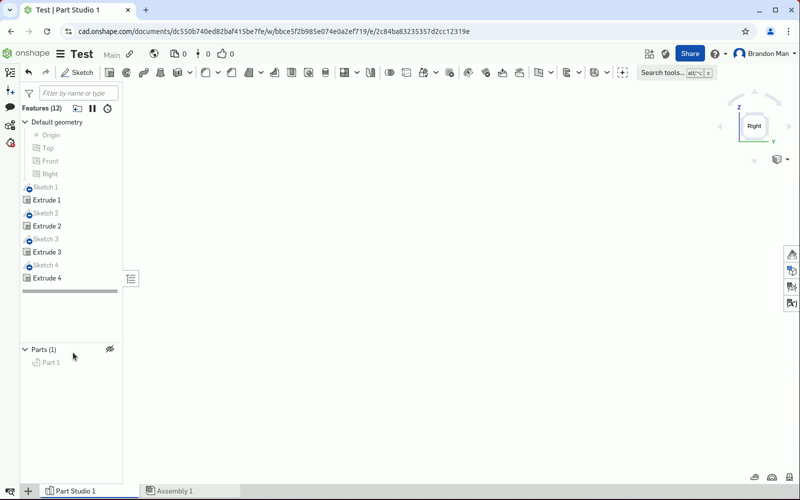
key_down(shift)
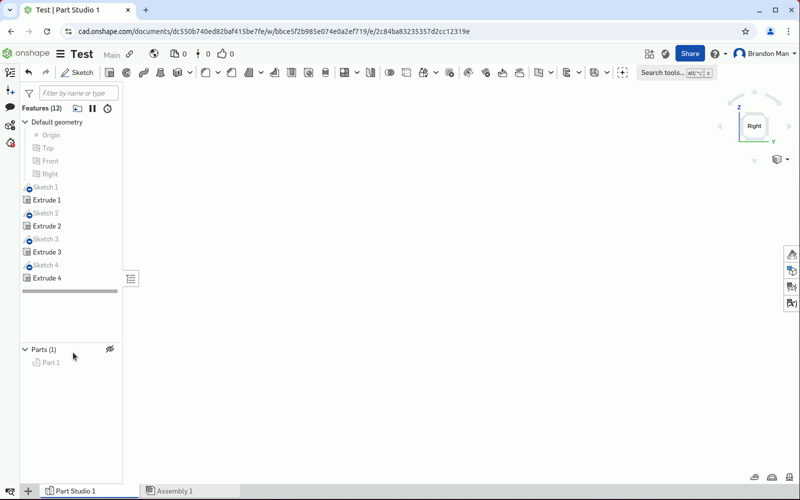
key(right)
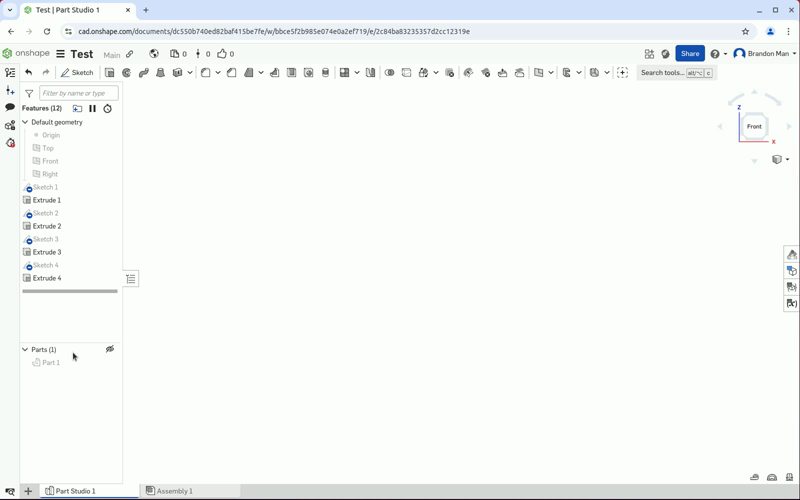
key_up(shift)
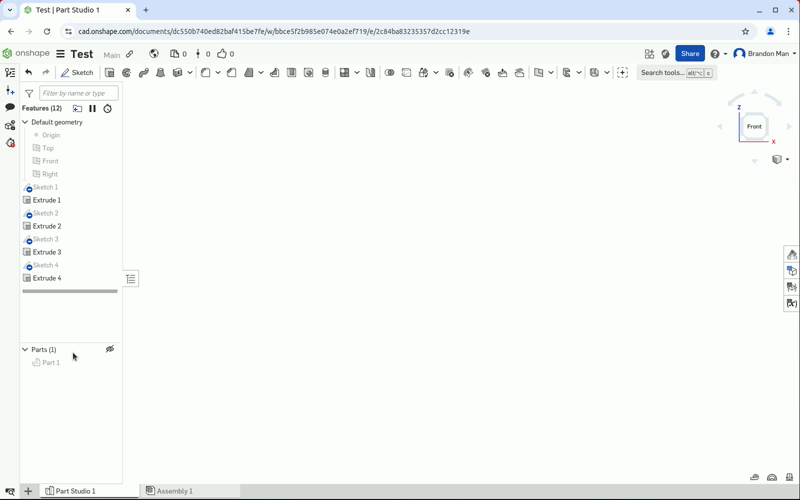
key(space)
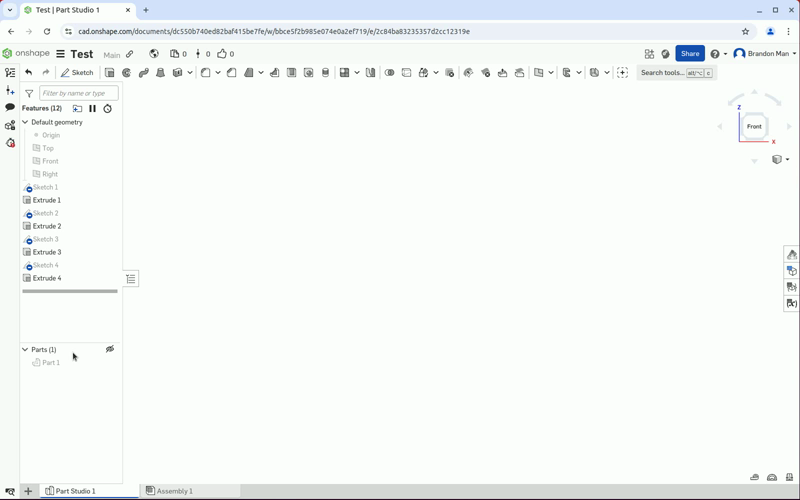
key_down(shift)
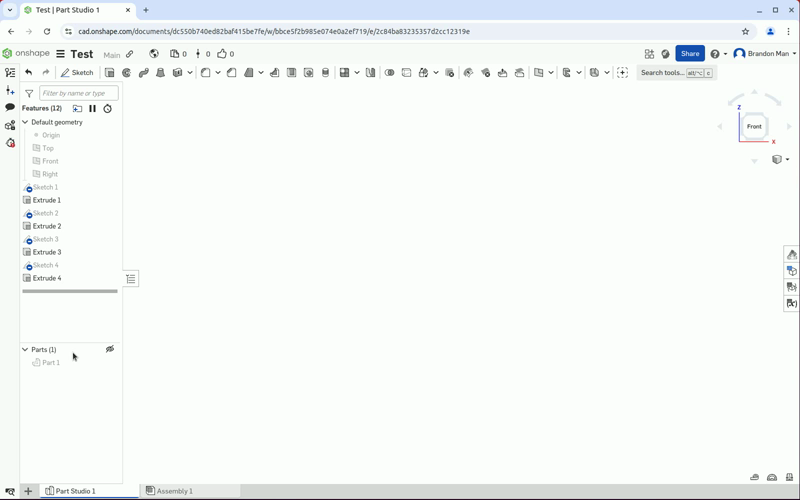
key(down)
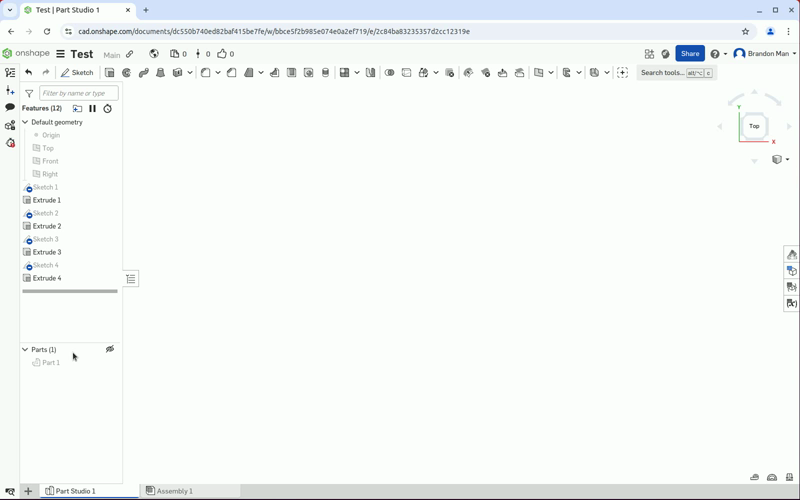
key_up(shift)
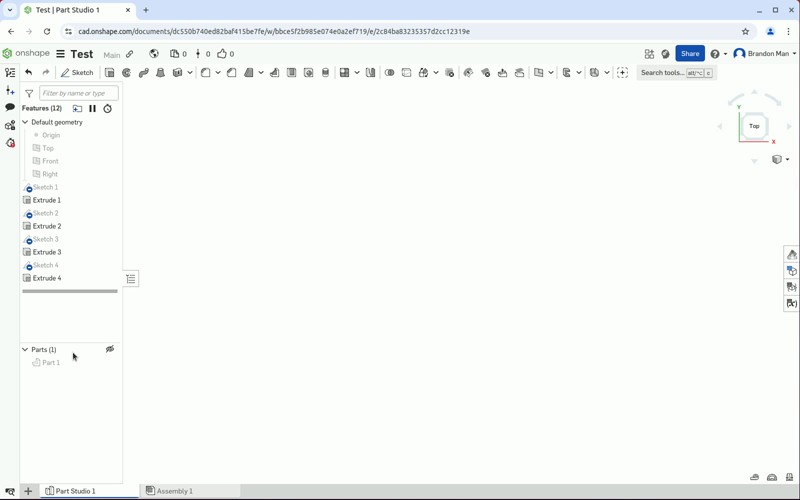
mouse_move(73, 352)
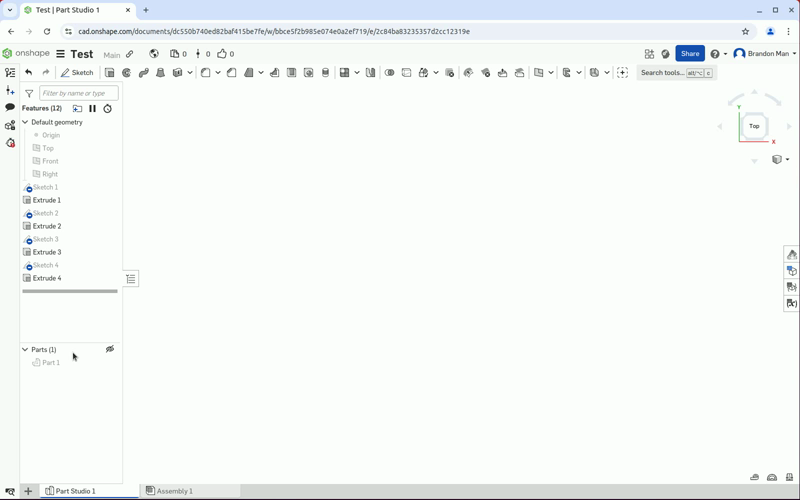
key(shift+y)
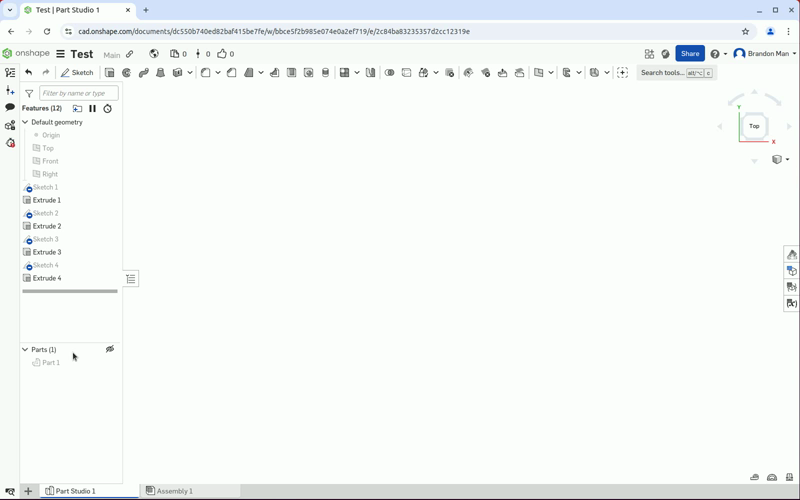
key(shift+s)
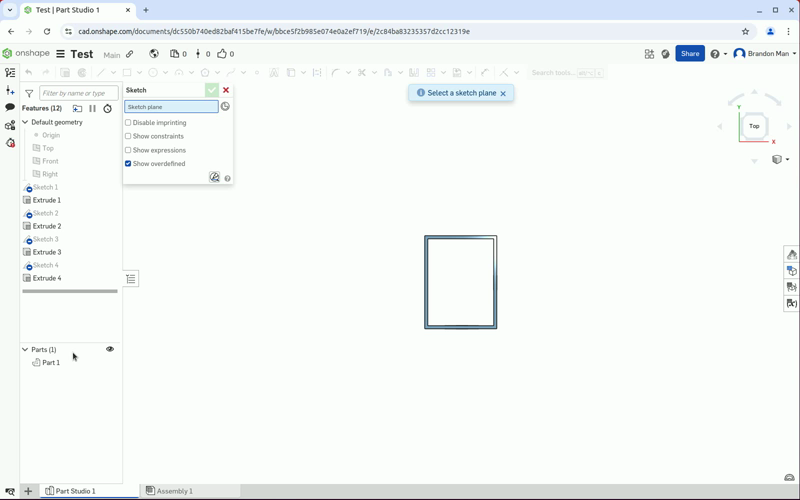
mouse_move(73, 150)
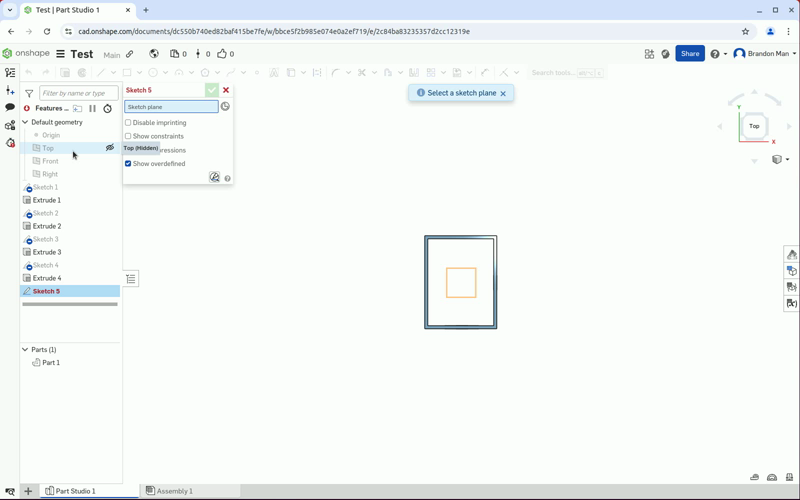
click(73, 150)
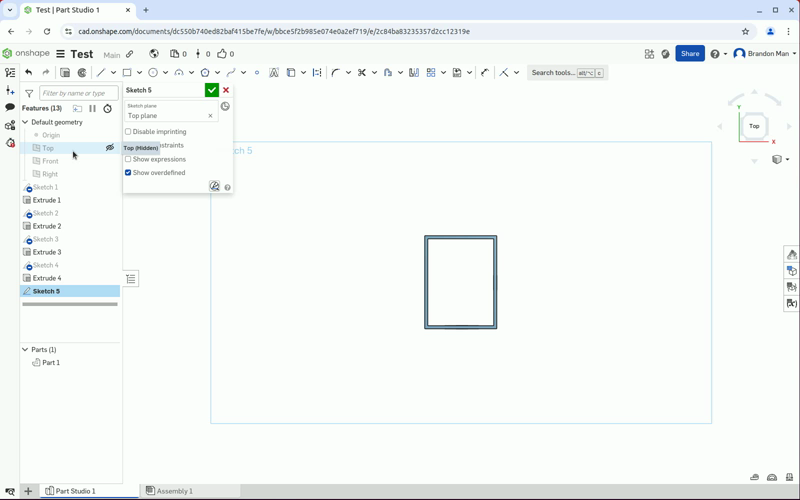
mouse_move(73, 352)
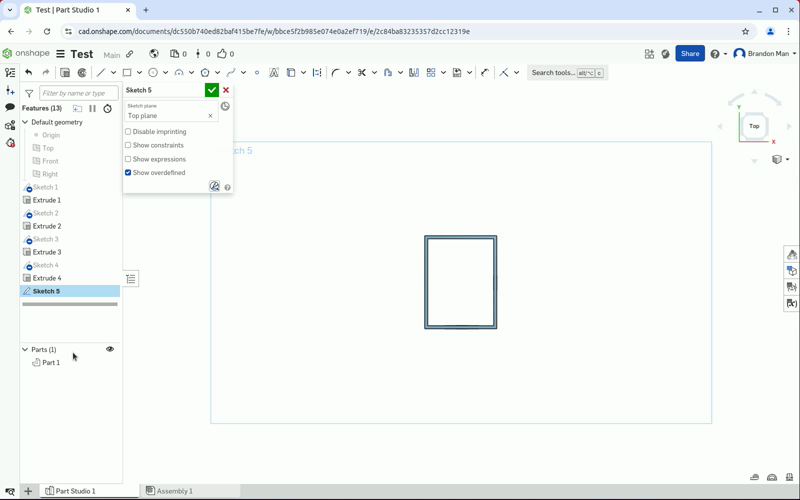
key(y)
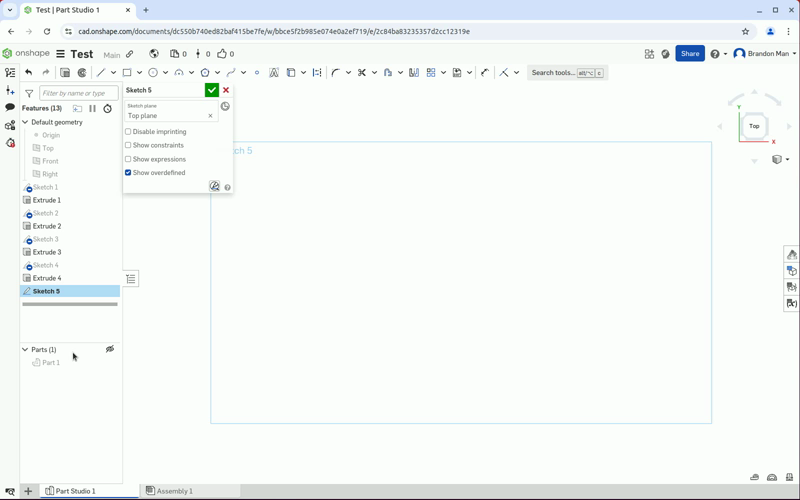
key(l)
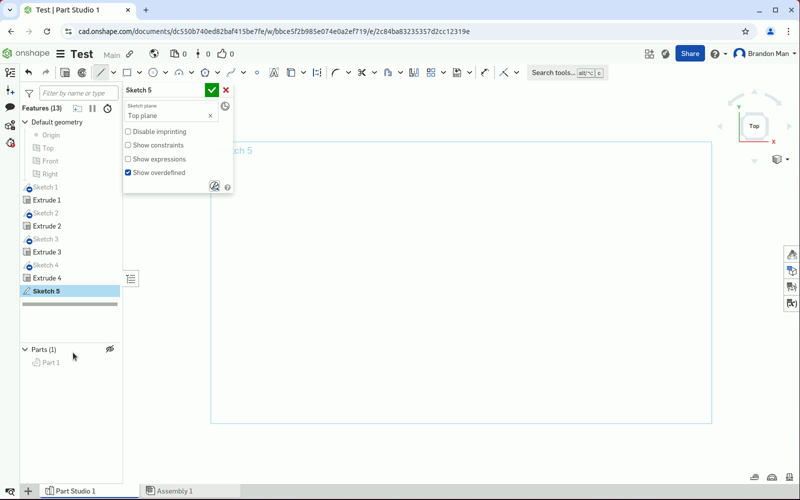
key_down(shift)
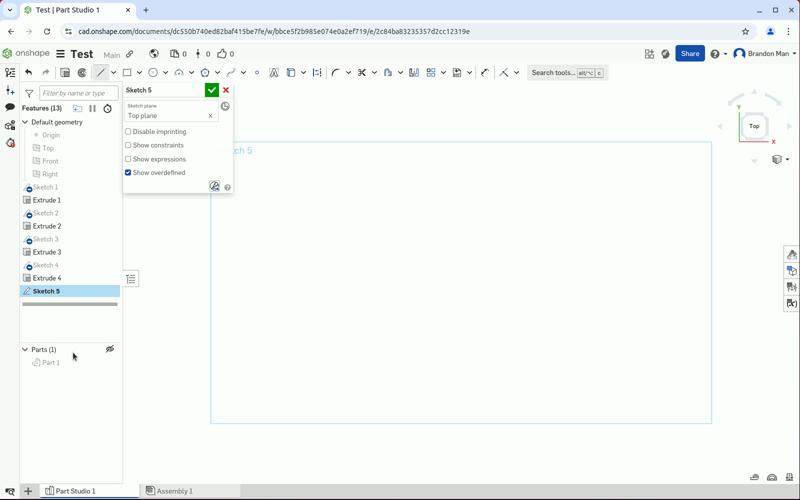
mouse_move(427, 326)
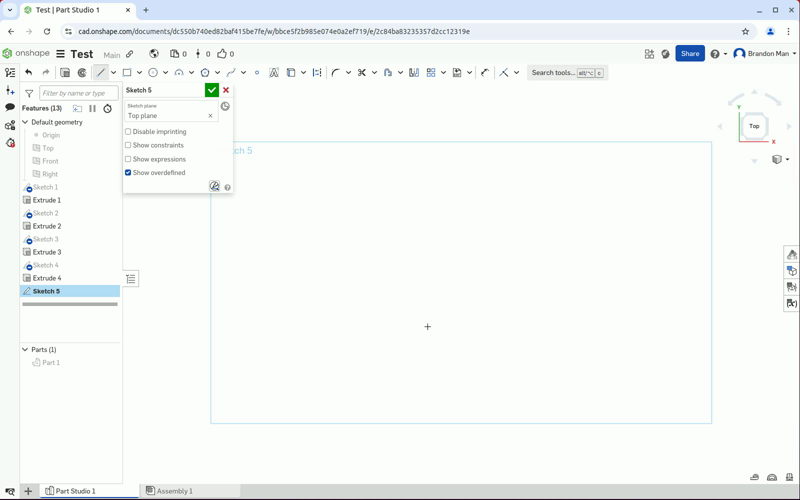
click(427, 326)
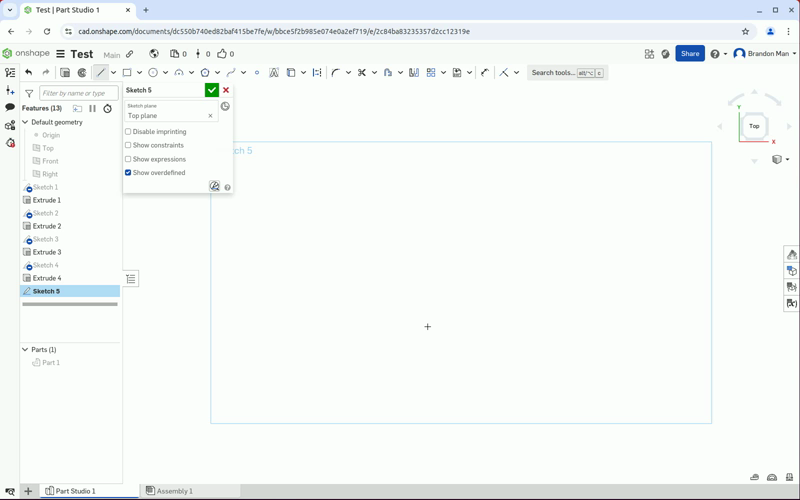
key_up(shift)
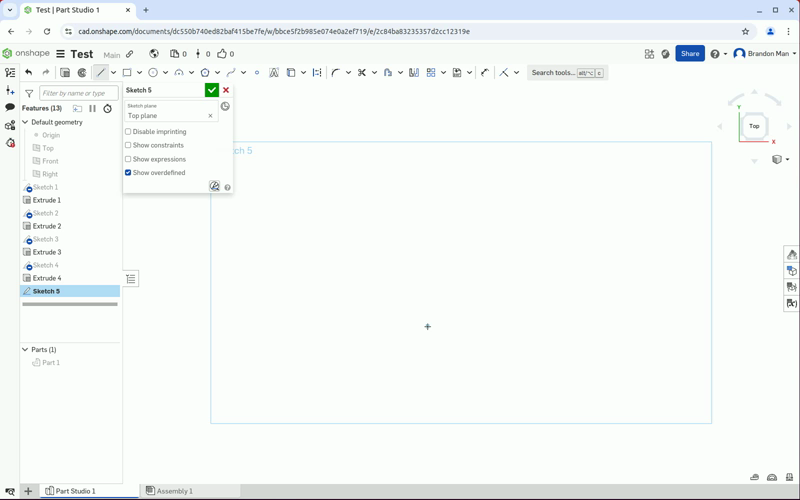
key_down(shift)
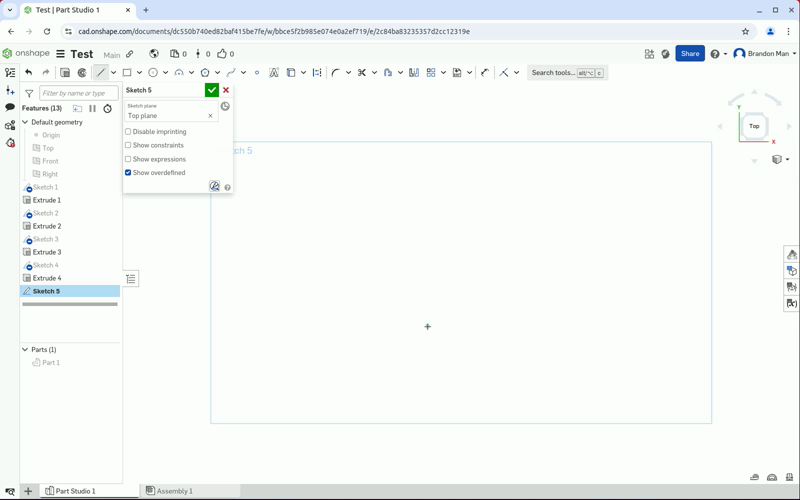
mouse_move(494, 326)
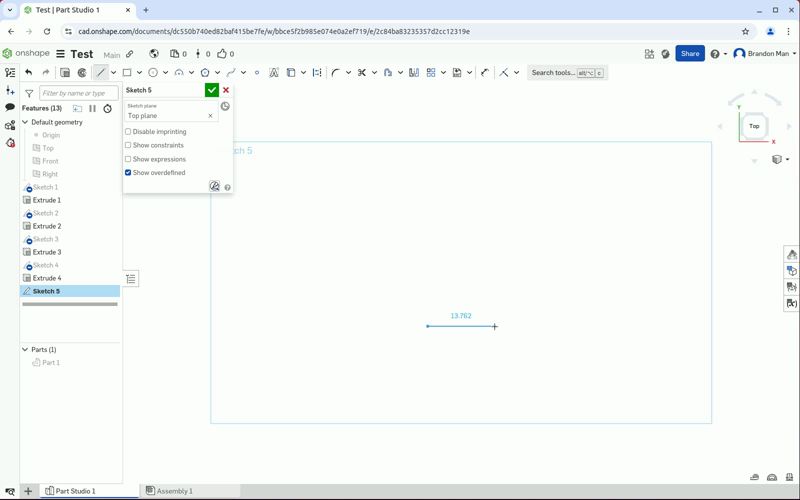
click(494, 326)
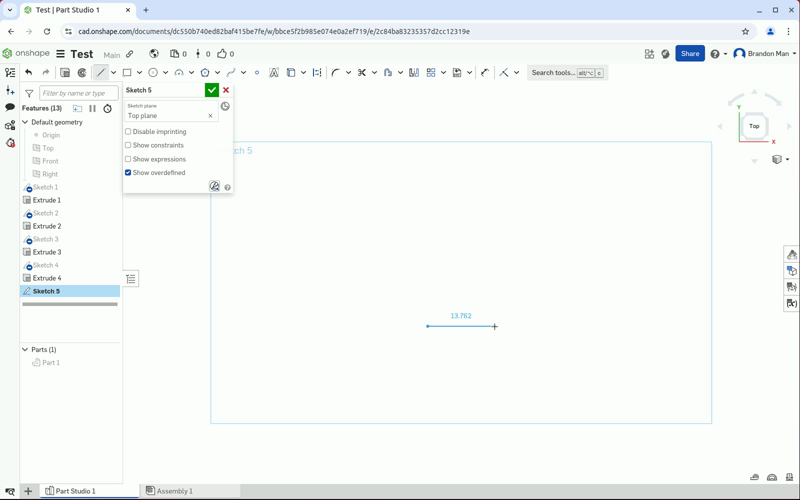
key_up(shift)
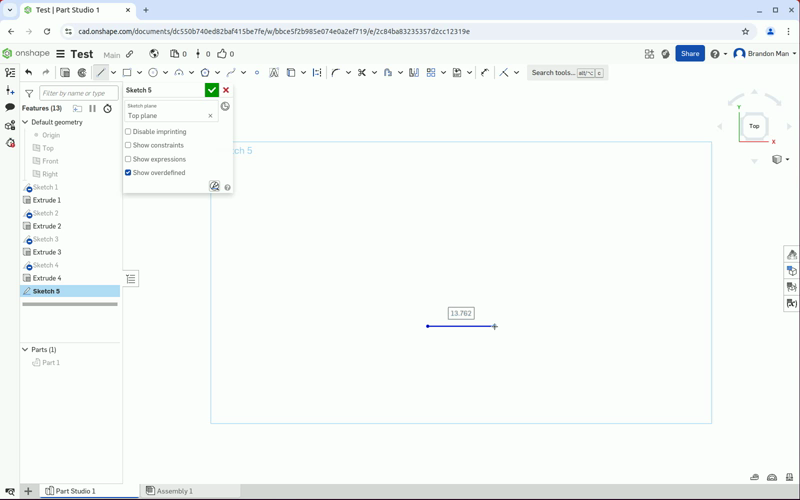
key_down(shift)
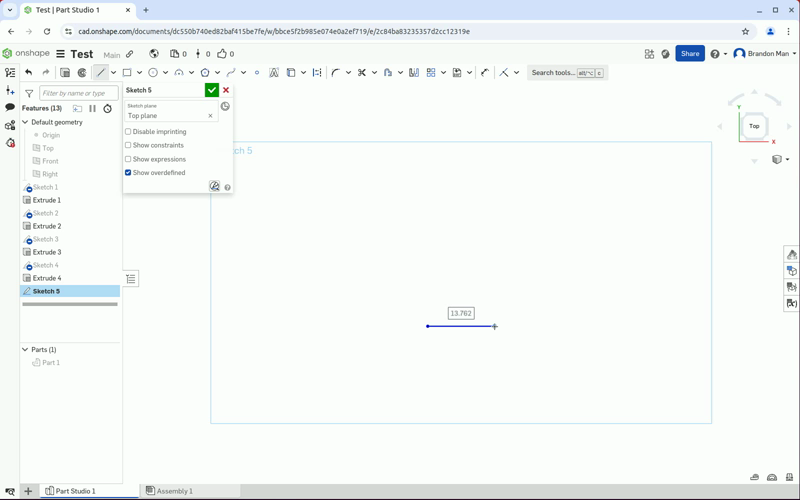
mouse_move(494, 239)
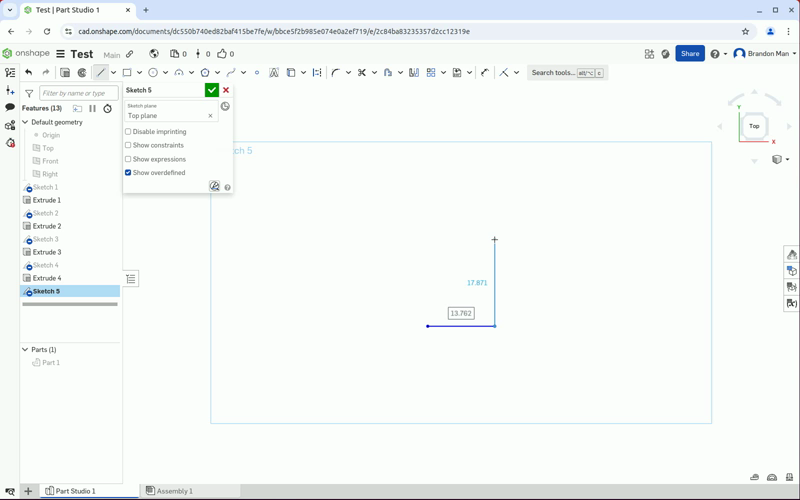
click(494, 239)
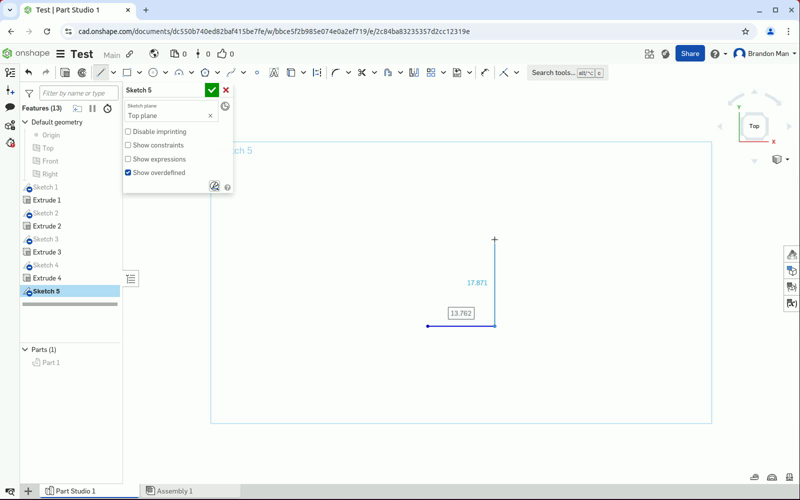
key_up(shift)
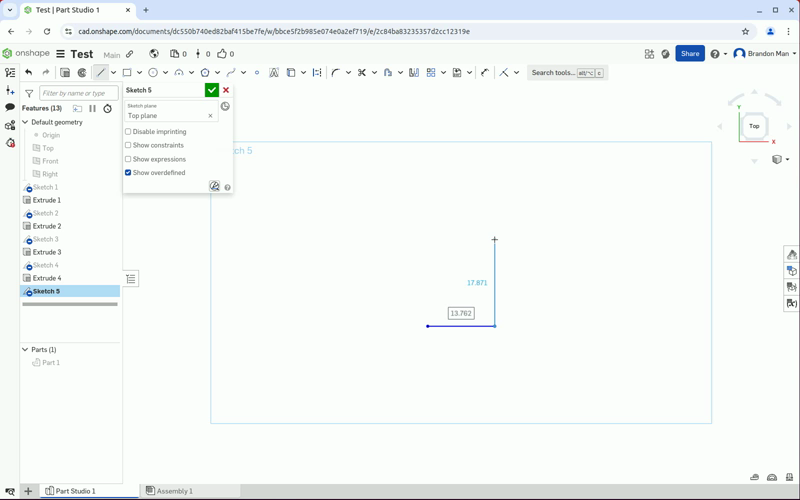
key_down(shift)
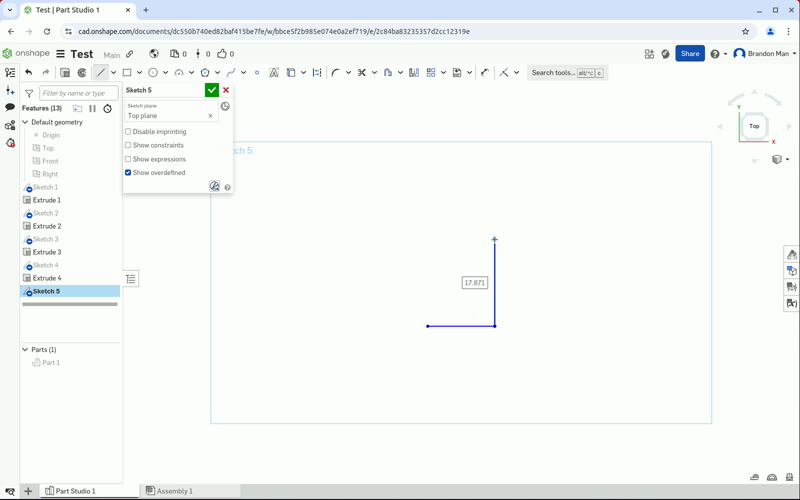
mouse_move(427, 239)
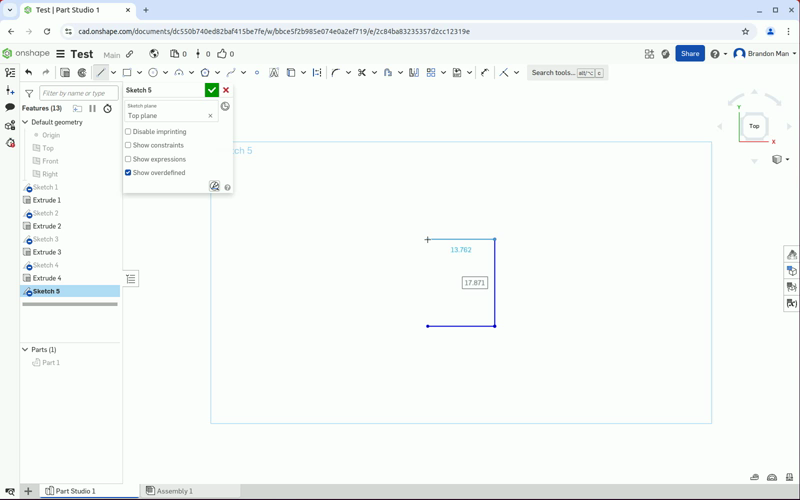
click(427, 239)
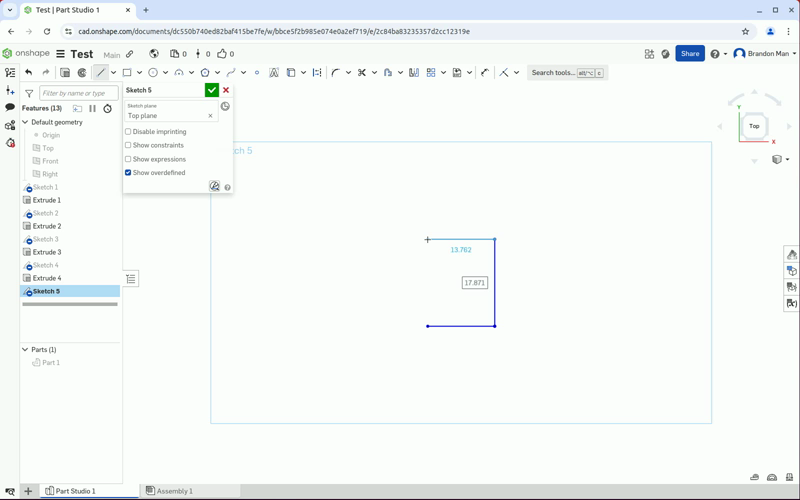
key_up(shift)
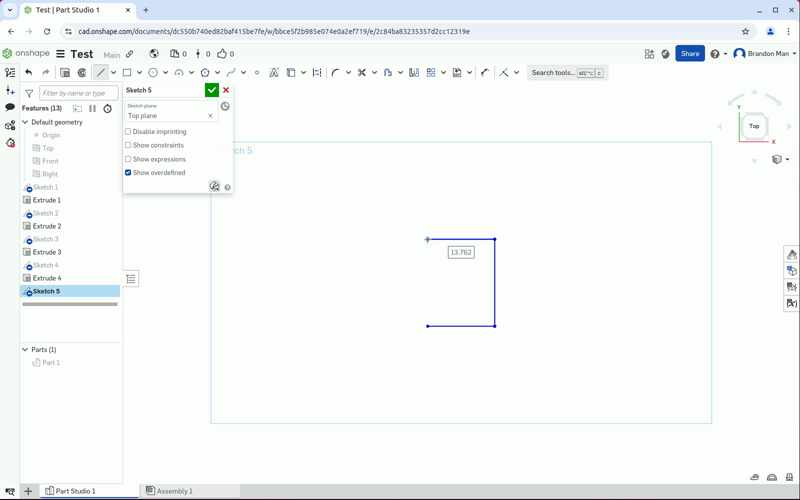
key_down(shift)
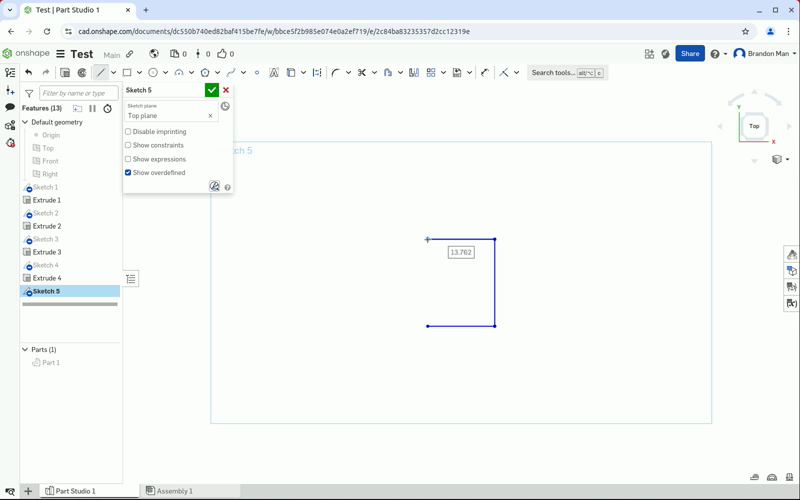
mouse_move(427, 326)
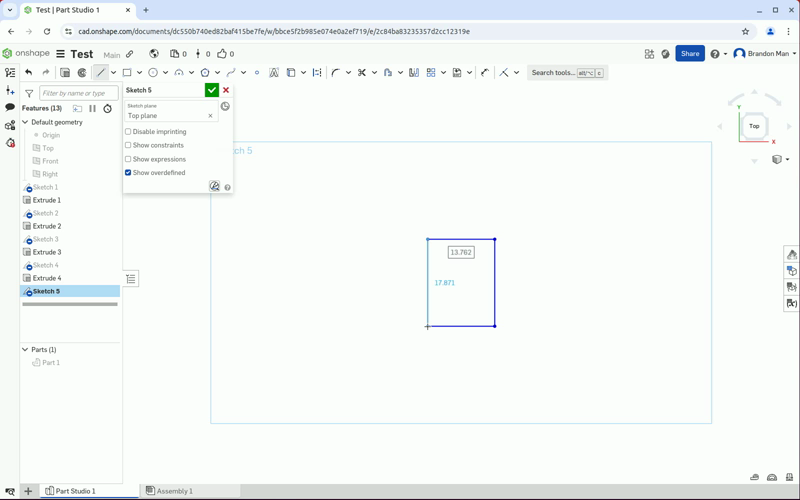
key_up(shift)
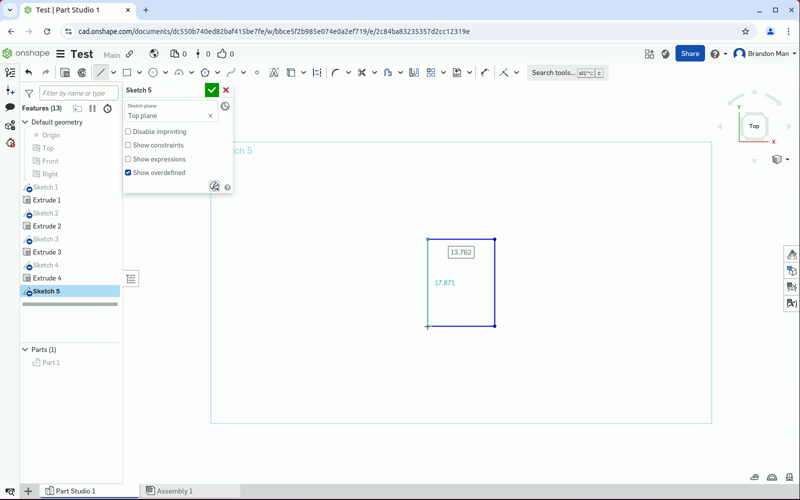
click(427, 326)
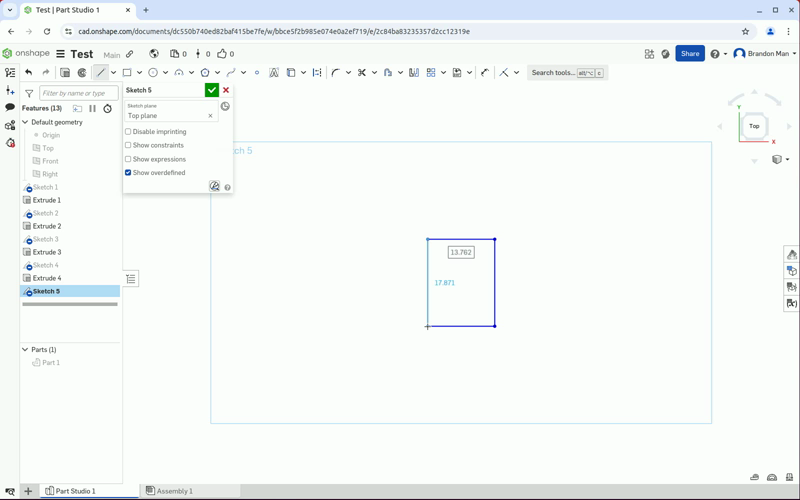
key(esc)
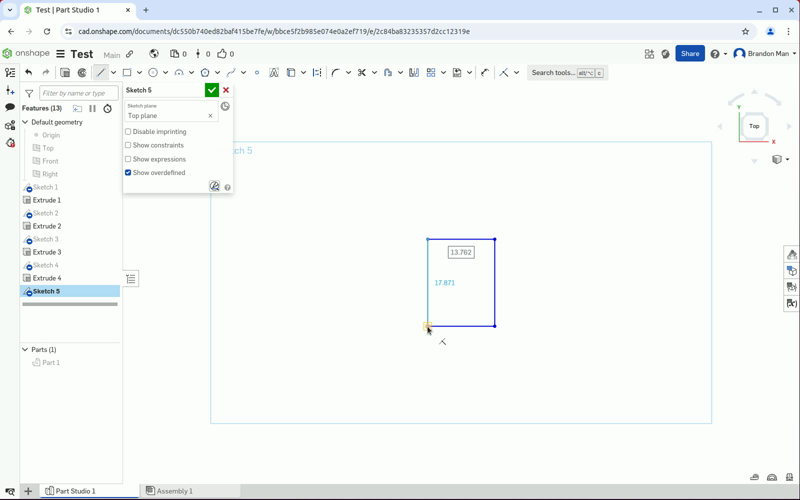
mouse_move(478, 254)
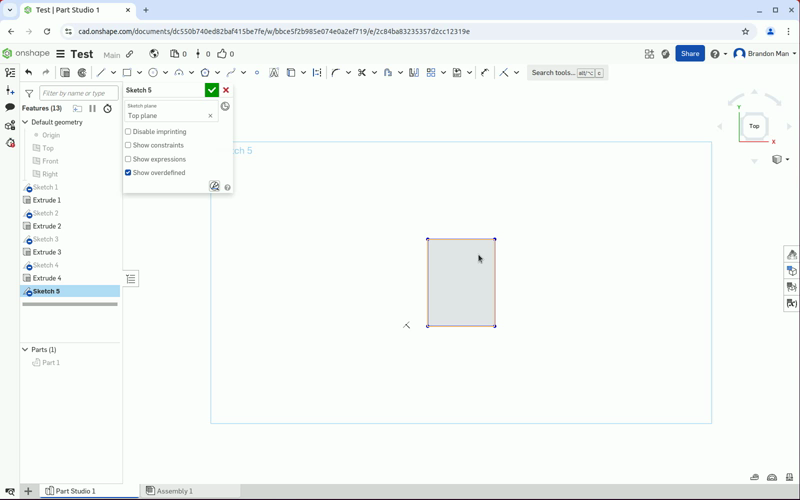
click(478, 254)
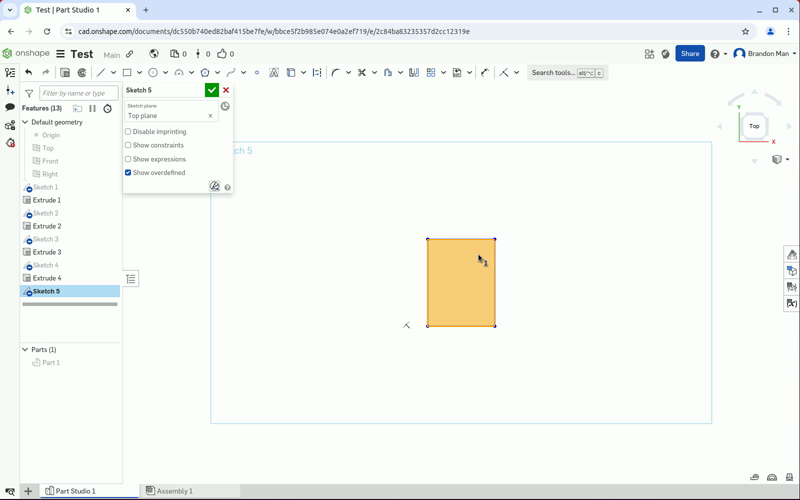
mouse_move(73, 352)
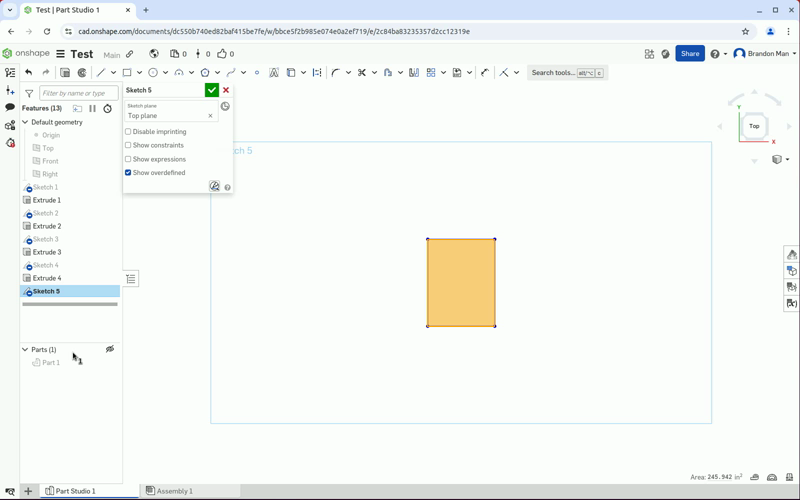
key(shift+y)
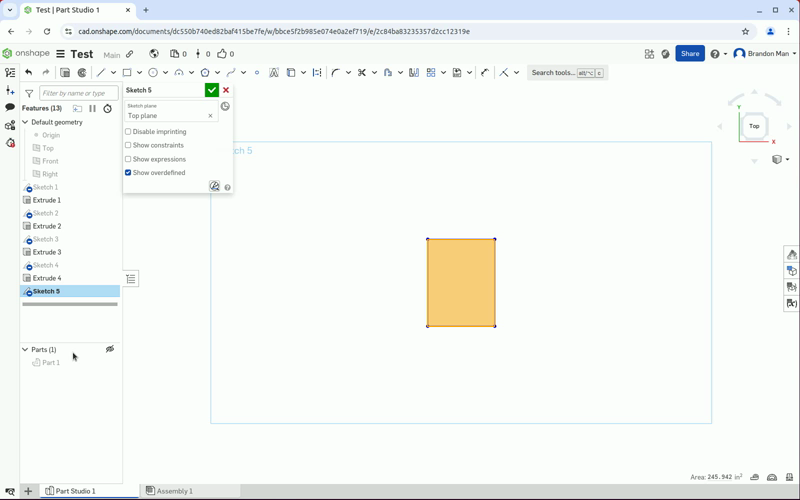
key(shift+e)
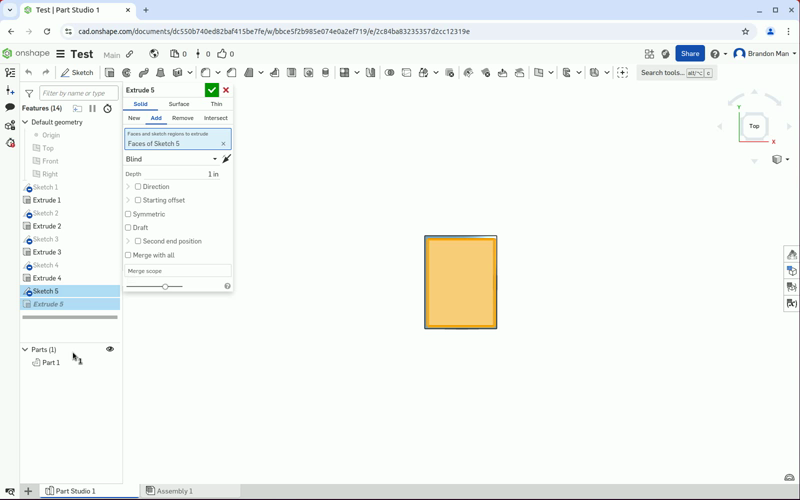
mouse_move(143, 106)
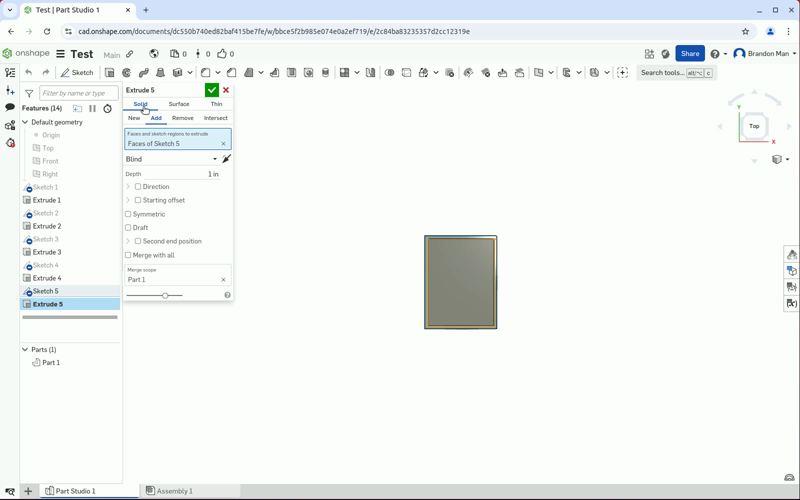
click(143, 106)
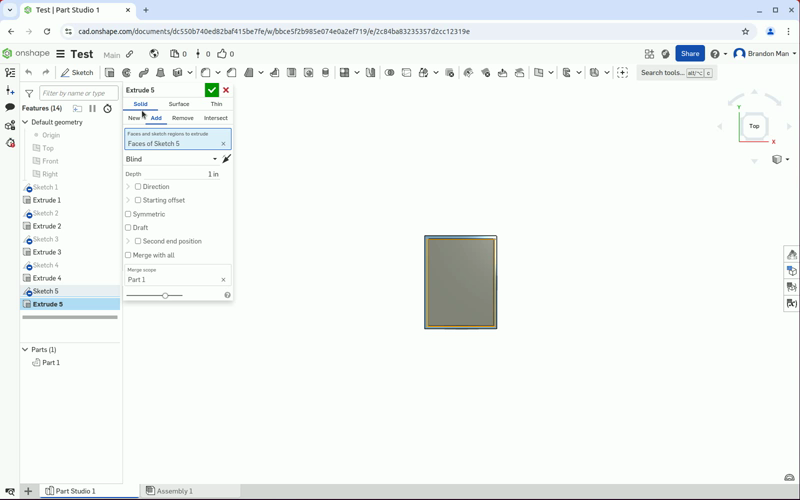
mouse_move(137, 120)
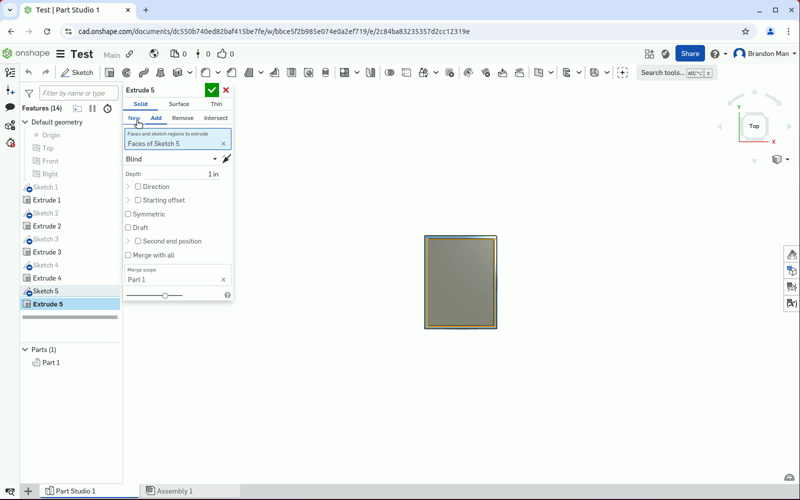
click(137, 120)
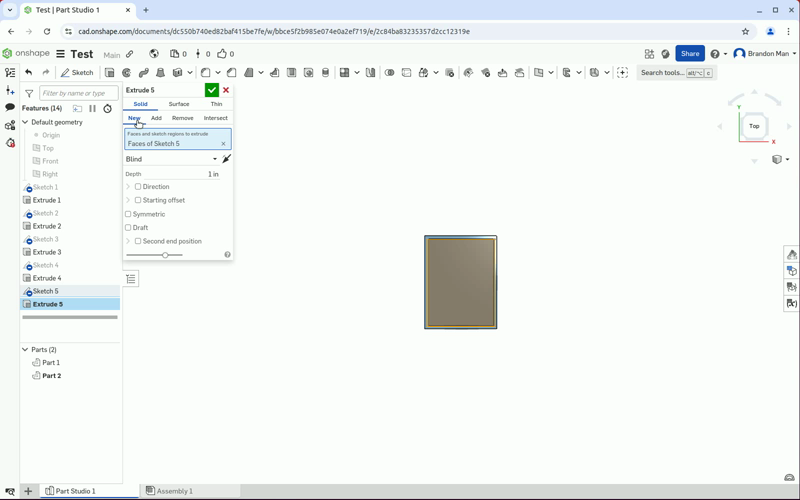
key(tab, 4)
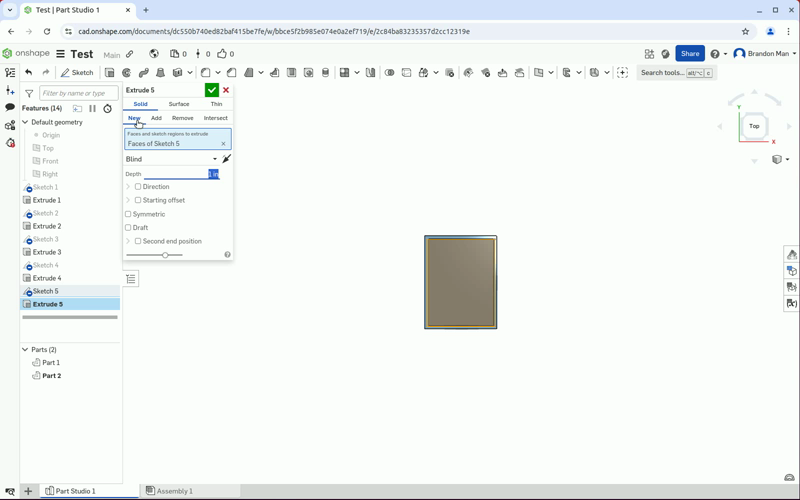
text(2.166)
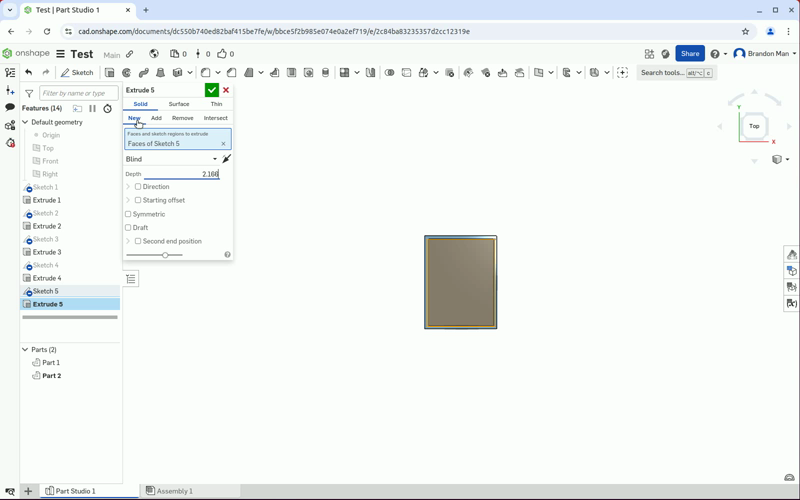
key(enter)
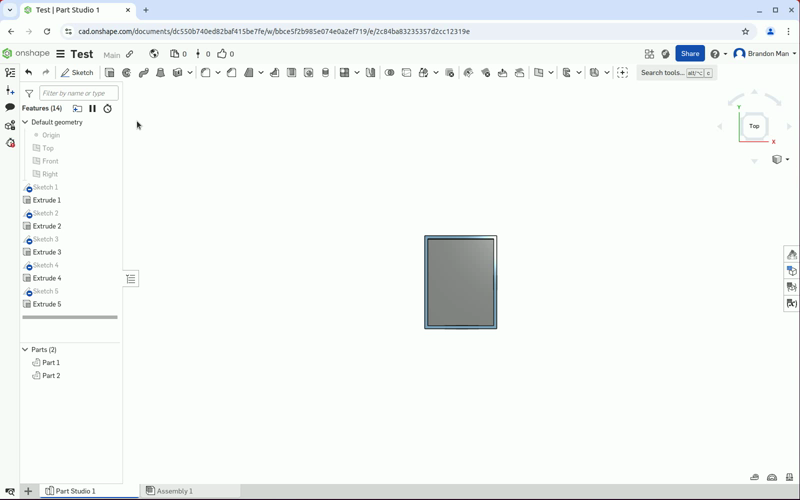
key(shift+h)
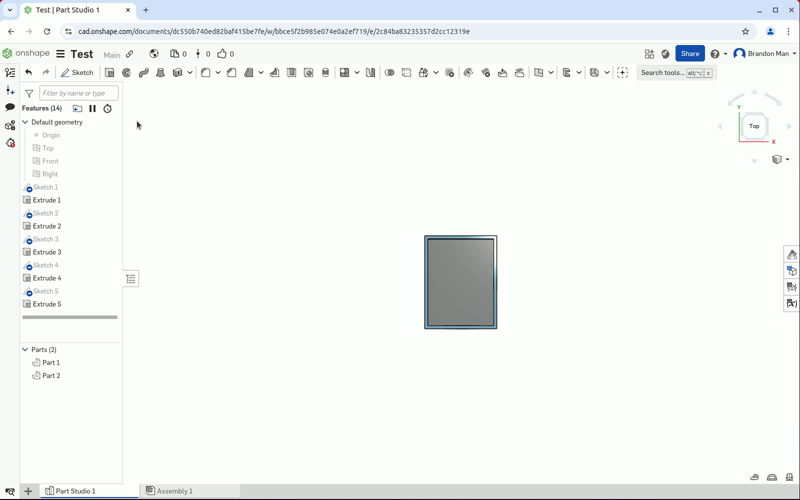
key(shift+h)
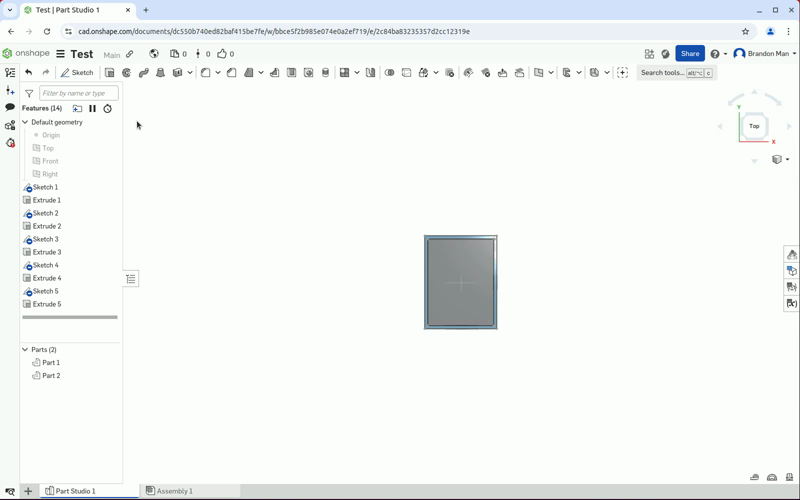
key(shift+7)
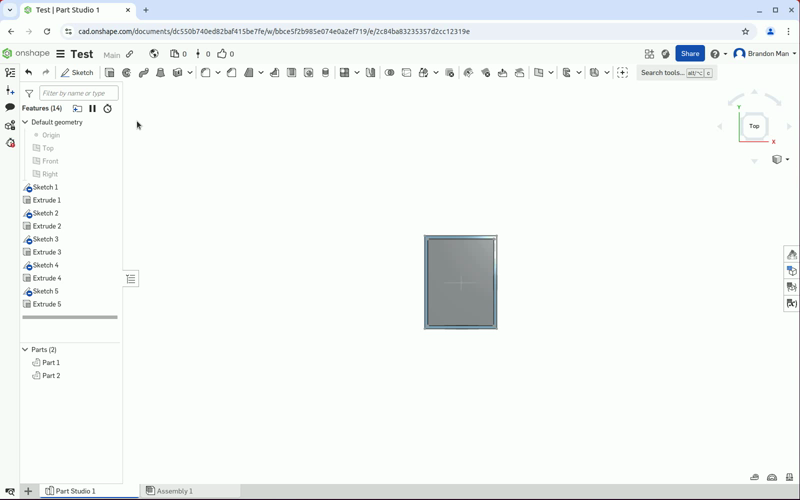
key(up, 3)
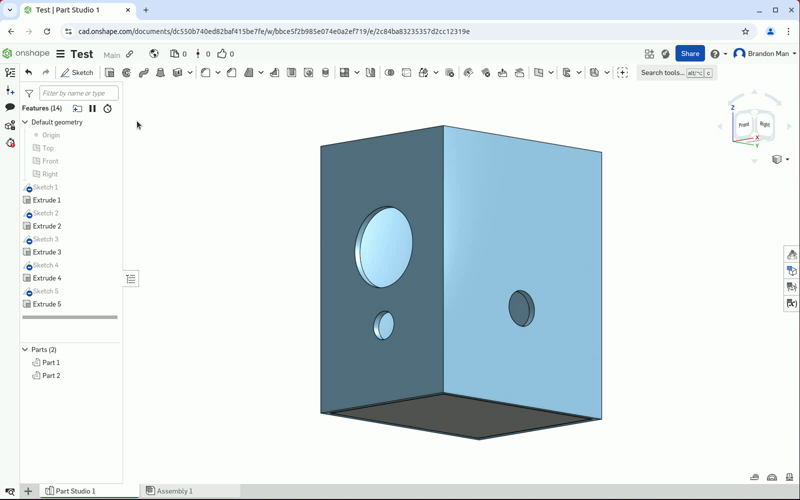
key(left, 3)
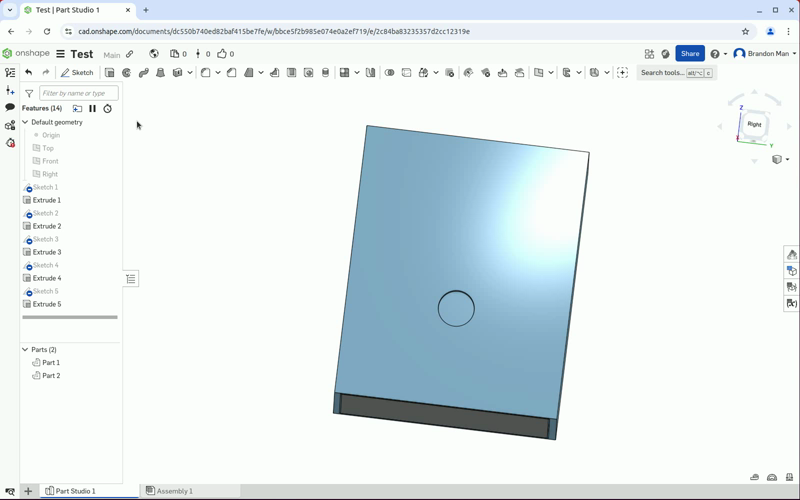
key(right, 3)
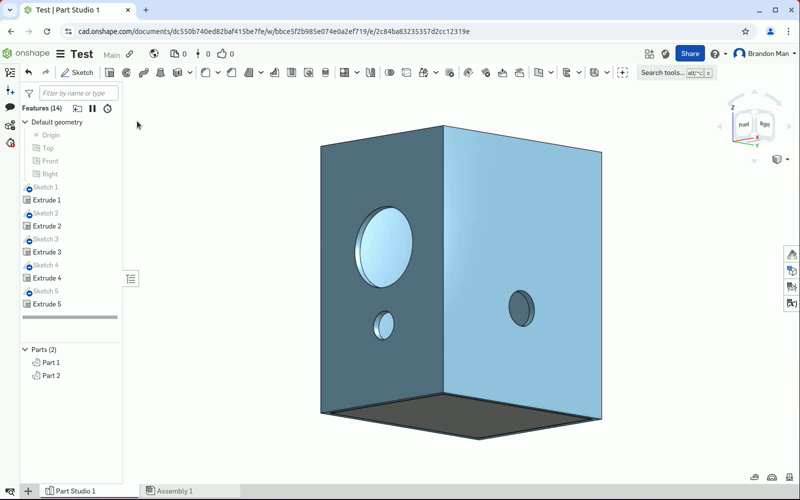
key(down, 3)
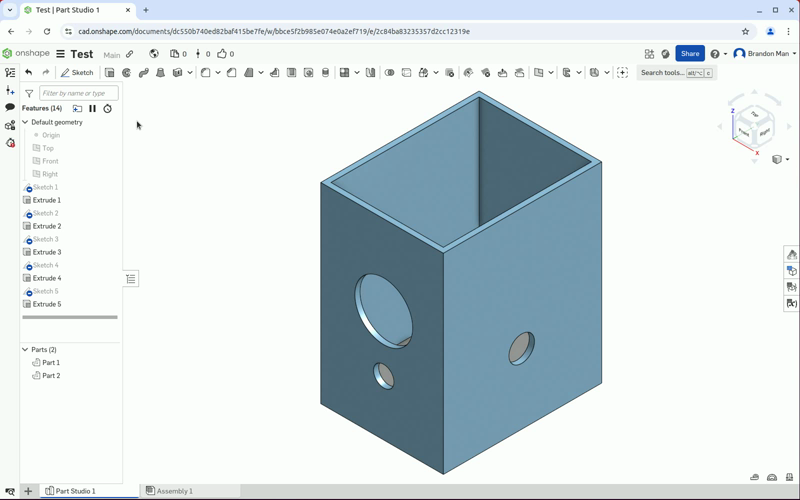
mouse_move(73, 189)
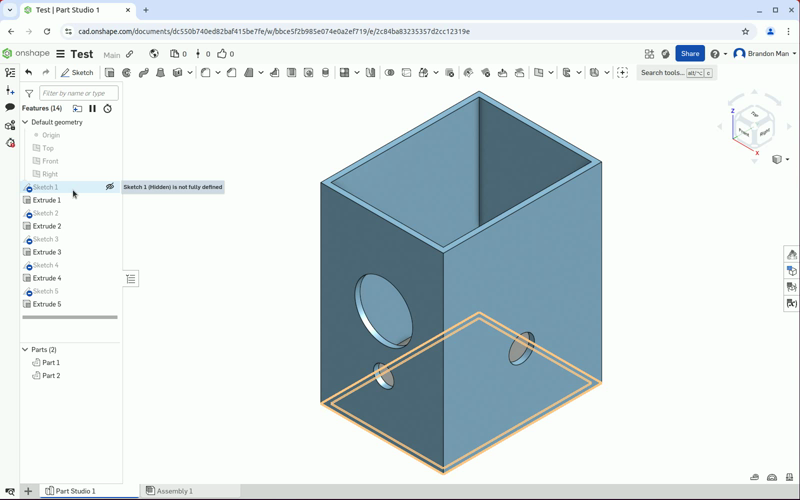
click(73, 189)